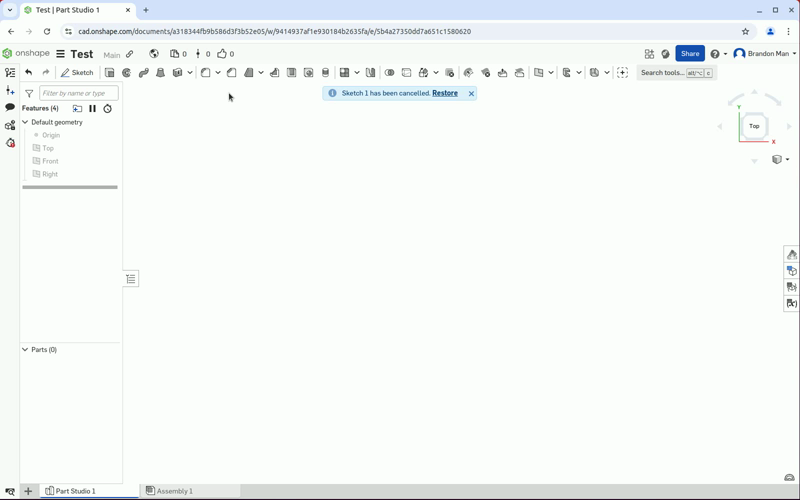
key(shift+h)
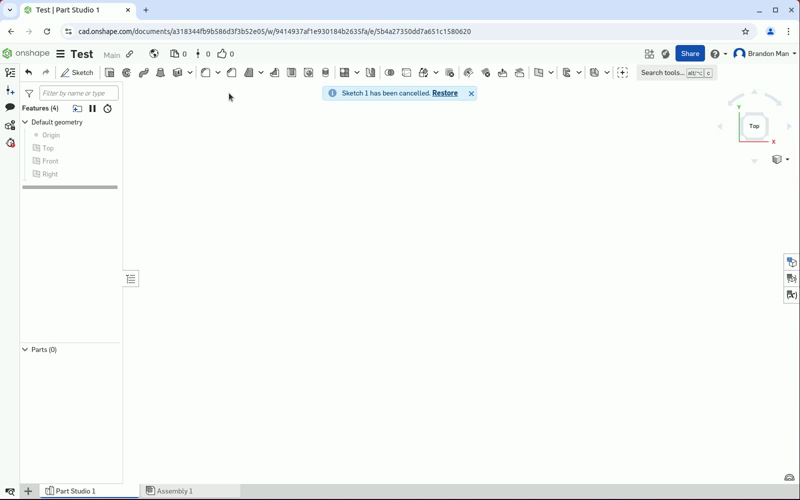
mouse_move(73, 352)
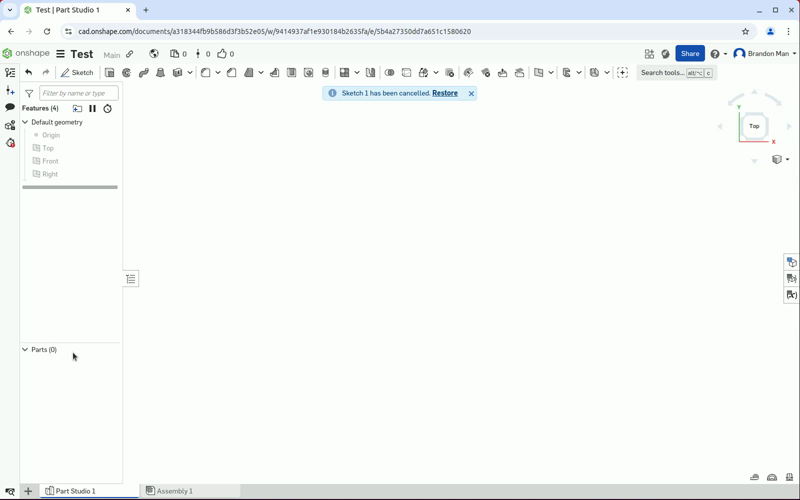
key(y)
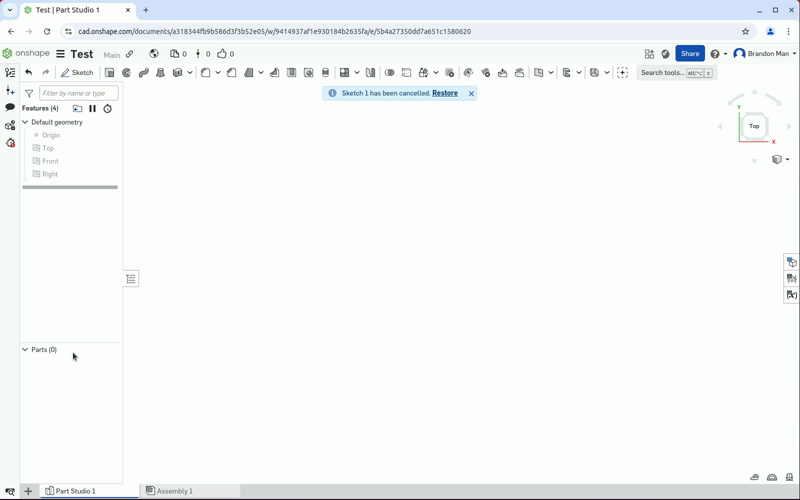
key(shift+p)
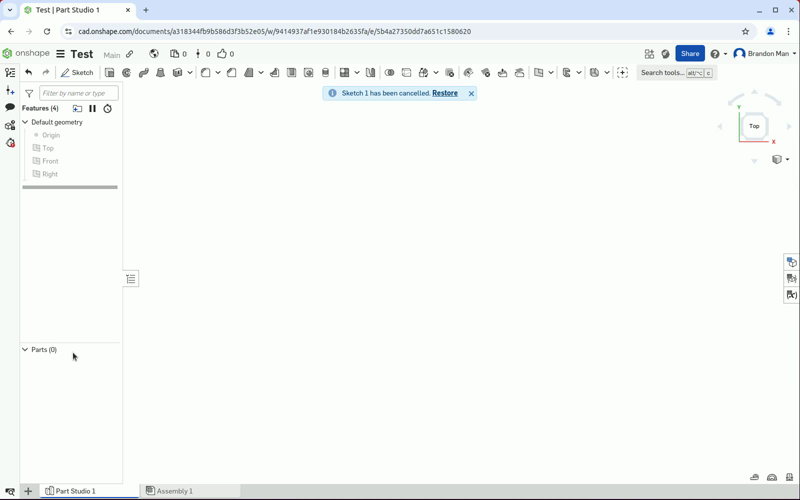
key(space)
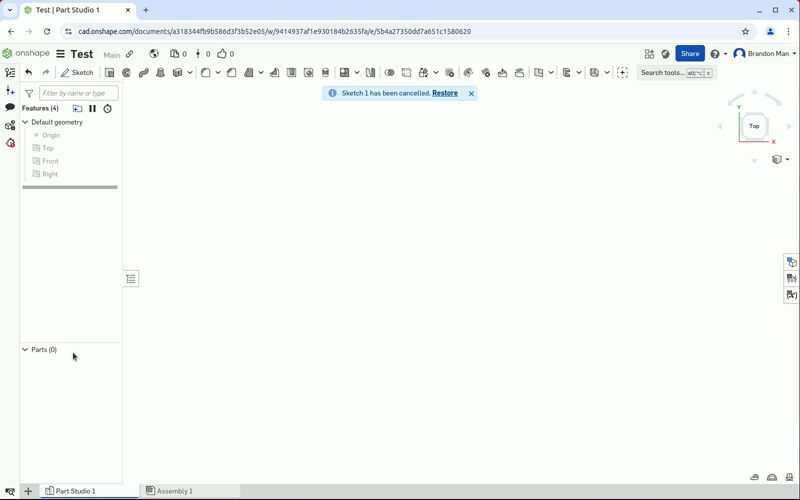
key_down(shift)
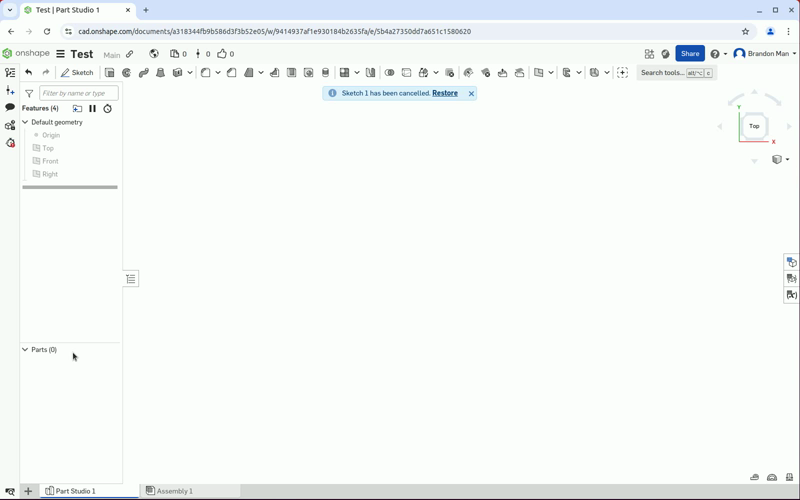
key(up)
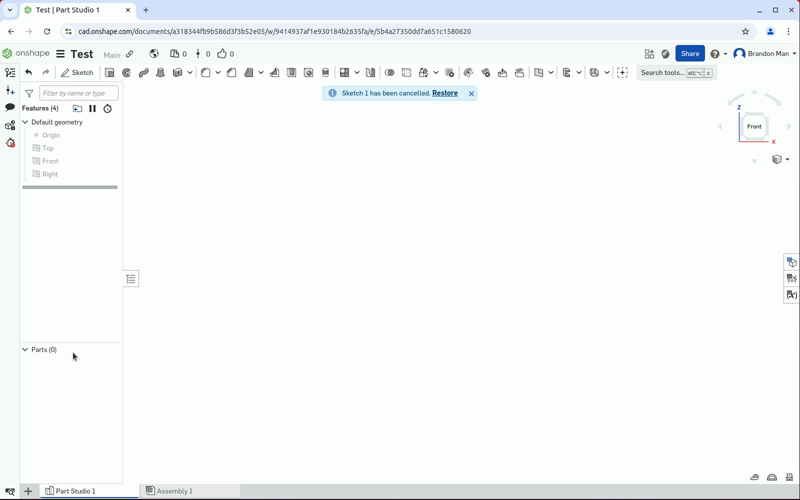
key_up(shift)
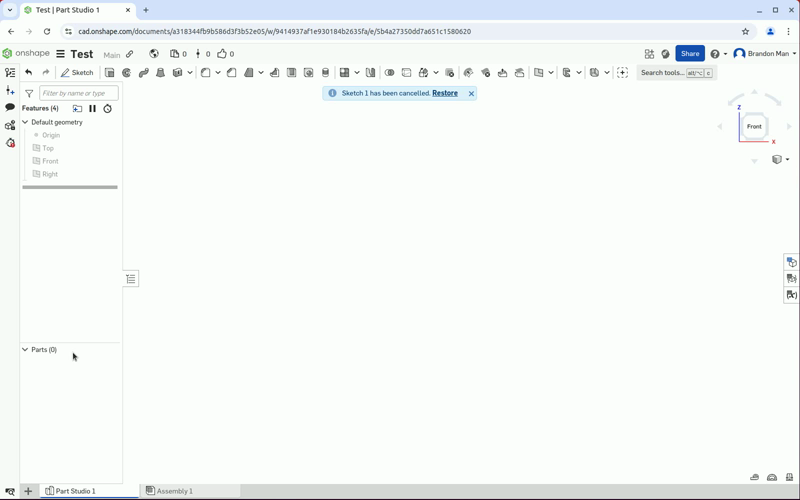
mouse_move(73, 352)
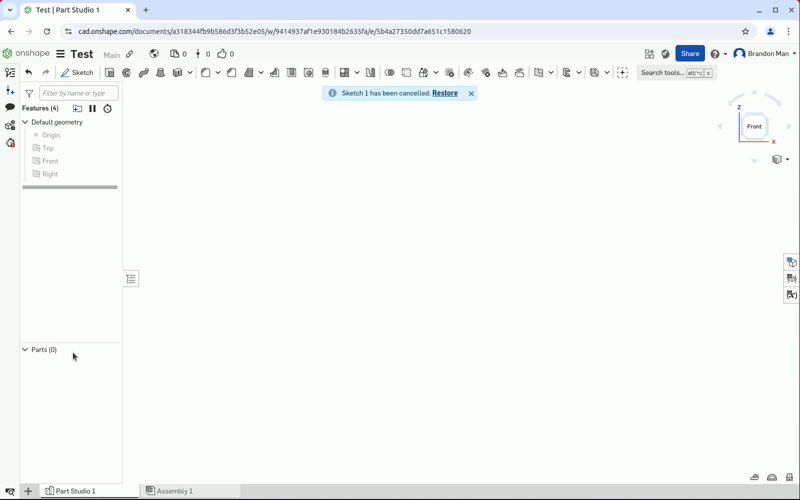
key(shift+y)
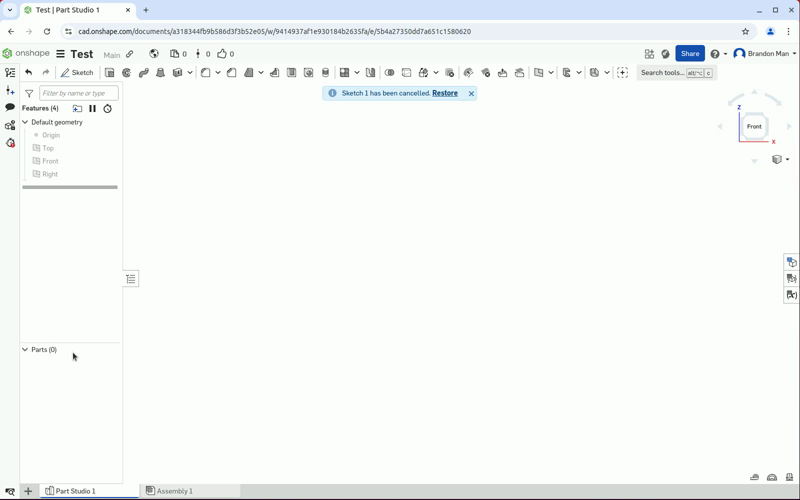
key(shift+s)
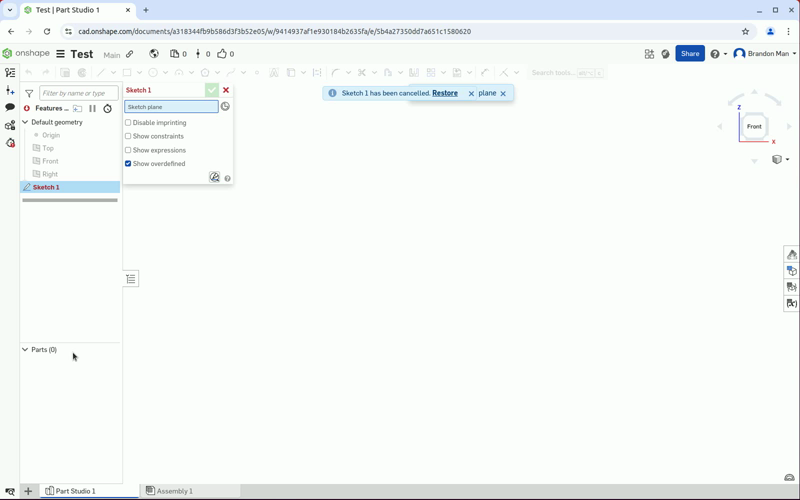
mouse_move(73, 163)
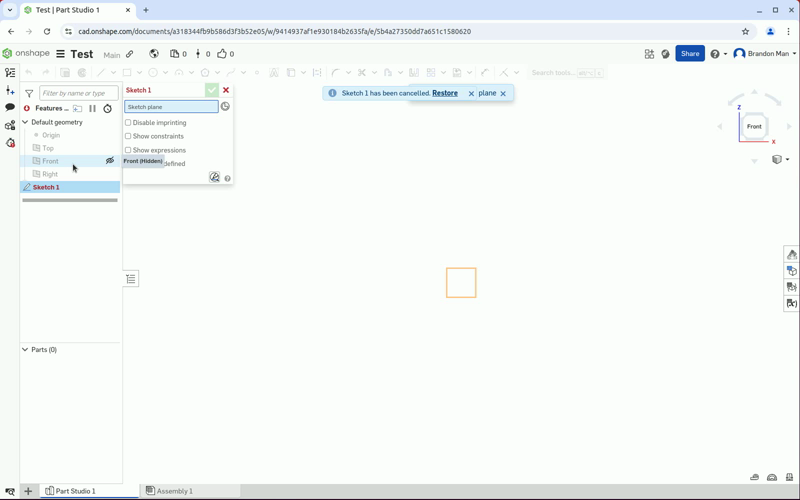
click(73, 163)
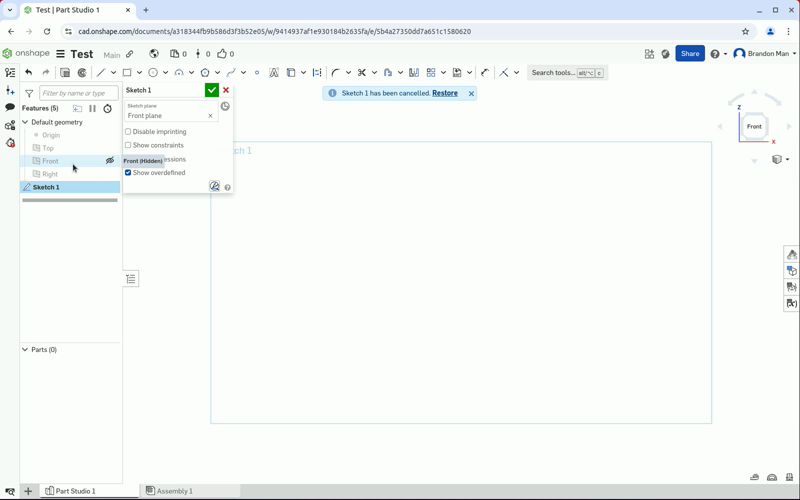
mouse_move(73, 352)
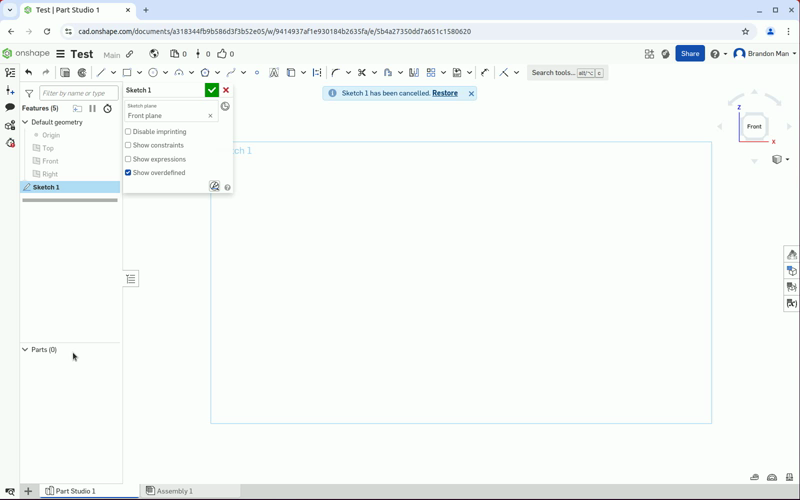
key(y)
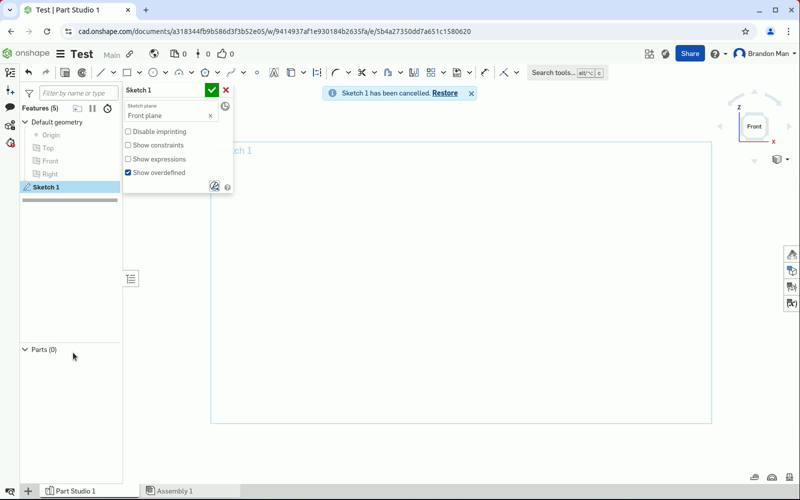
key(l)
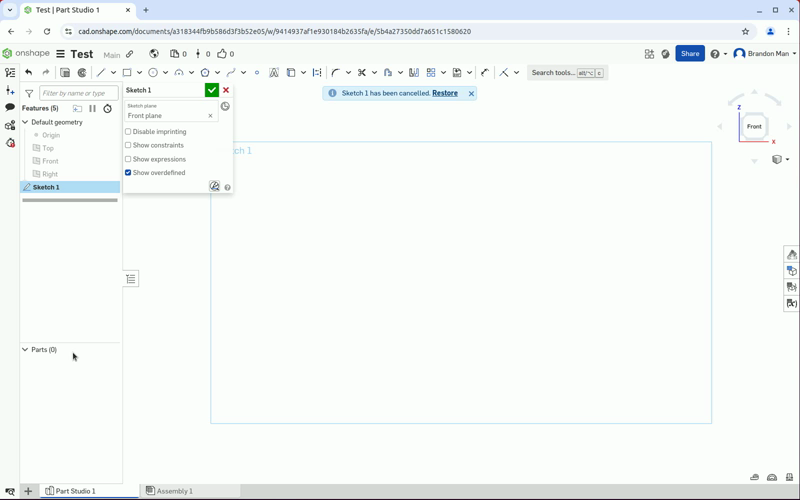
key_down(shift)
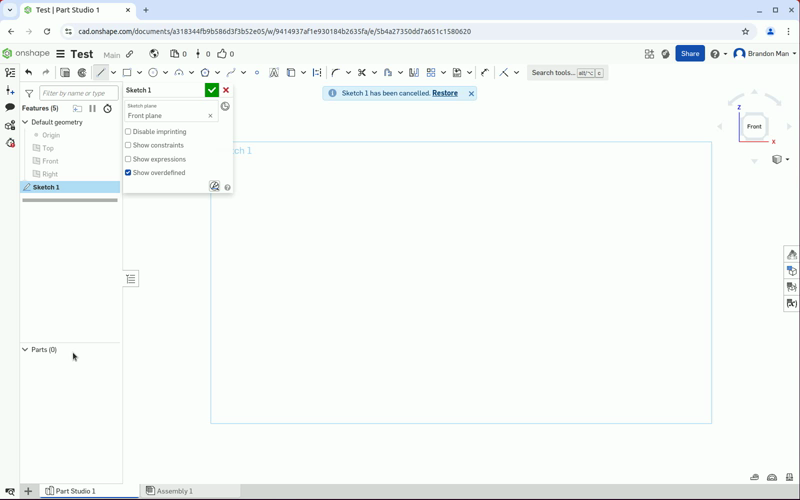
mouse_move(531, 295)
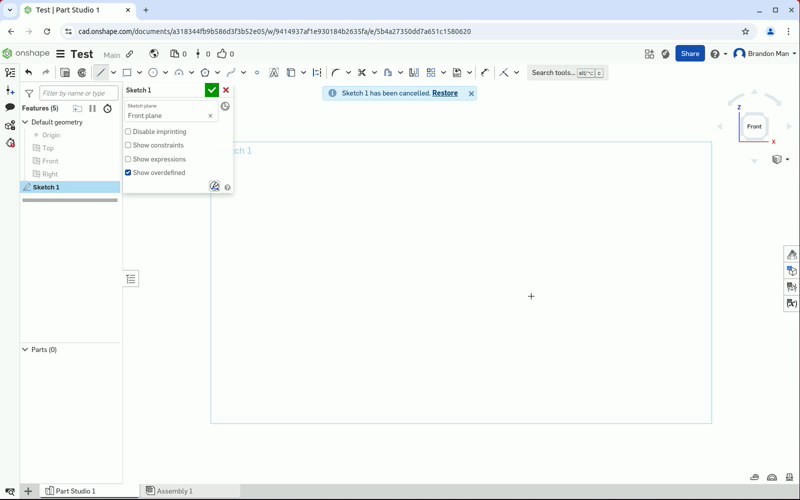
click(531, 295)
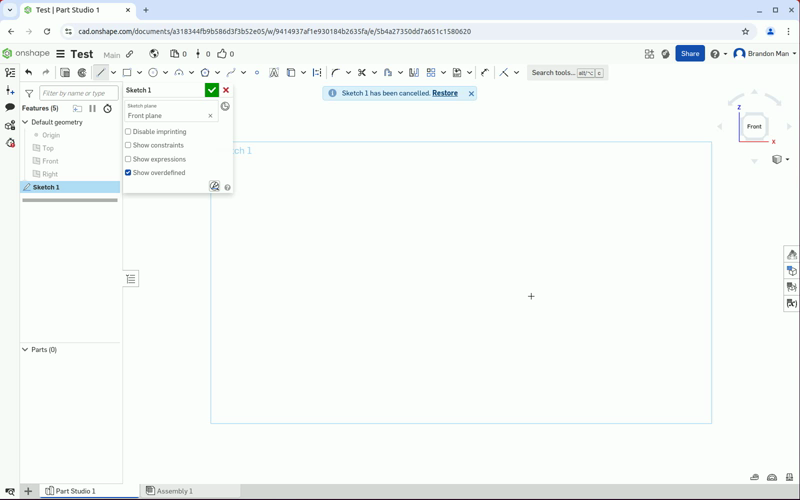
key_up(shift)
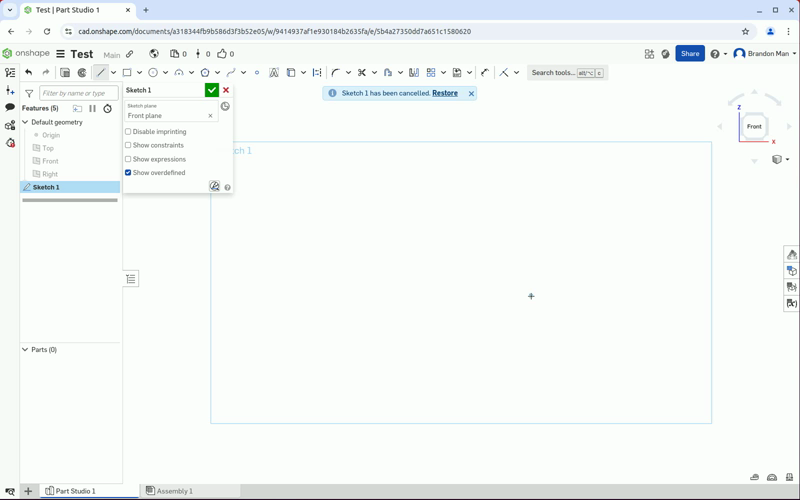
key_down(shift)
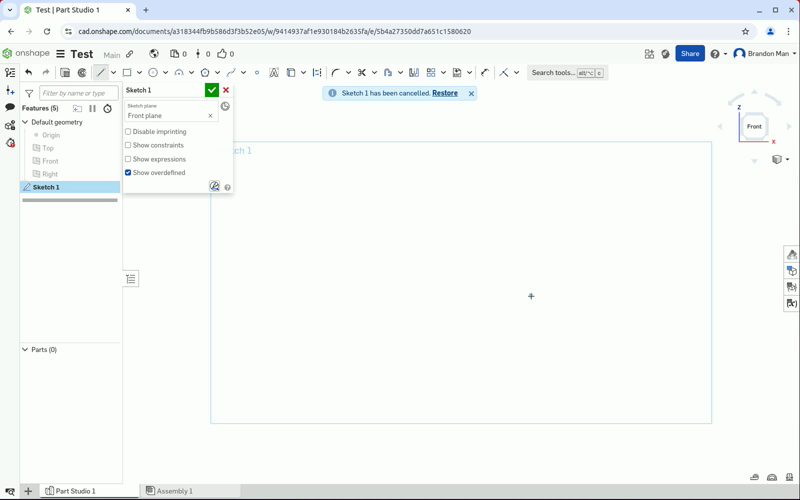
mouse_move(561, 295)
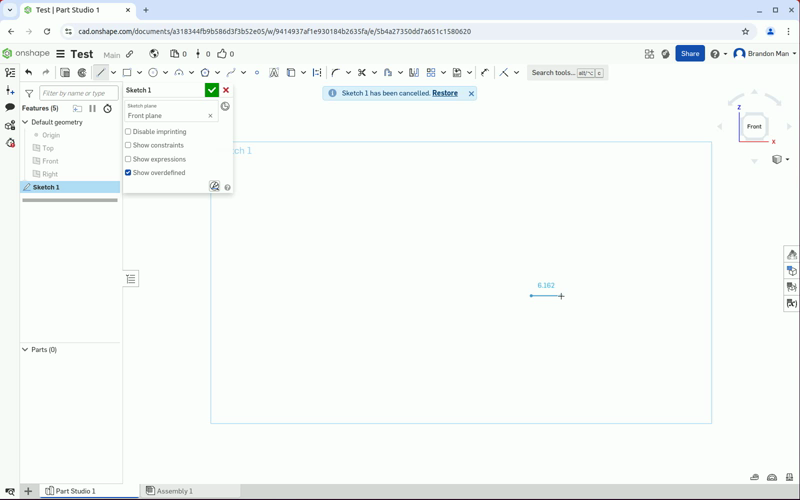
mouse_move(550, 295)
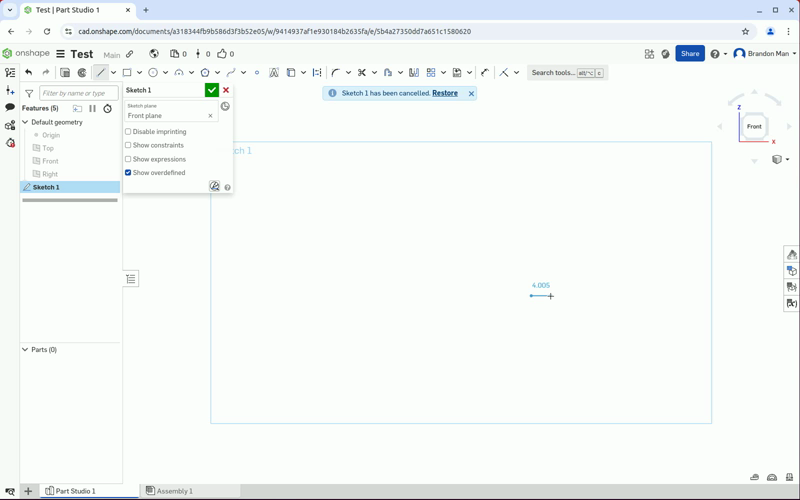
click(550, 295)
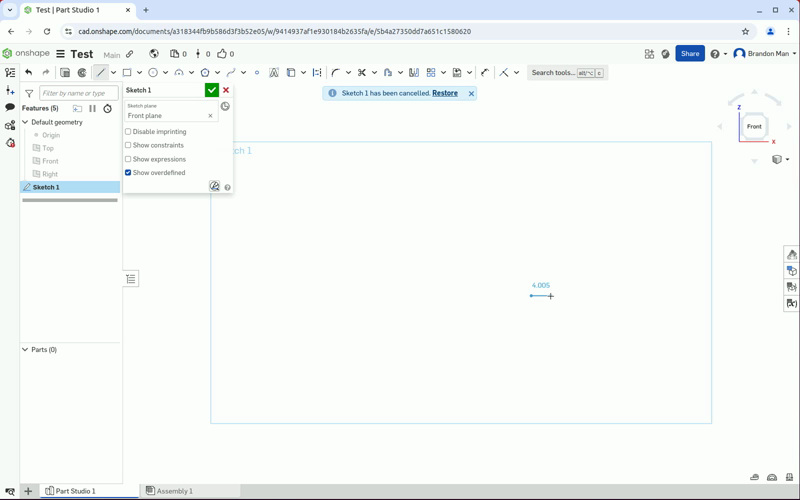
key_up(shift)
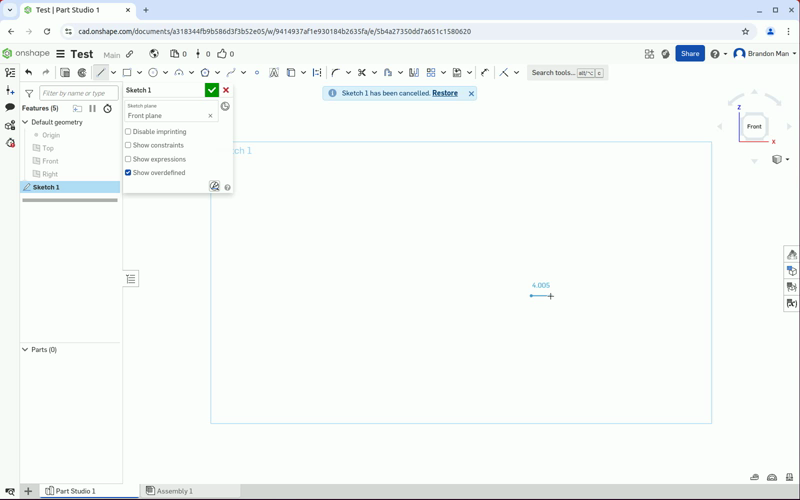
key_down(shift)
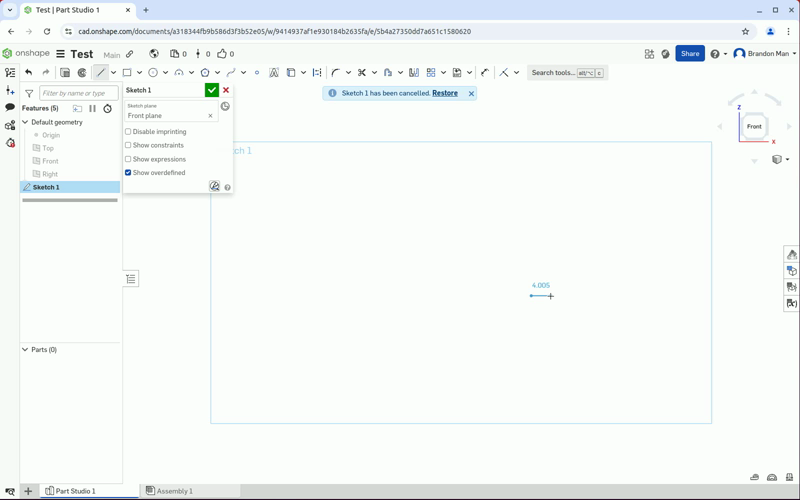
mouse_move(580, 295)
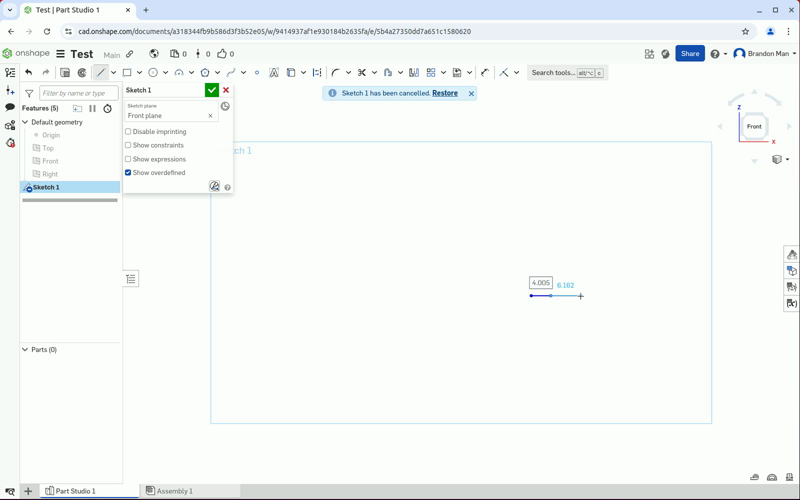
mouse_move(550, 291)
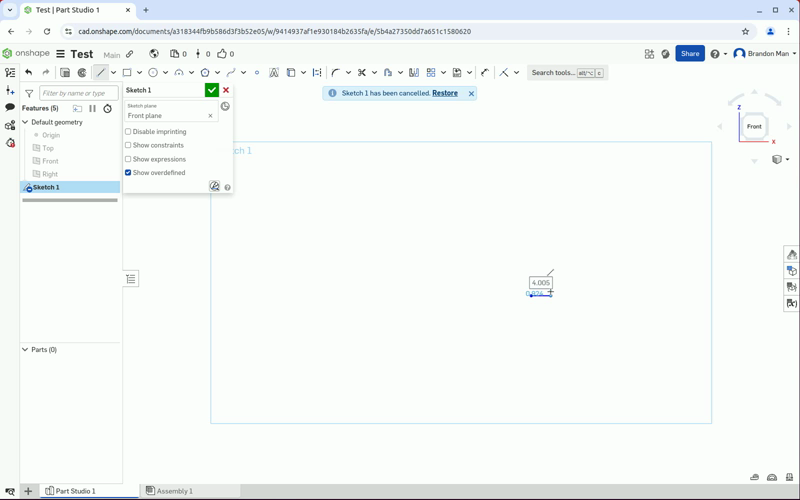
scroll(6)
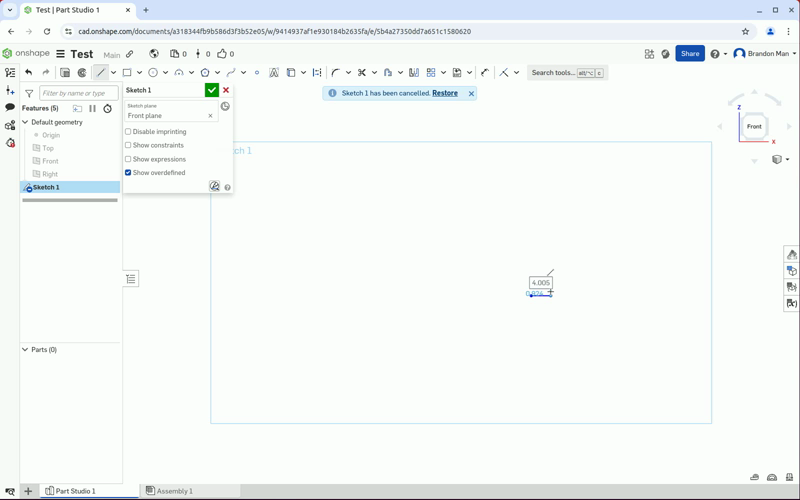
scroll(6)
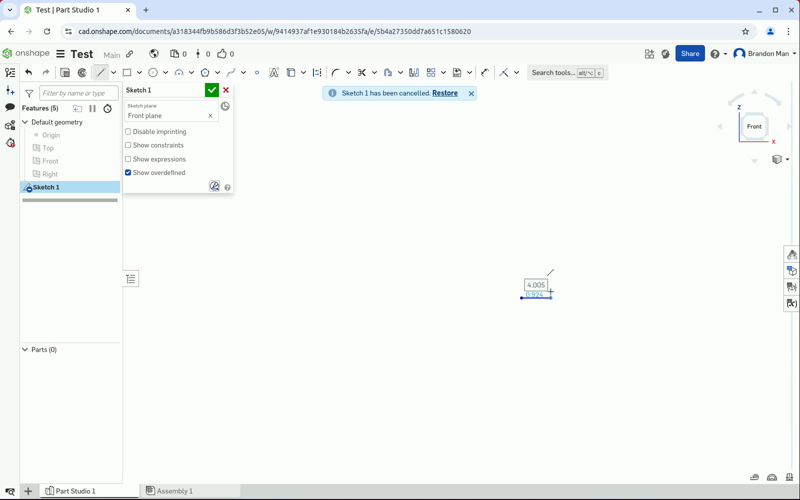
scroll(6)
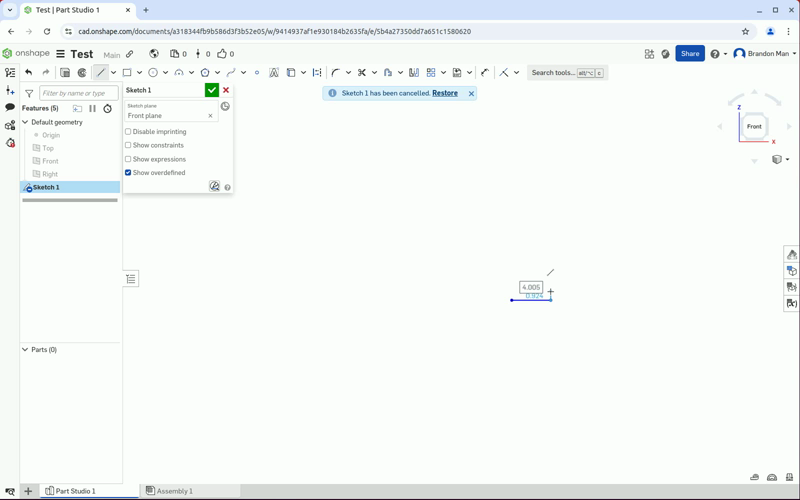
scroll(6)
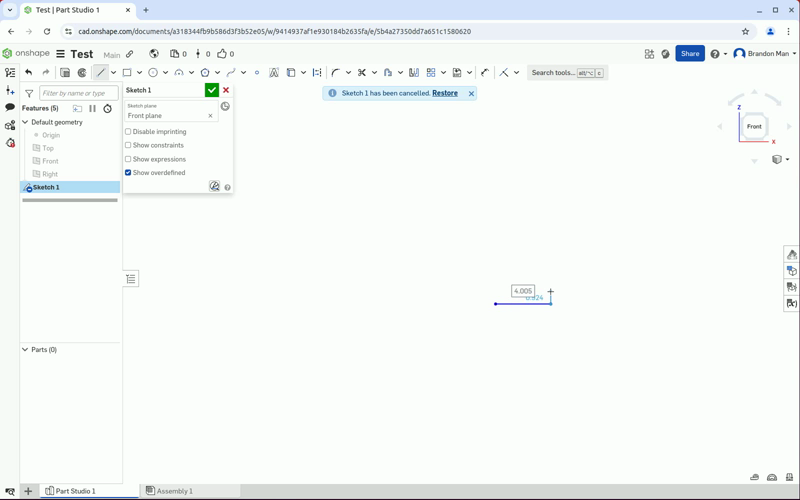
scroll(6)
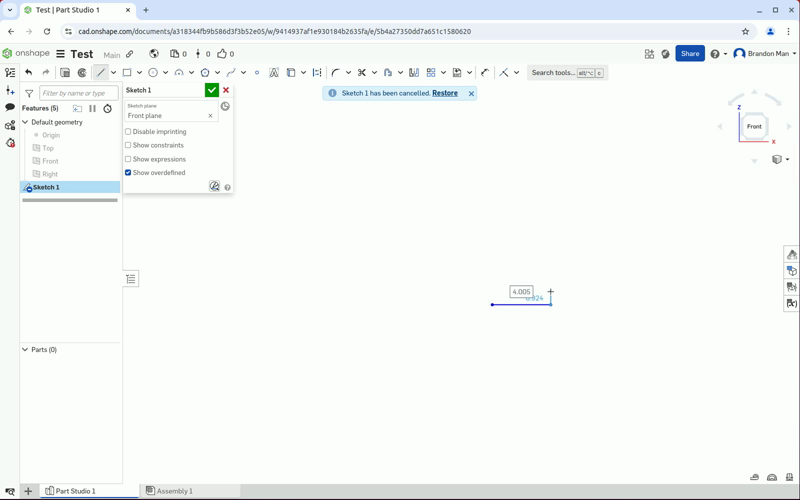
scroll(6)
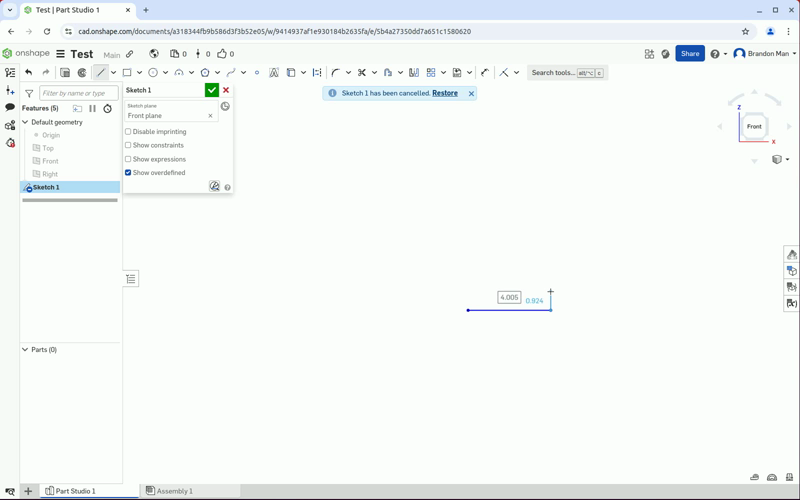
scroll(6)
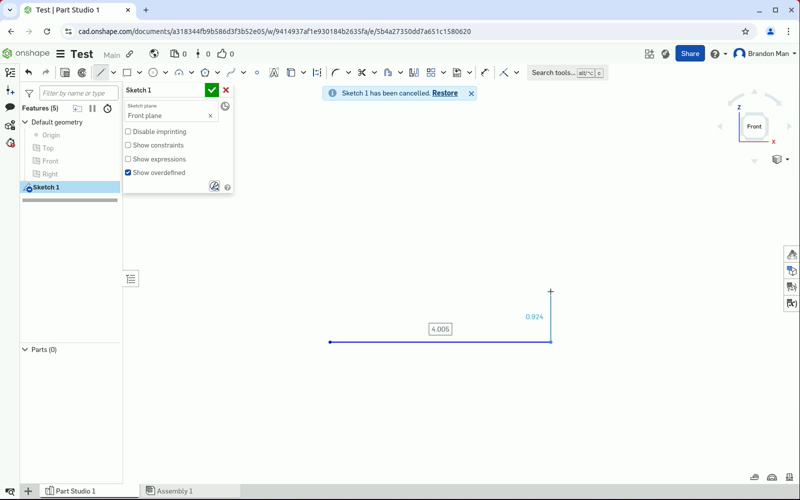
click(550, 291)
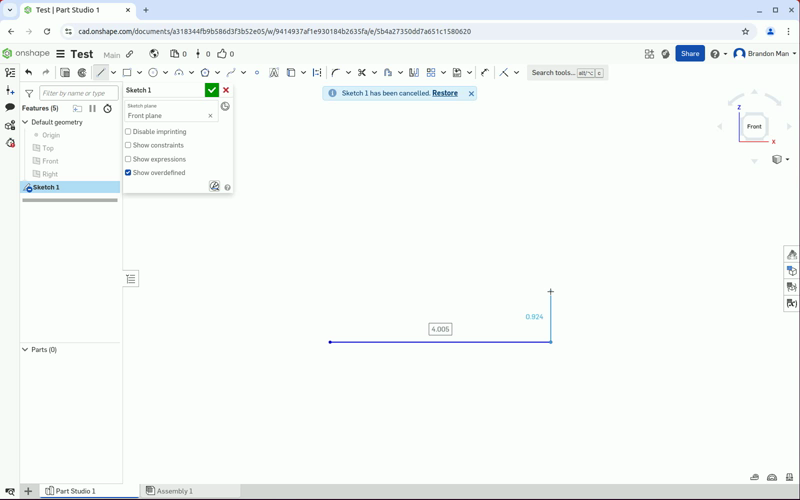
scroll(-6)
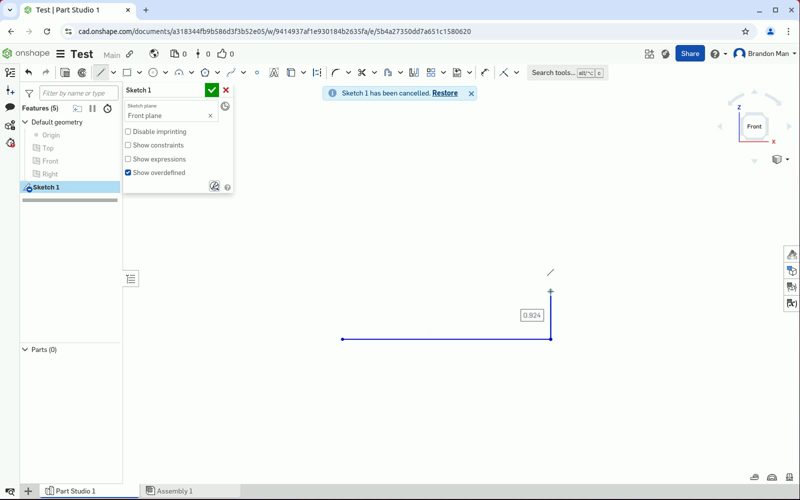
scroll(-6)
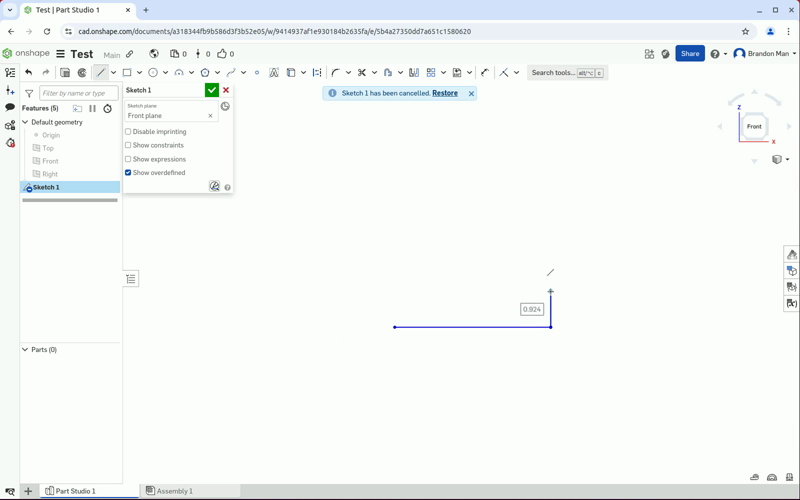
scroll(-6)
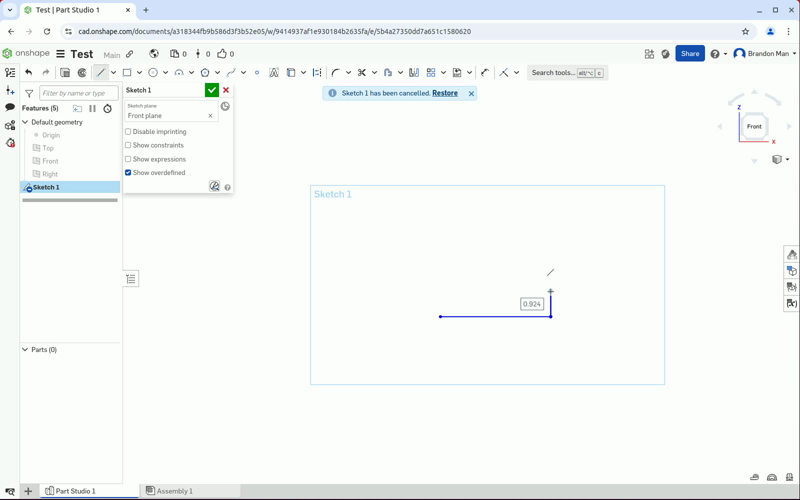
scroll(-6)
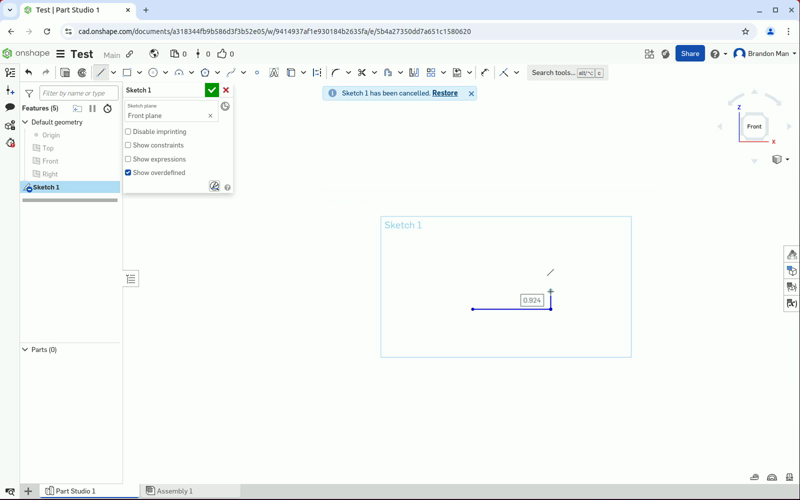
scroll(-6)
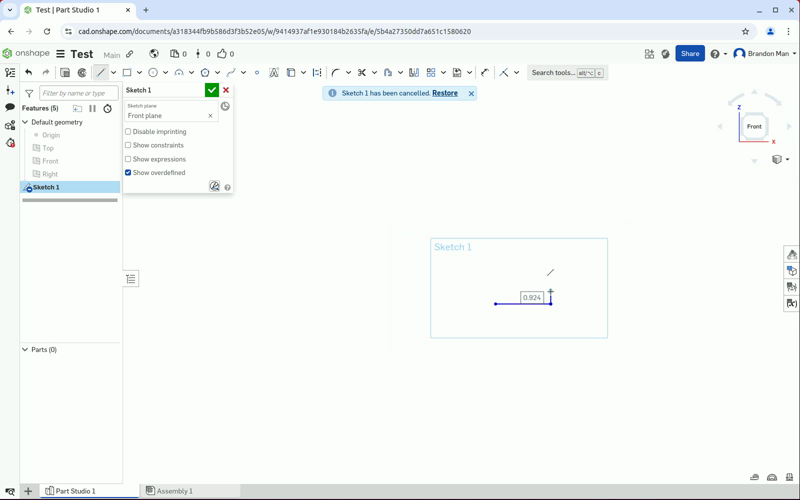
scroll(-6)
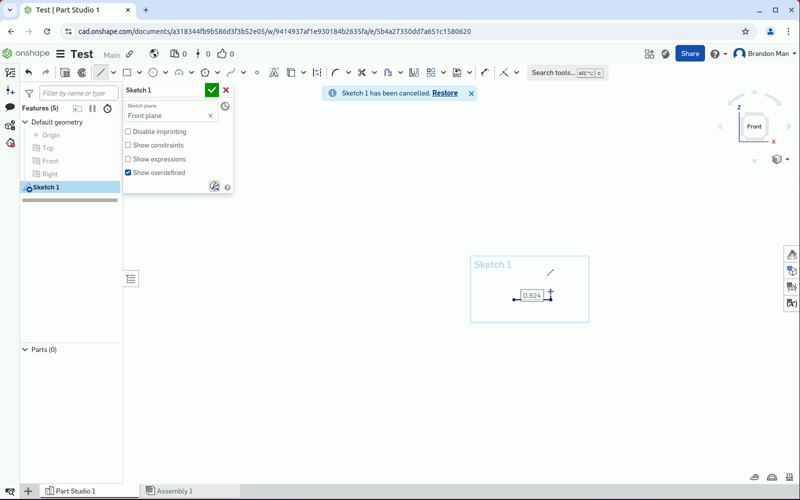
scroll(-6)
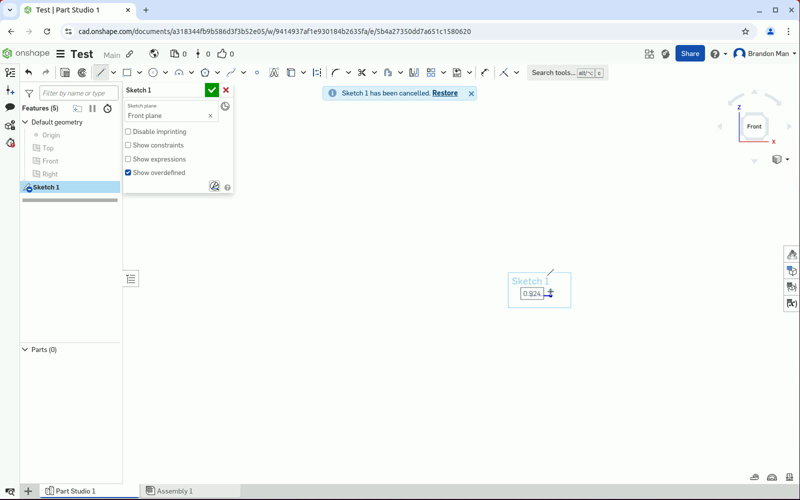
key_up(shift)
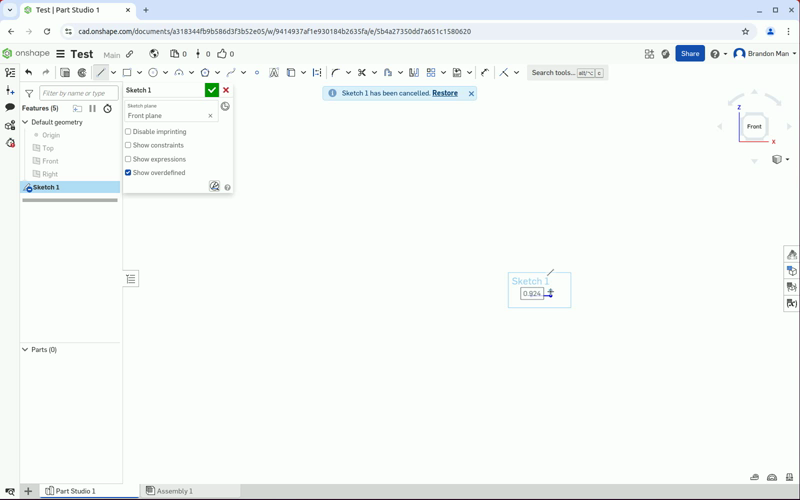
key(esc)
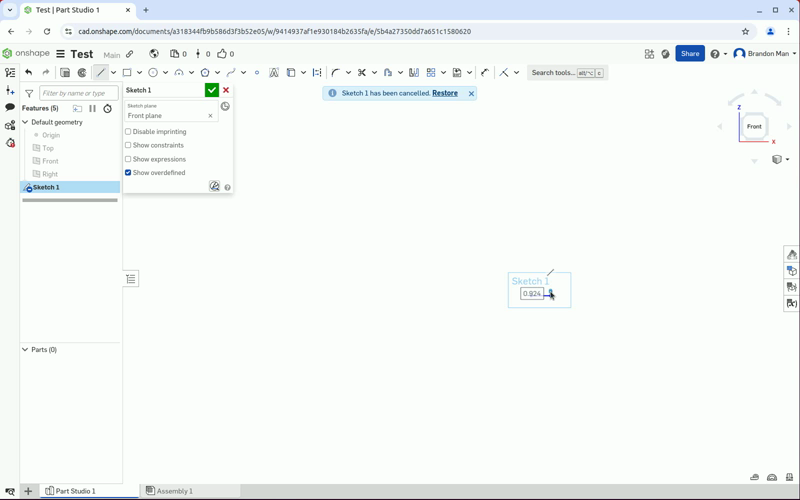
key(a)
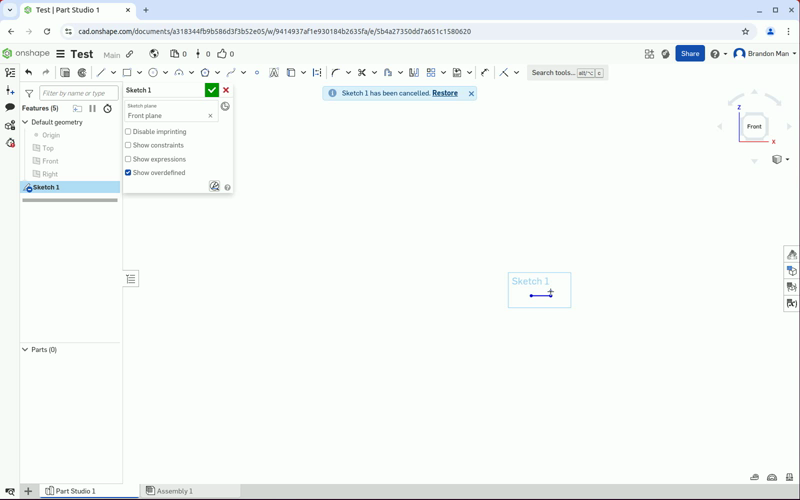
mouse_move(550, 291)
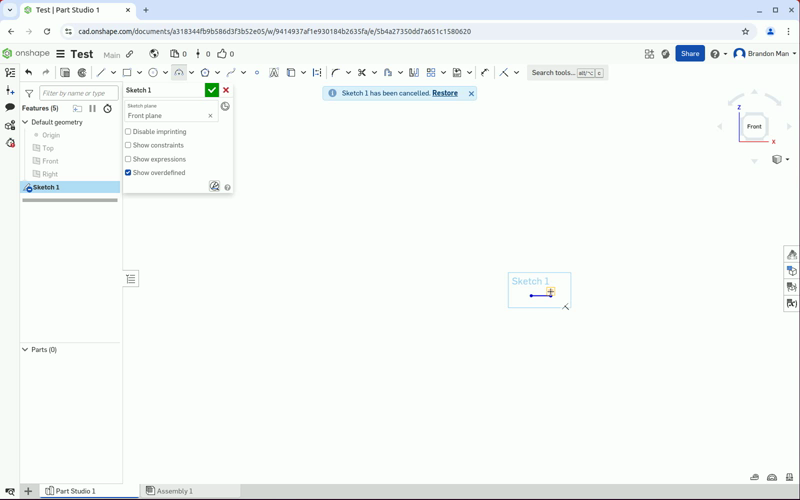
scroll(6)
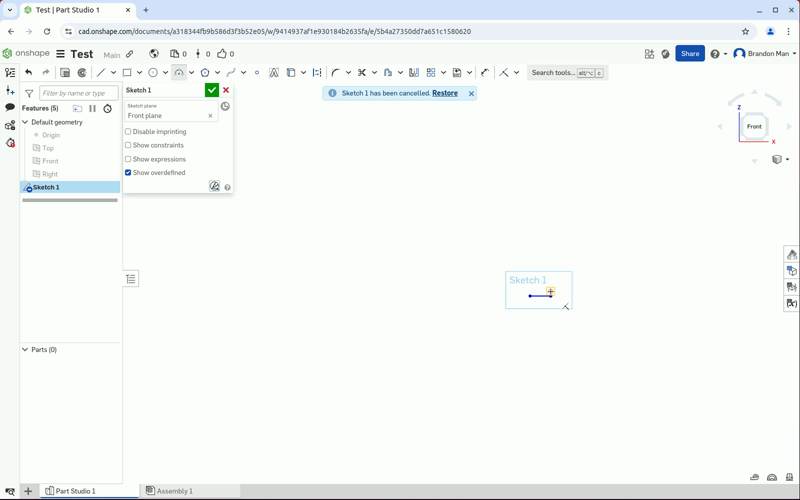
scroll(6)
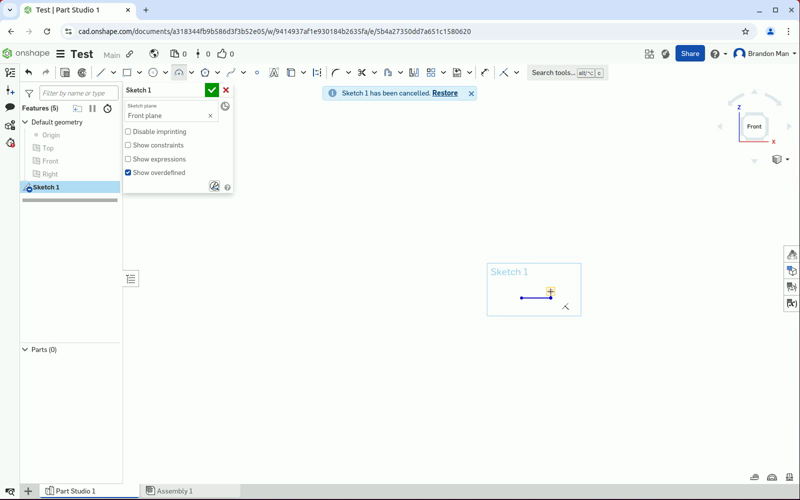
scroll(6)
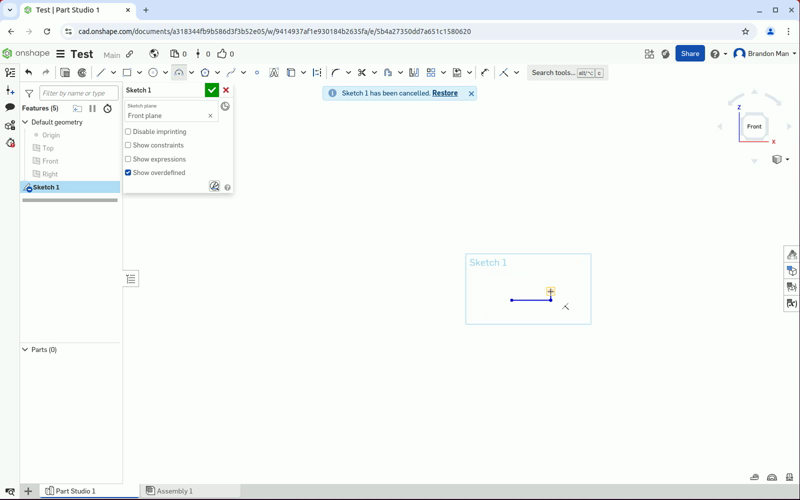
scroll(6)
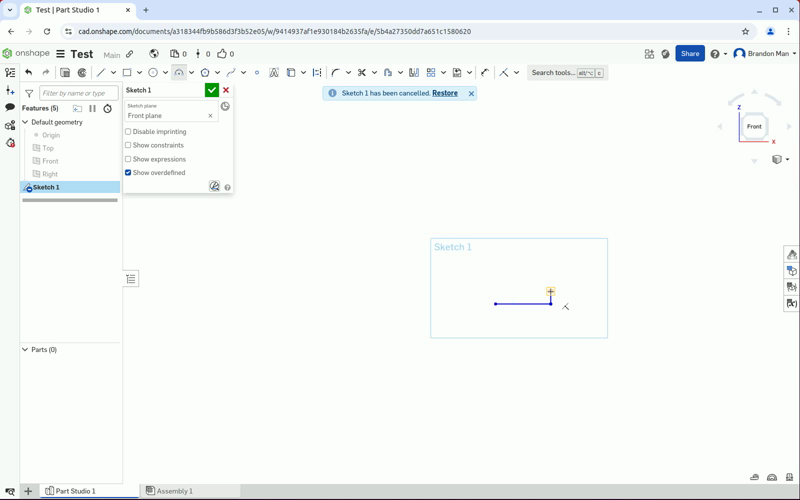
scroll(6)
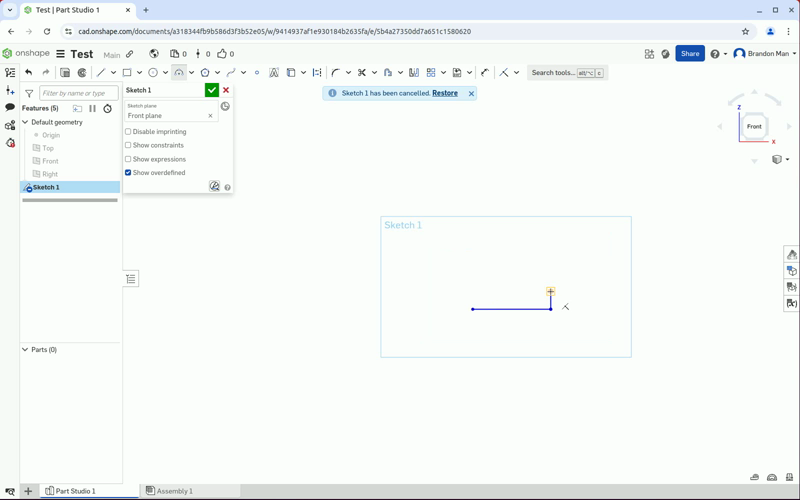
scroll(6)
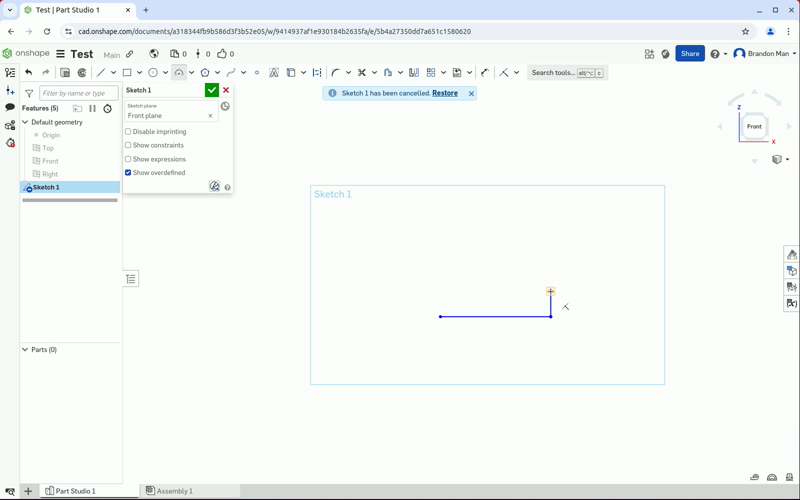
scroll(6)
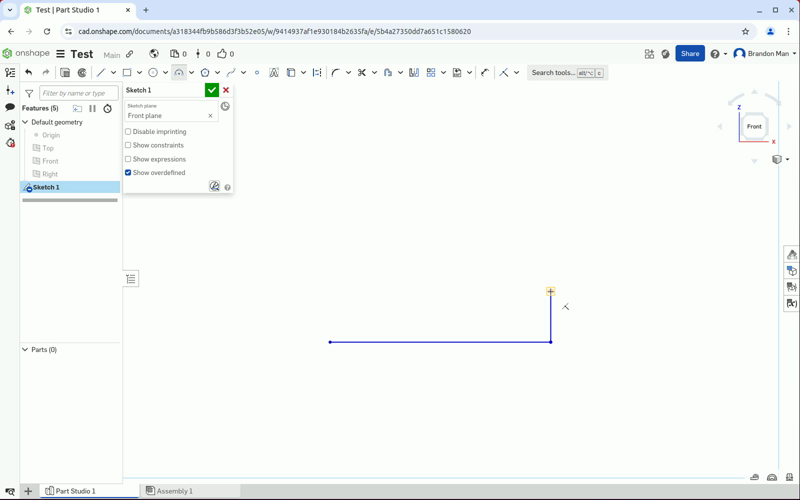
click(550, 291)
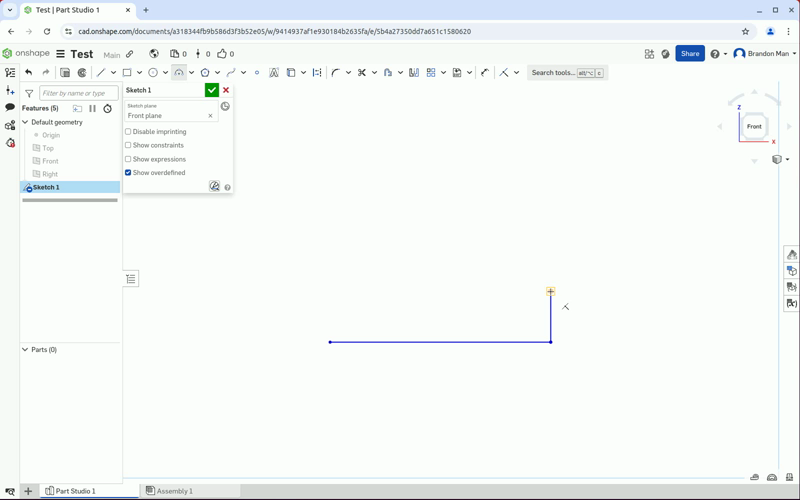
scroll(-6)
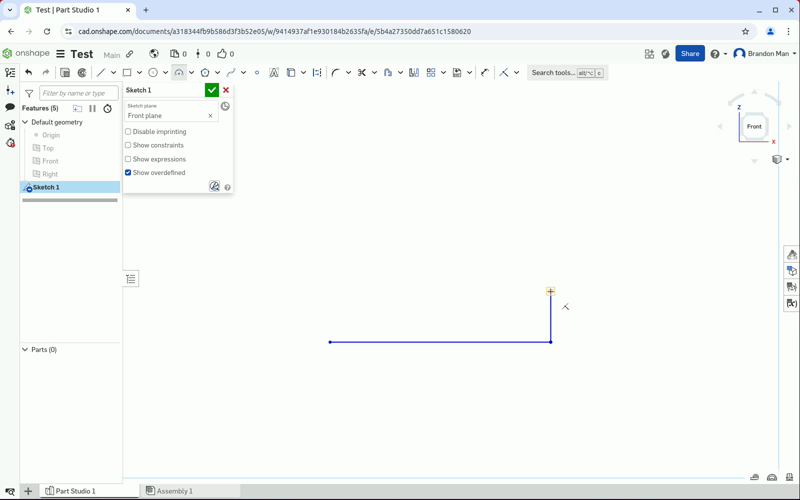
scroll(-6)
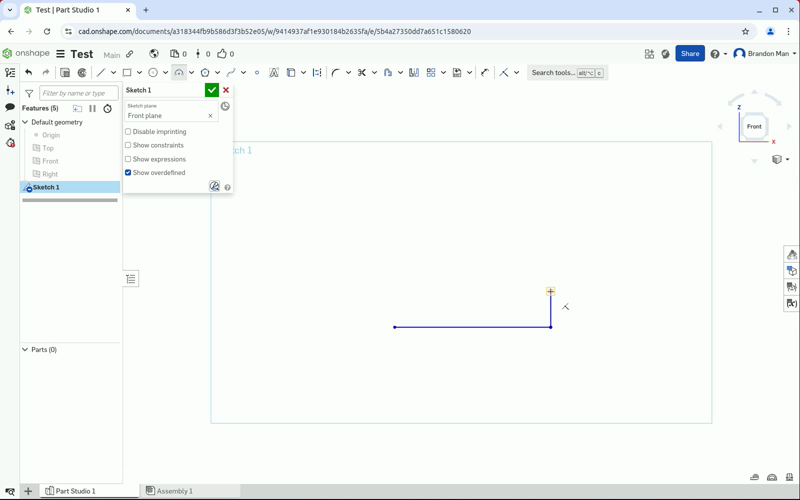
scroll(-6)
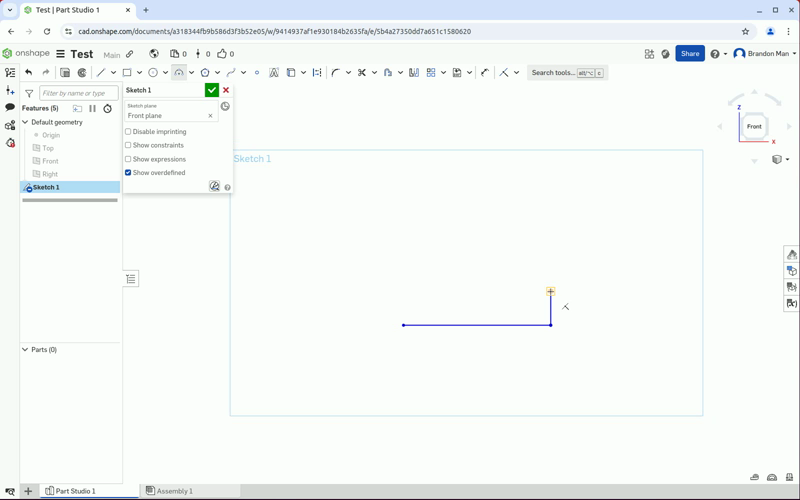
scroll(-6)
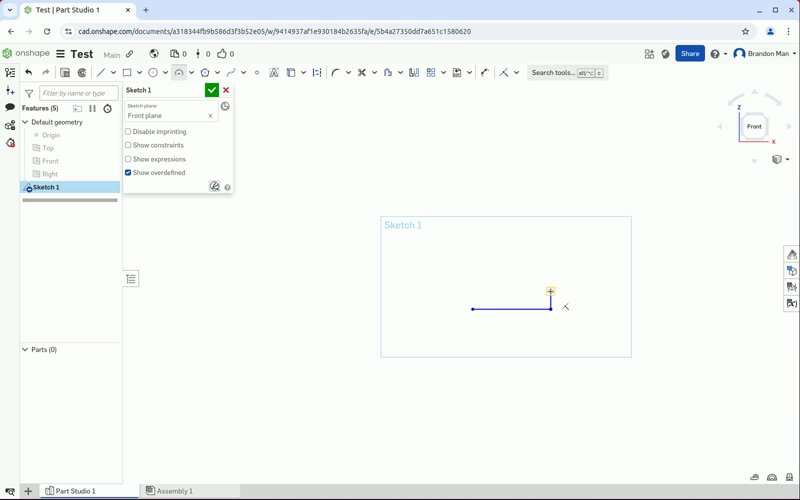
scroll(-6)
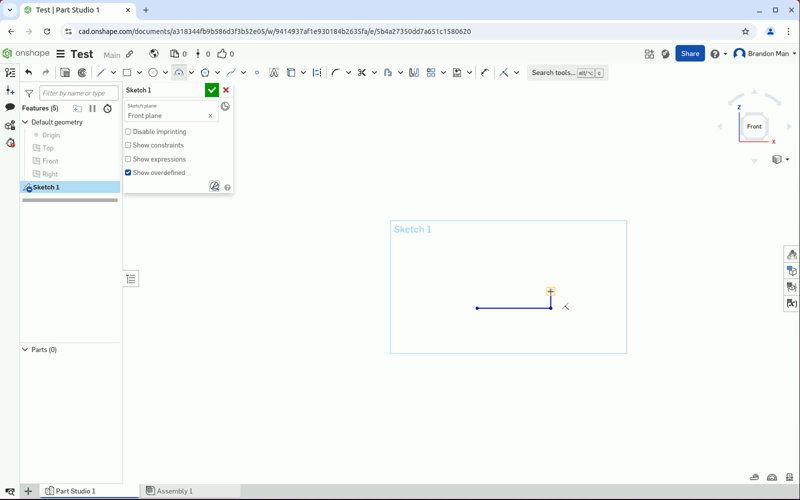
scroll(-6)
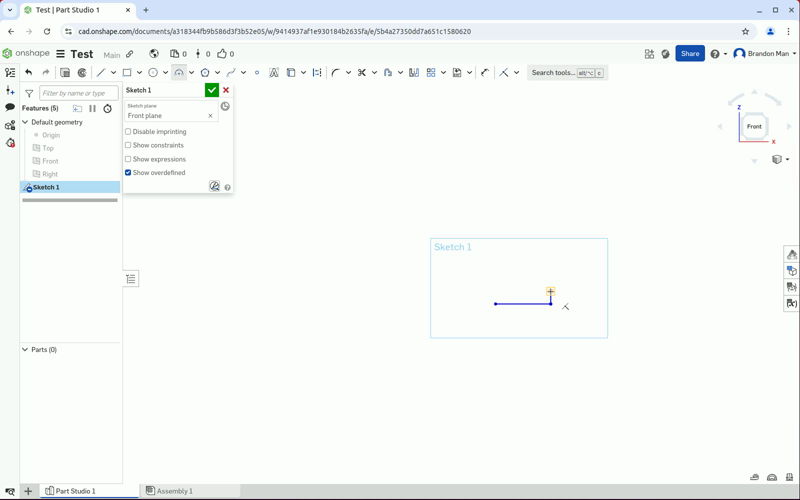
scroll(-6)
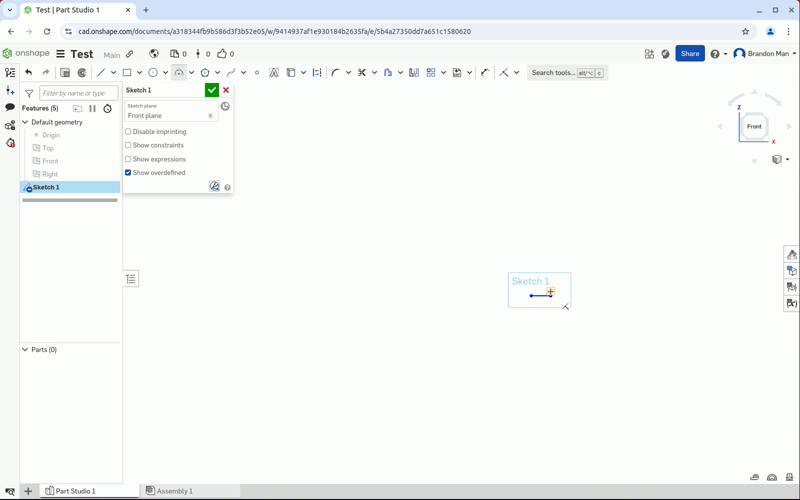
key_down(shift)
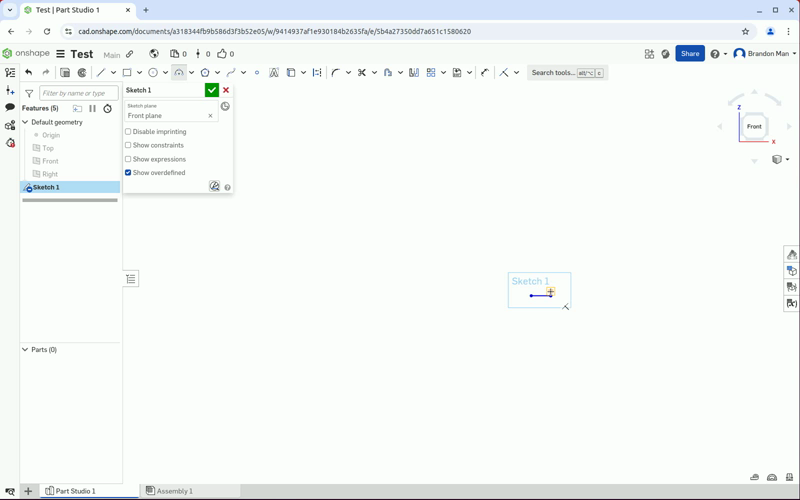
mouse_move(550, 273)
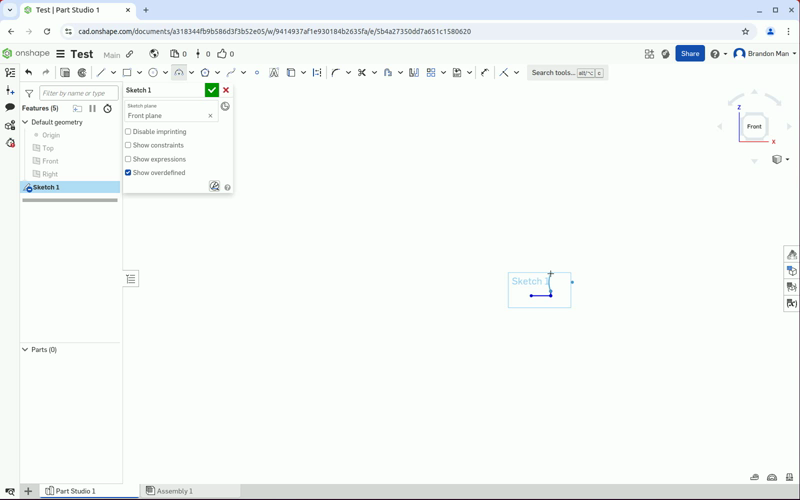
click(550, 273)
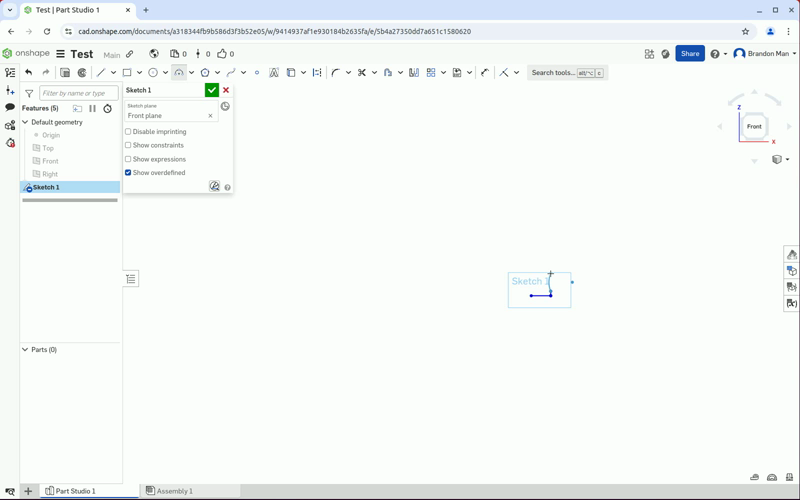
mouse_move(559, 282)
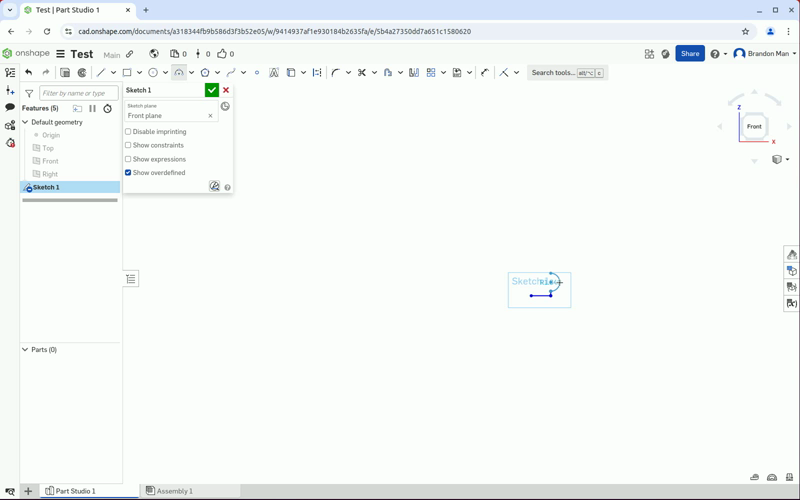
click(559, 282)
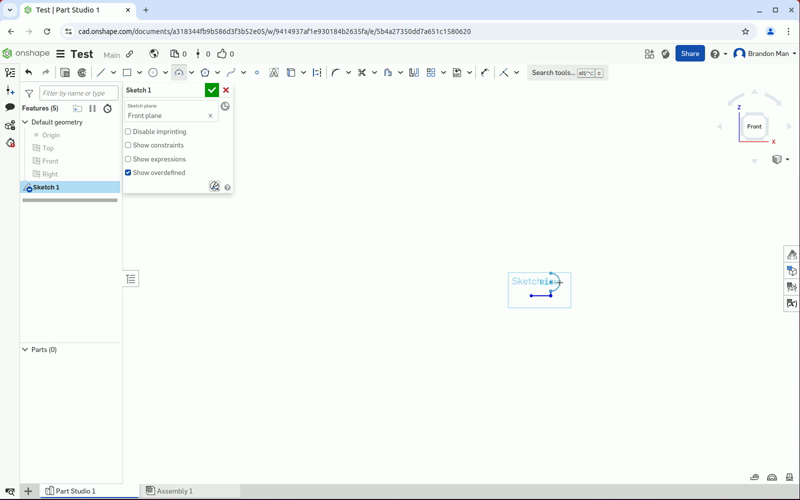
key_up(shift)
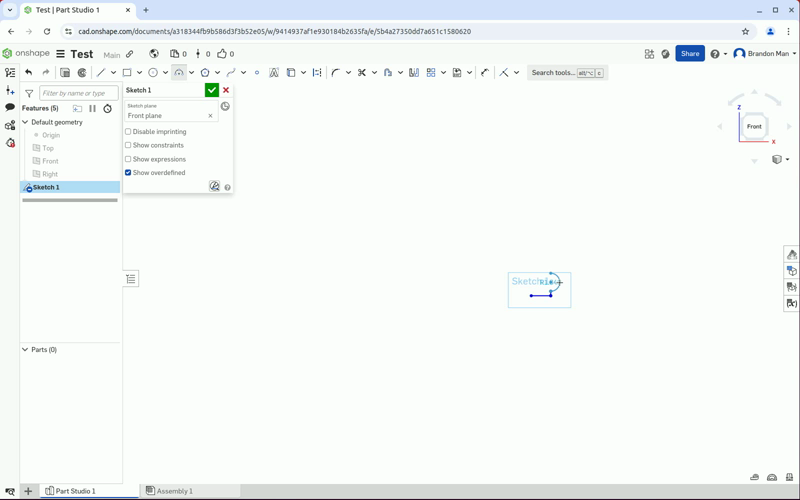
key(esc)
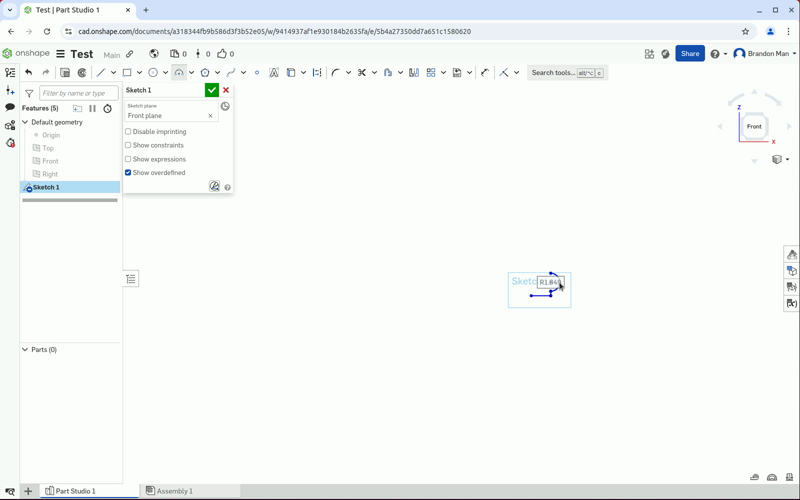
key(l)
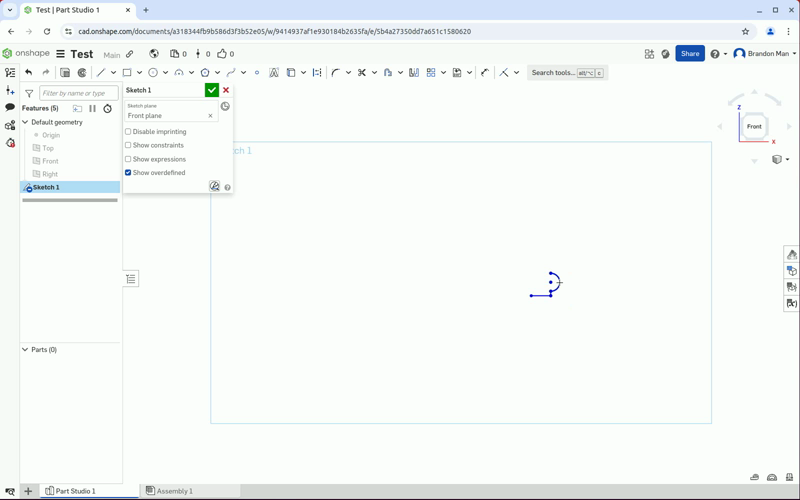
mouse_move(550, 273)
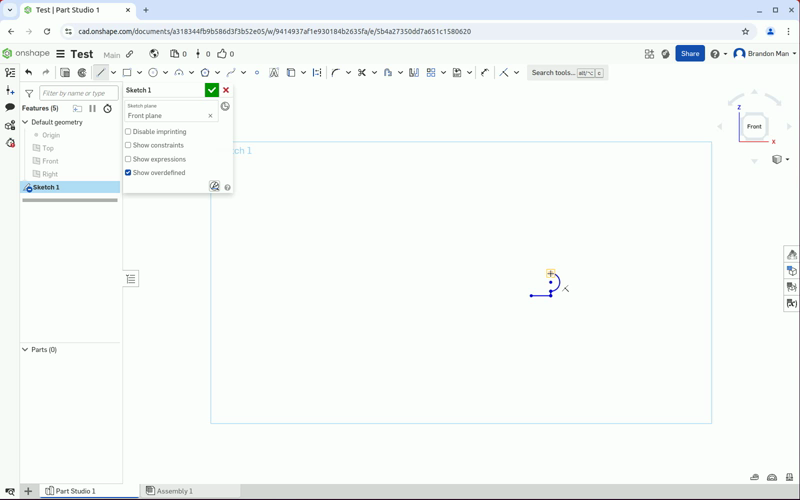
click(550, 273)
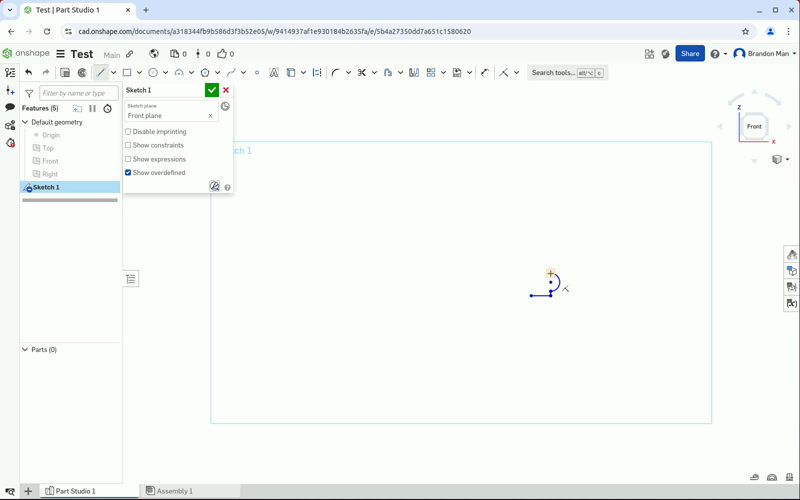
key_down(shift)
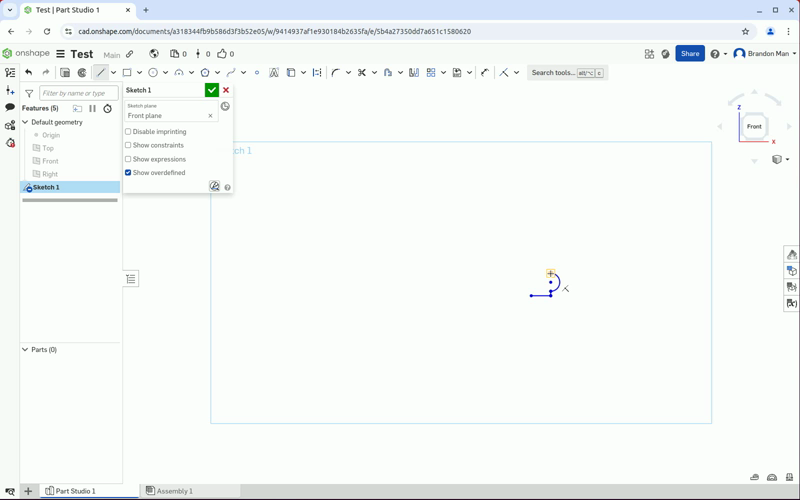
mouse_move(580, 273)
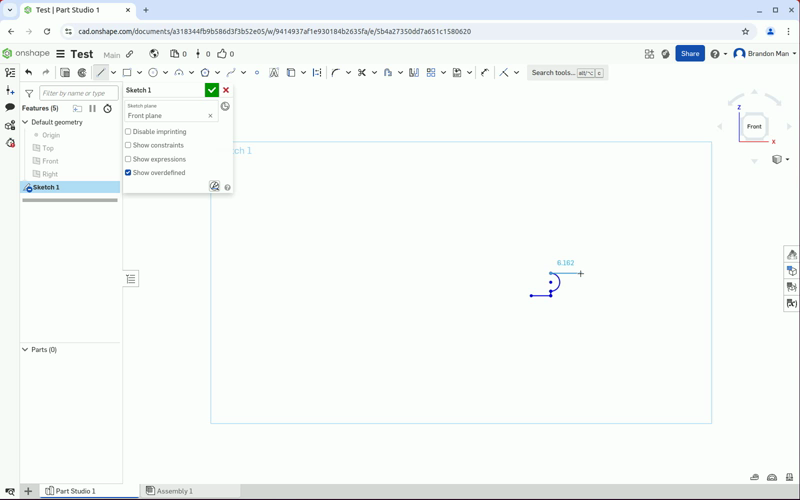
mouse_move(550, 268)
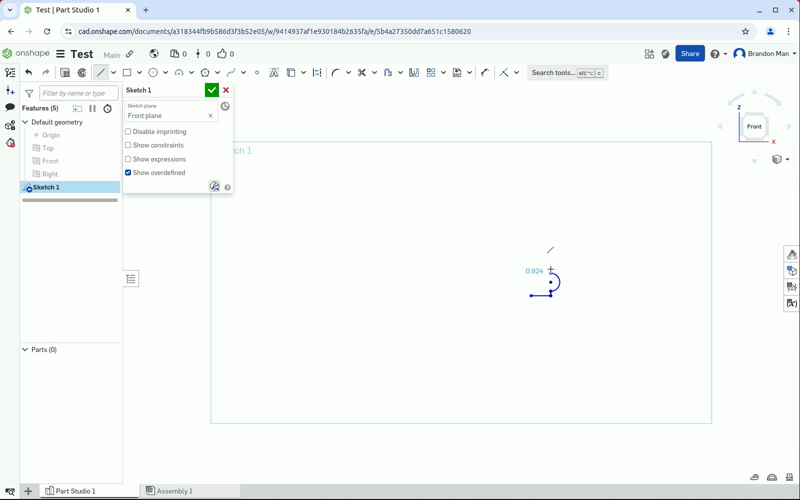
scroll(6)
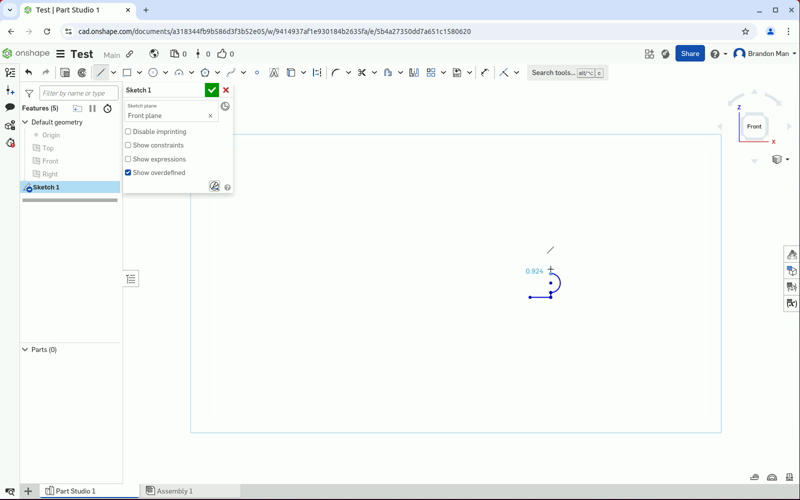
scroll(6)
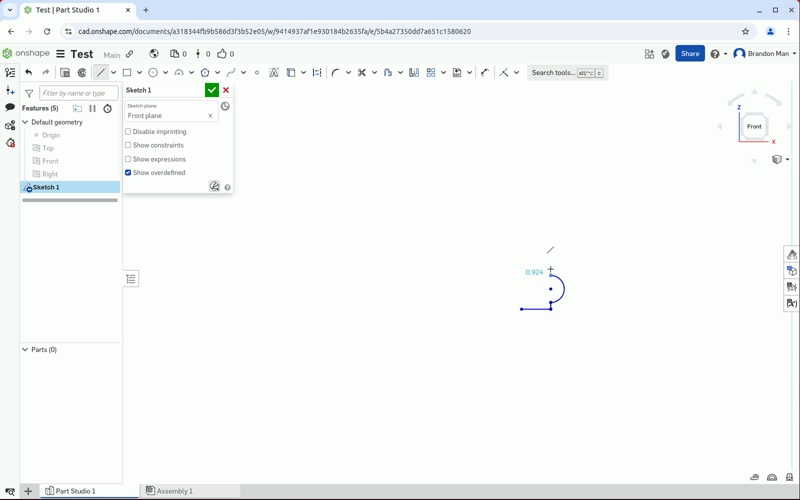
scroll(6)
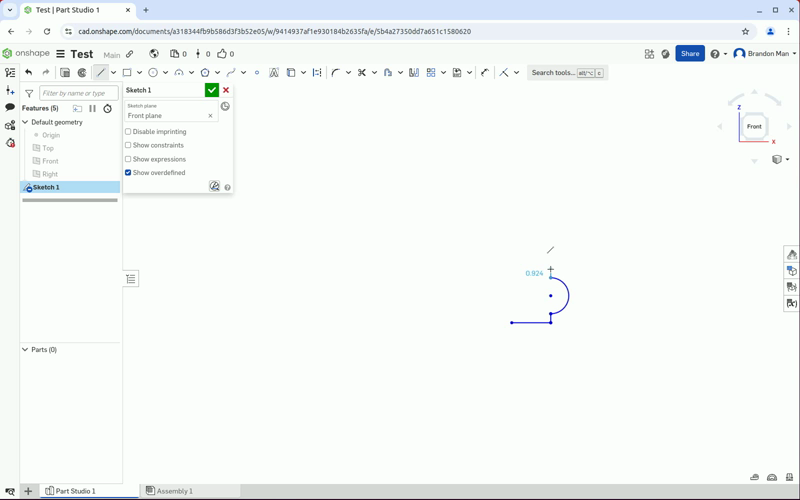
scroll(6)
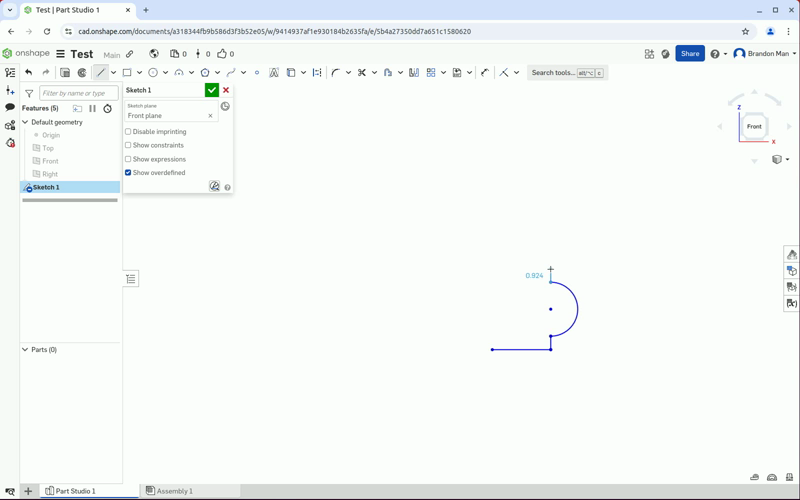
scroll(6)
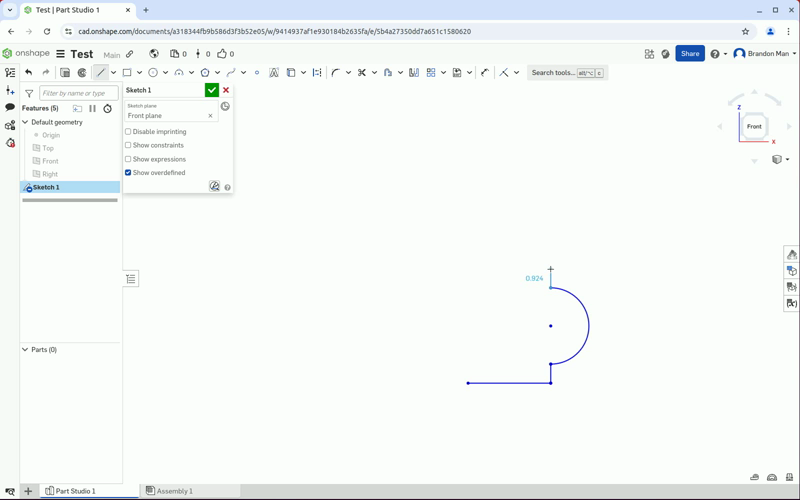
scroll(6)
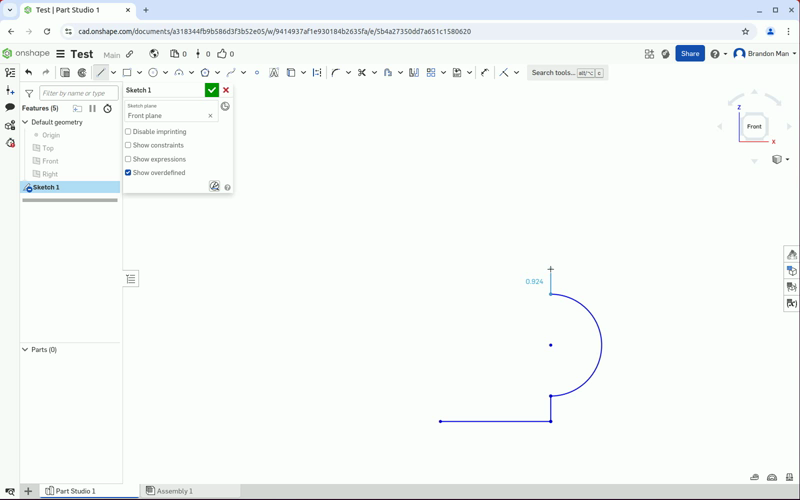
scroll(6)
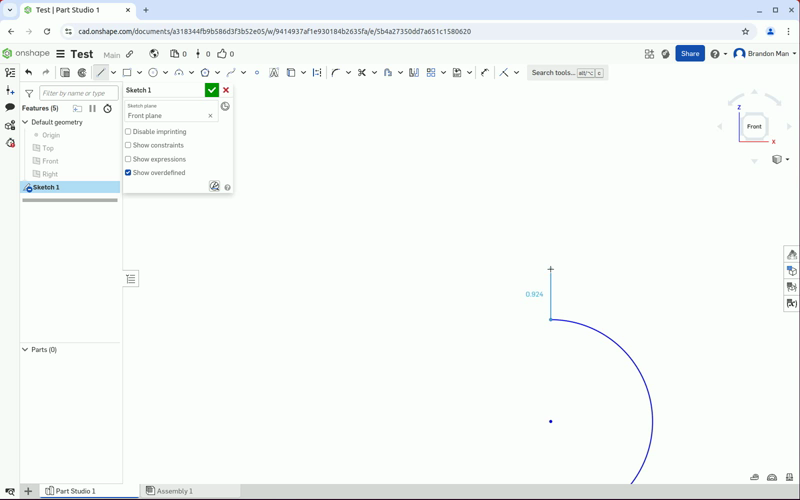
click(550, 268)
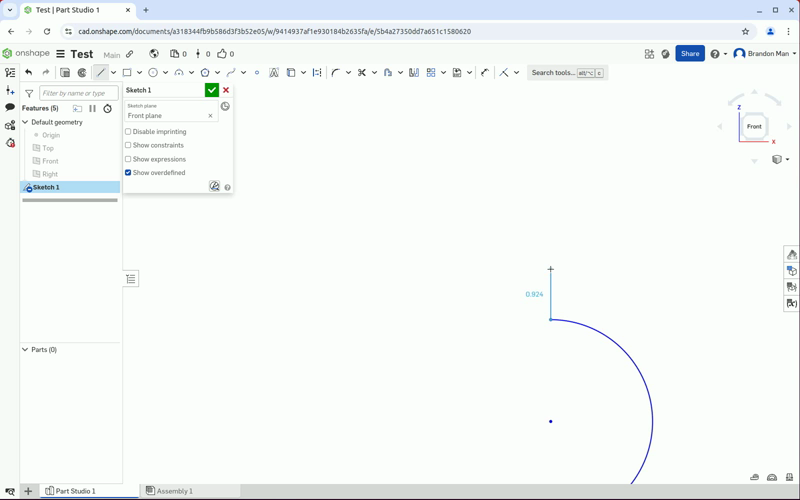
scroll(-6)
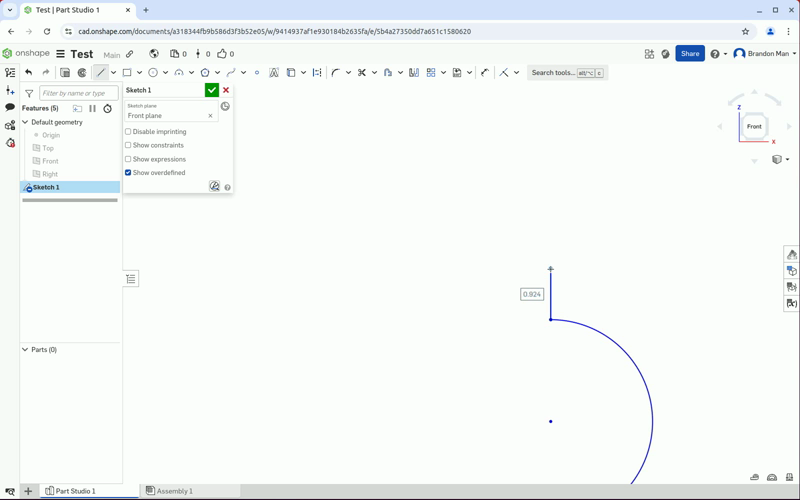
scroll(-6)
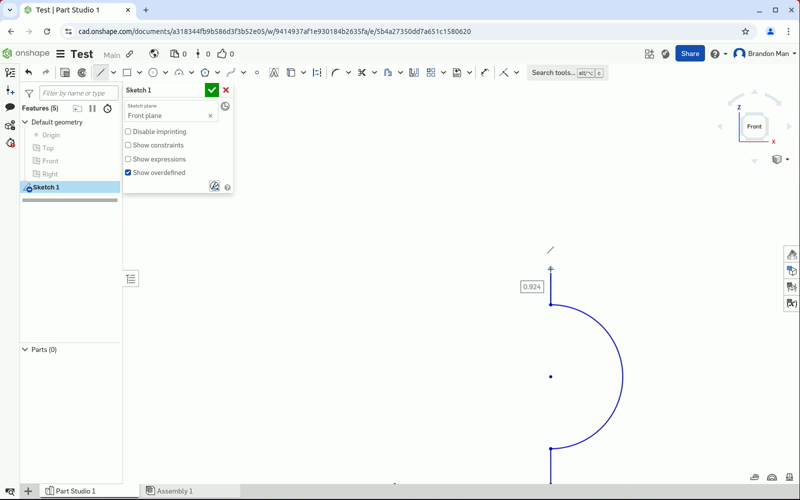
scroll(-6)
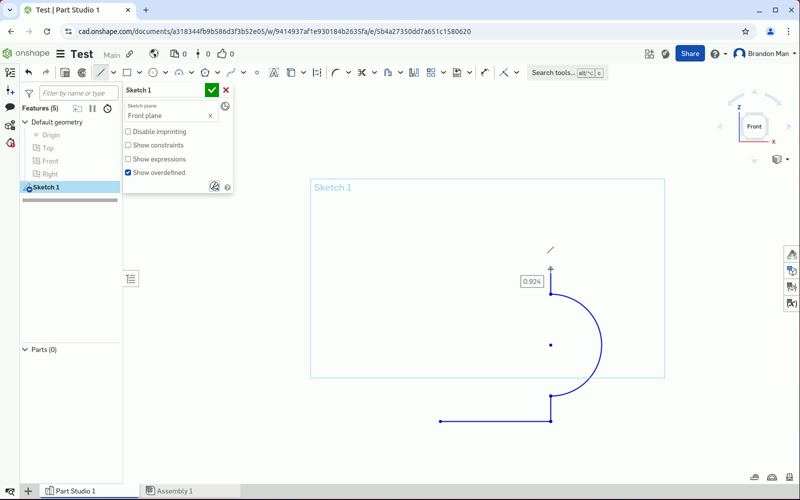
scroll(-6)
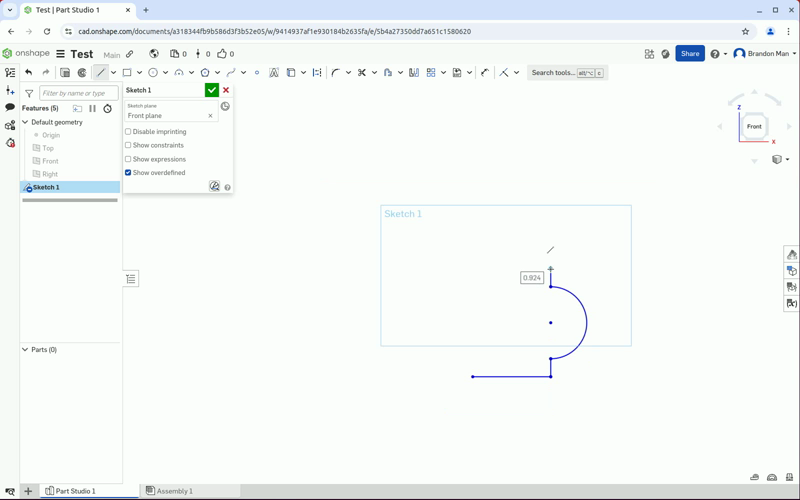
scroll(-6)
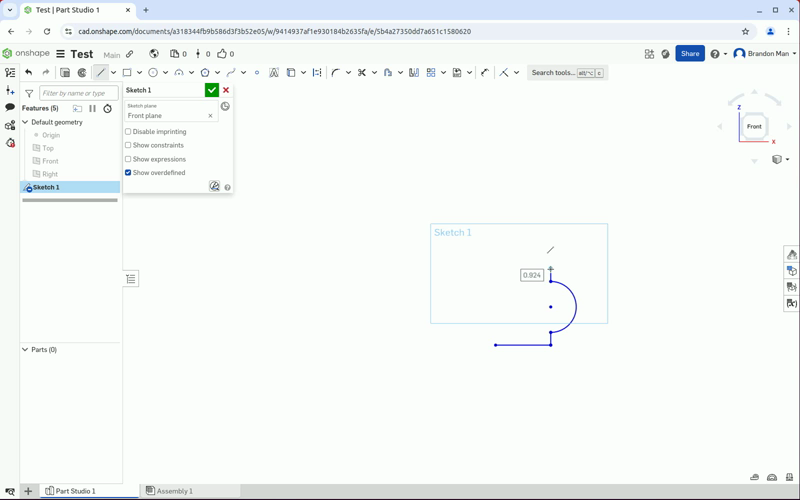
scroll(-6)
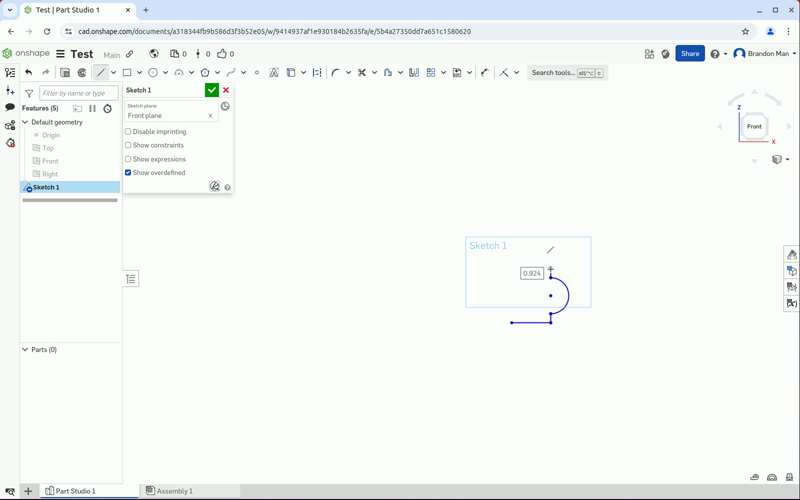
scroll(-6)
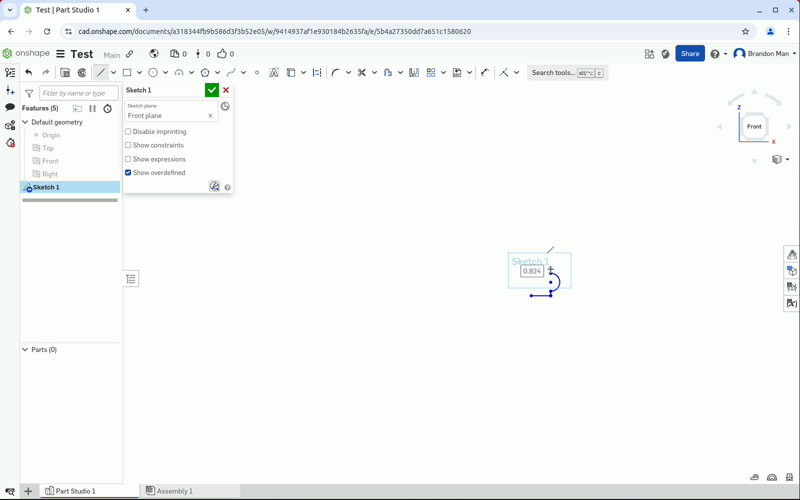
key_up(shift)
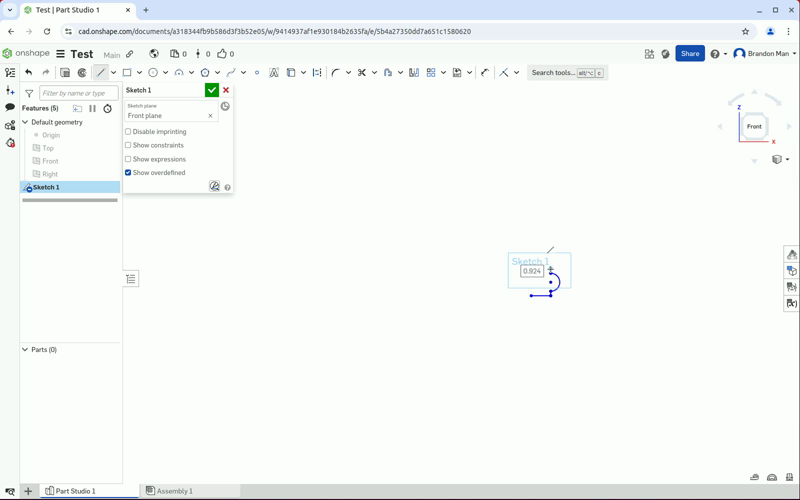
key_down(shift)
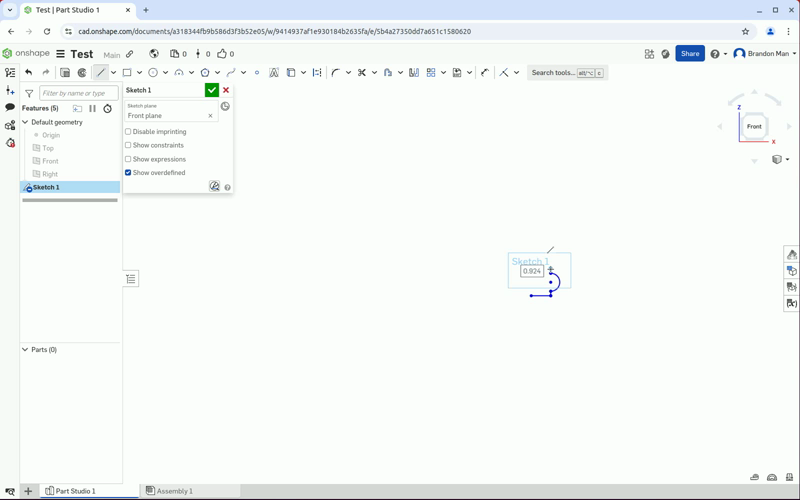
mouse_move(580, 268)
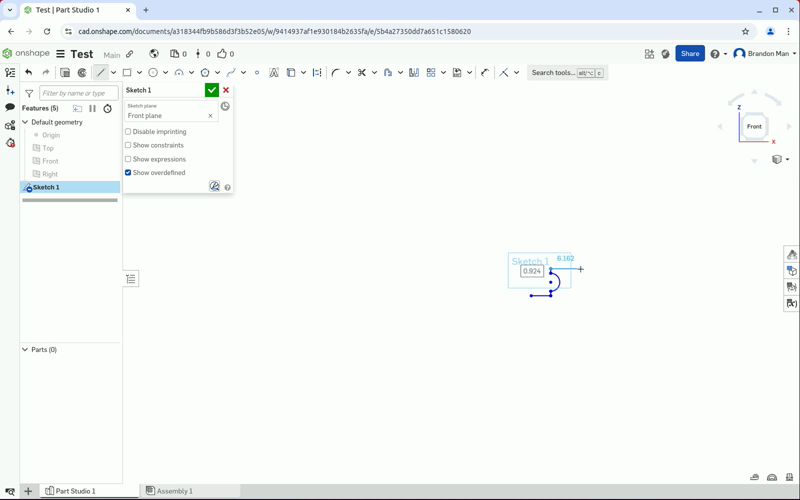
mouse_move(531, 268)
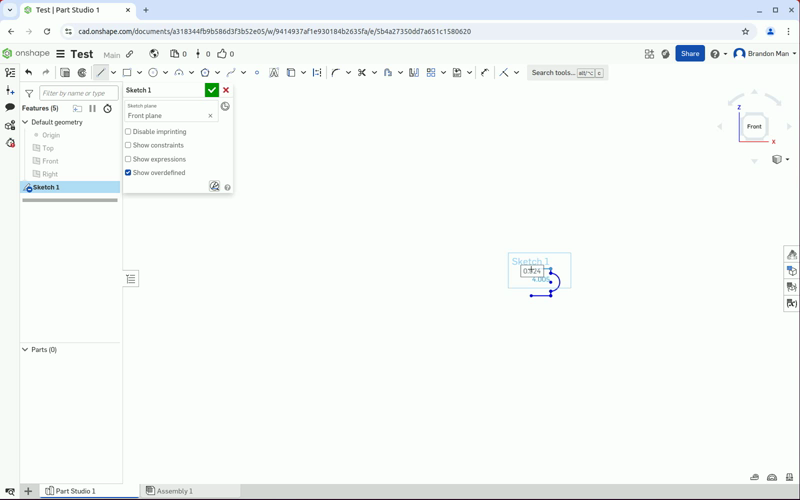
click(531, 268)
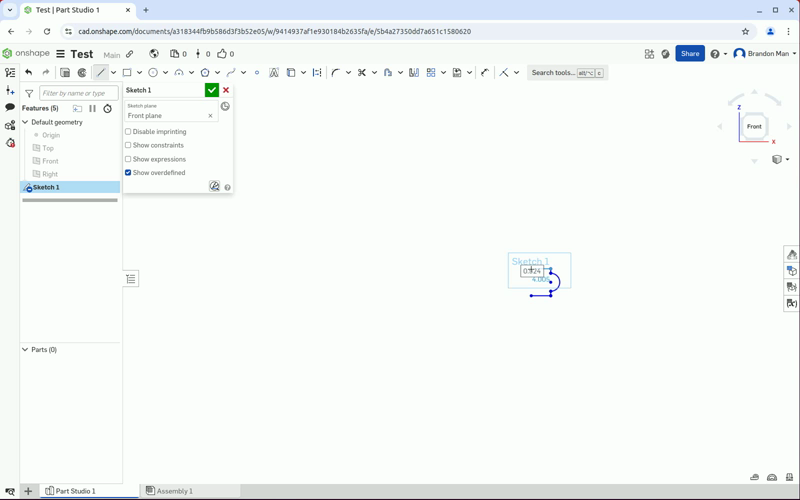
key_up(shift)
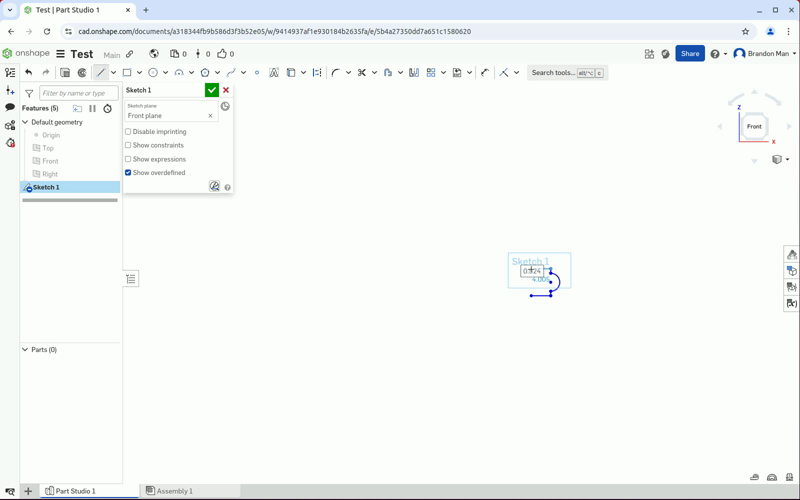
key(esc)
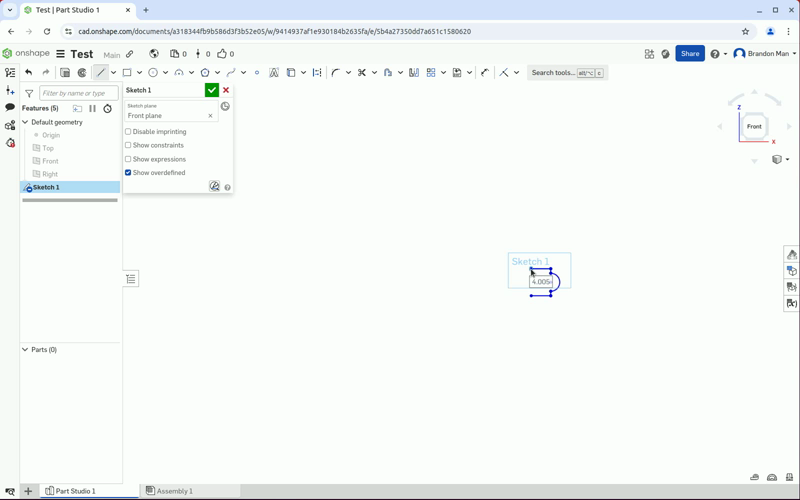
key(a)
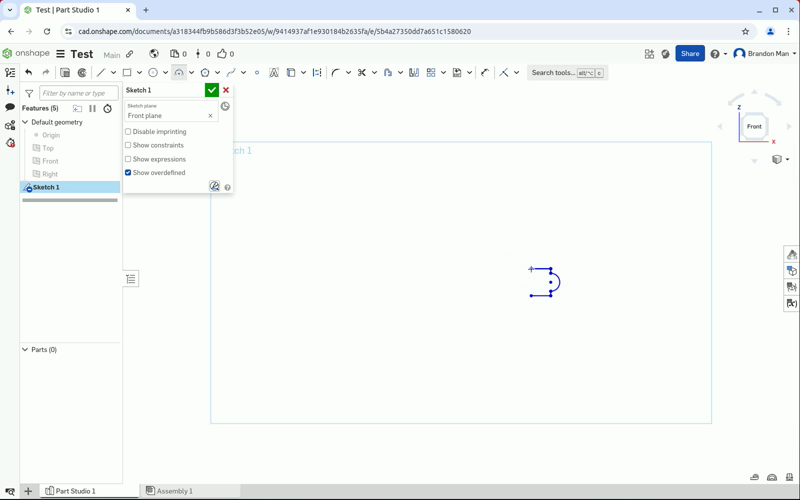
mouse_move(531, 268)
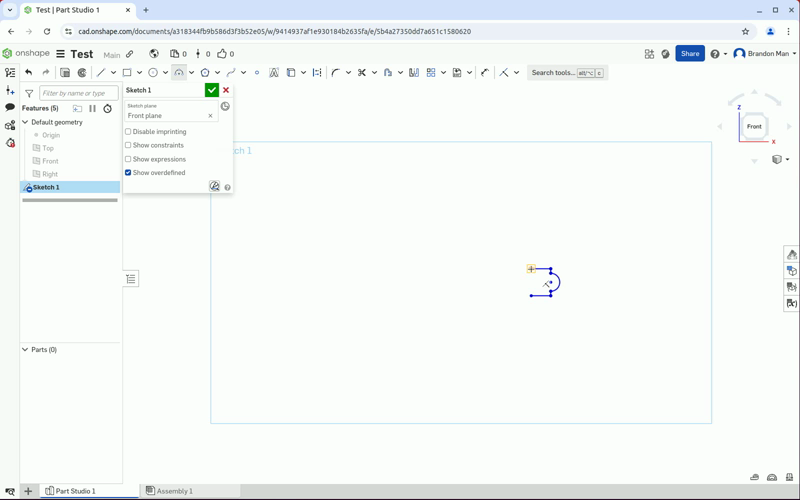
click(531, 268)
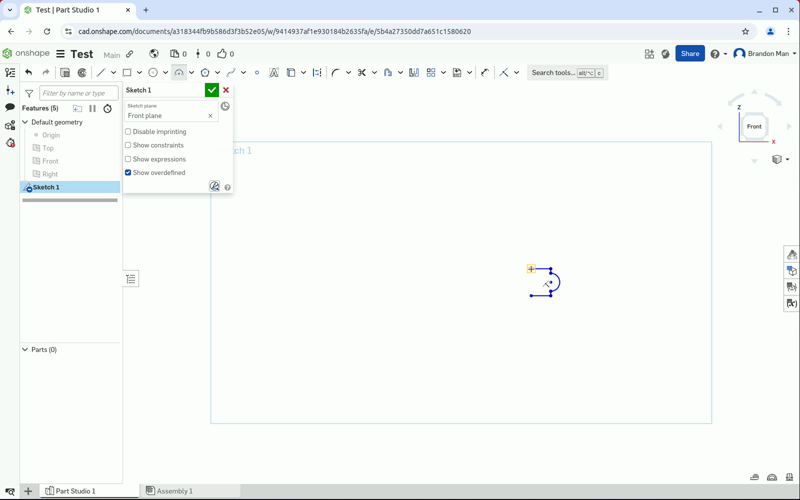
mouse_move(531, 295)
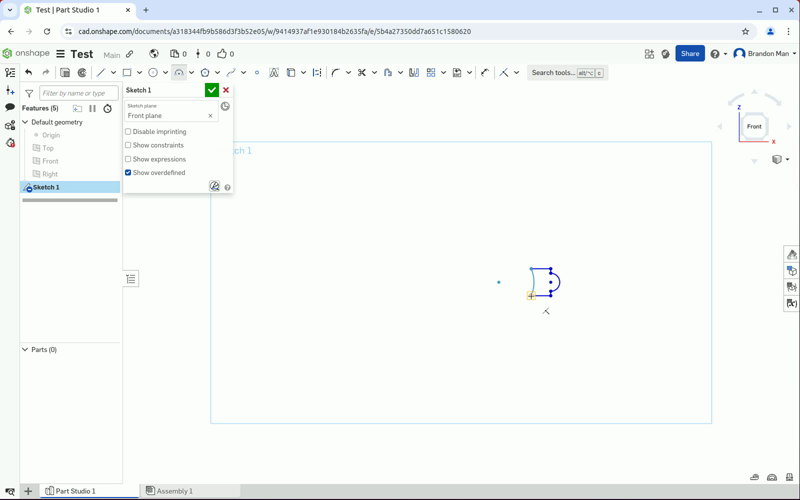
click(531, 295)
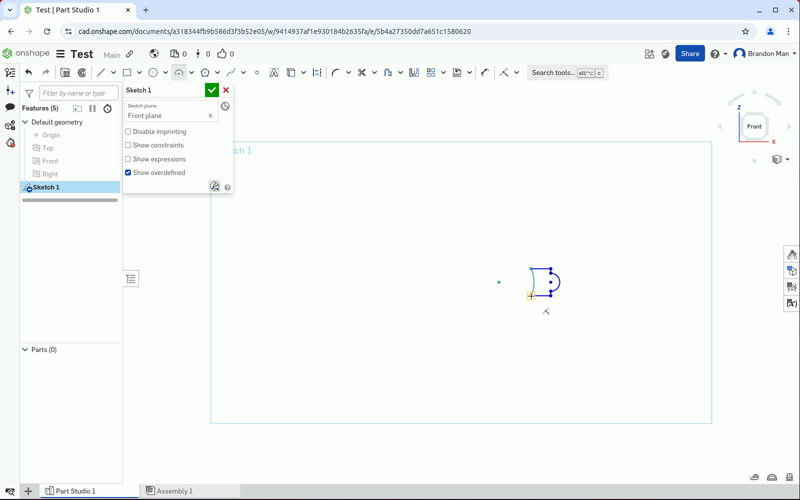
key_down(shift)
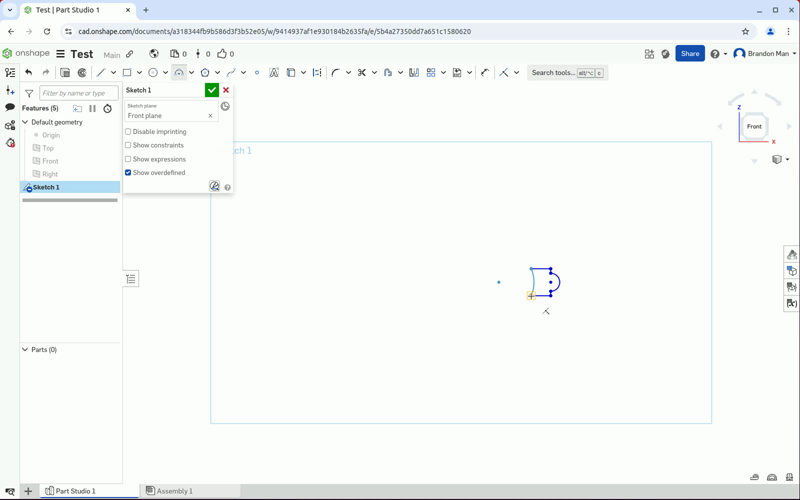
mouse_move(573, 282)
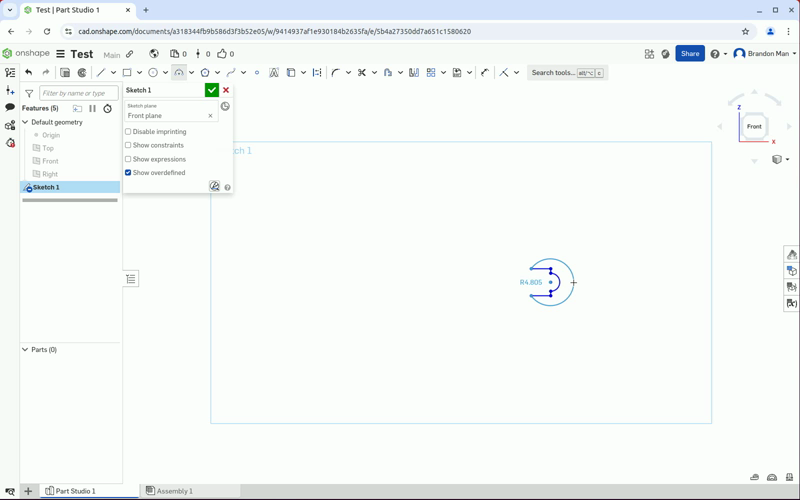
click(573, 282)
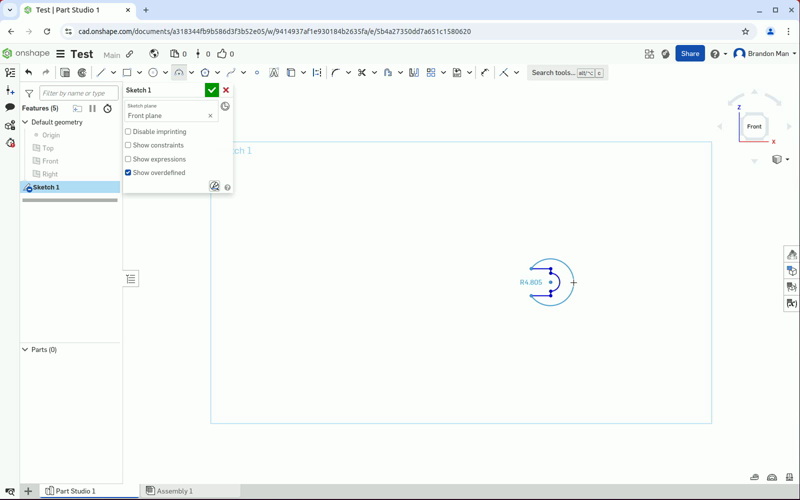
key_up(shift)
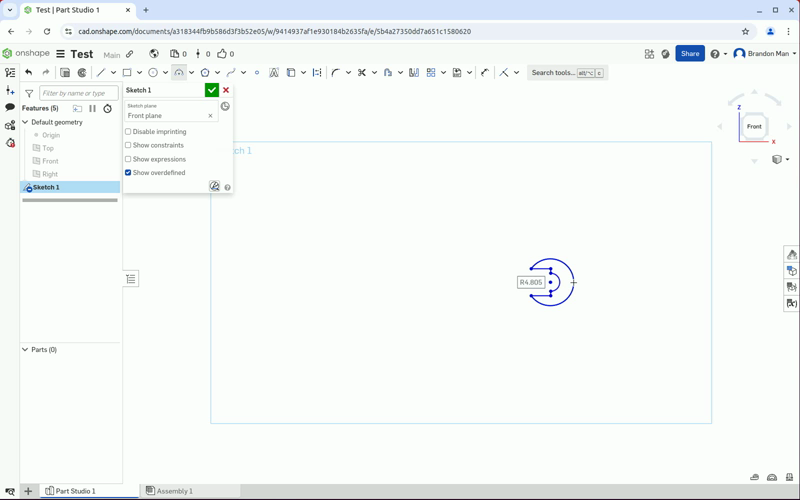
key(esc)
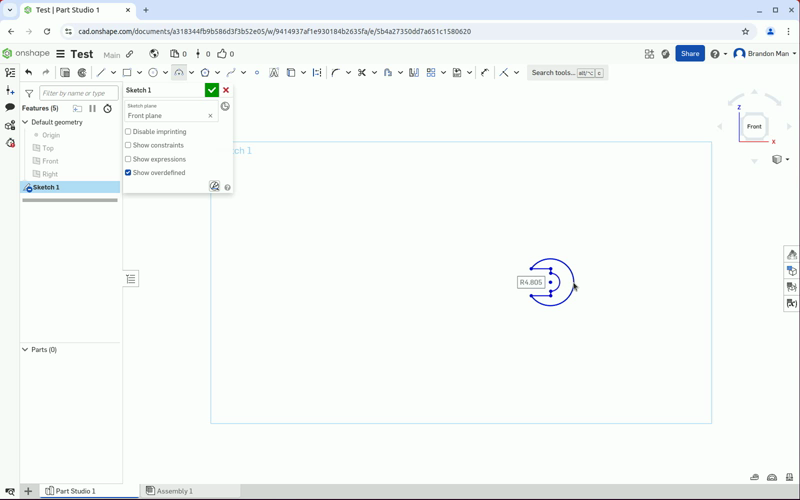
mouse_move(555, 263)
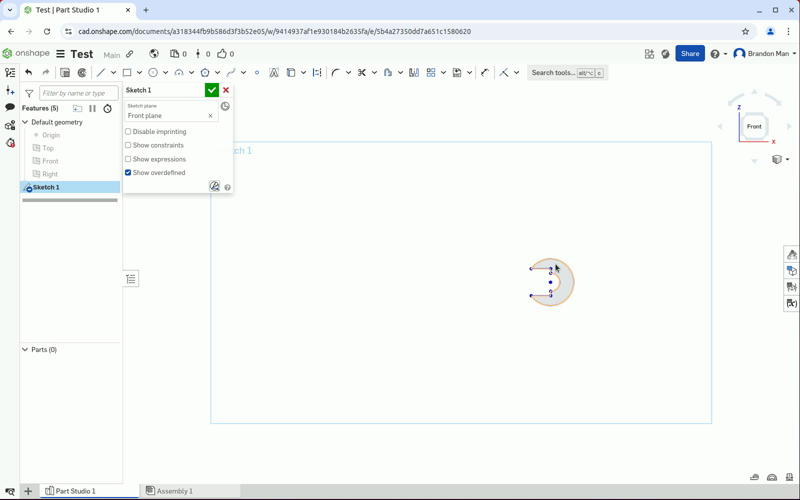
scroll(6)
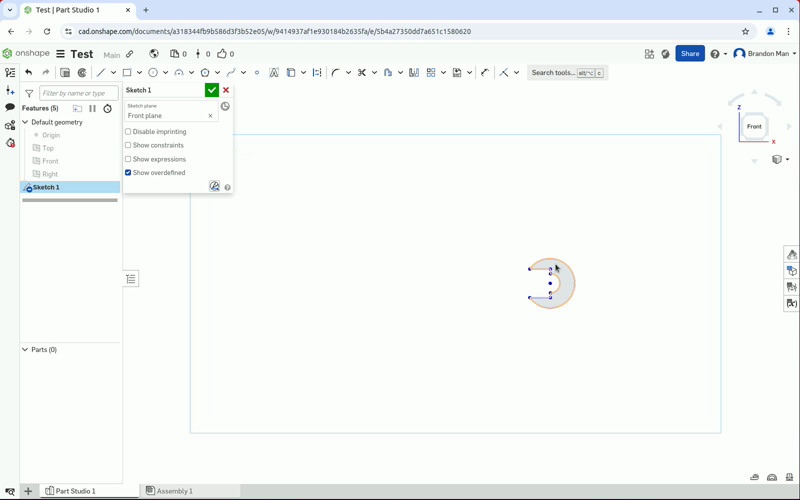
scroll(6)
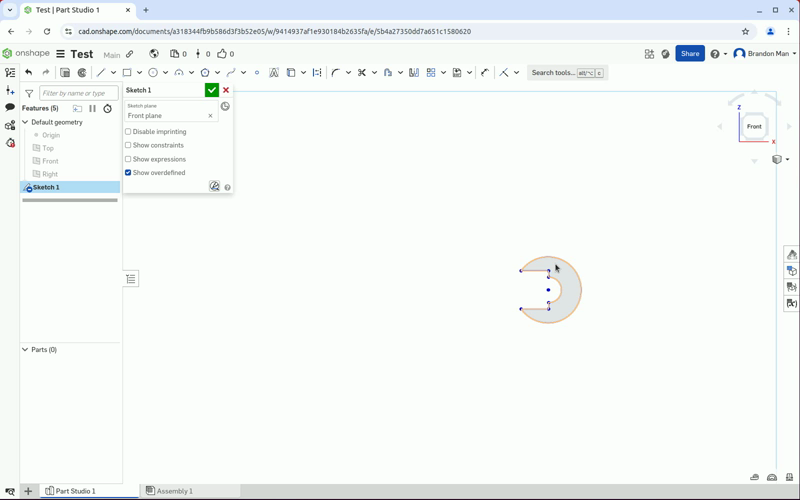
scroll(6)
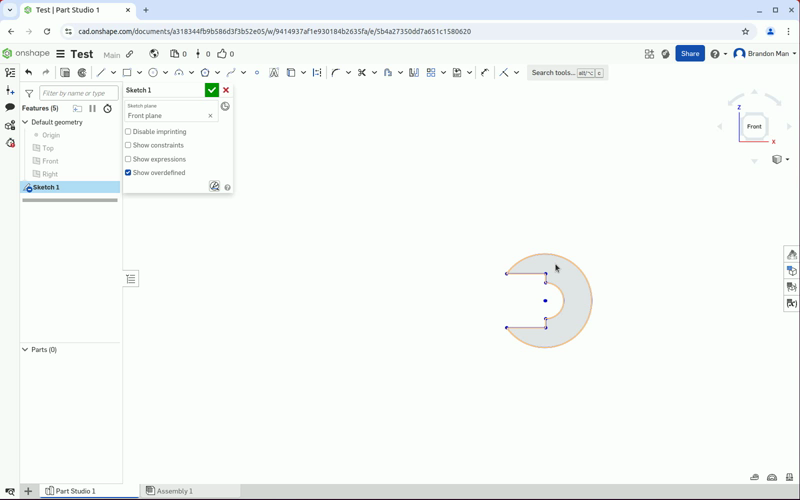
scroll(6)
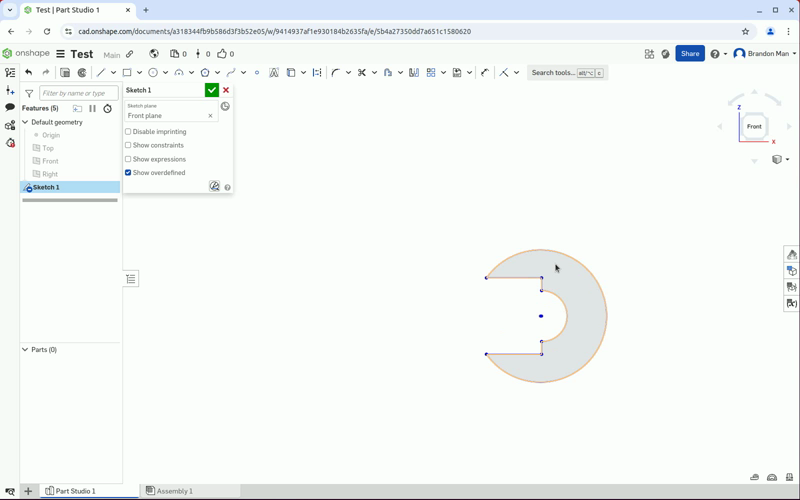
scroll(6)
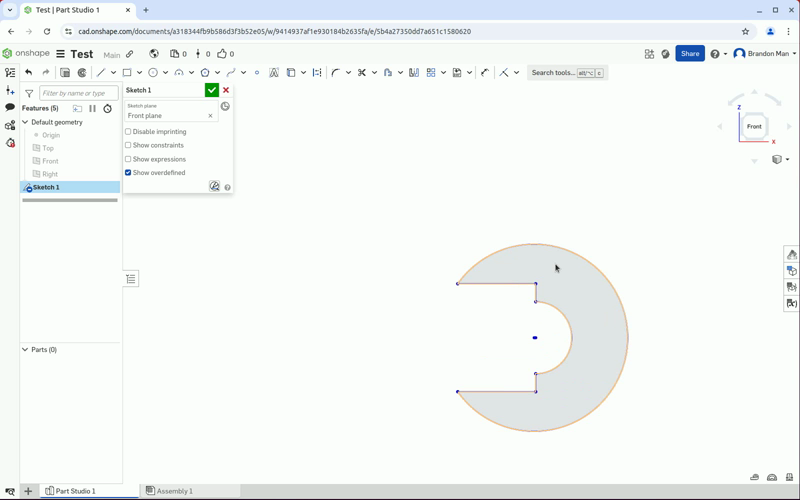
scroll(6)
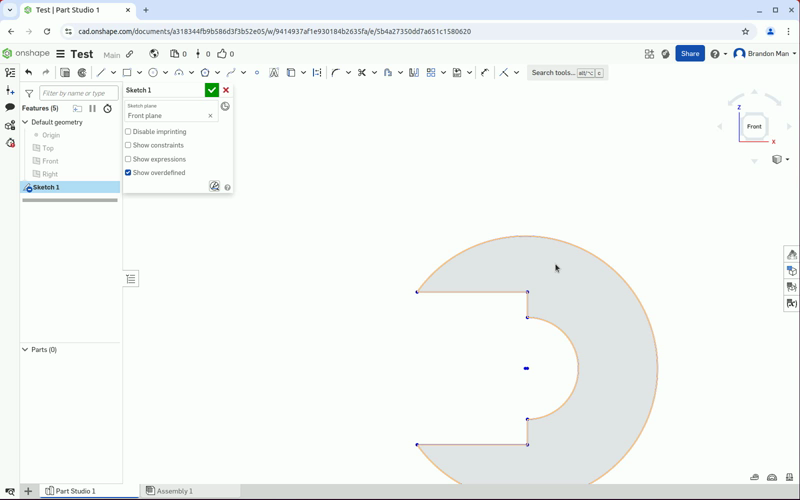
scroll(6)
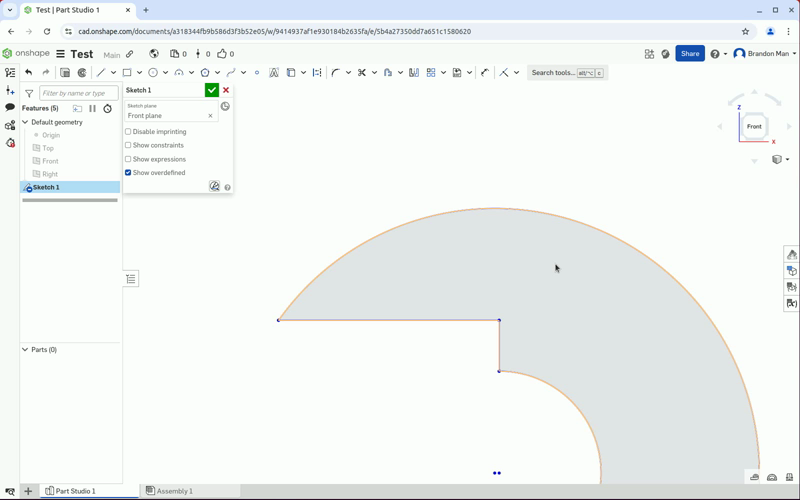
click(555, 263)
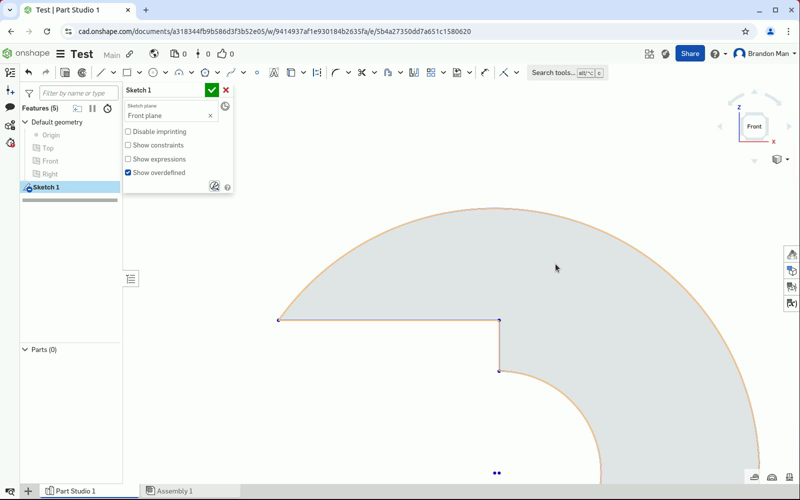
scroll(-6)
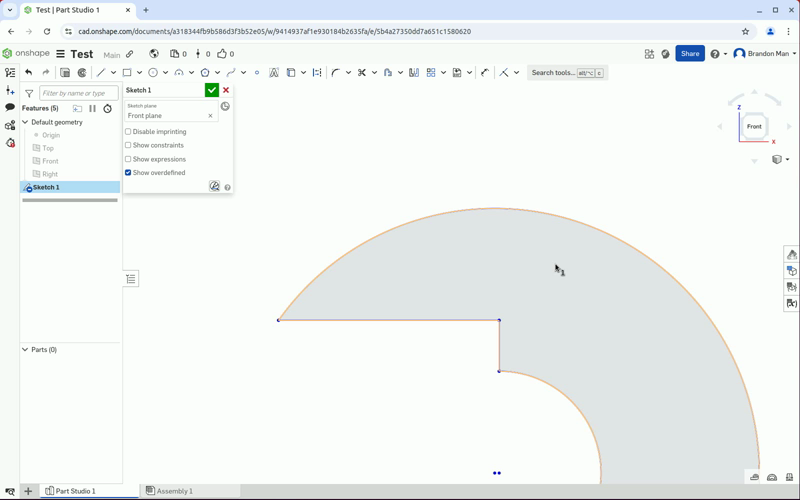
scroll(-6)
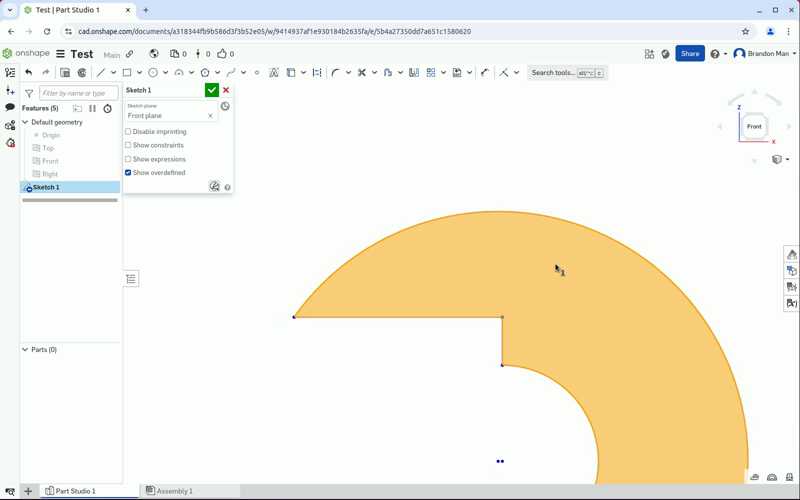
scroll(-6)
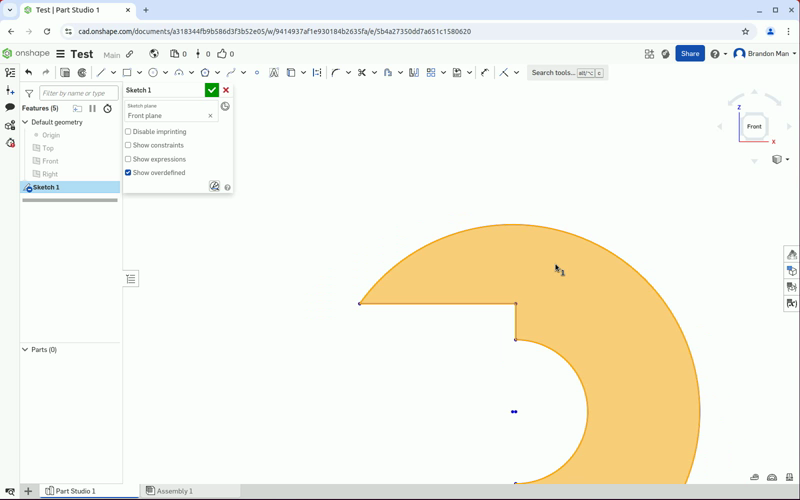
scroll(-6)
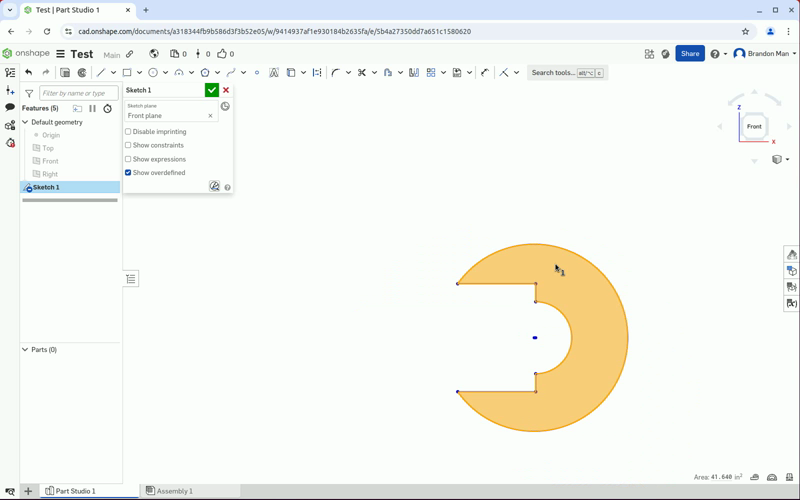
scroll(-6)
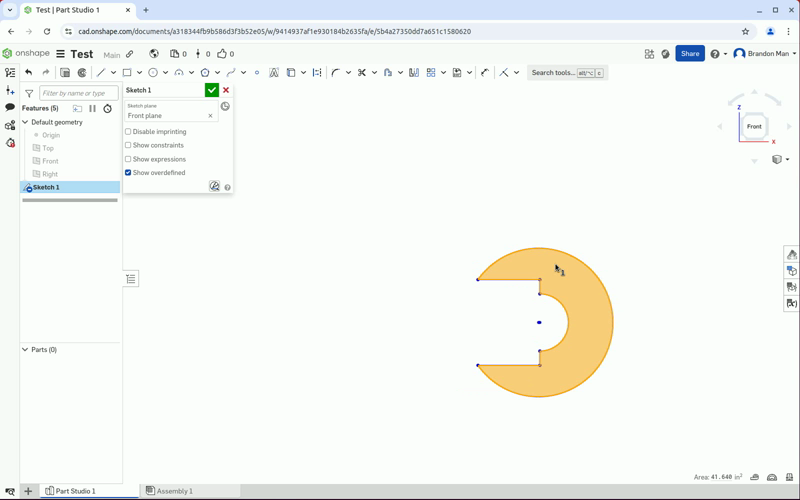
scroll(-6)
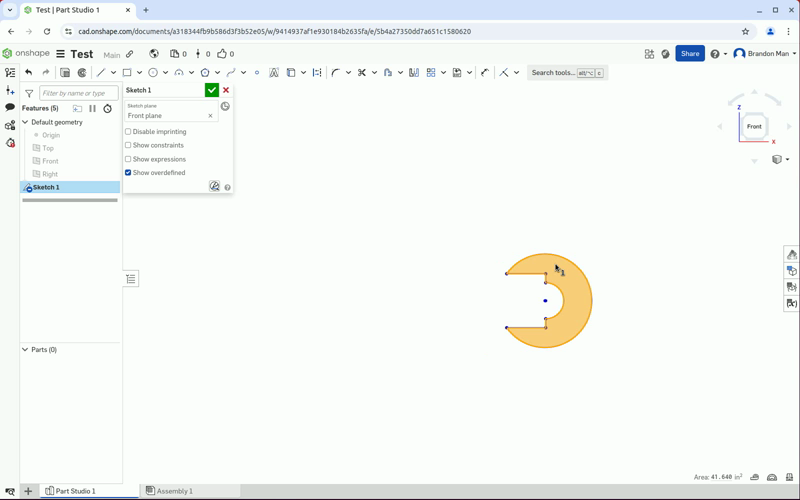
scroll(-6)
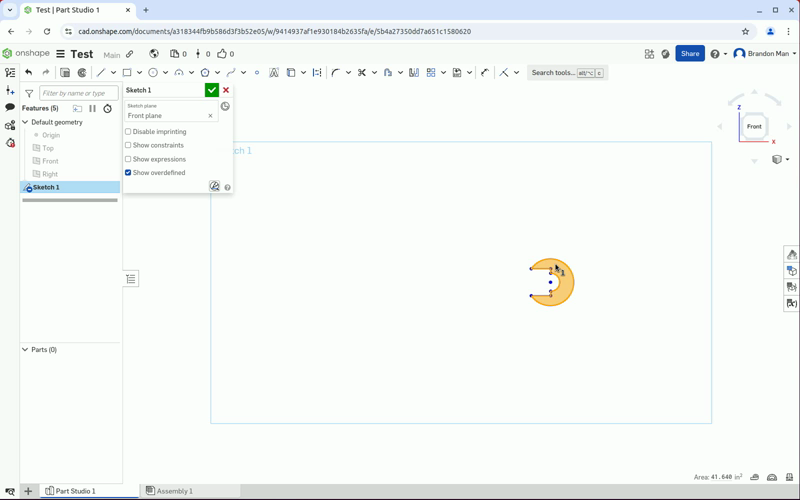
mouse_move(73, 352)
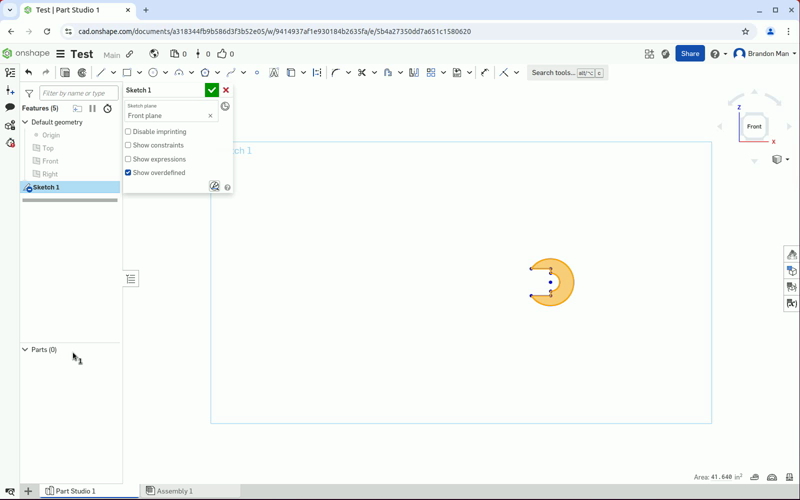
key(shift+y)
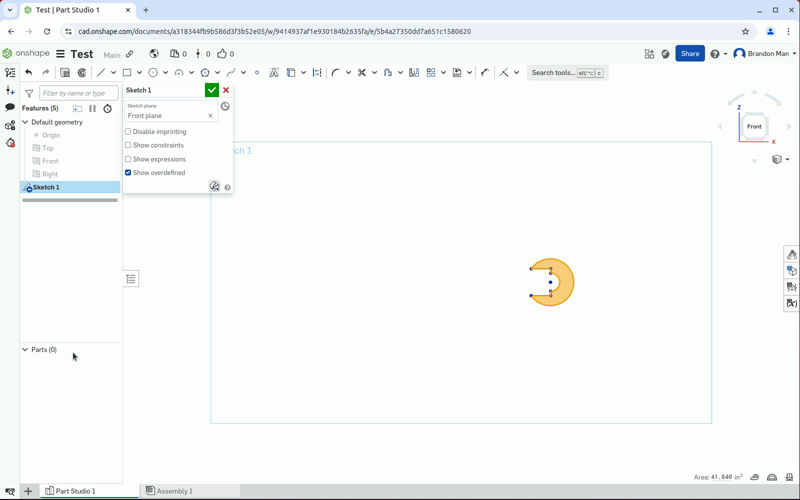
key(shift+e)
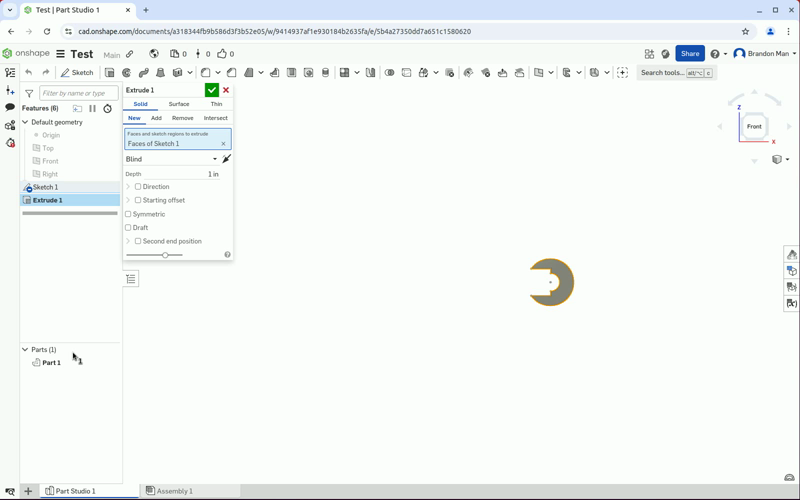
mouse_move(143, 106)
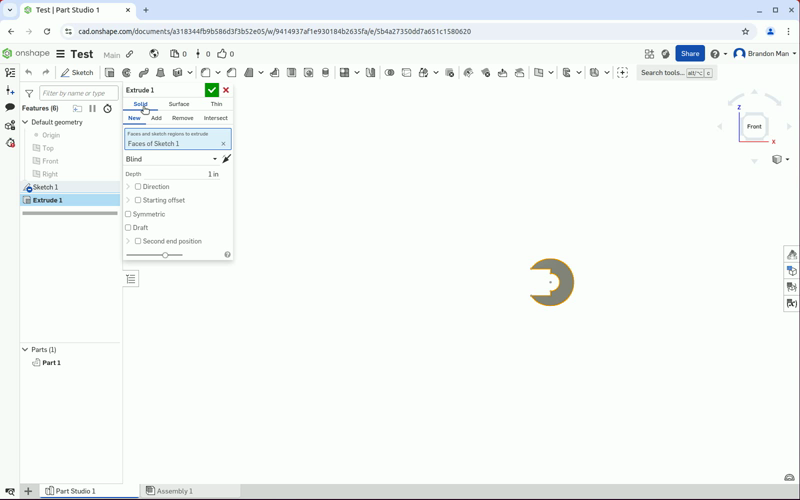
click(143, 106)
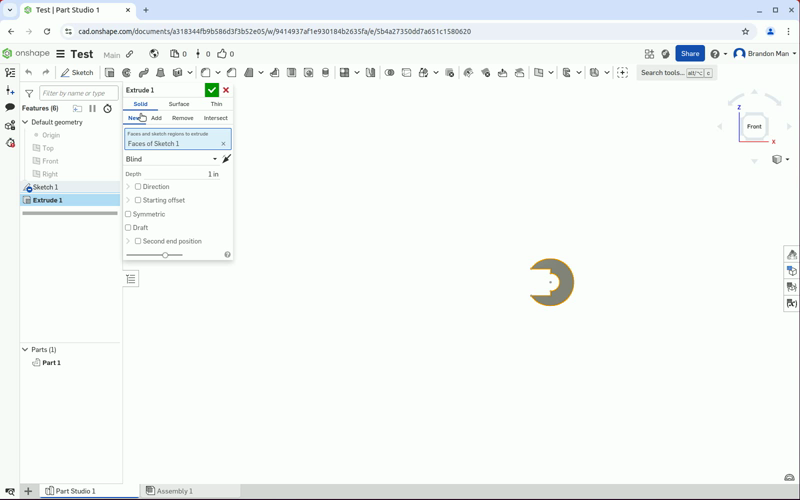
mouse_move(137, 120)
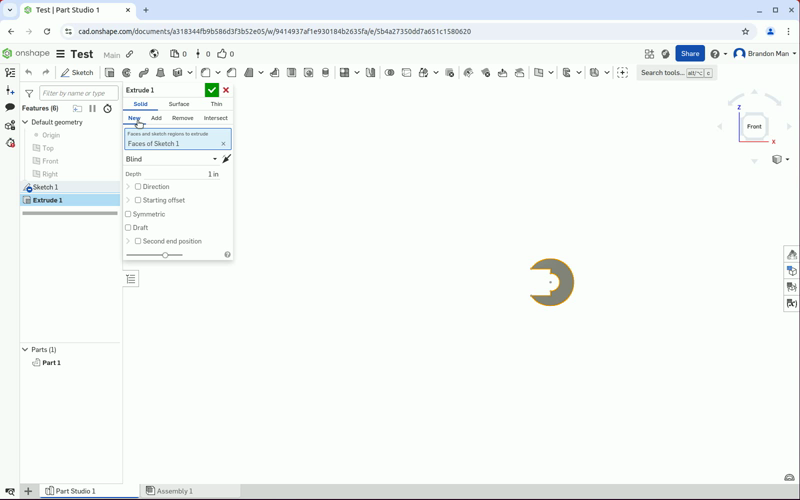
click(137, 120)
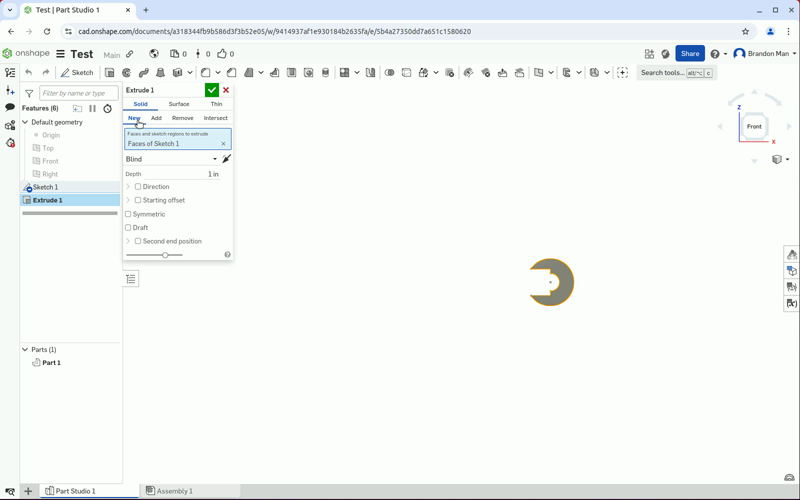
key(tab, 4)
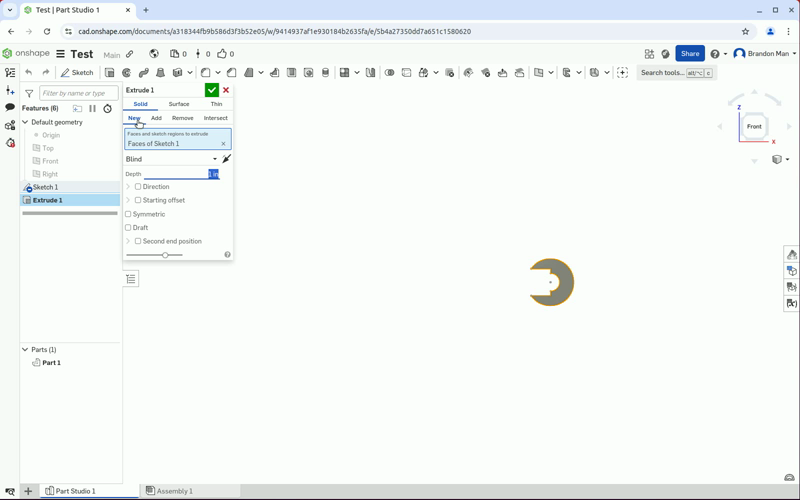
text(3.852)
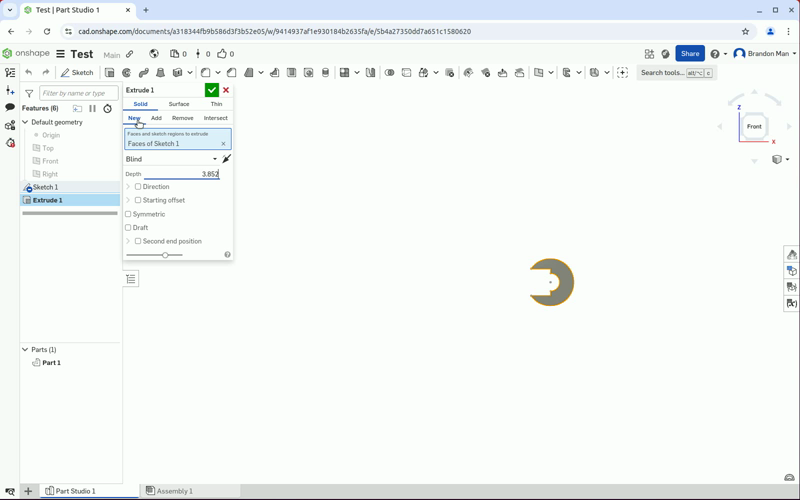
key(tab, 3)
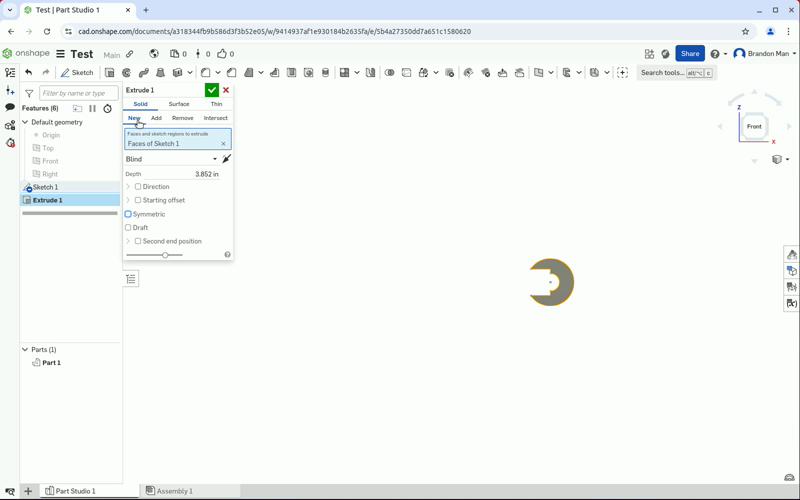
key(space)
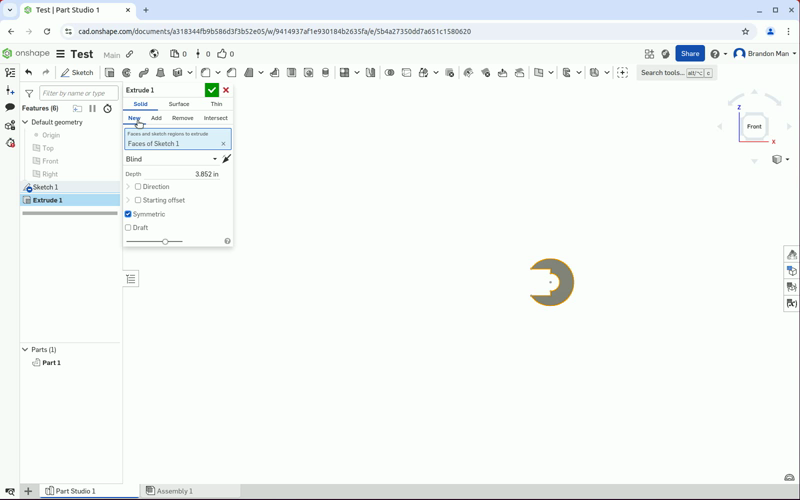
key(enter)
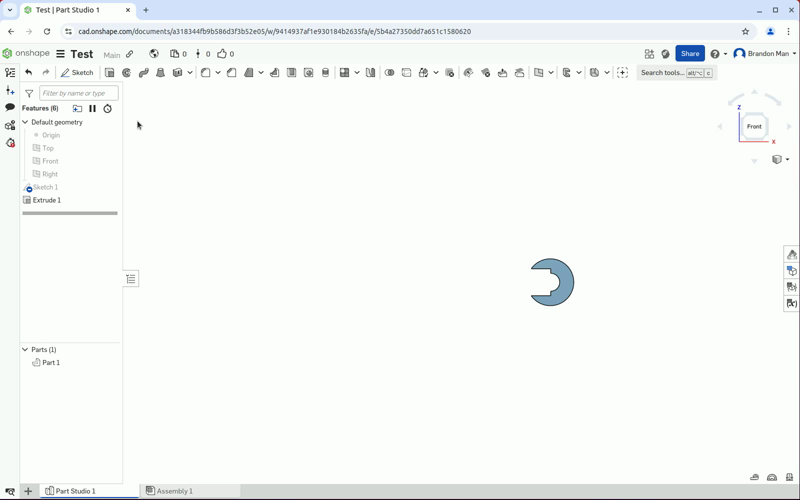
key(shift+h)
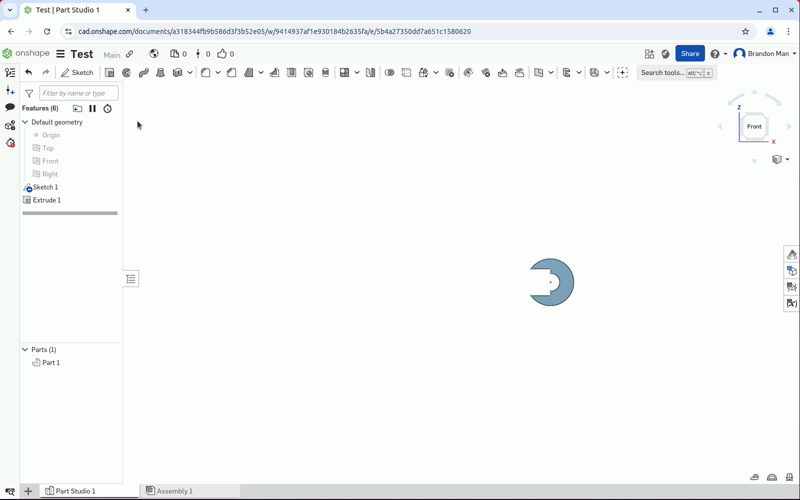
key(shift+h)
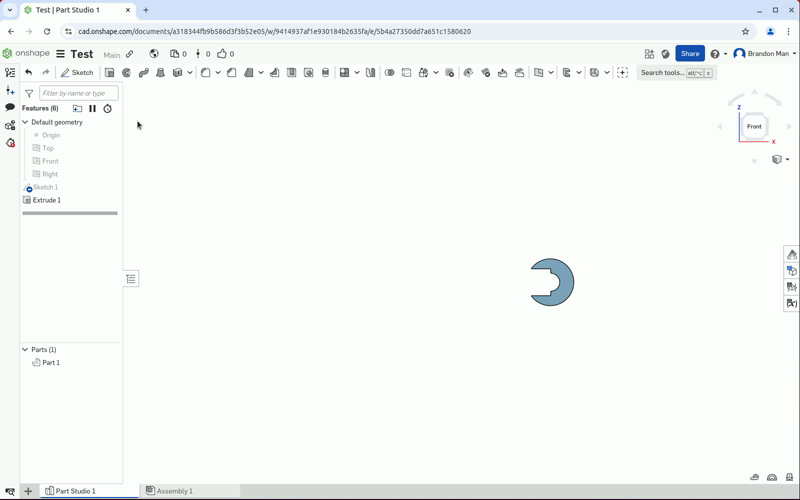
mouse_move(73, 189)
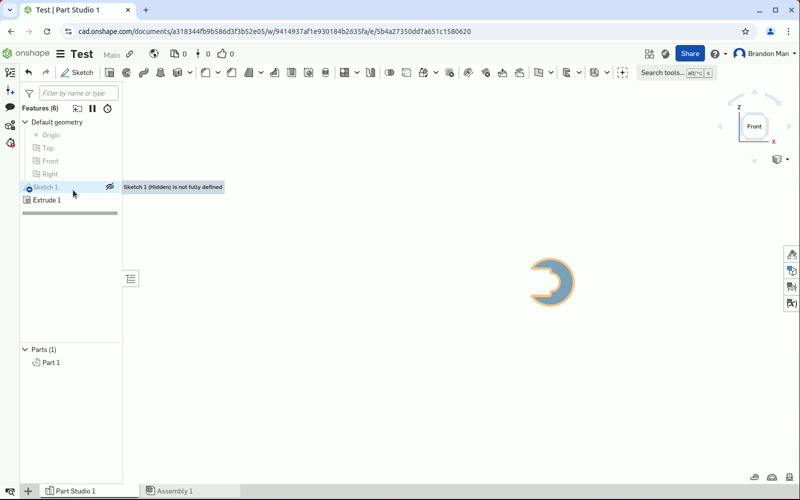
click(73, 189)
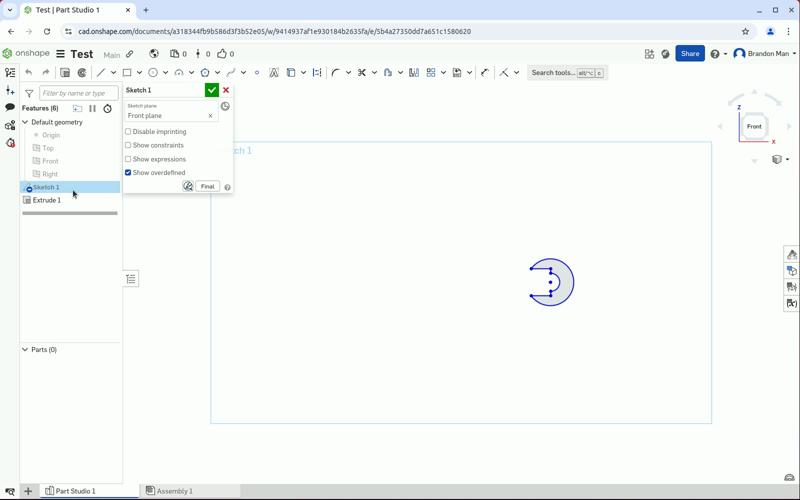
mouse_move(229, 92)
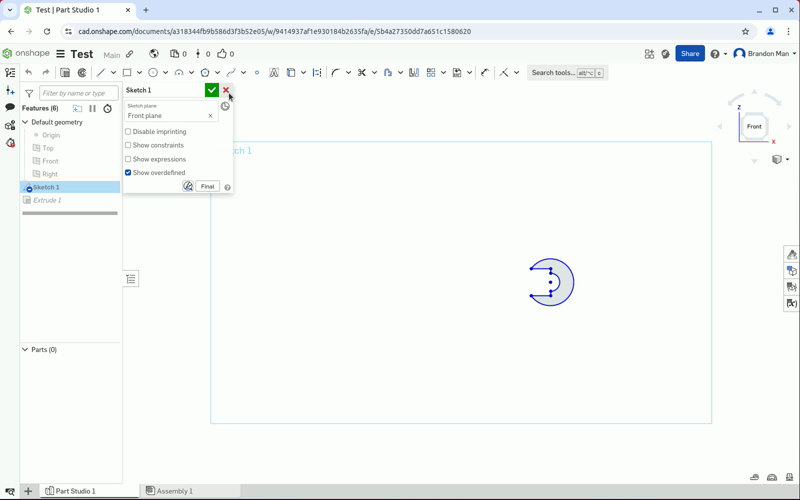
click(229, 92)
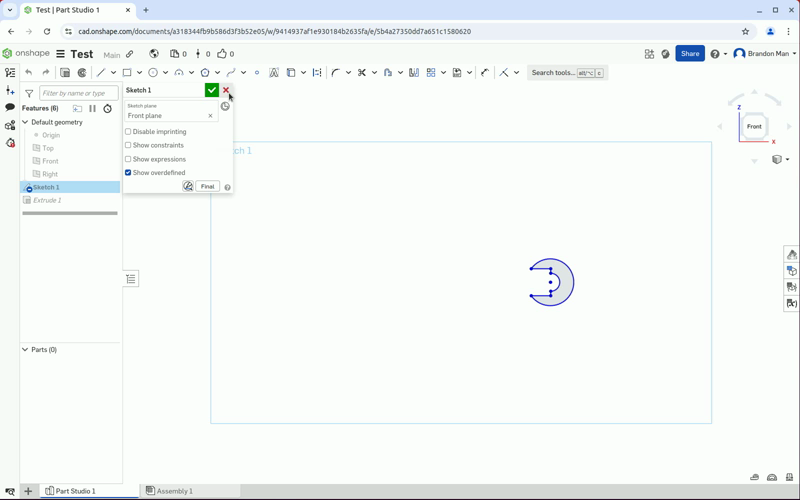
key(shift+s)
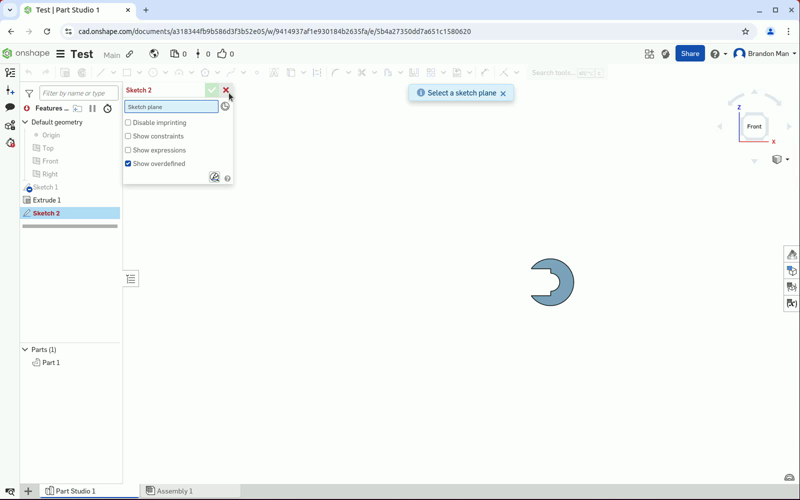
mouse_move(73, 163)
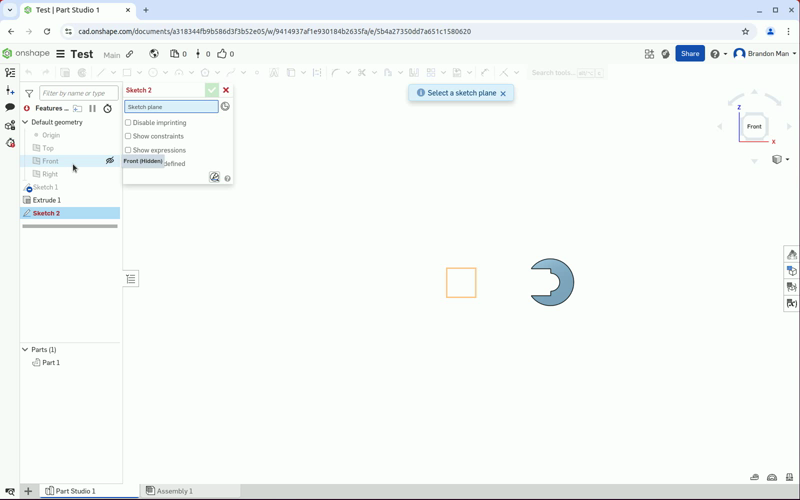
click(73, 163)
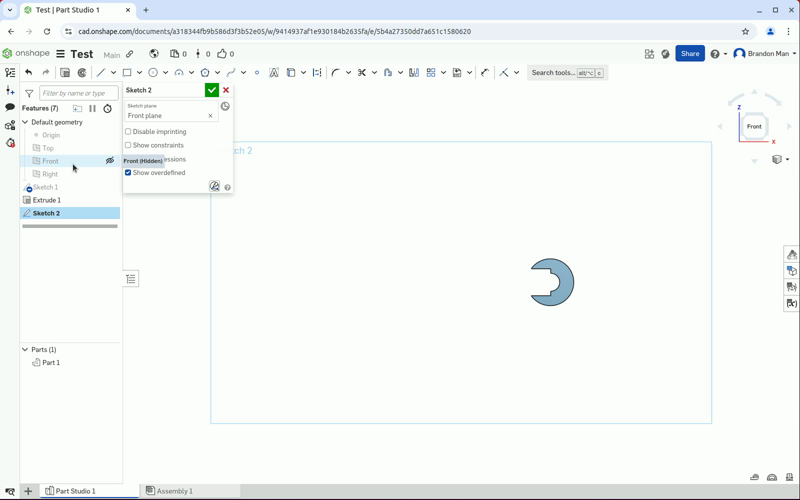
mouse_move(73, 352)
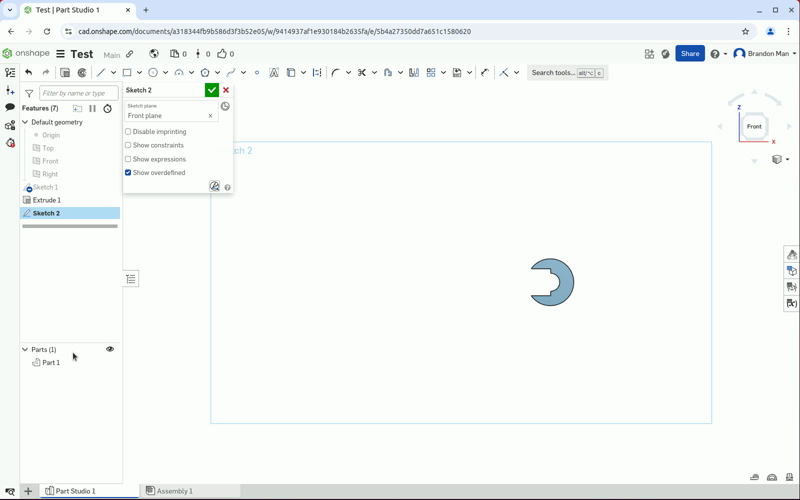
key(y)
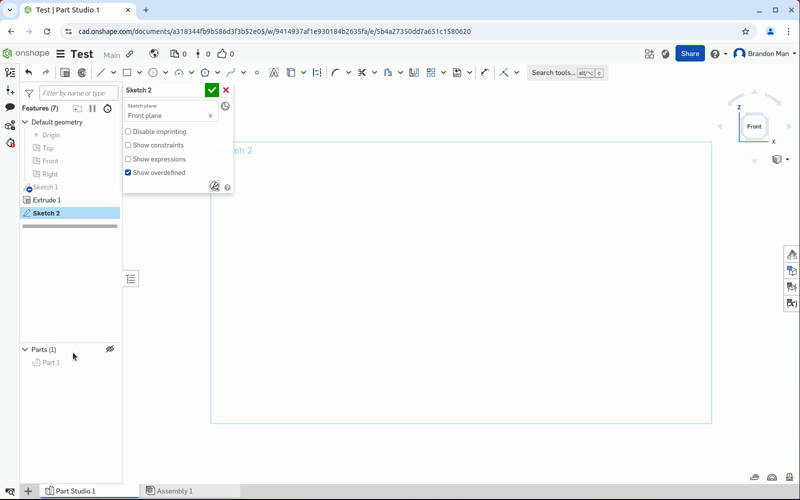
key(l)
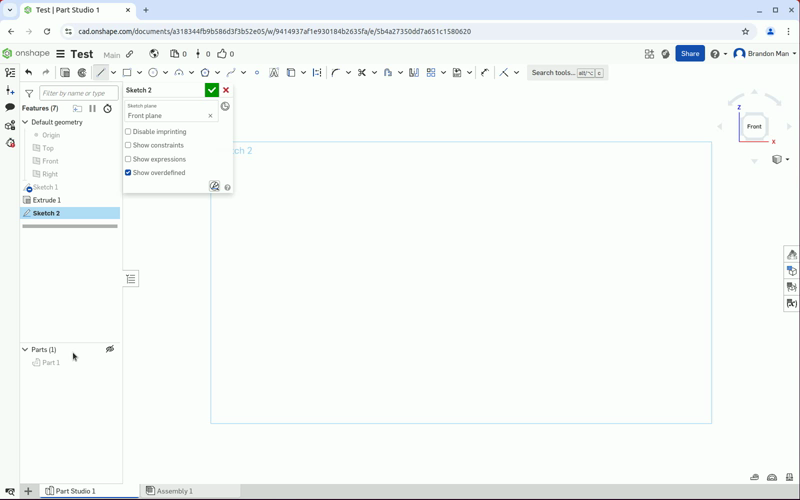
key_down(shift)
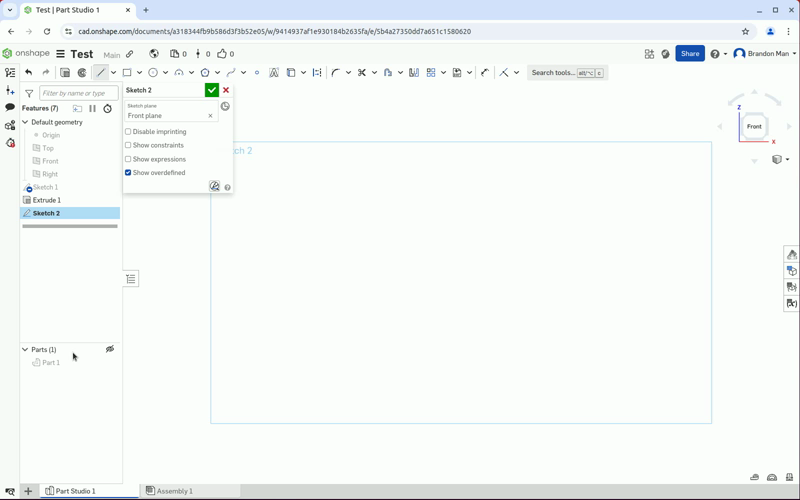
mouse_move(390, 295)
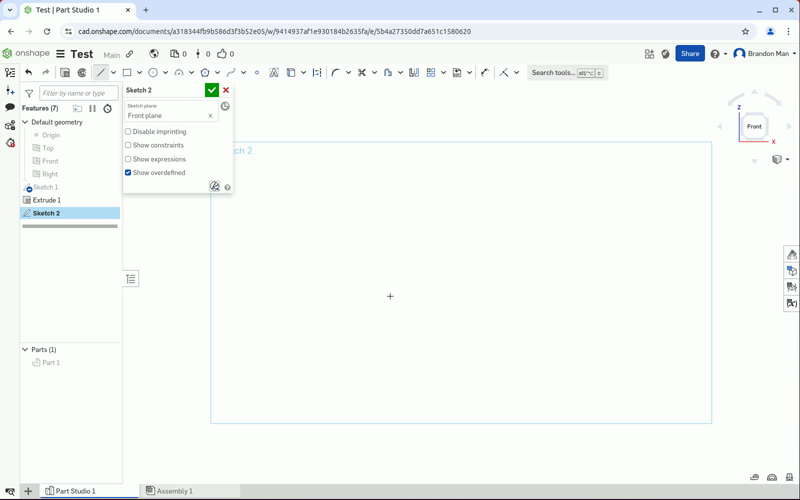
click(390, 295)
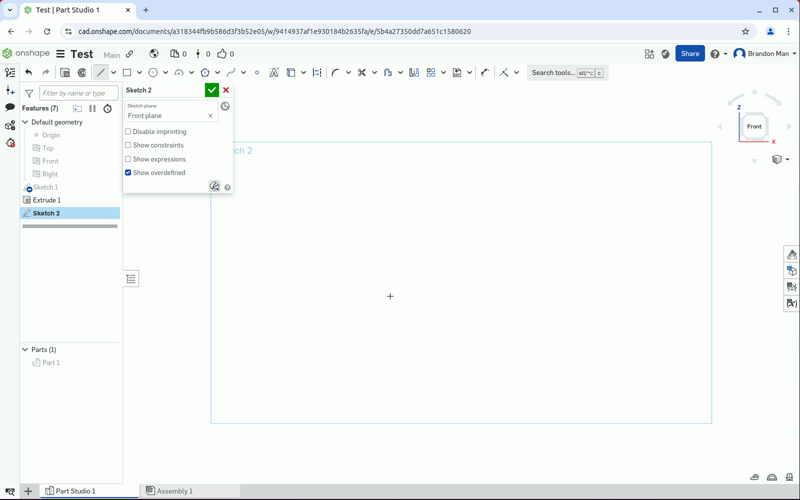
key_up(shift)
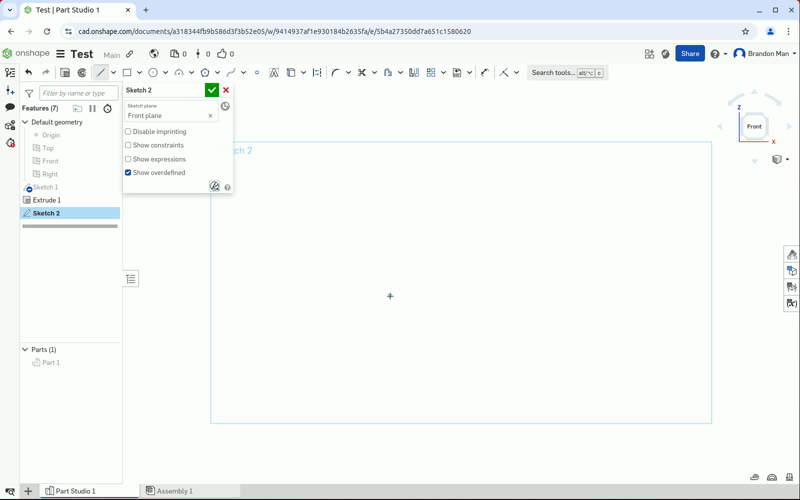
key_down(shift)
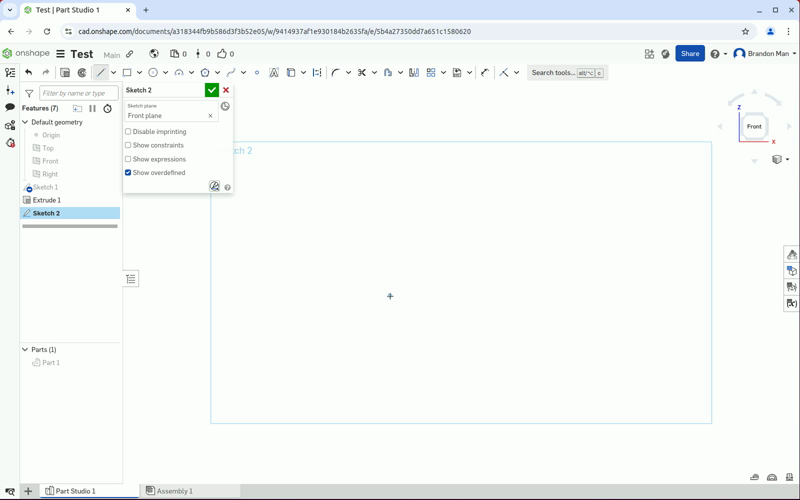
mouse_move(530, 295)
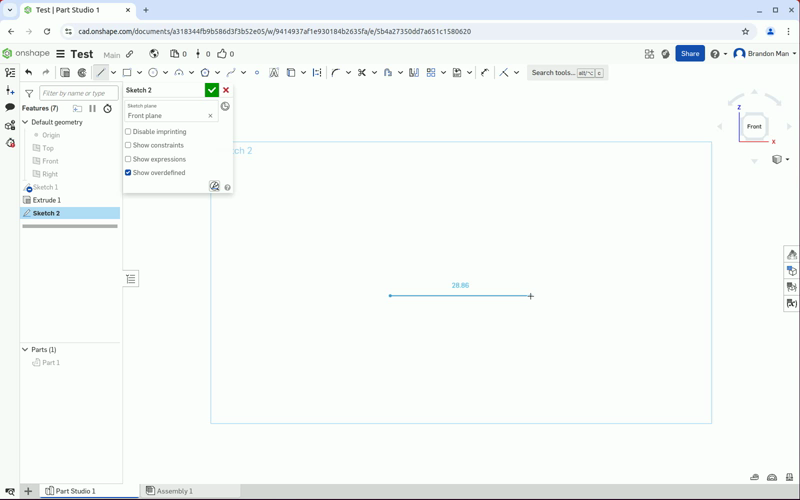
click(530, 295)
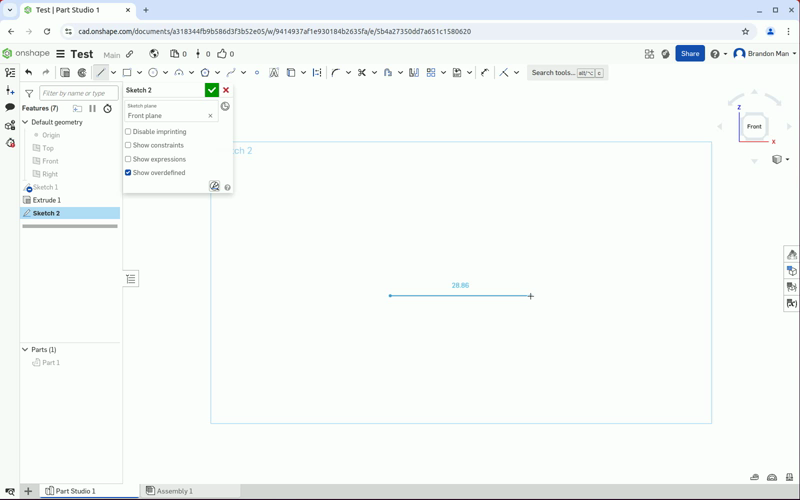
key_up(shift)
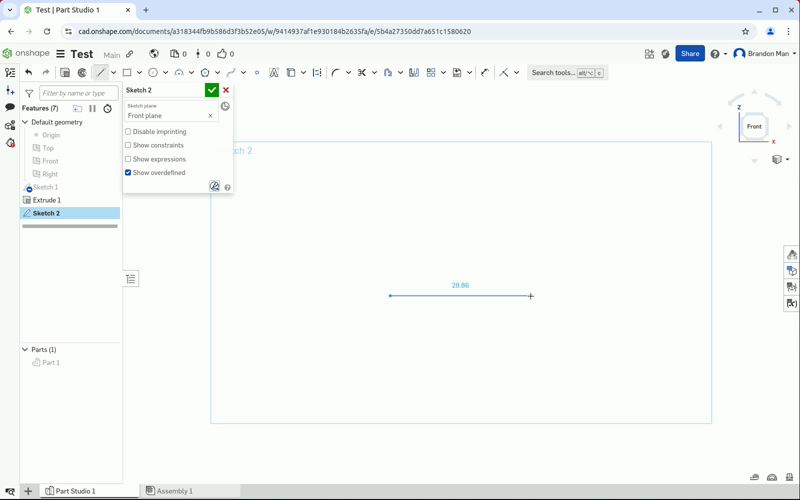
key(esc)
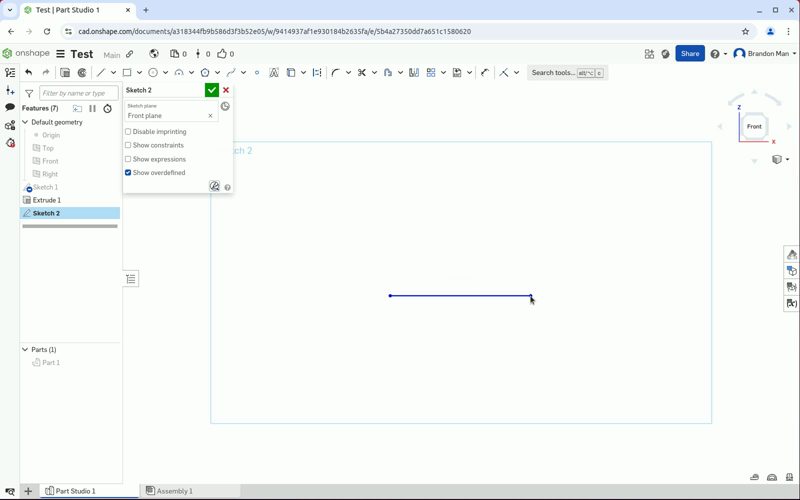
key(a)
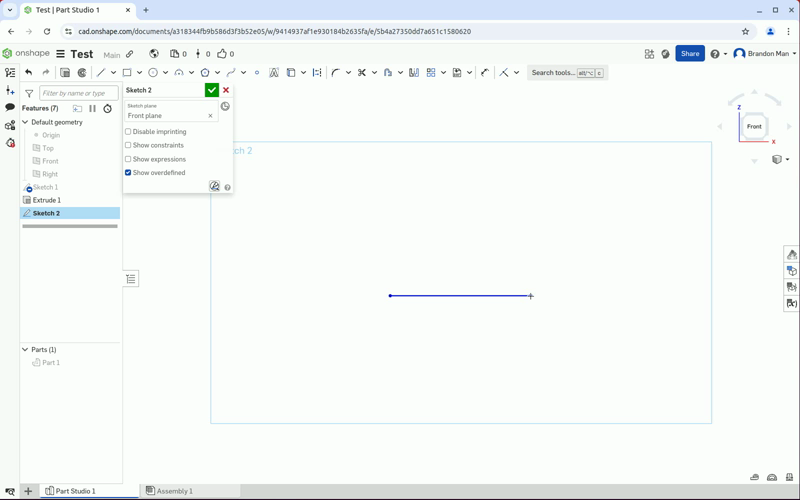
mouse_move(530, 295)
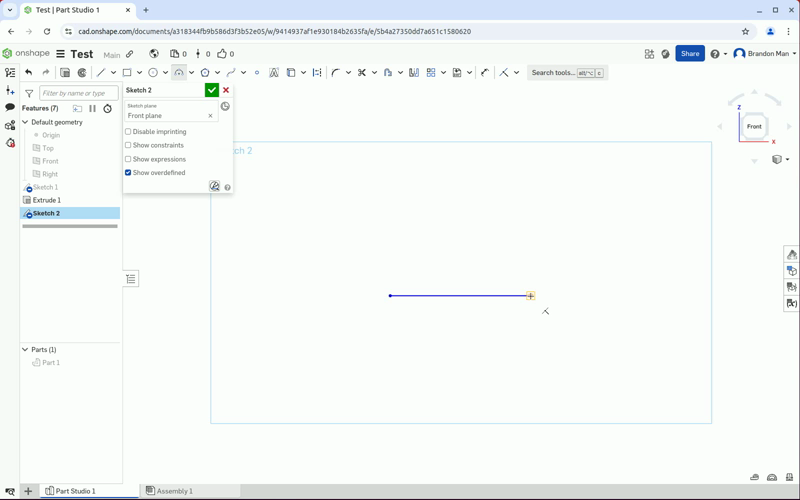
click(530, 295)
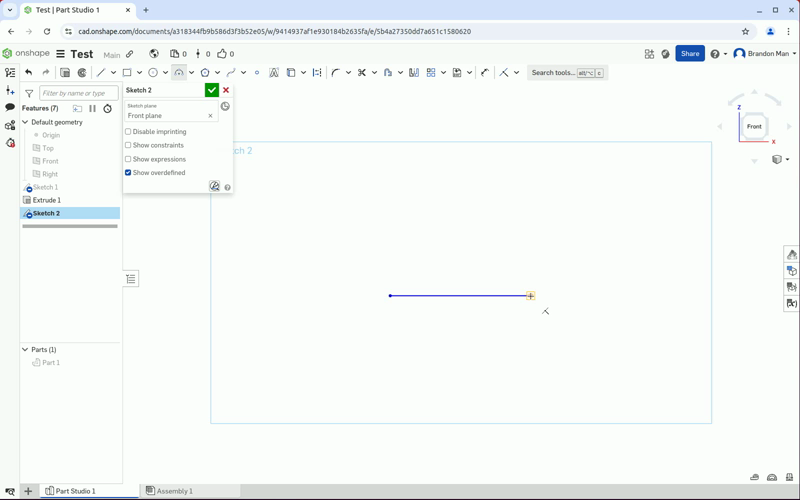
key_down(shift)
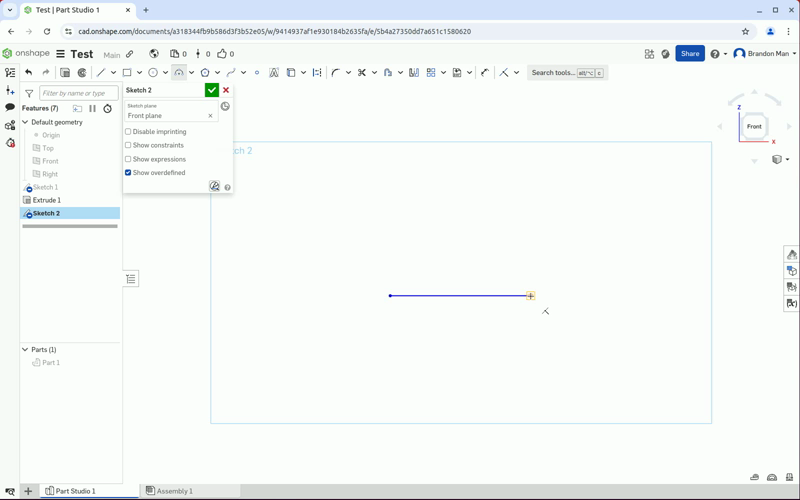
mouse_move(530, 269)
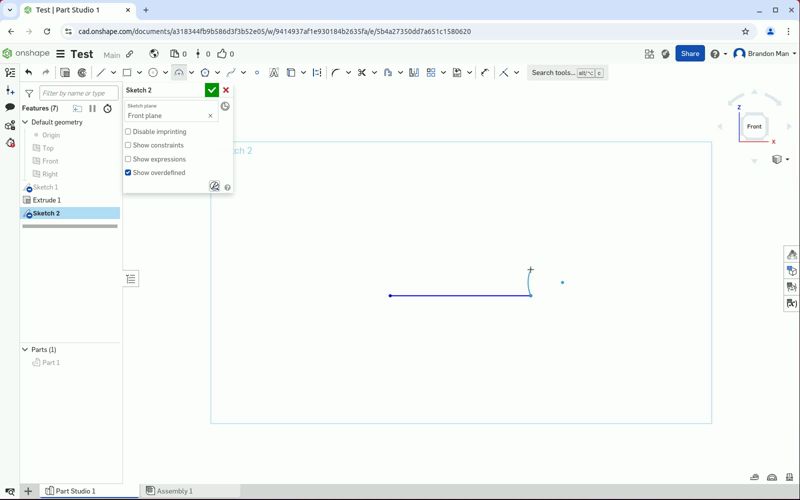
click(530, 269)
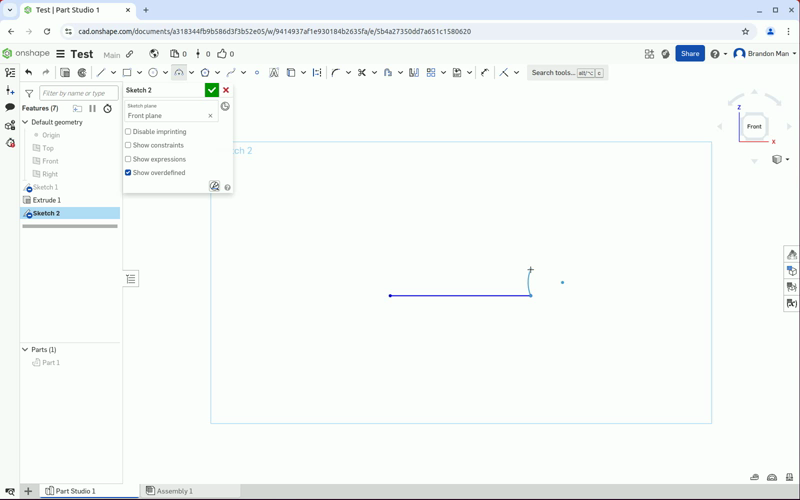
mouse_move(526, 282)
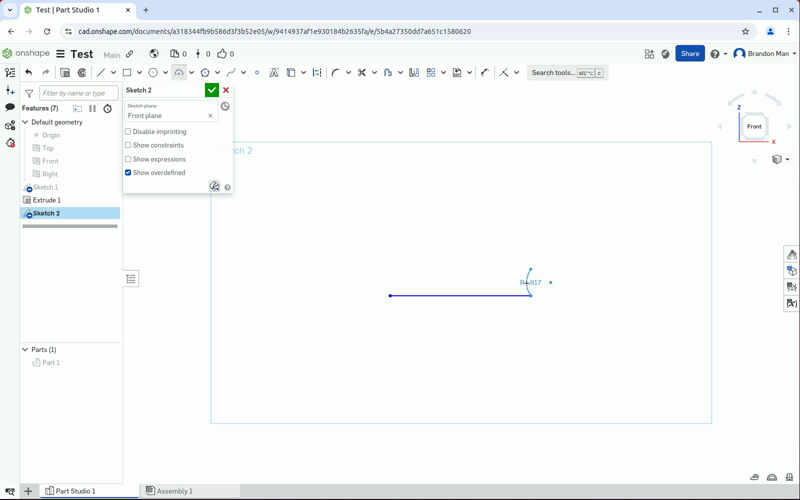
click(526, 282)
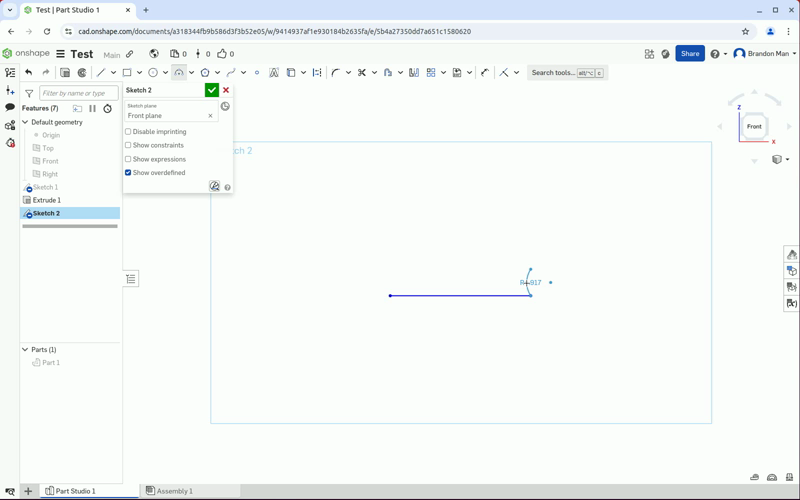
key_up(shift)
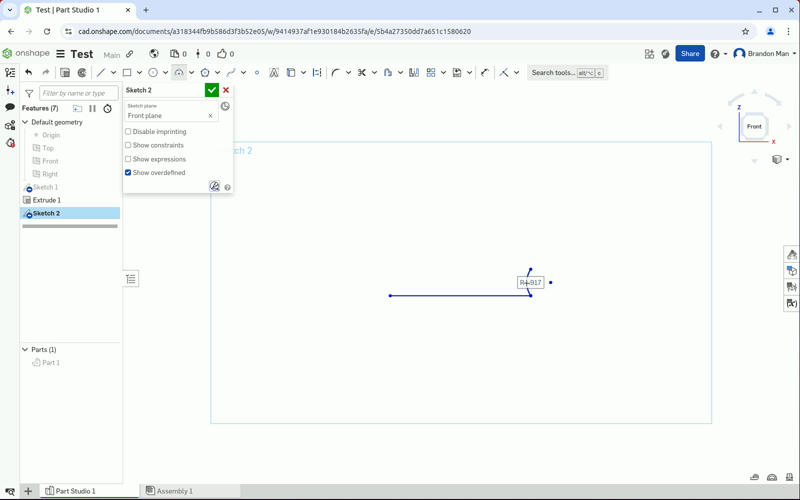
key(esc)
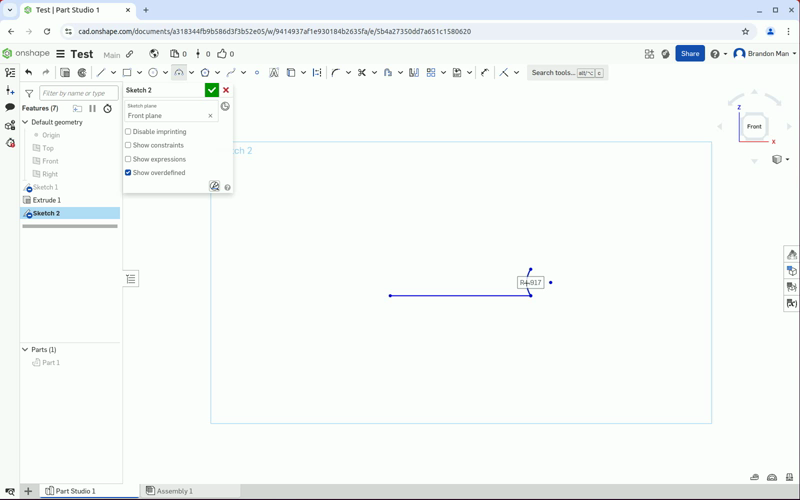
key(l)
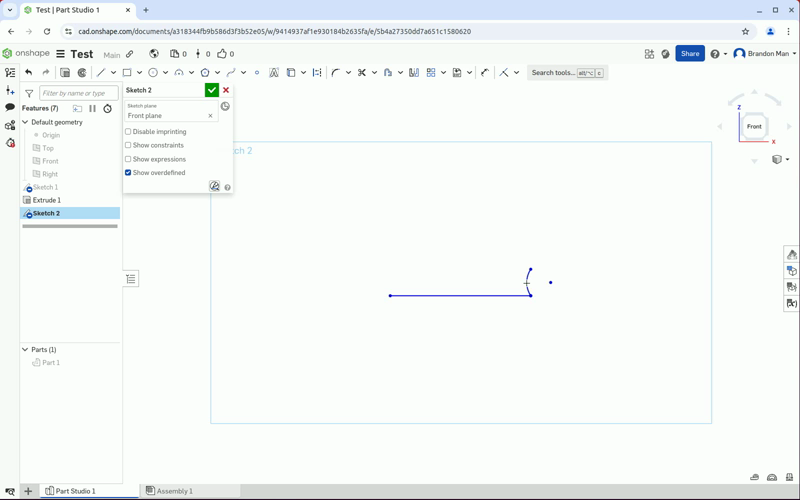
mouse_move(530, 269)
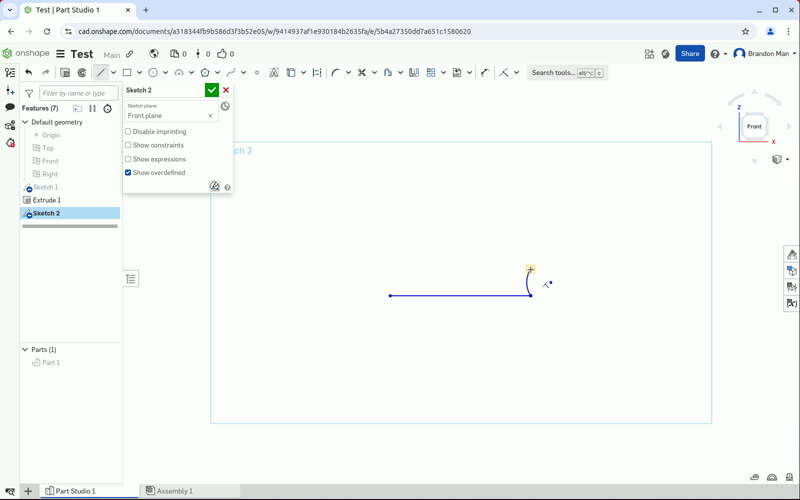
click(530, 269)
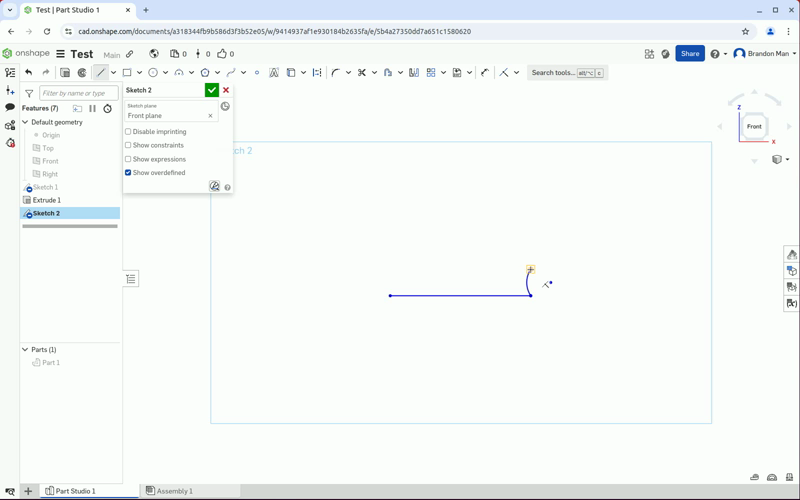
key_down(shift)
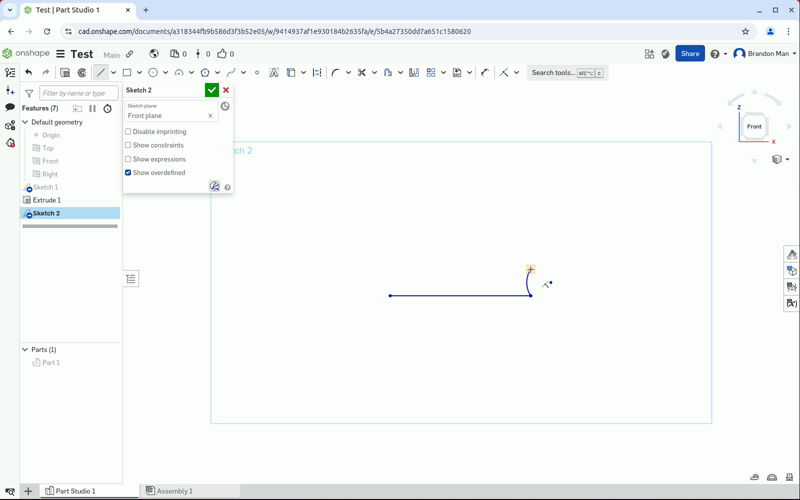
mouse_move(390, 269)
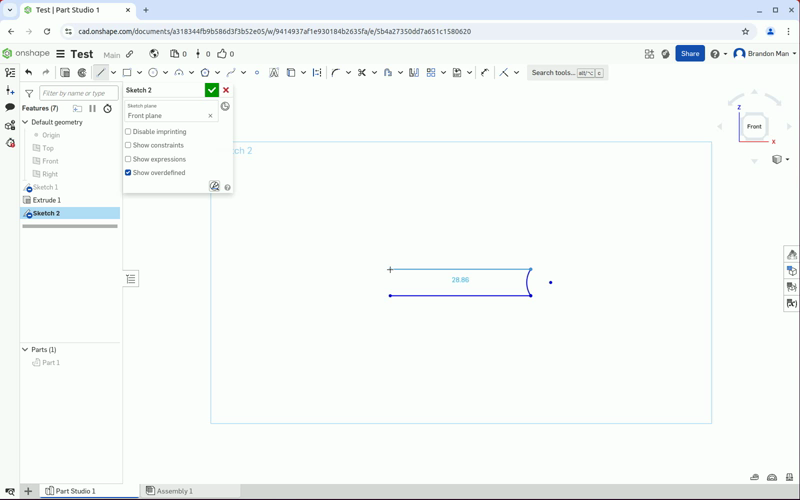
click(390, 269)
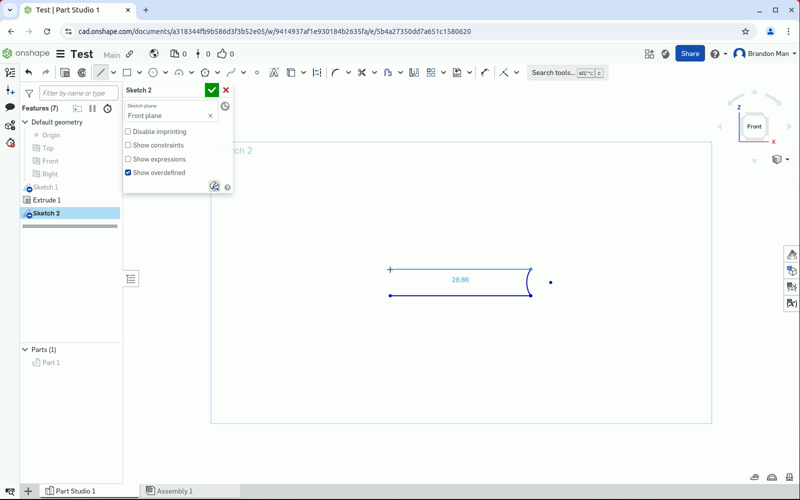
key_up(shift)
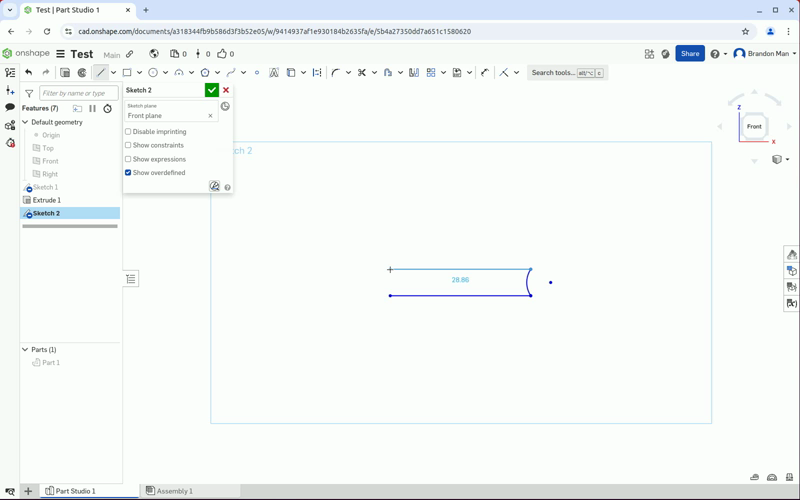
key(esc)
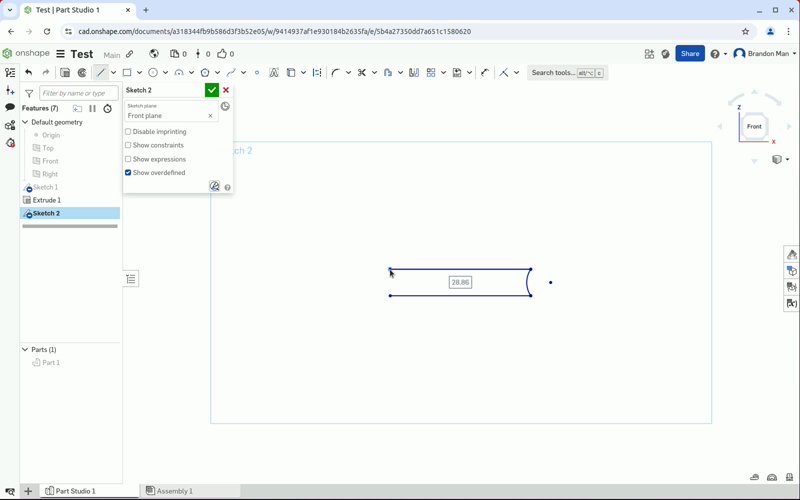
key(a)
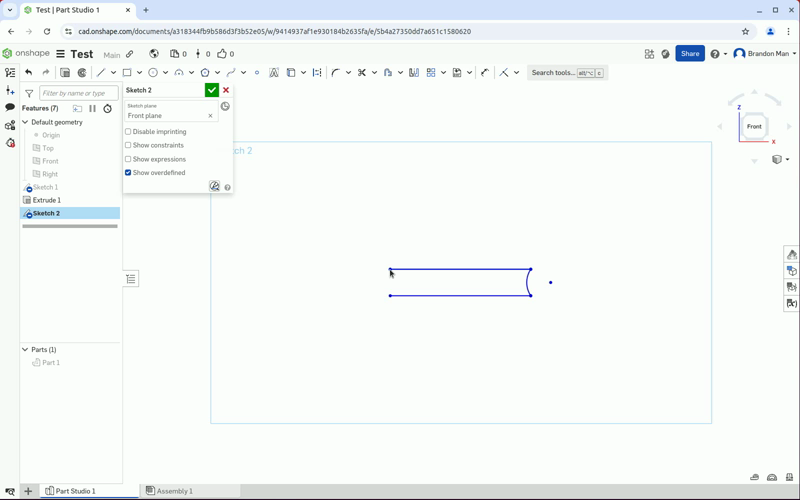
mouse_move(390, 269)
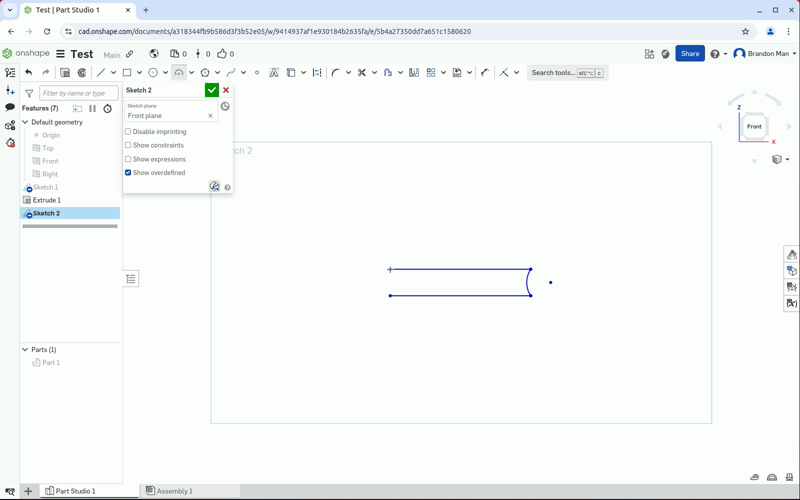
click(390, 269)
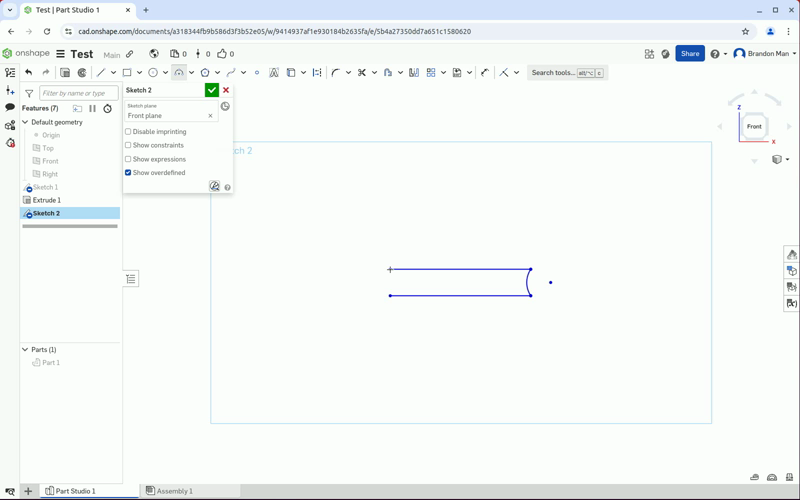
mouse_move(390, 295)
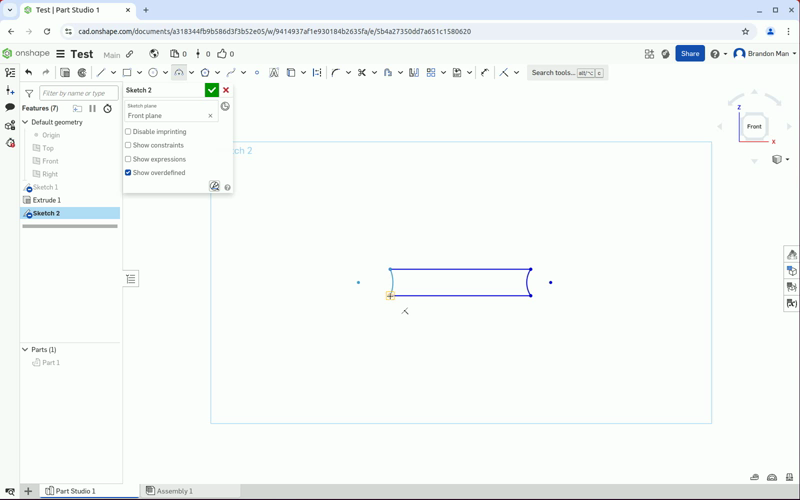
click(390, 295)
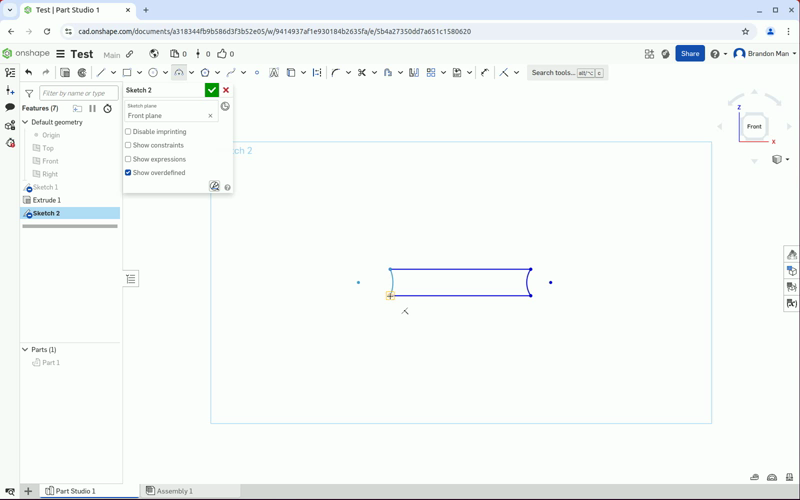
key_down(shift)
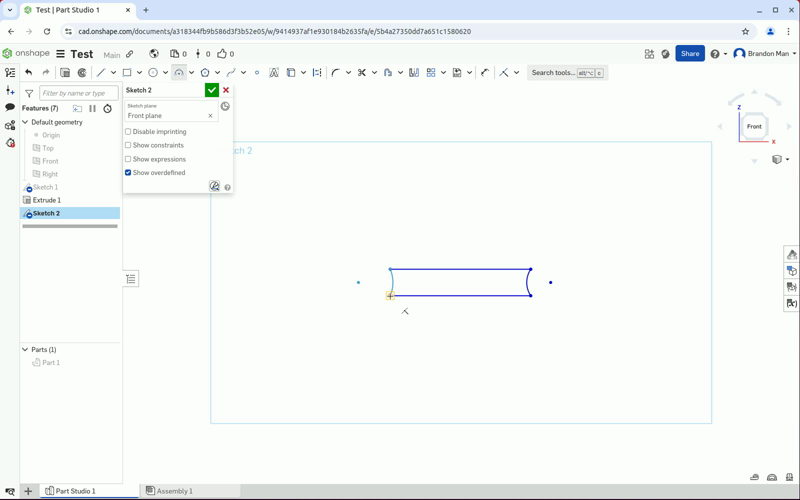
mouse_move(394, 282)
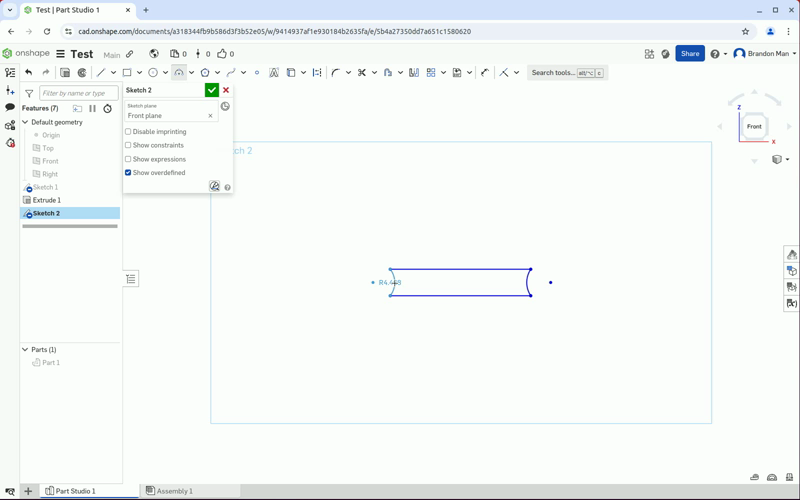
click(394, 282)
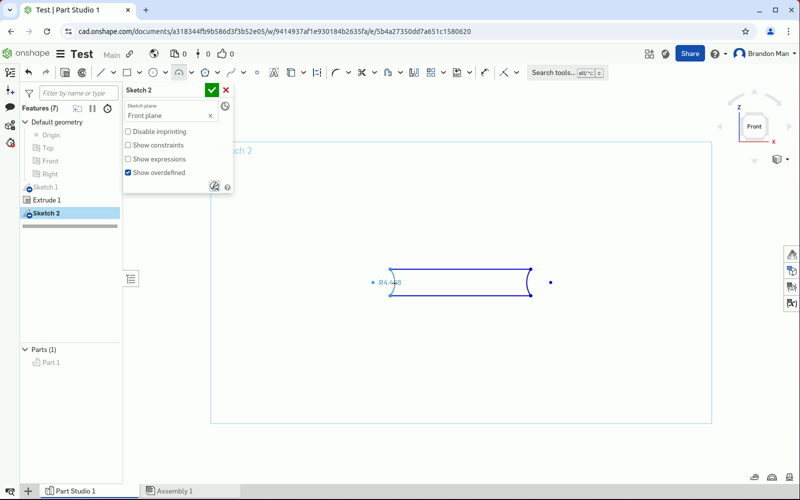
key_up(shift)
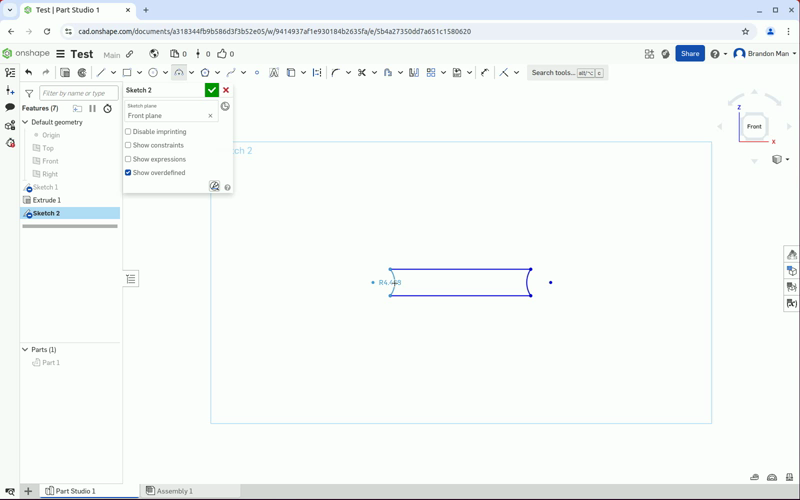
key(esc)
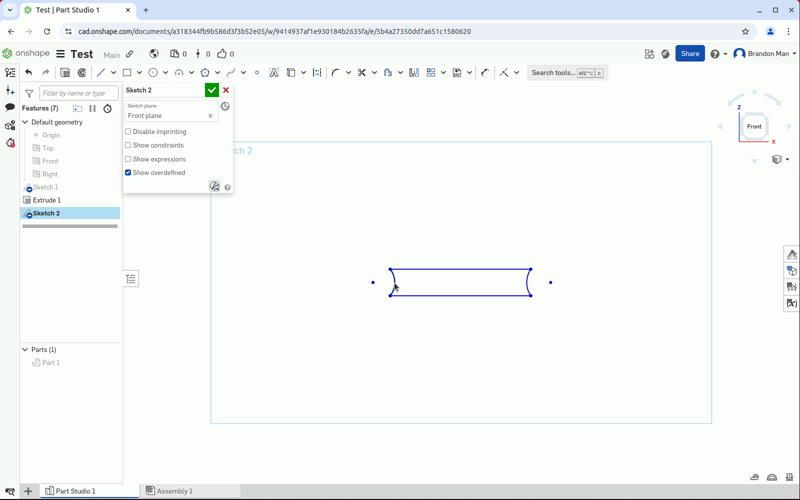
mouse_move(512, 274)
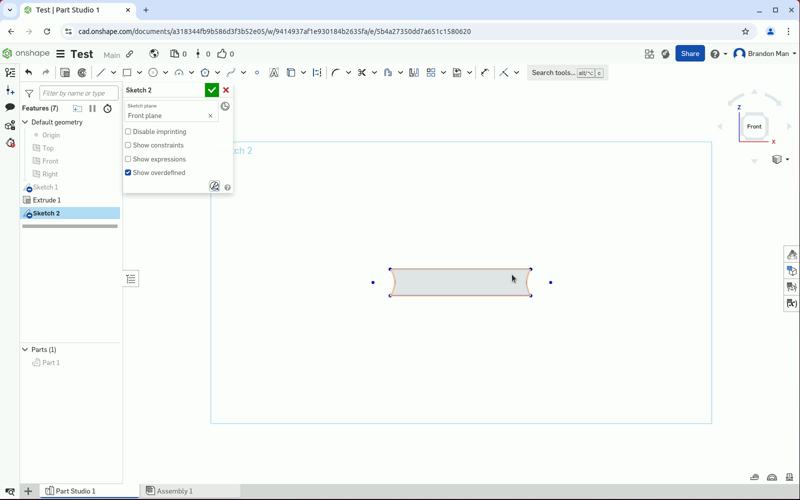
click(512, 274)
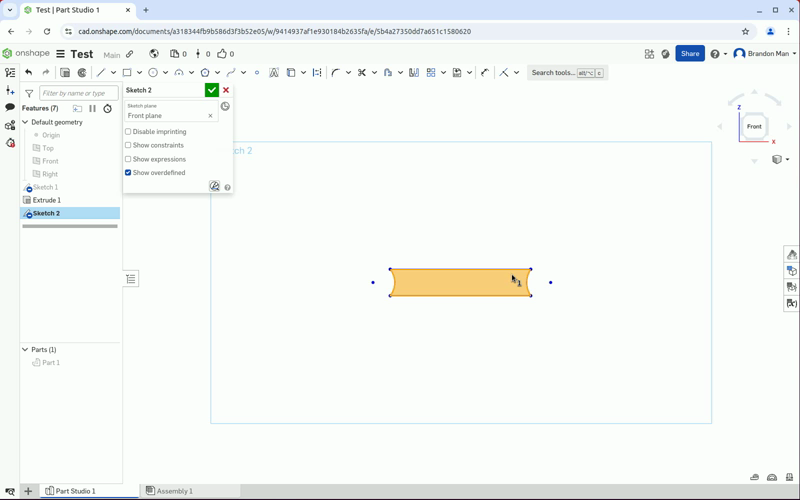
mouse_move(73, 352)
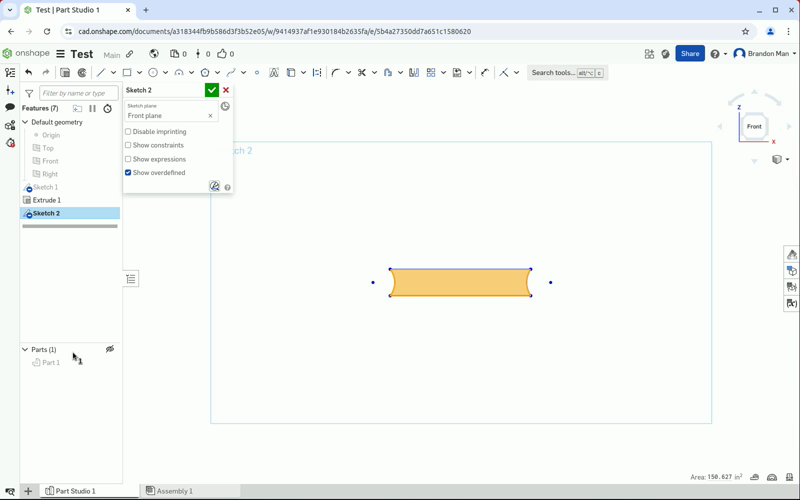
key(shift+y)
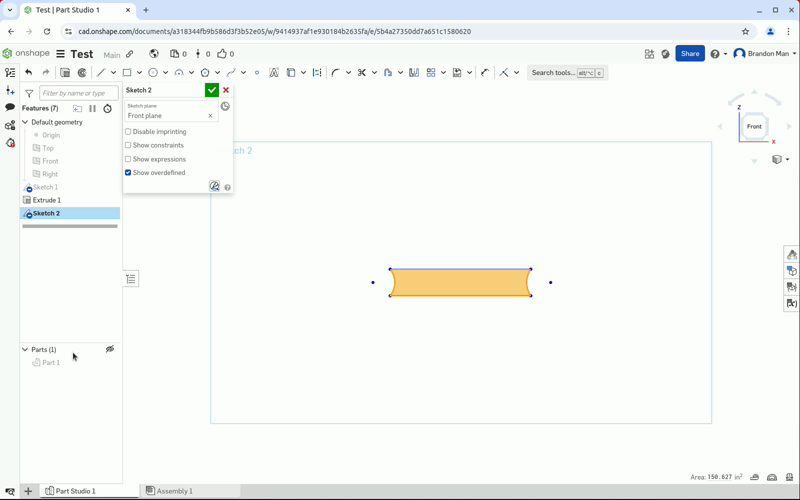
key(shift+e)
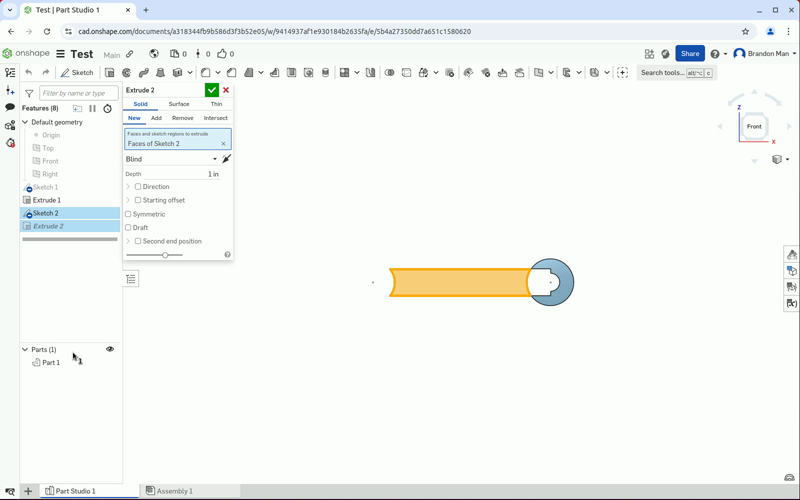
mouse_move(143, 106)
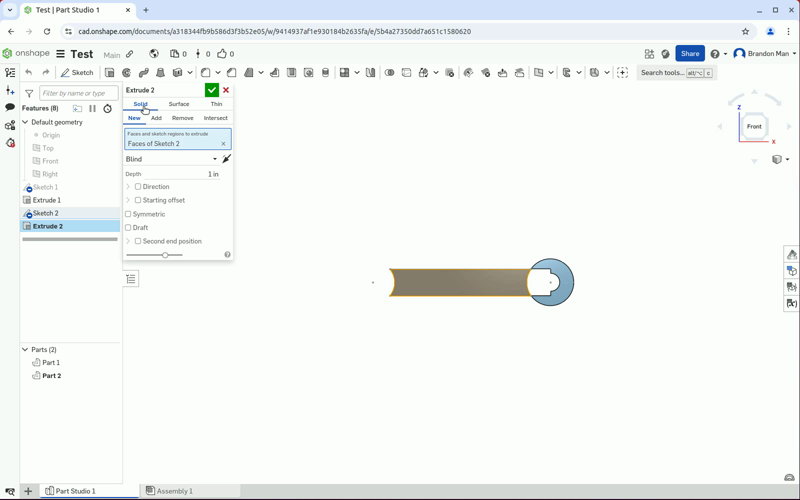
click(143, 106)
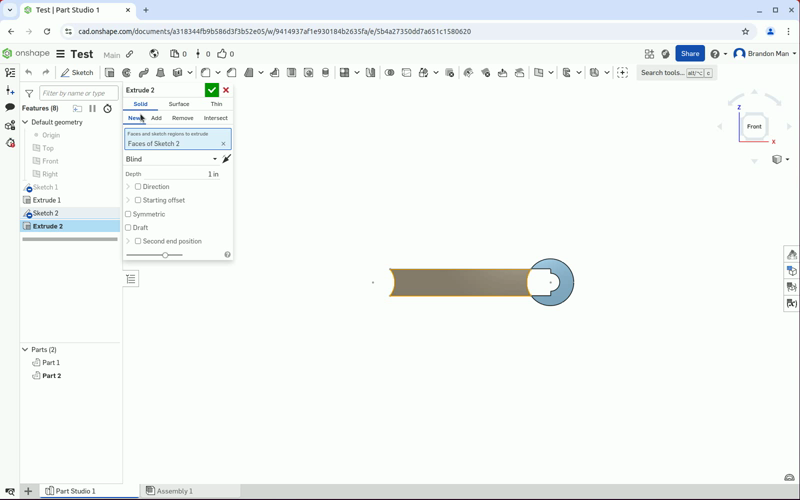
mouse_move(137, 120)
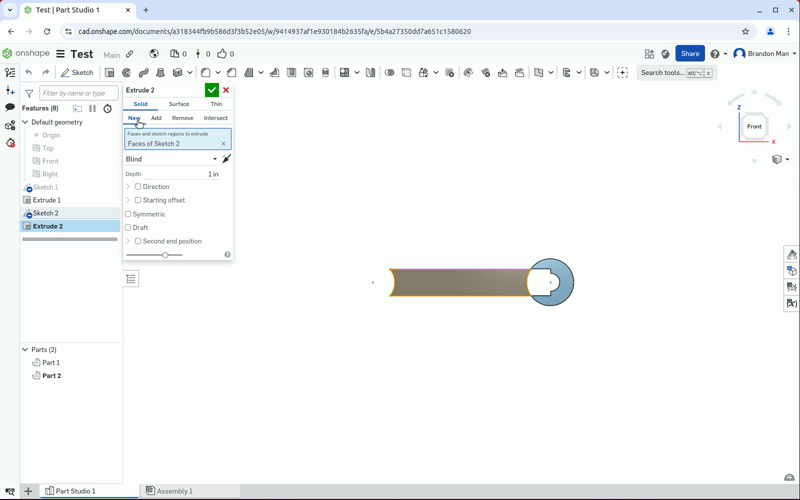
click(137, 120)
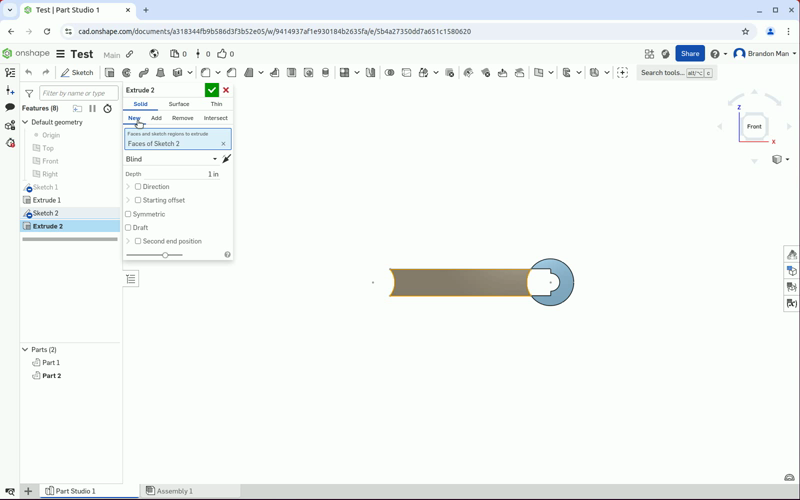
key(tab, 4)
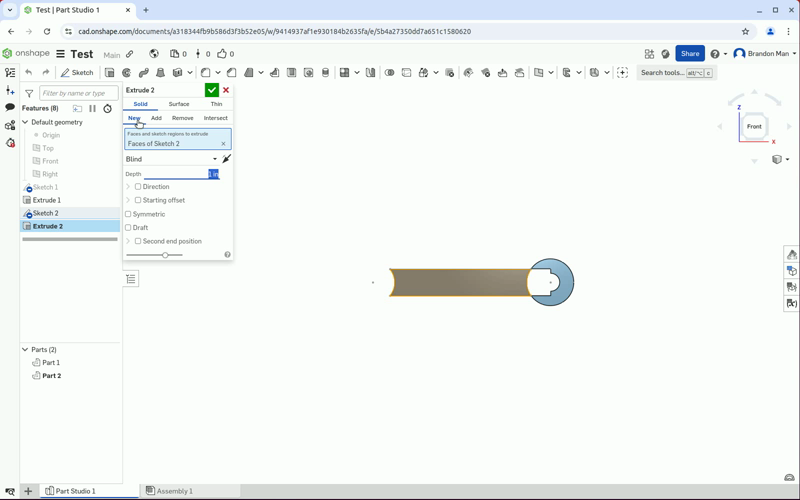
text(3.852)
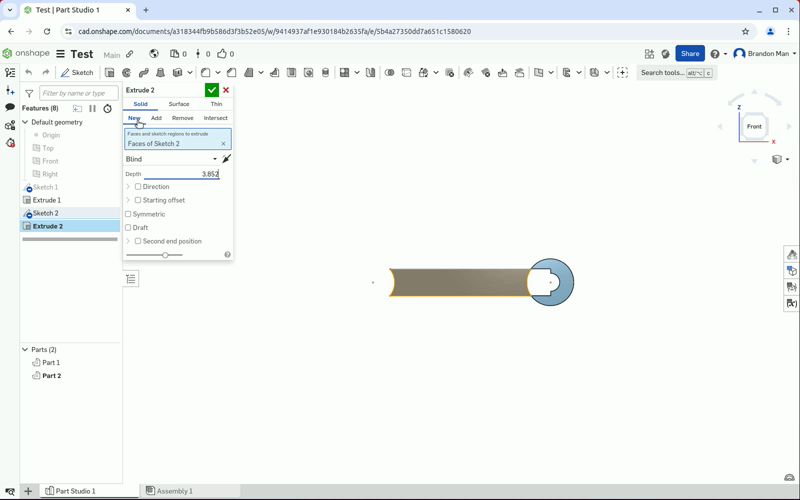
key(tab, 3)
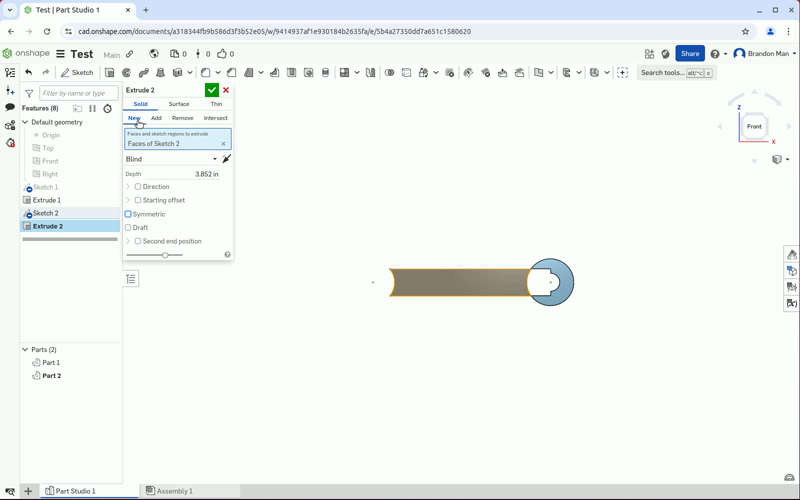
key(space)
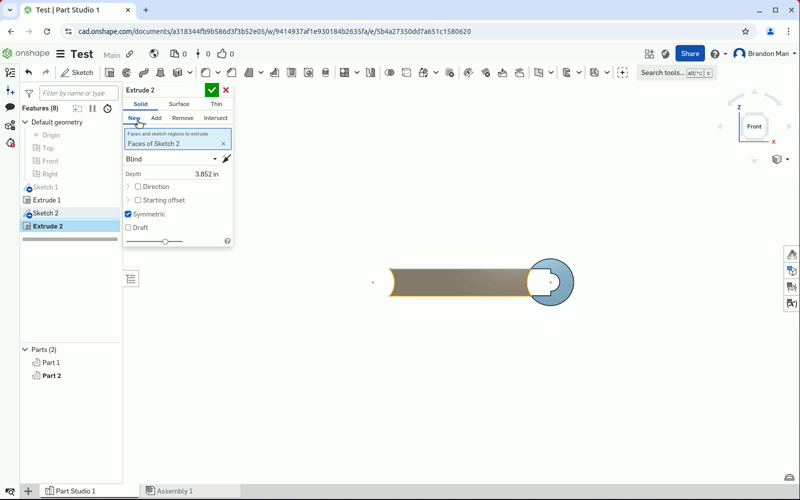
key(enter)
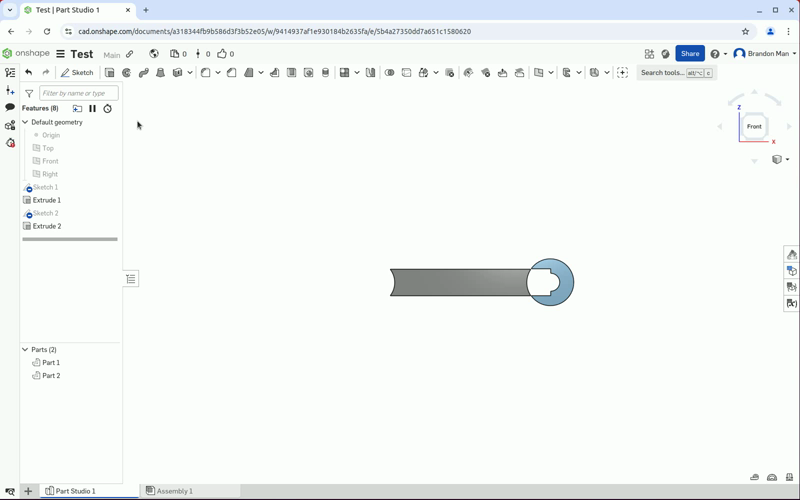
key(shift+h)
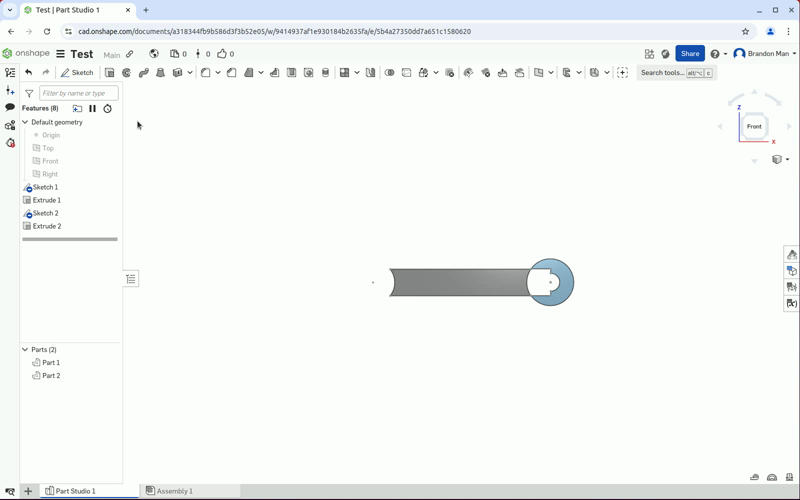
key(shift+h)
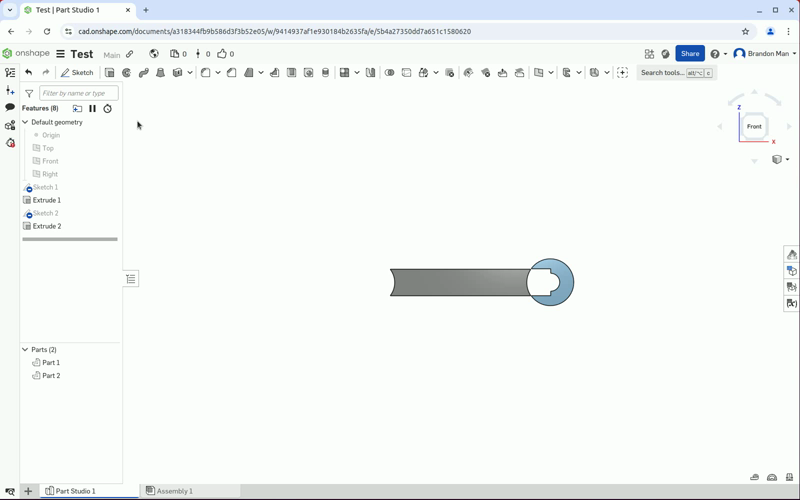
mouse_move(73, 189)
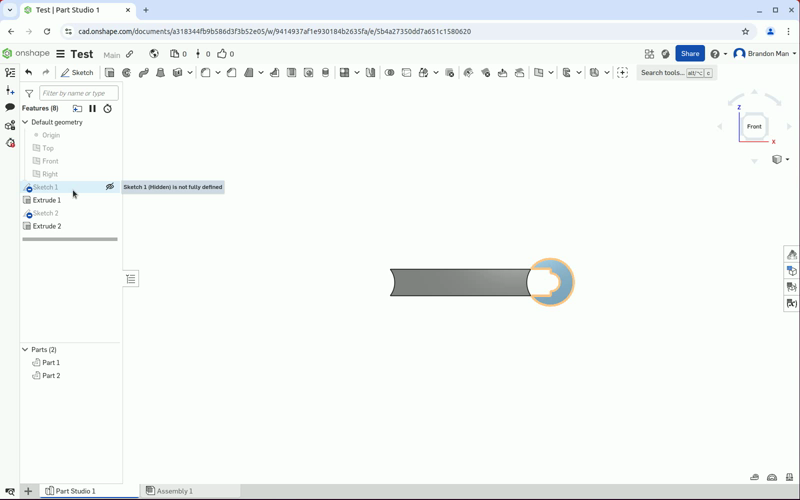
click(73, 189)
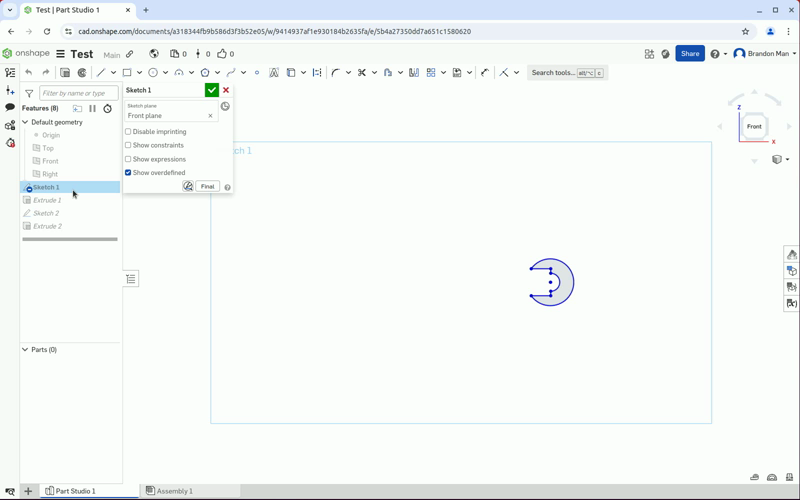
mouse_move(229, 92)
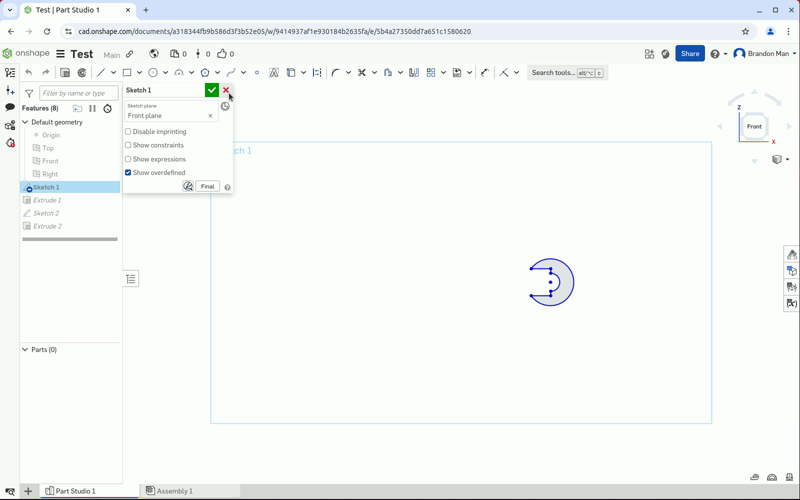
click(229, 92)
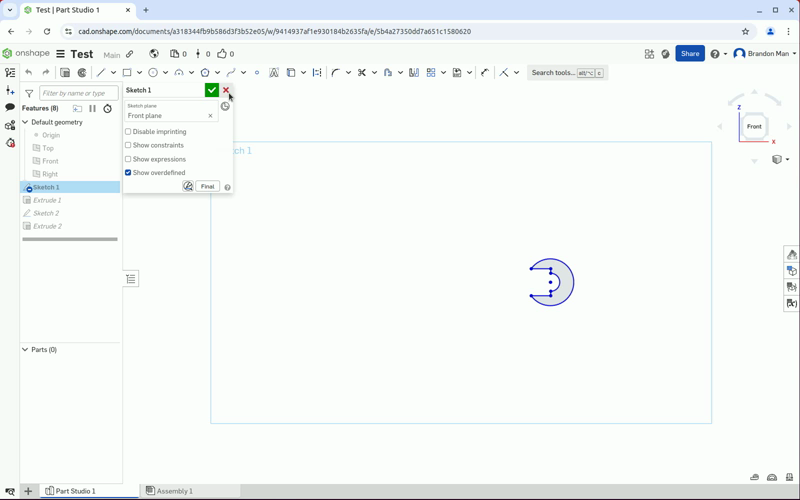
key(shift+s)
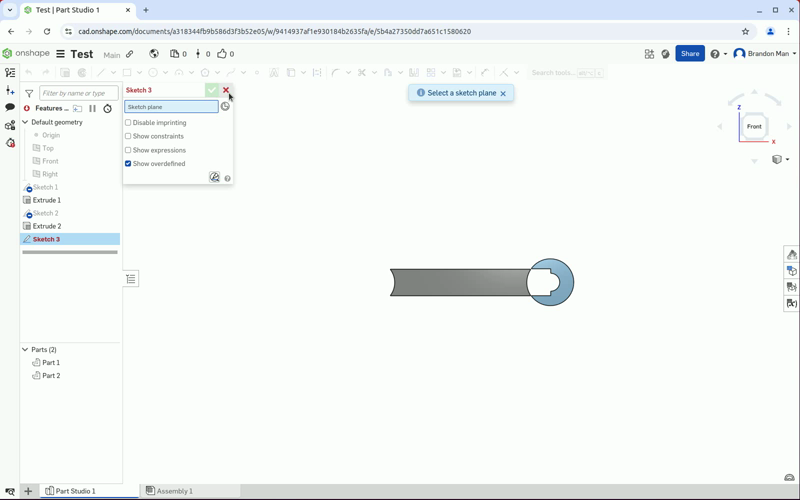
mouse_move(73, 163)
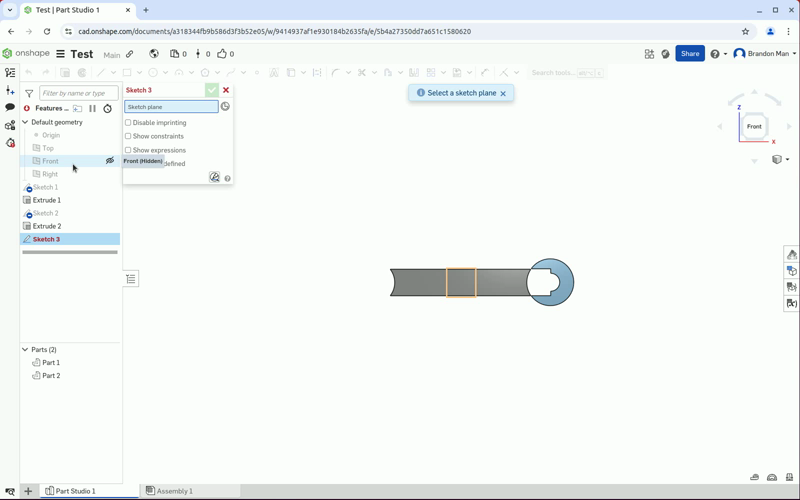
click(73, 163)
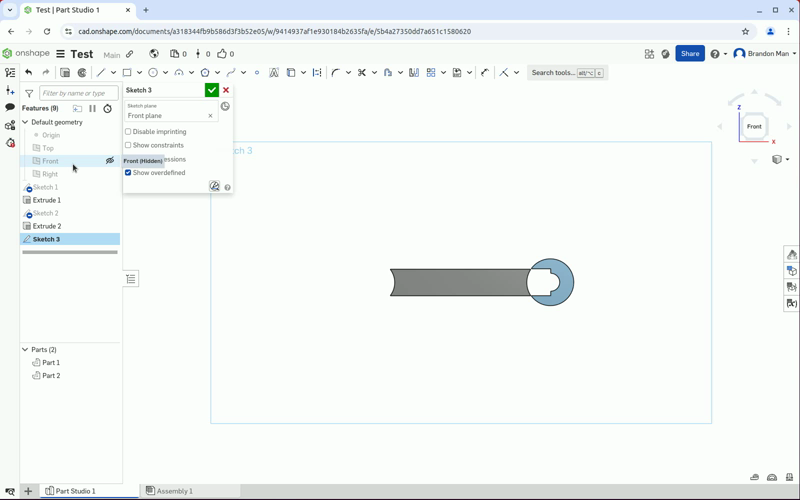
mouse_move(73, 352)
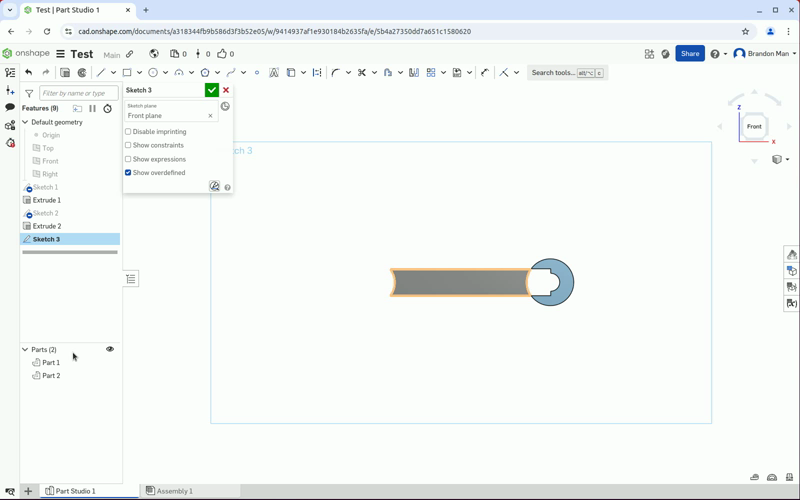
key(y)
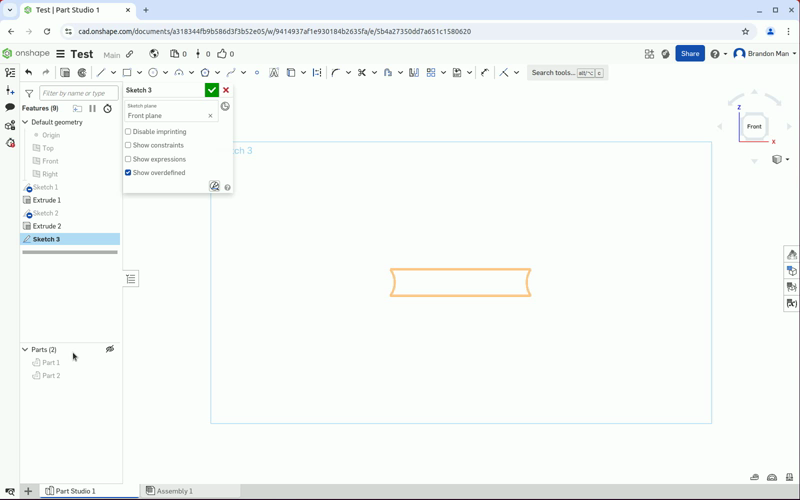
key(l)
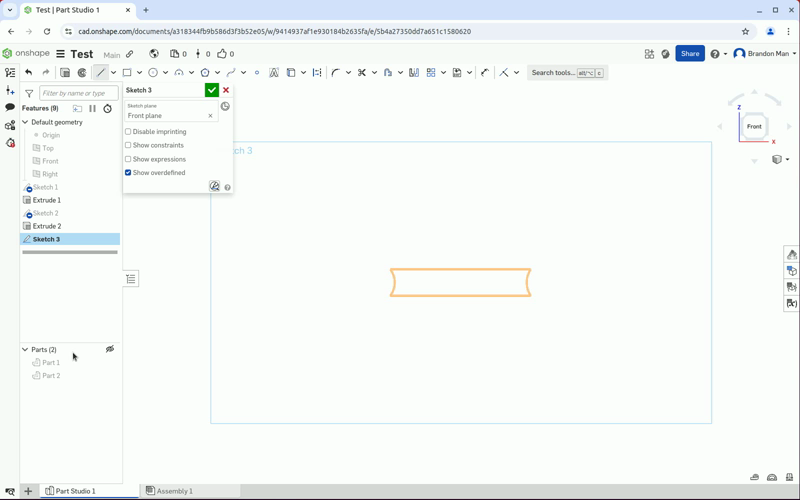
key_down(shift)
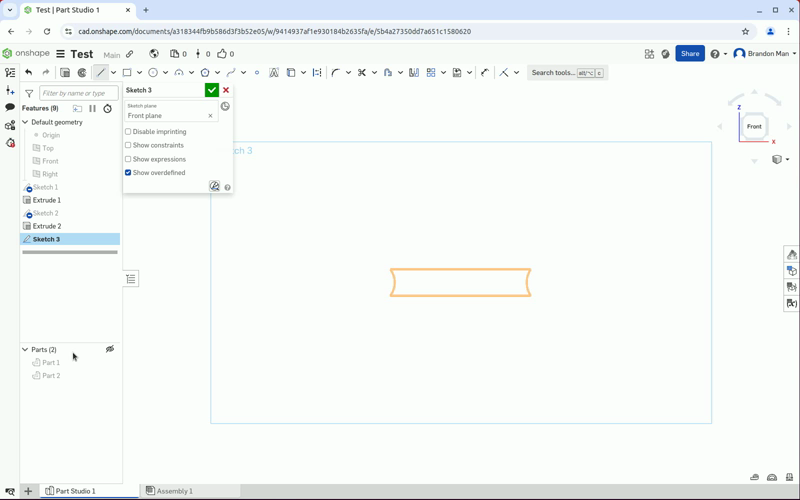
mouse_move(371, 295)
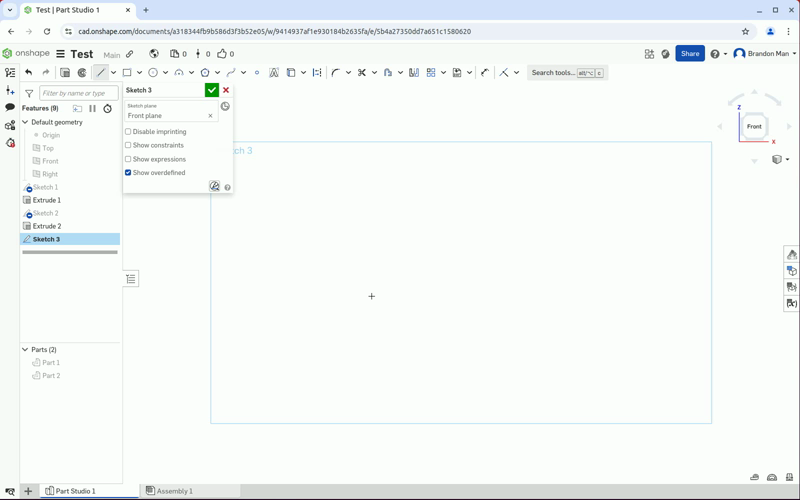
click(371, 295)
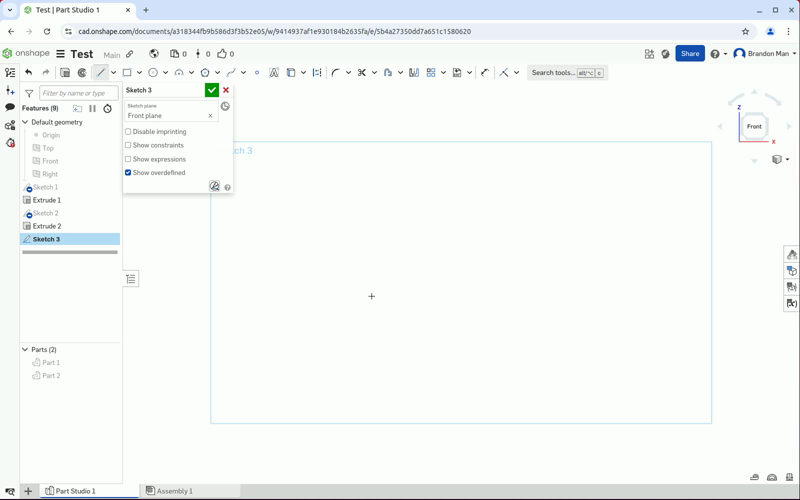
key_up(shift)
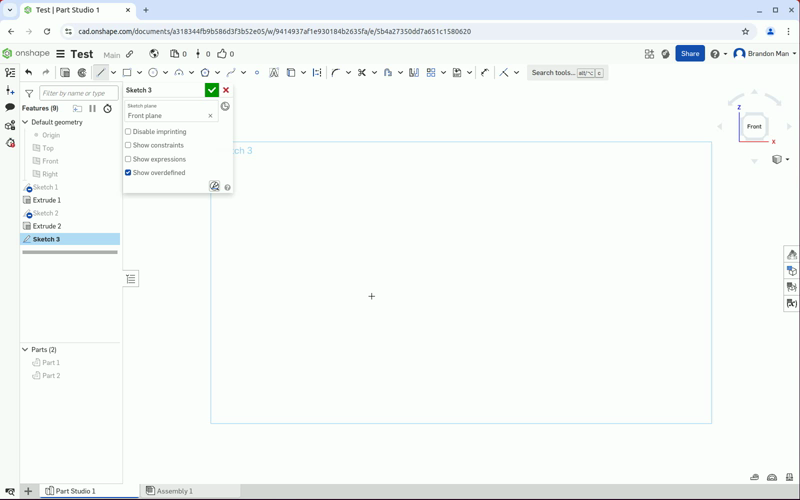
key_down(shift)
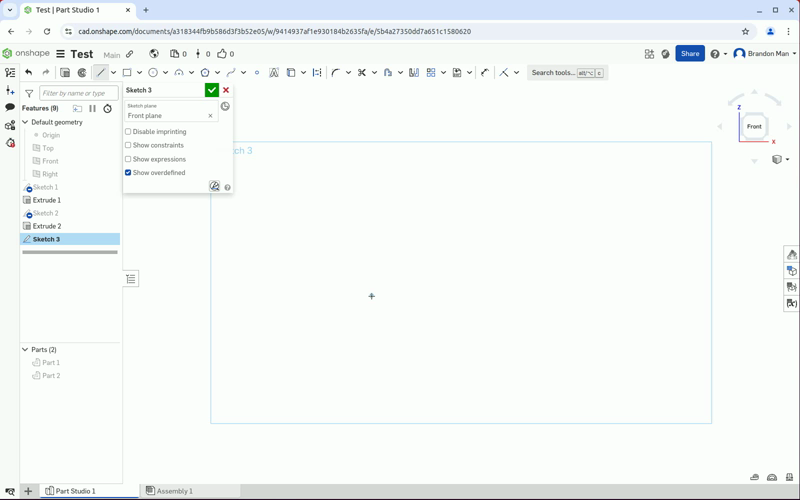
mouse_move(401, 295)
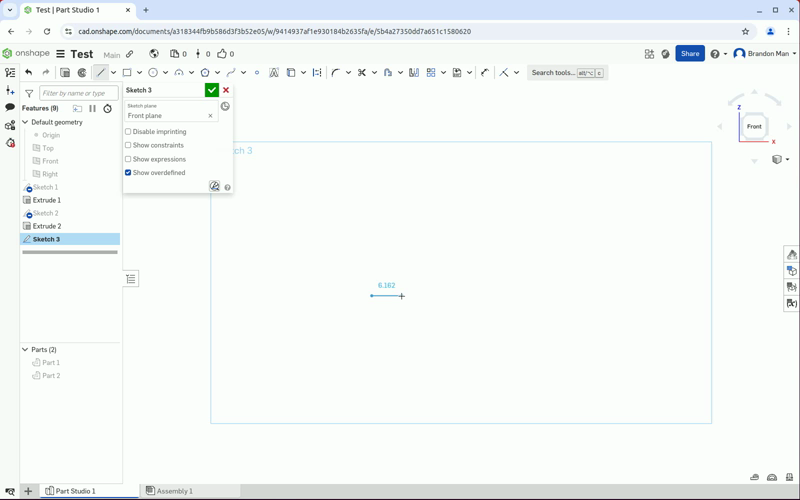
mouse_move(390, 295)
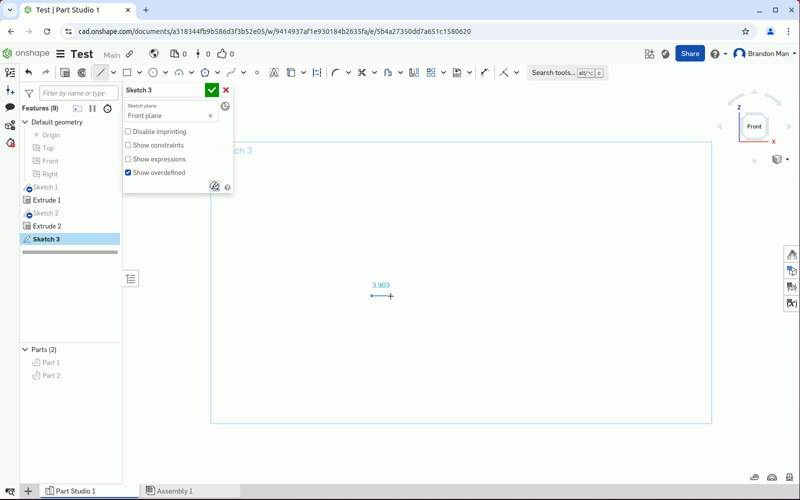
click(390, 295)
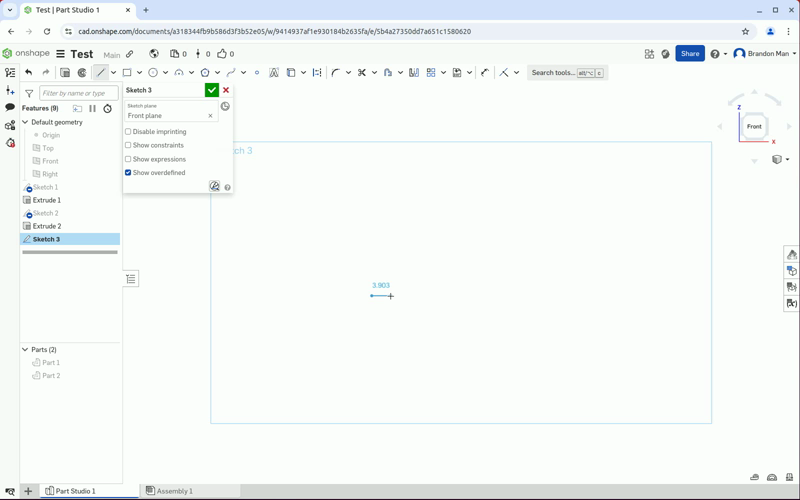
key_up(shift)
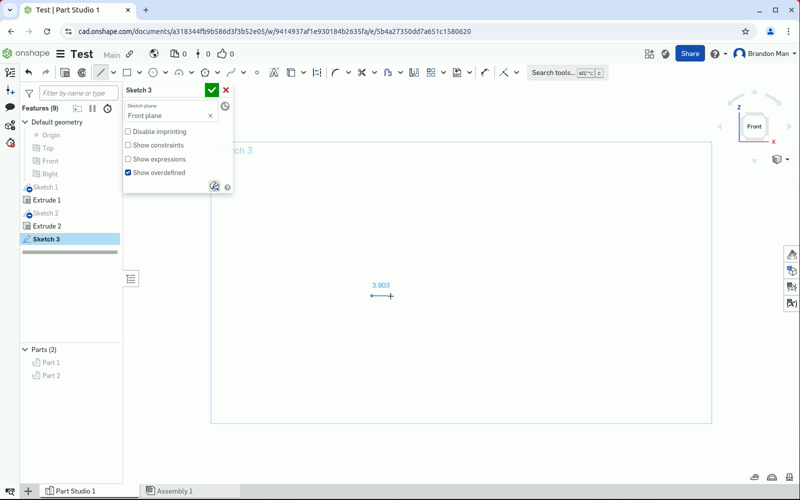
key(esc)
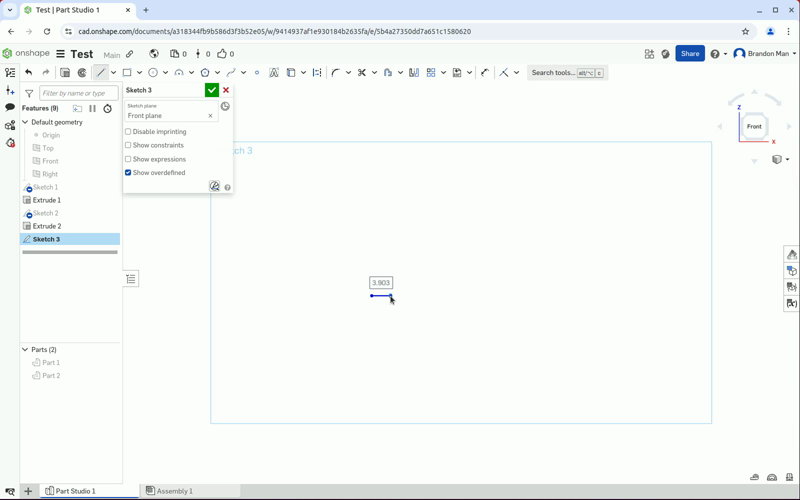
key(a)
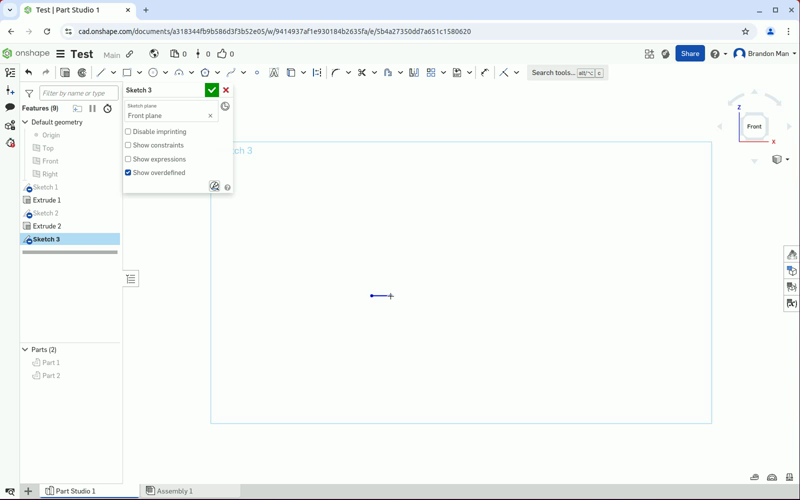
mouse_move(390, 295)
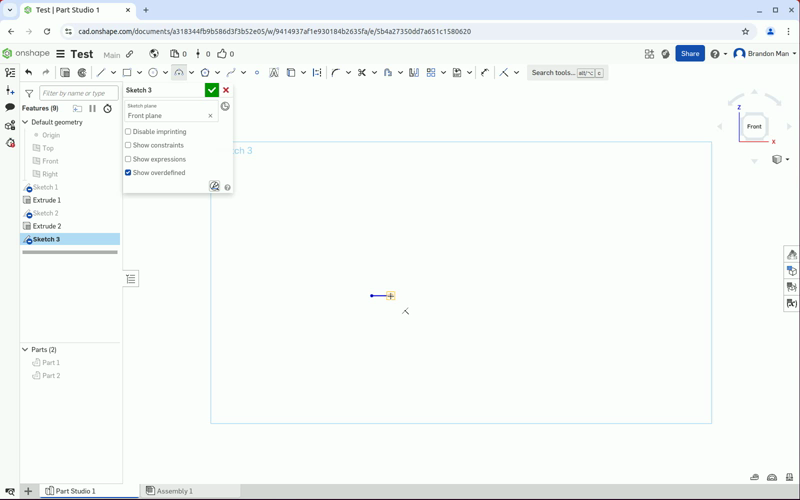
click(390, 295)
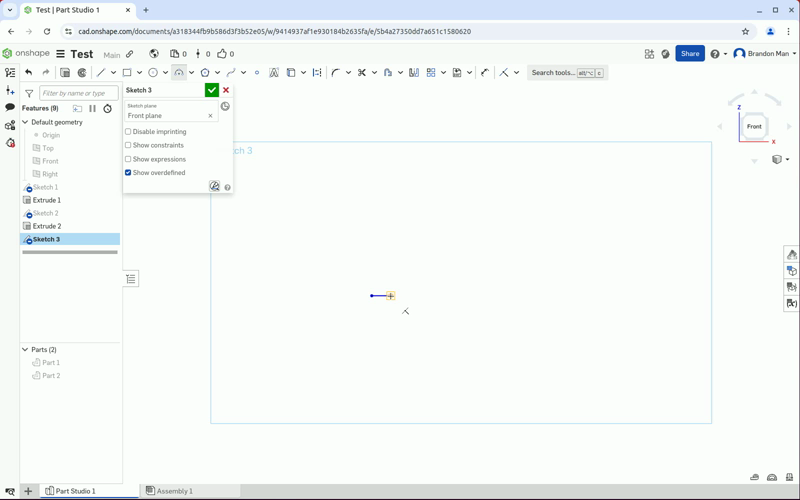
key_down(shift)
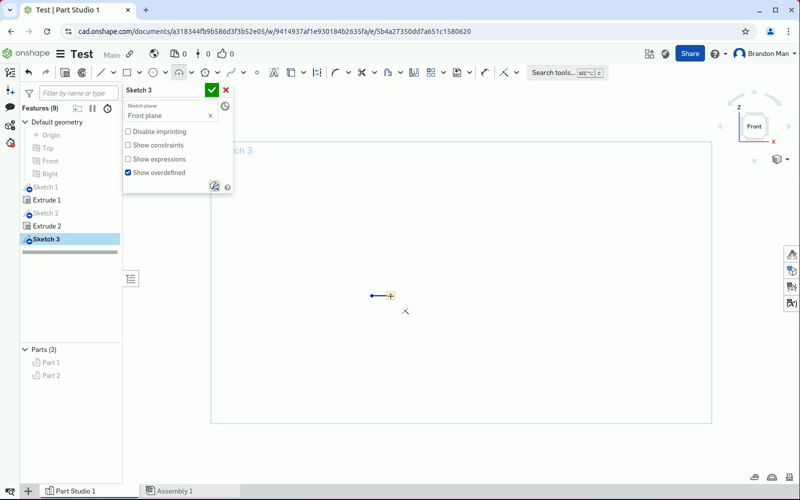
mouse_move(390, 268)
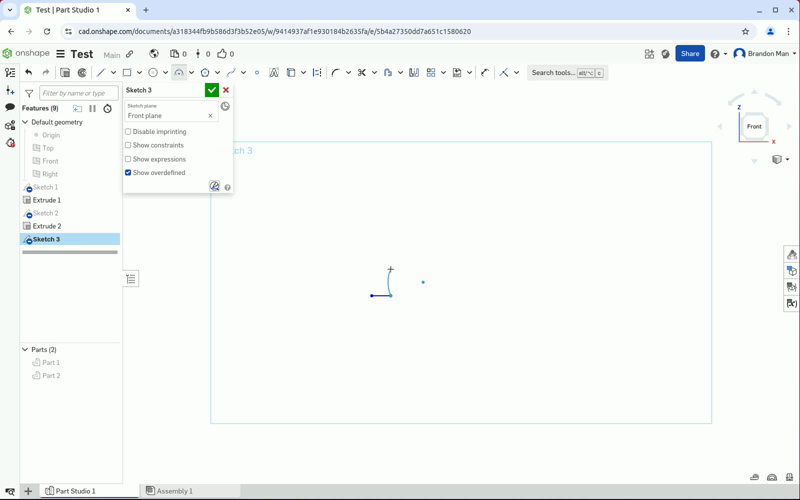
click(390, 268)
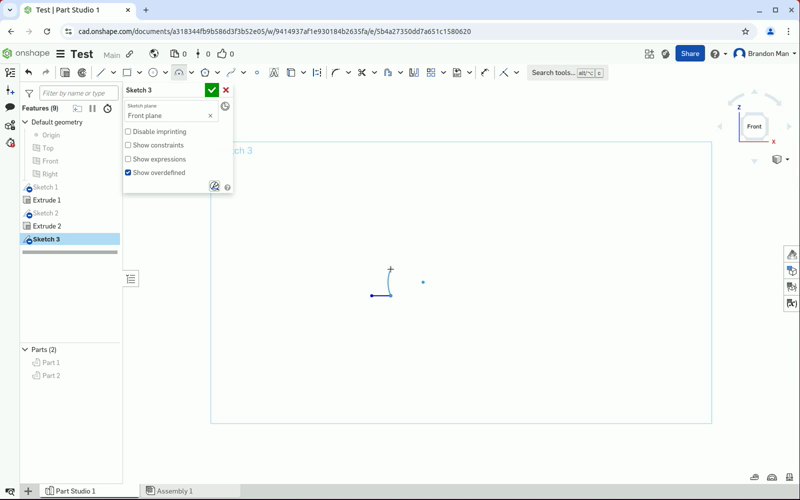
mouse_move(347, 282)
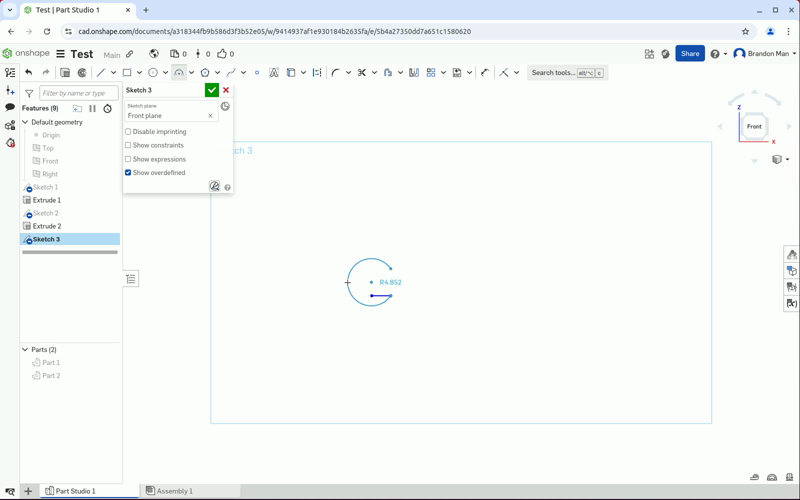
click(347, 282)
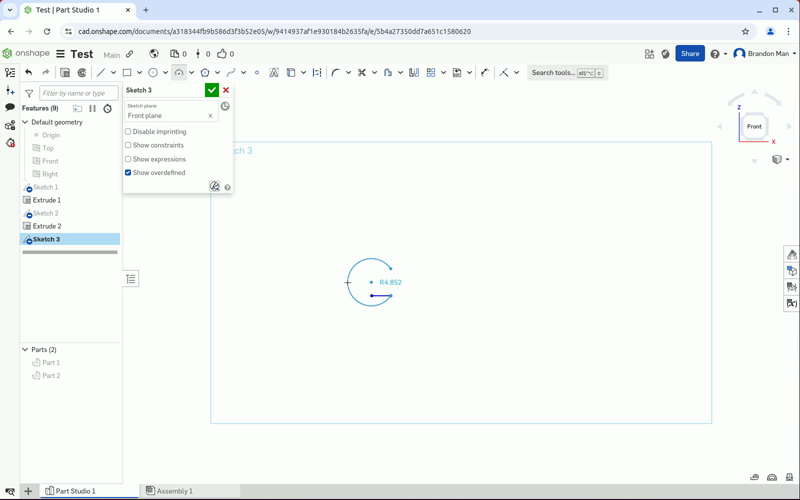
key_up(shift)
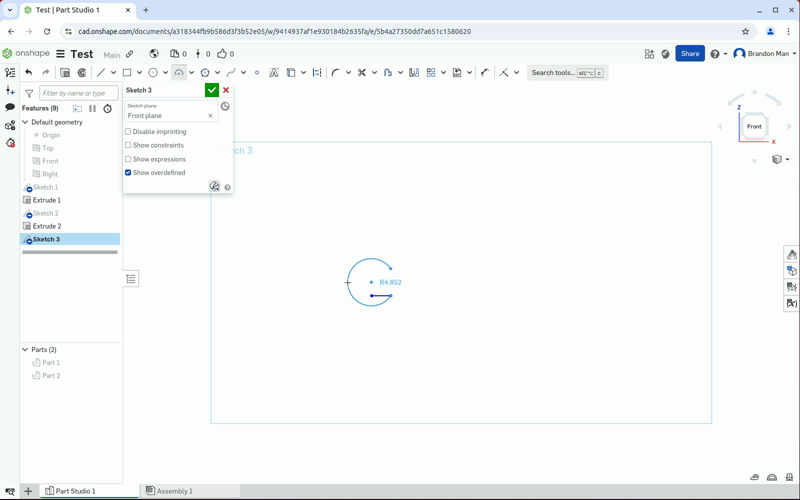
key(esc)
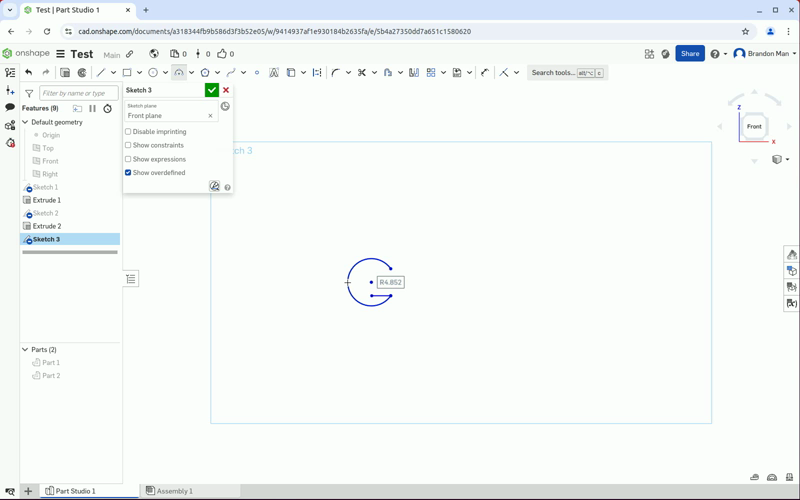
key(l)
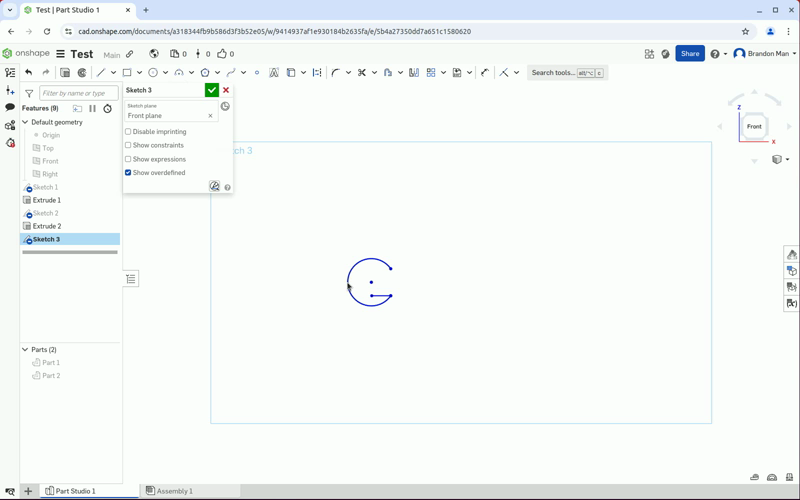
mouse_move(390, 268)
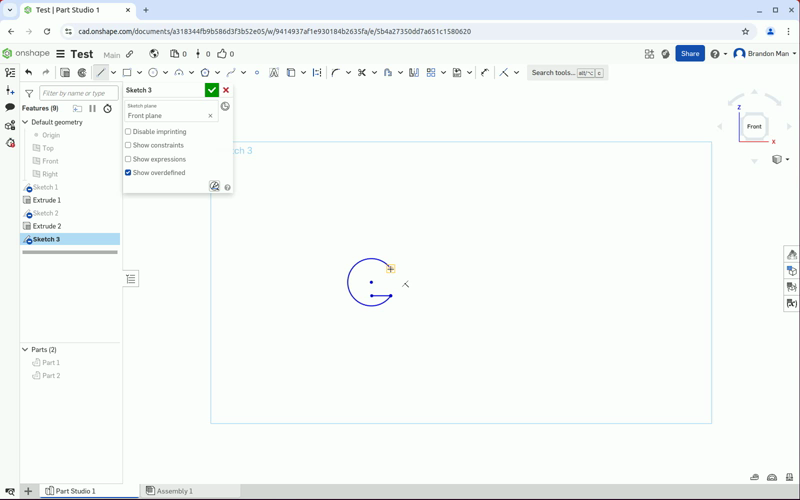
click(390, 268)
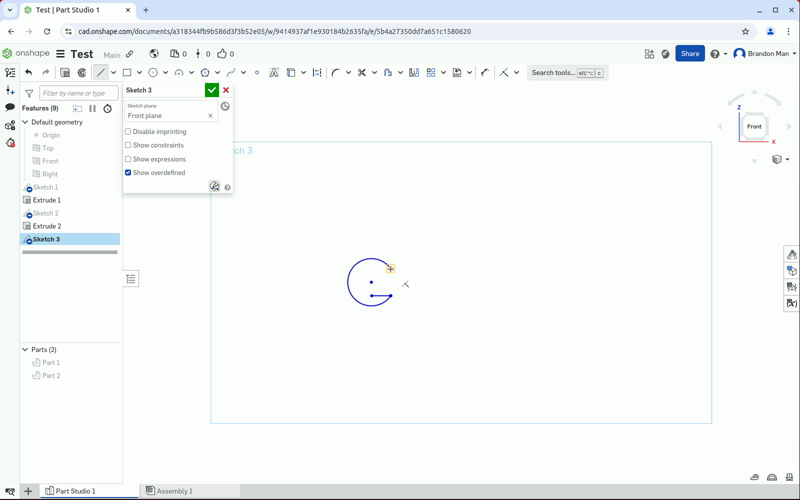
key_down(shift)
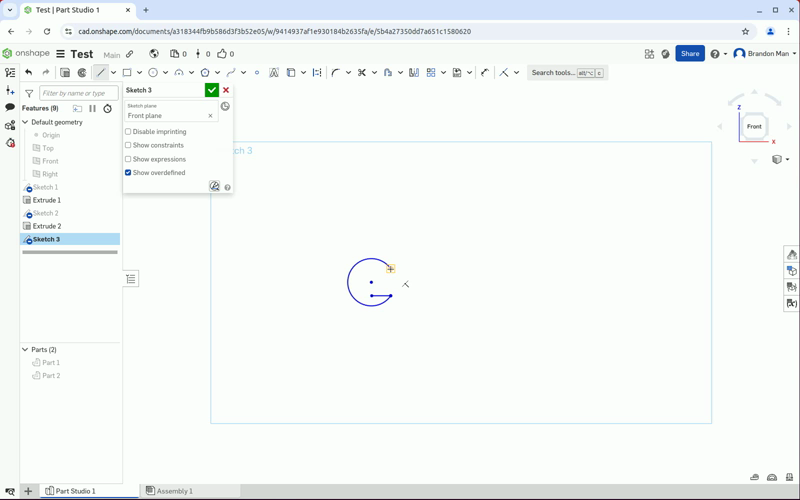
mouse_move(420, 268)
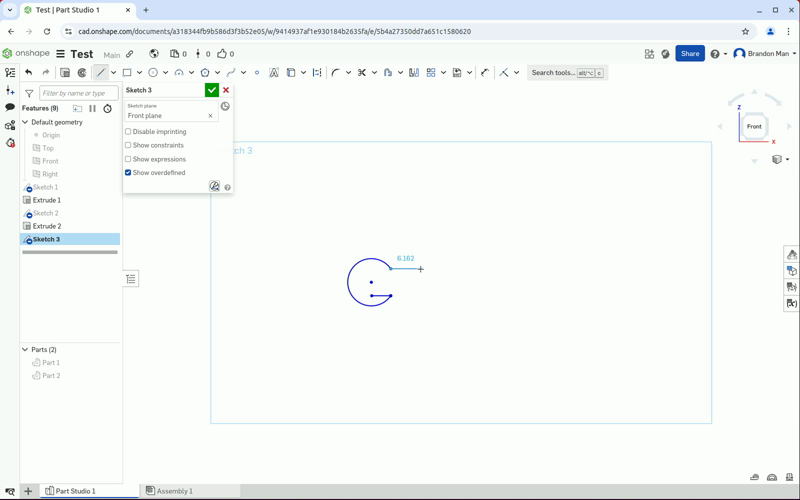
mouse_move(371, 268)
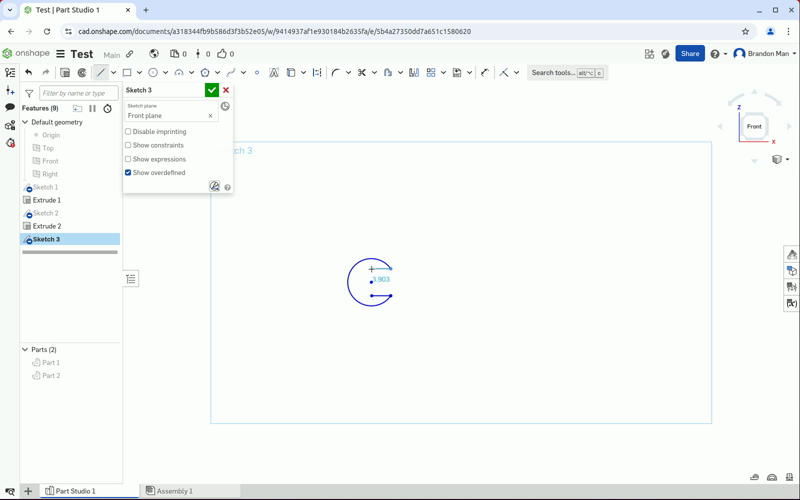
click(371, 268)
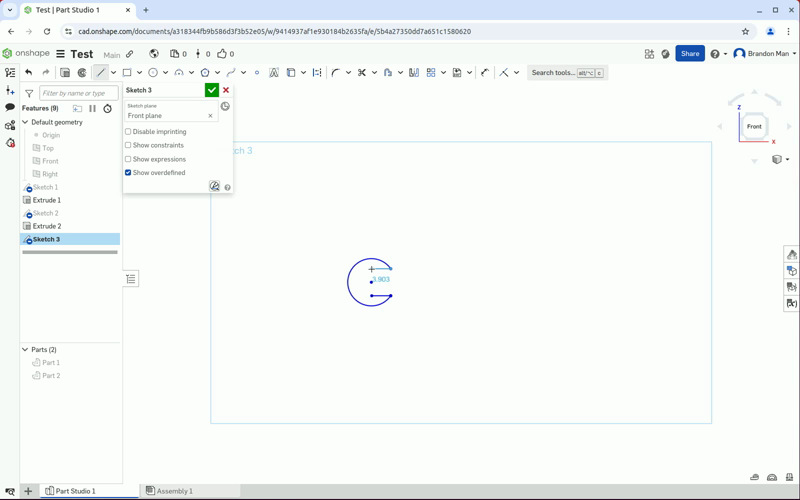
key_up(shift)
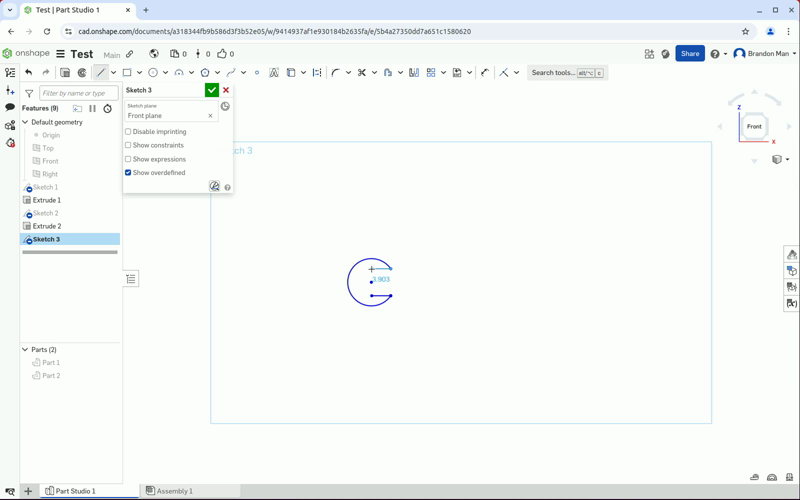
key_down(shift)
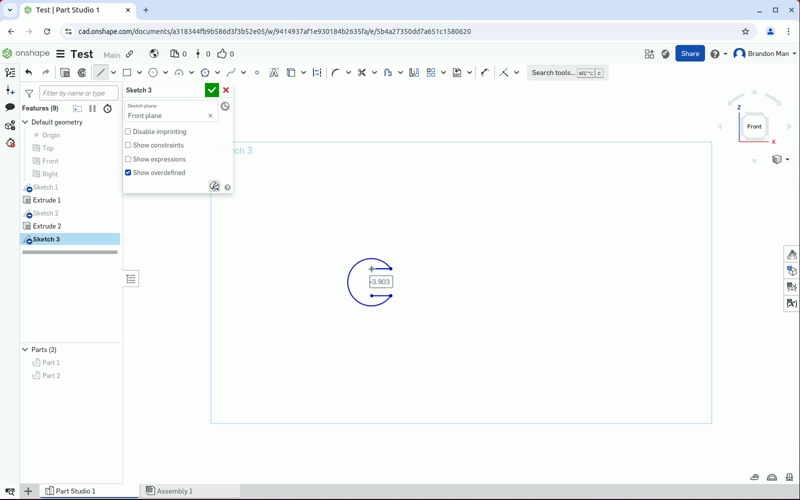
mouse_move(401, 268)
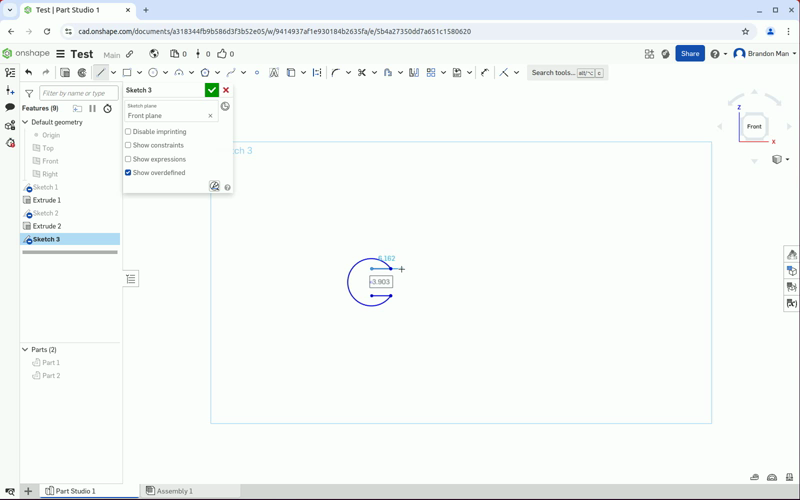
mouse_move(371, 273)
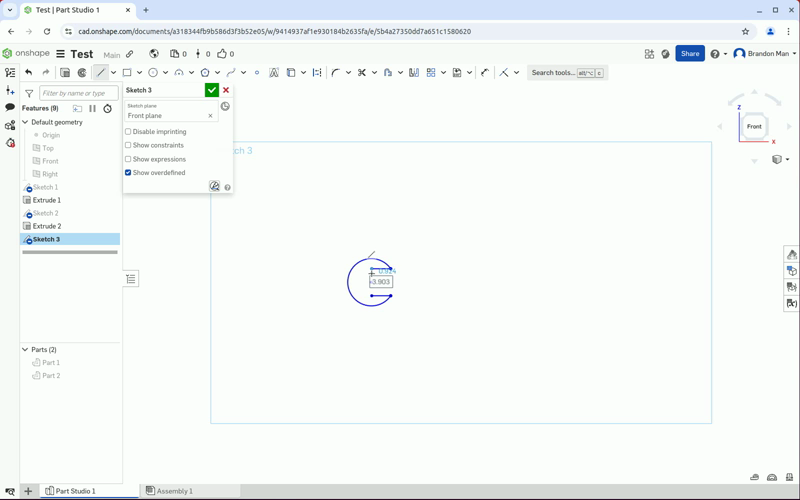
scroll(6)
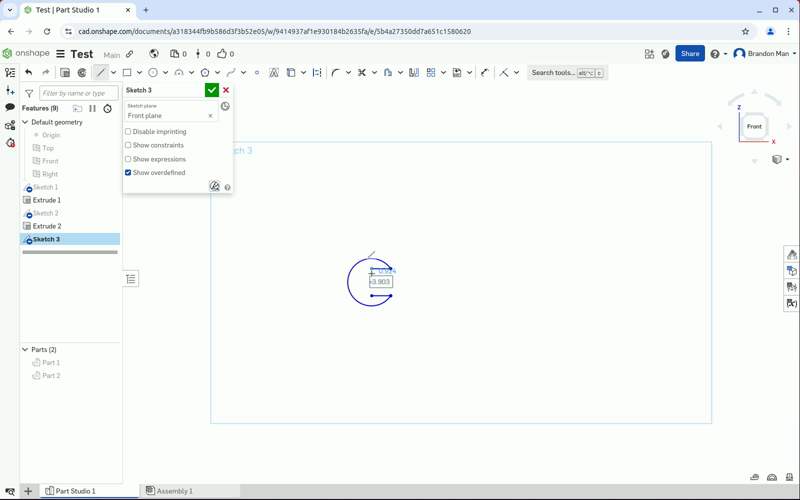
scroll(6)
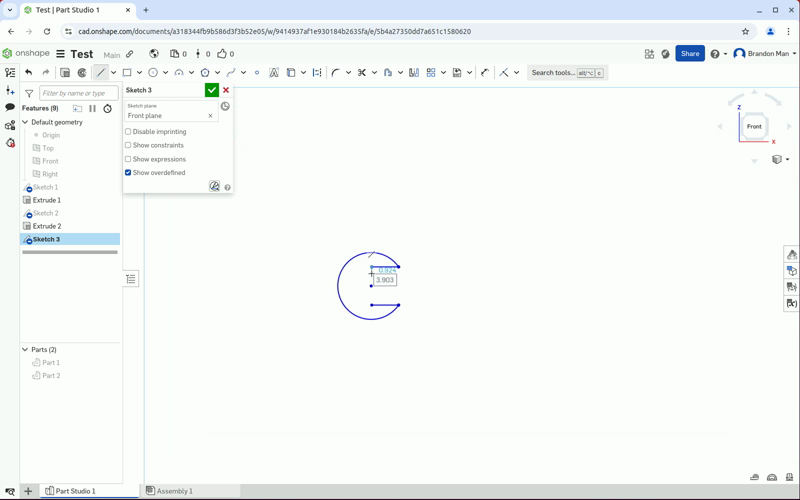
scroll(6)
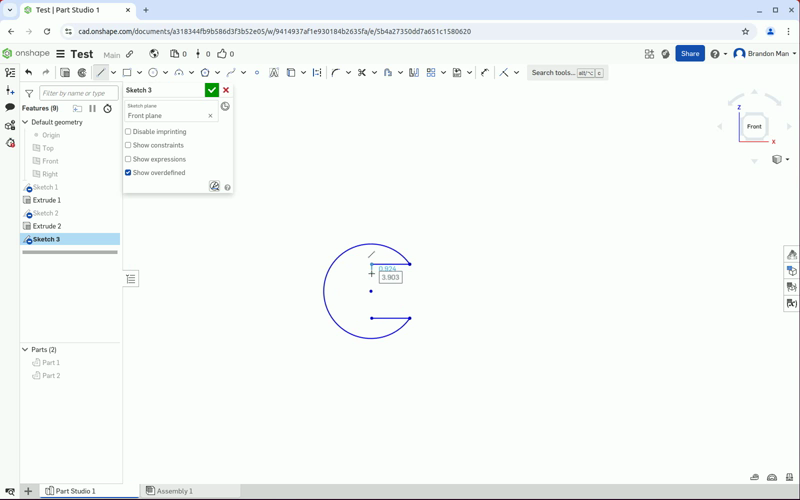
scroll(6)
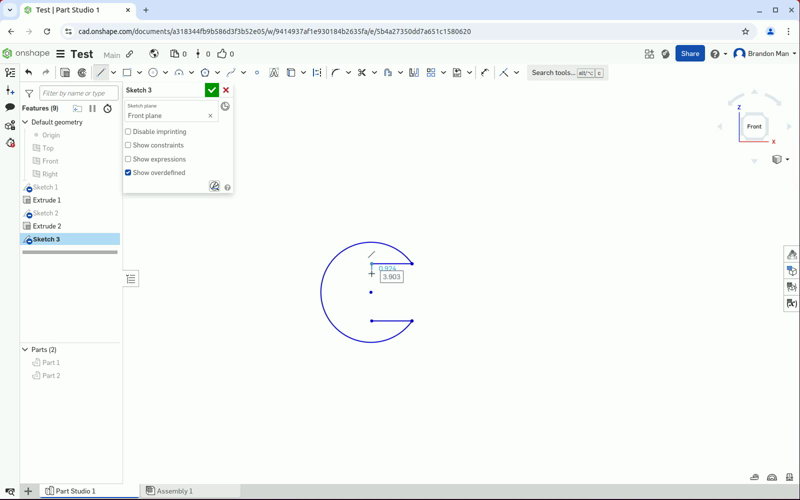
scroll(6)
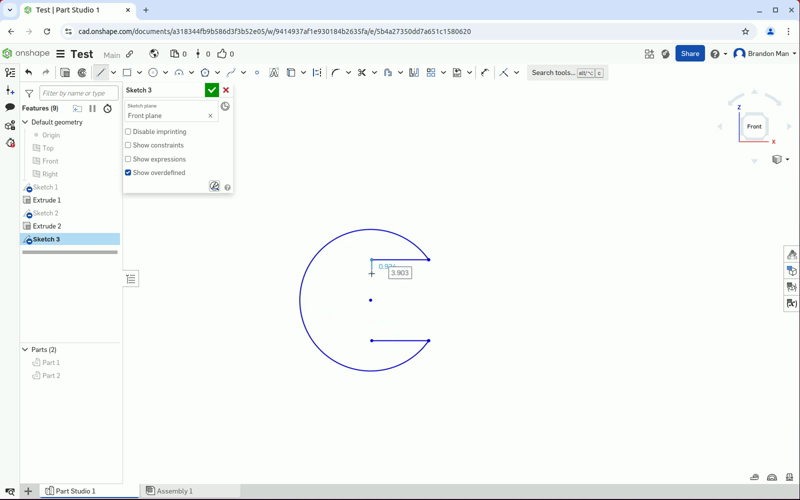
scroll(6)
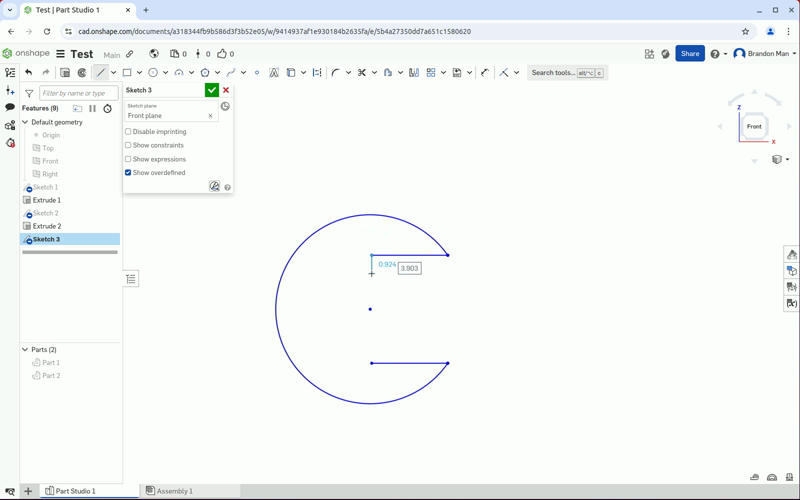
scroll(6)
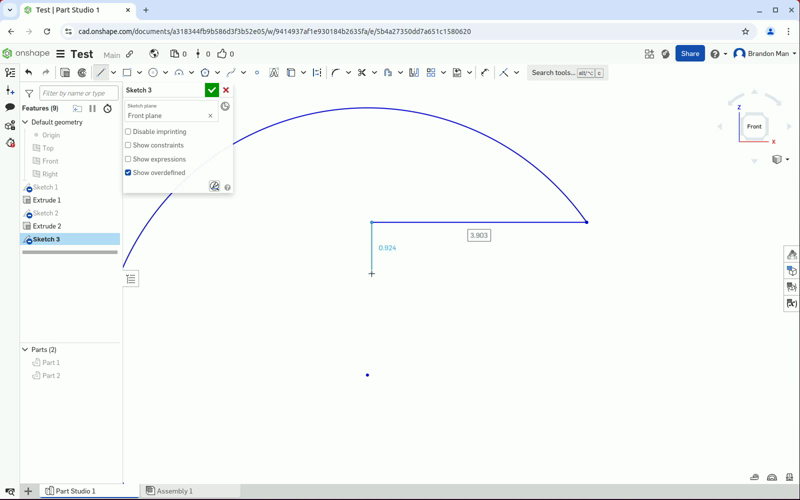
click(371, 273)
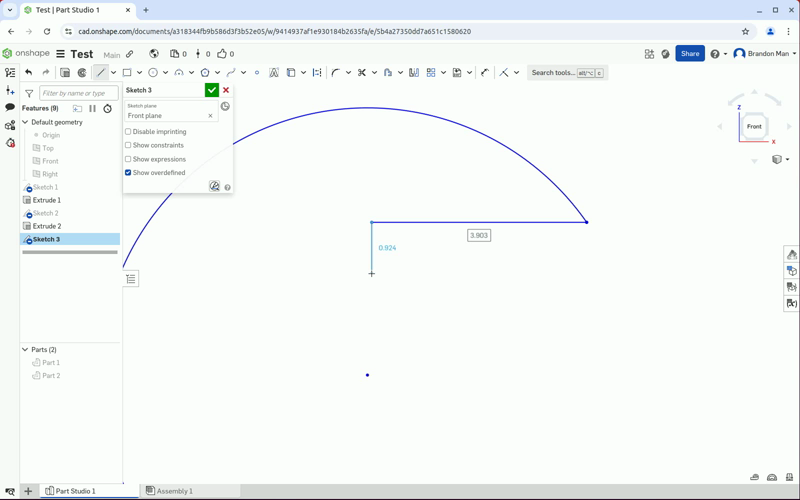
scroll(-6)
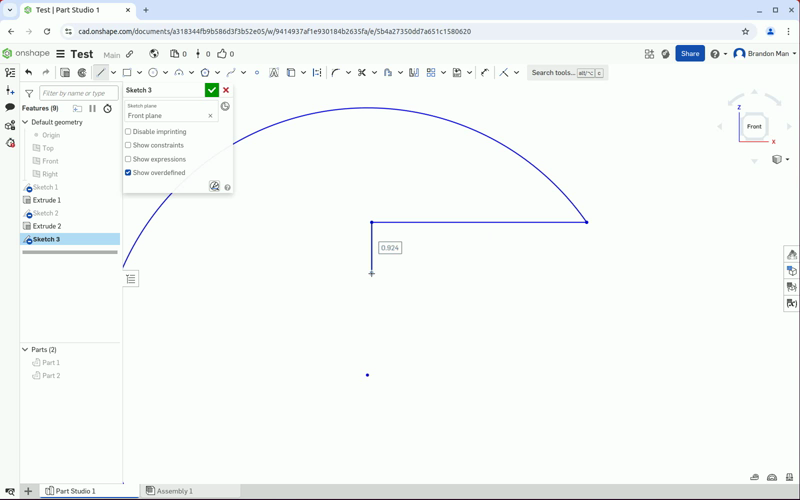
scroll(-6)
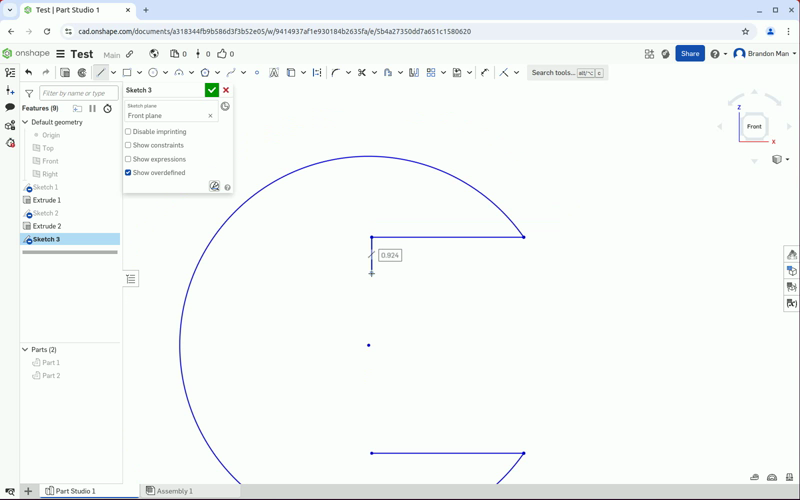
scroll(-6)
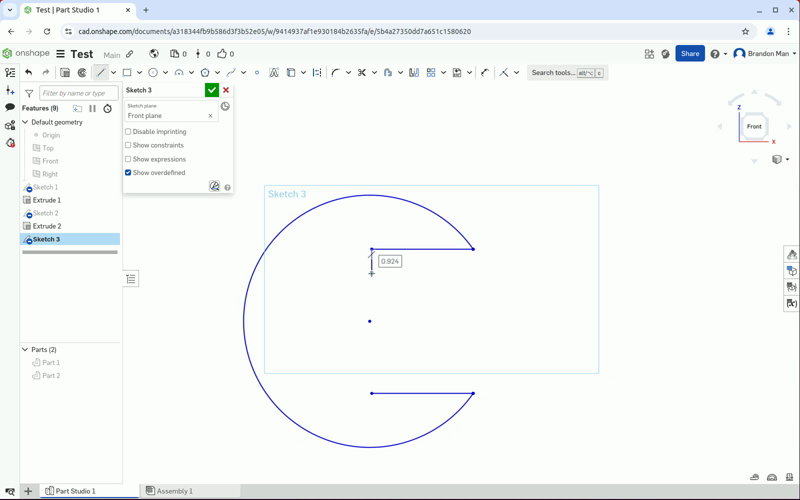
scroll(-6)
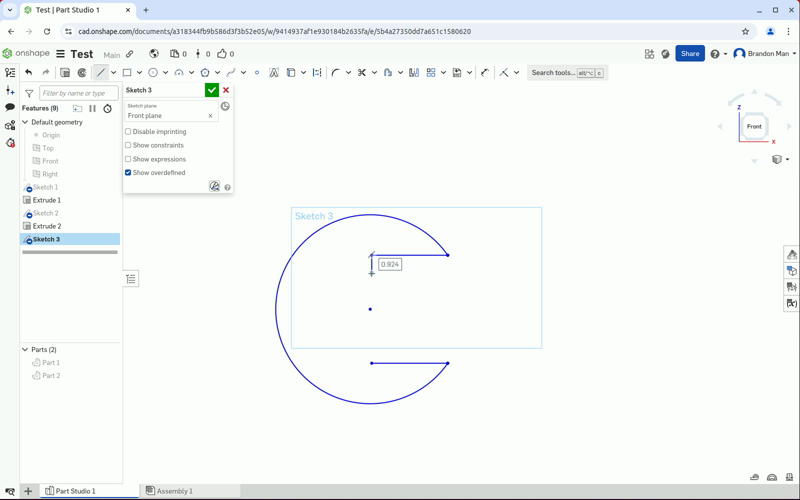
scroll(-6)
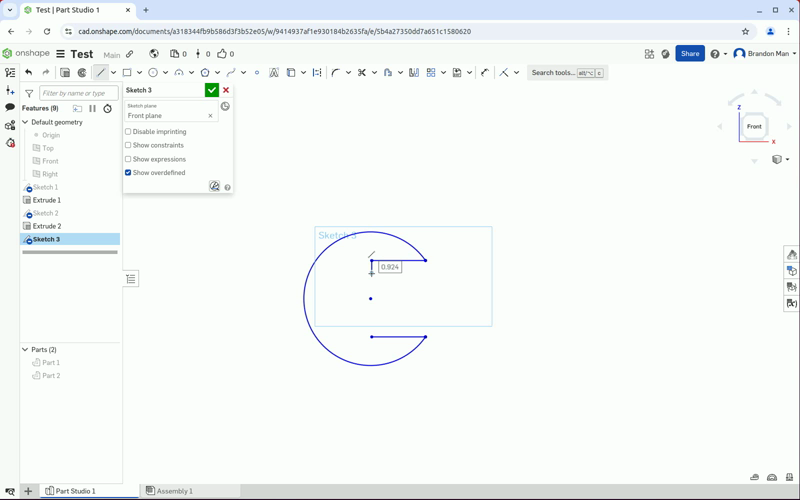
scroll(-6)
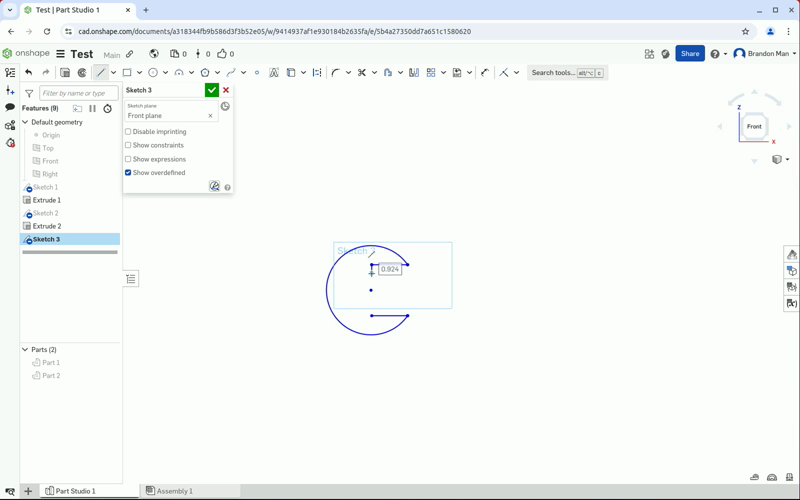
scroll(-6)
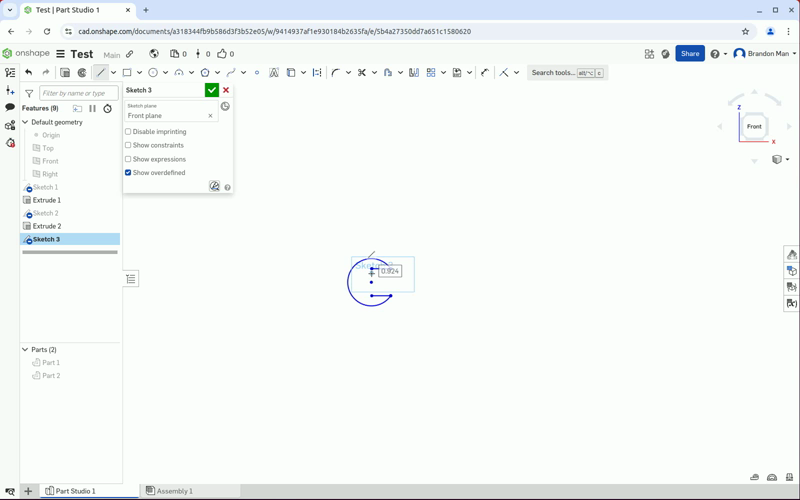
key_up(shift)
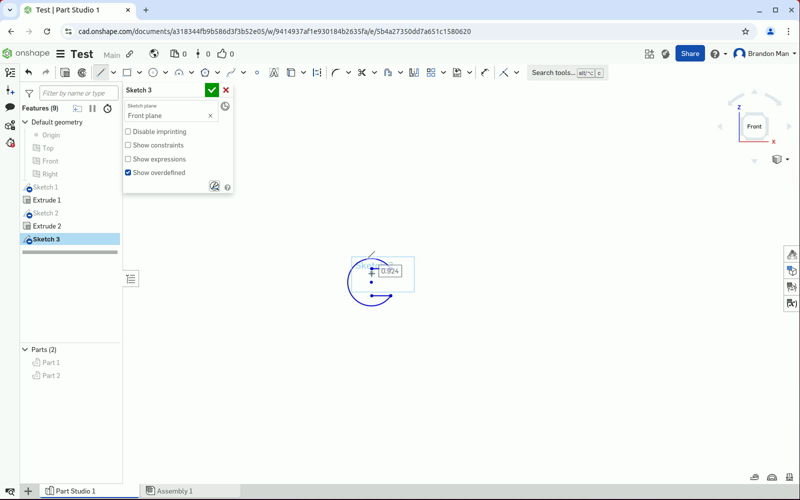
key(esc)
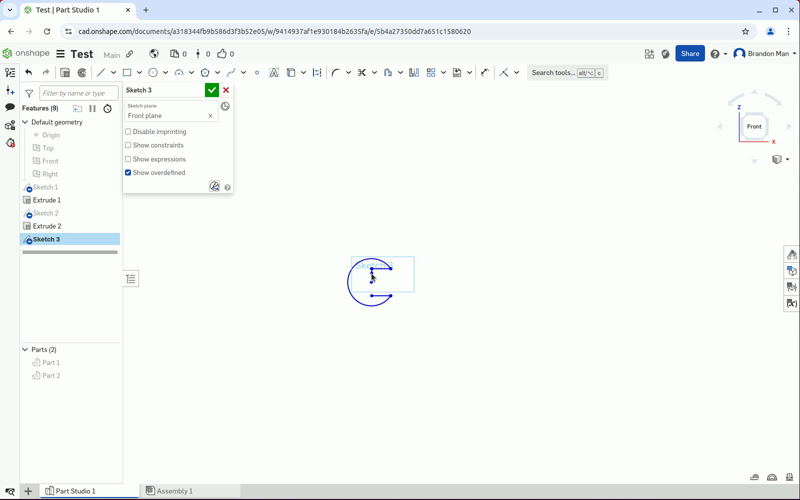
key(a)
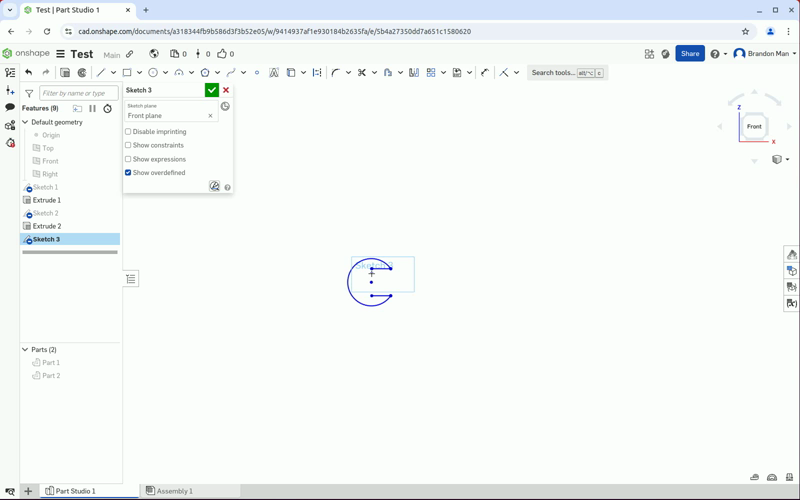
mouse_move(371, 273)
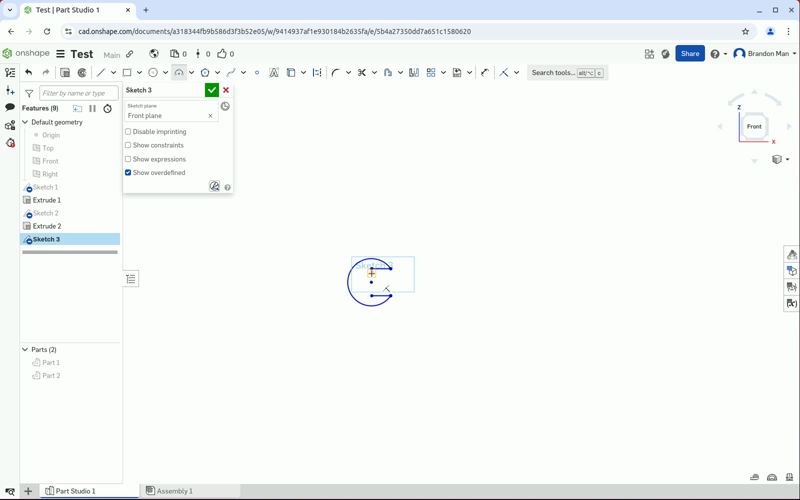
click(371, 273)
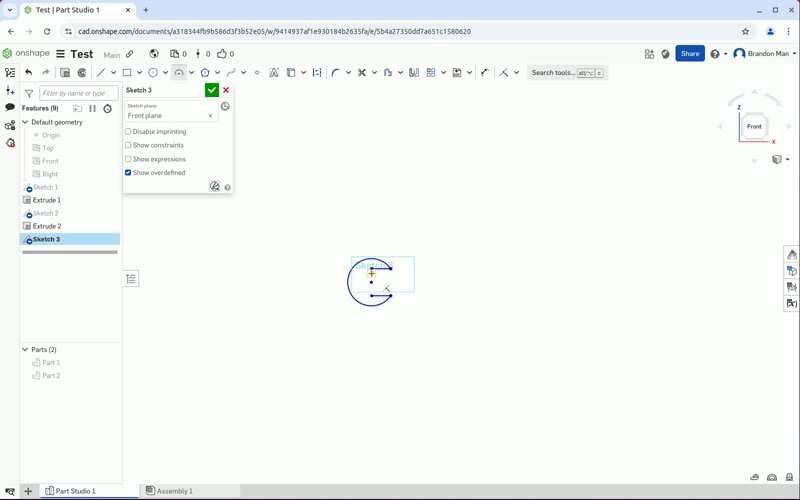
key_down(shift)
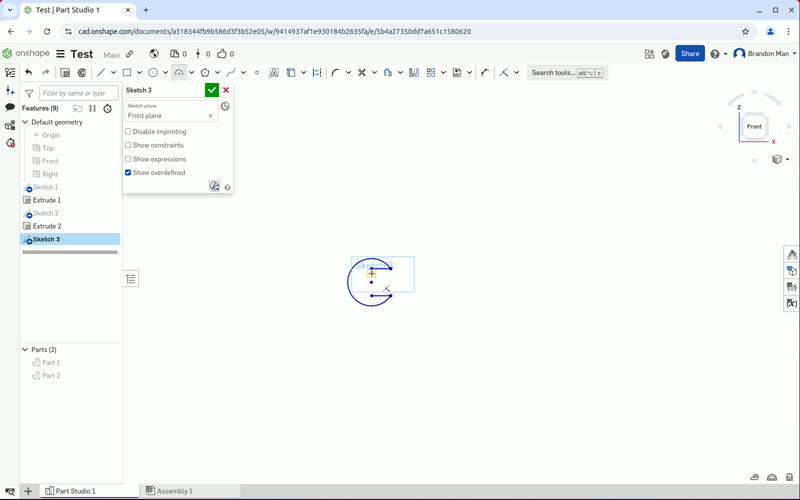
mouse_move(371, 291)
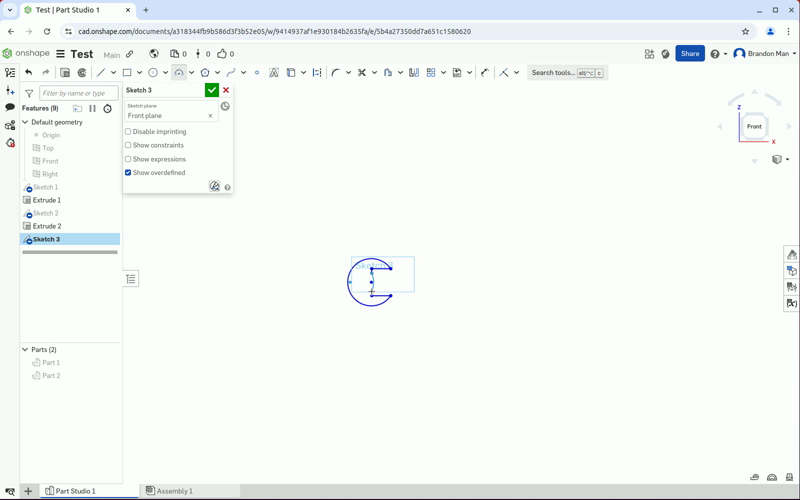
click(371, 291)
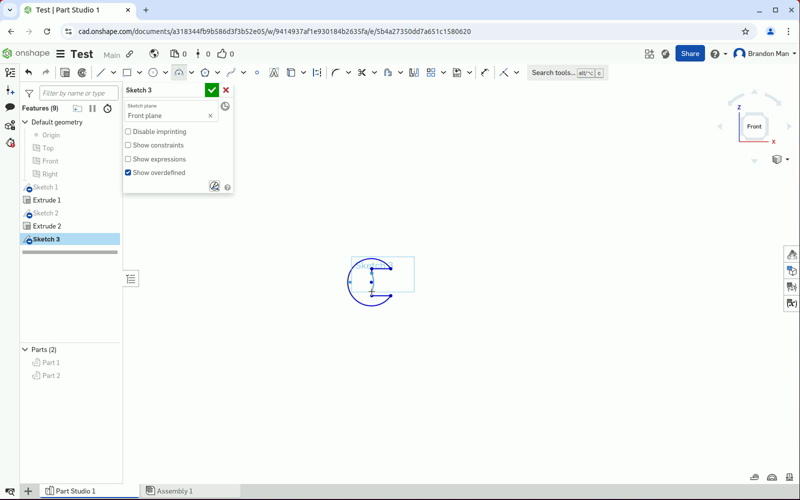
mouse_move(362, 282)
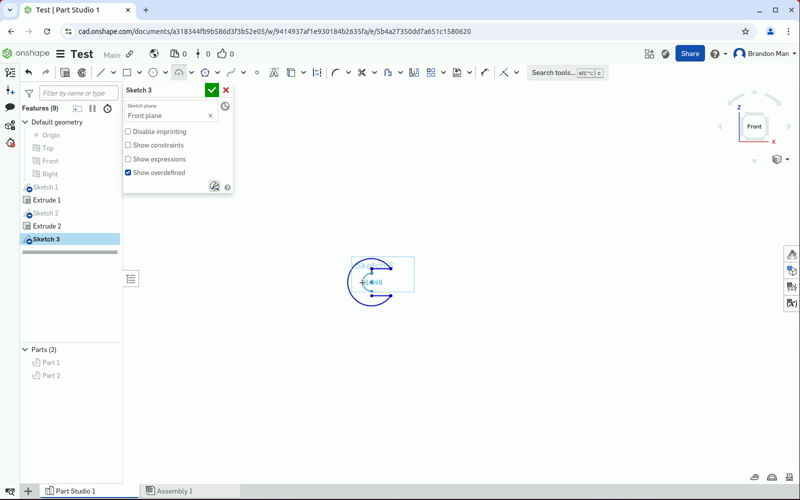
click(362, 282)
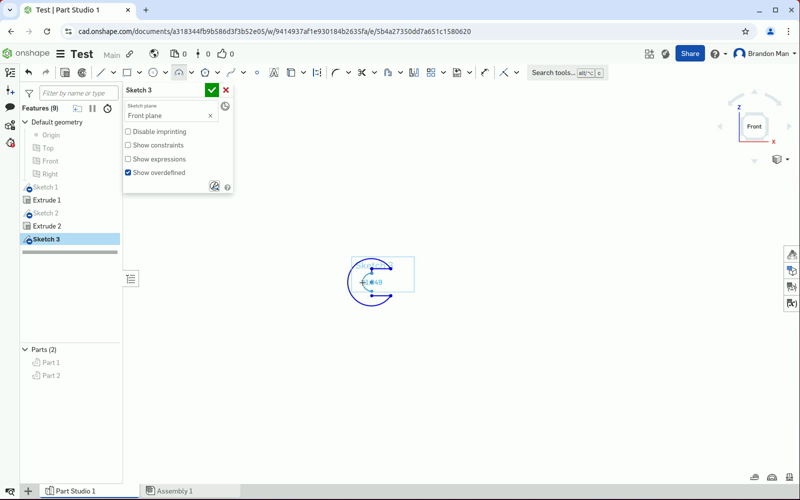
key_up(shift)
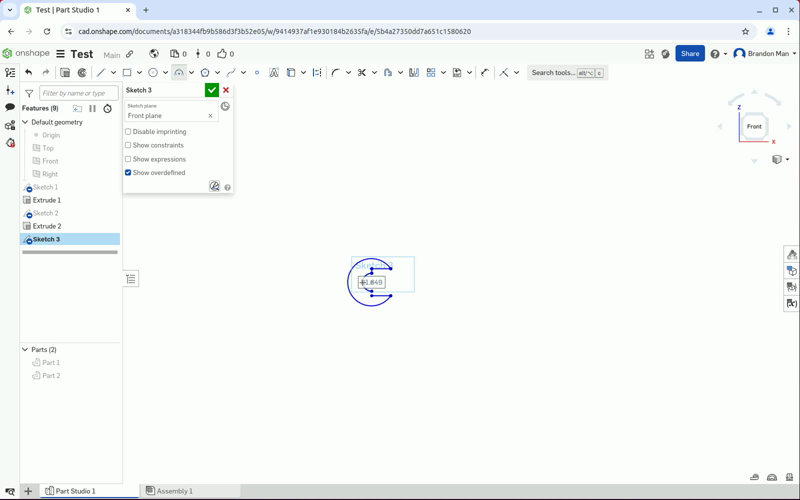
key(esc)
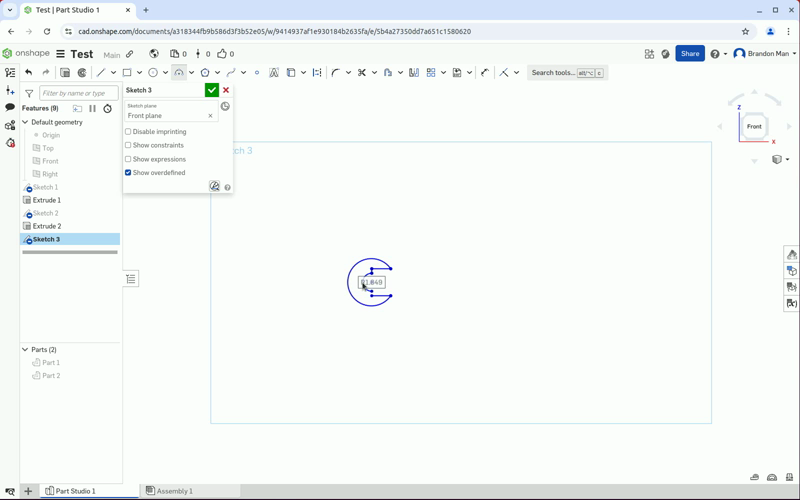
key(l)
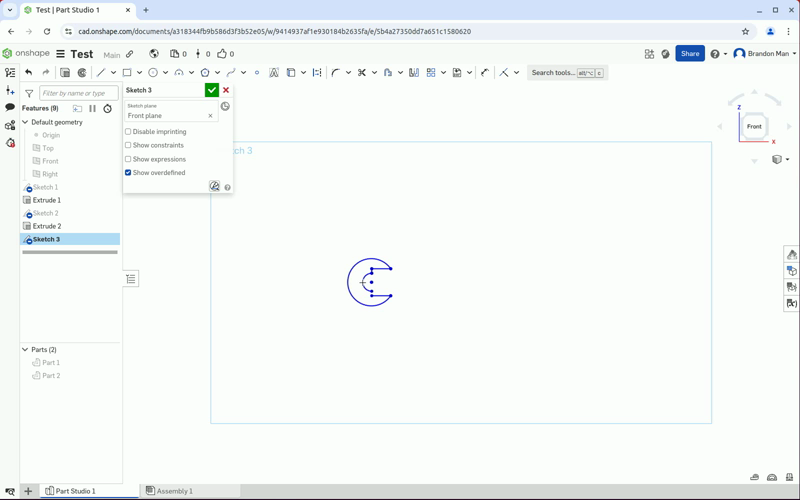
mouse_move(371, 291)
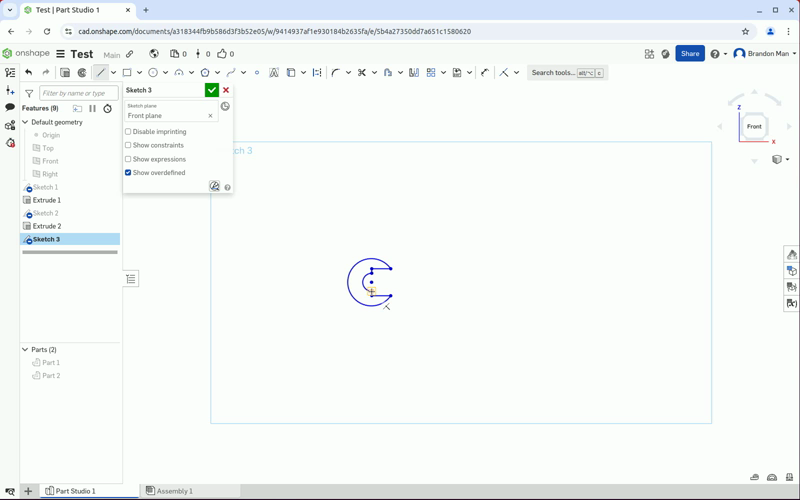
click(371, 291)
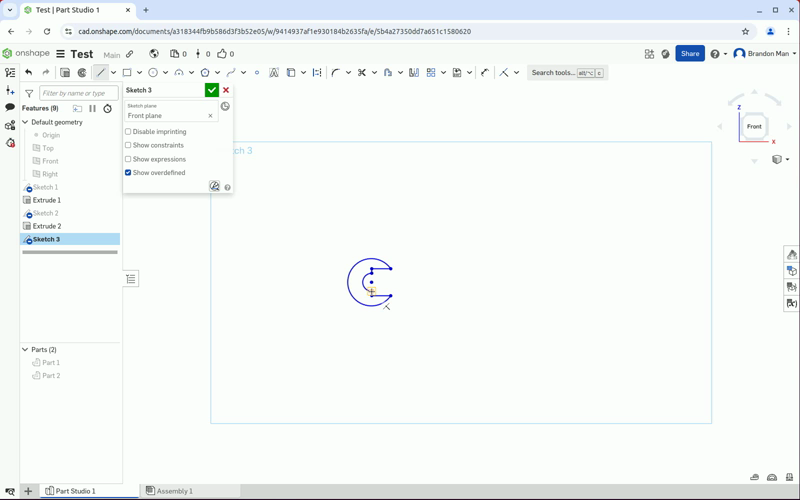
mouse_move(401, 291)
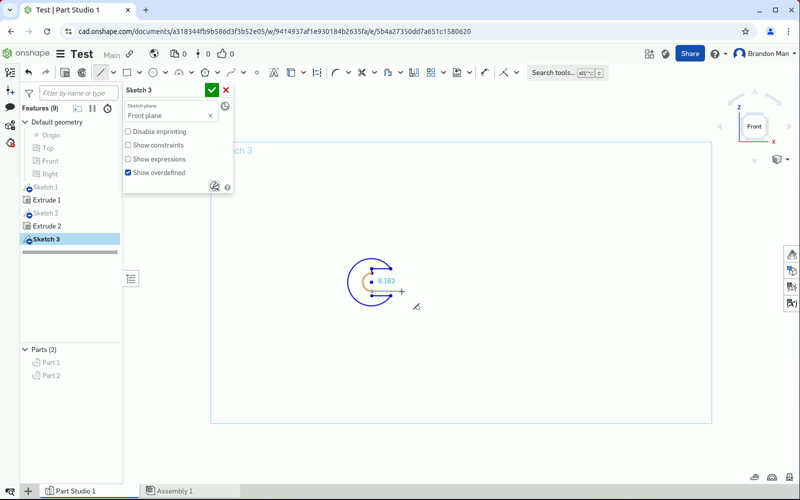
key_down(shift)
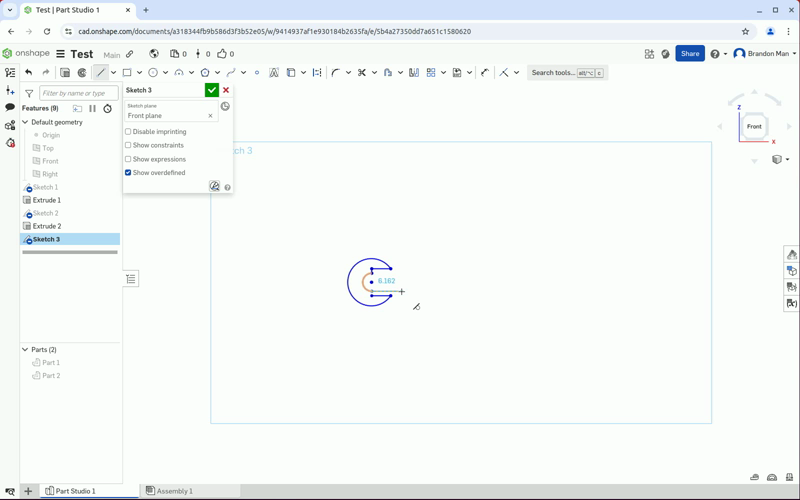
mouse_move(371, 295)
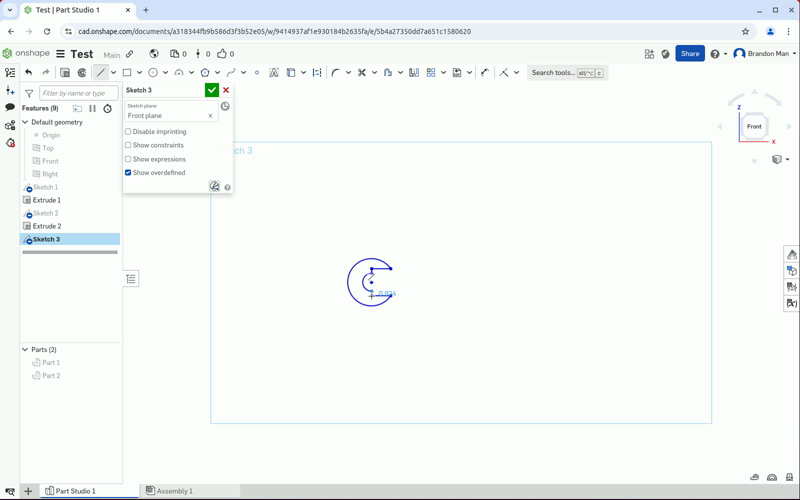
scroll(6)
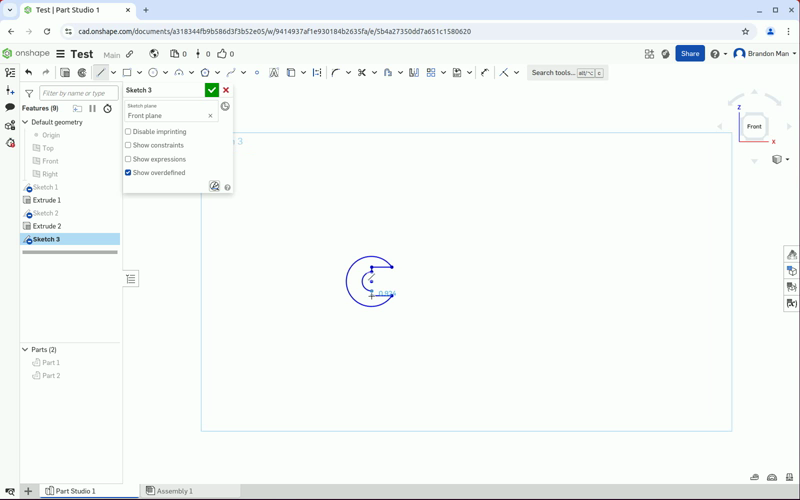
scroll(6)
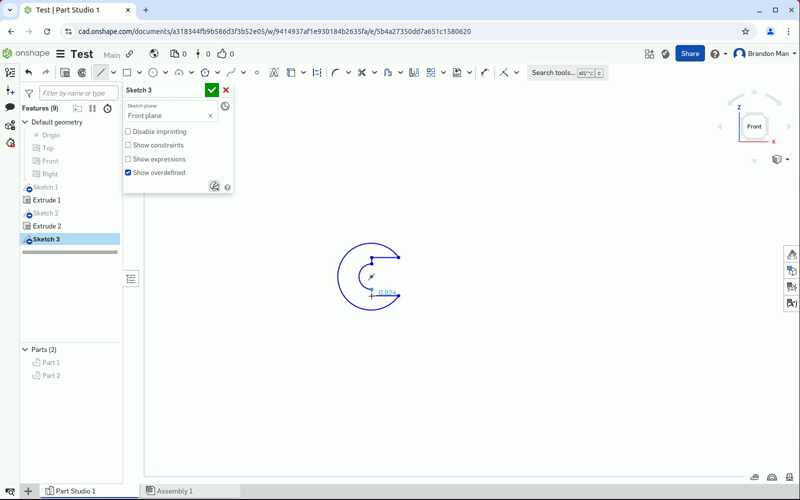
scroll(6)
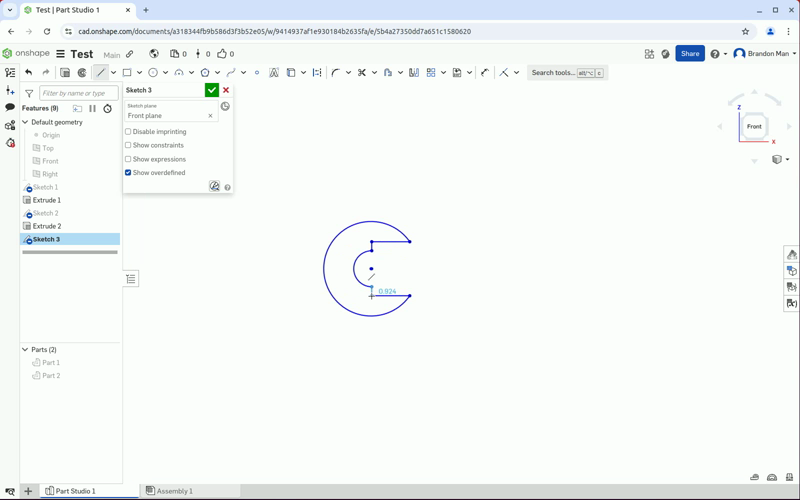
scroll(6)
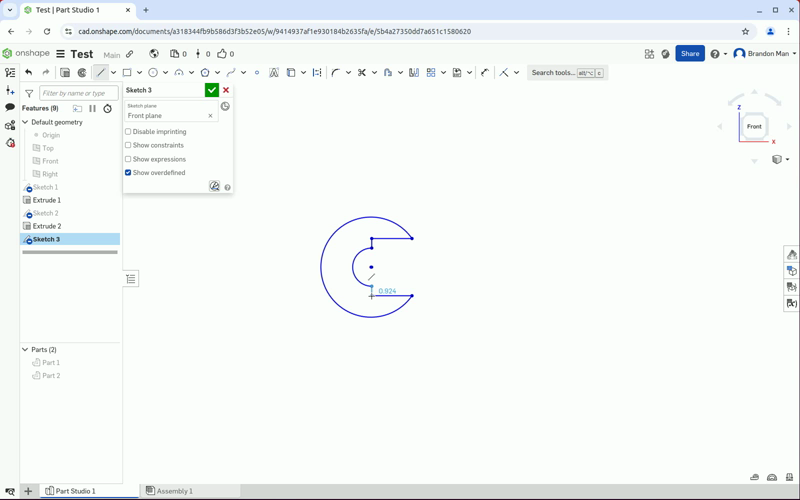
scroll(6)
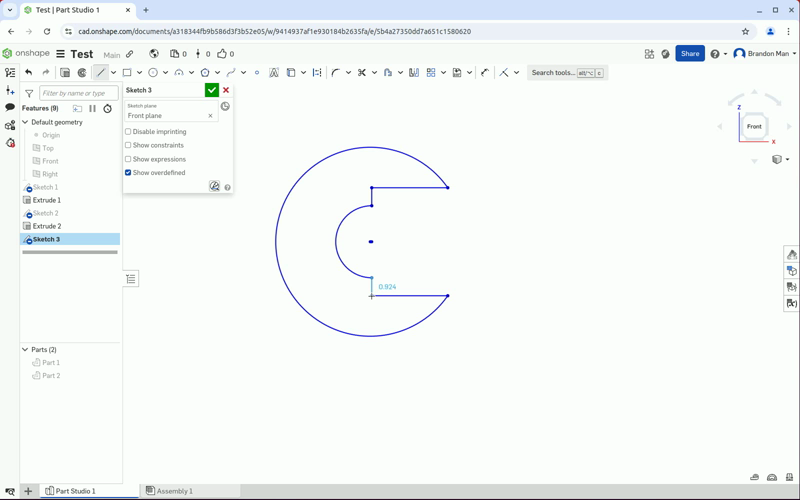
scroll(6)
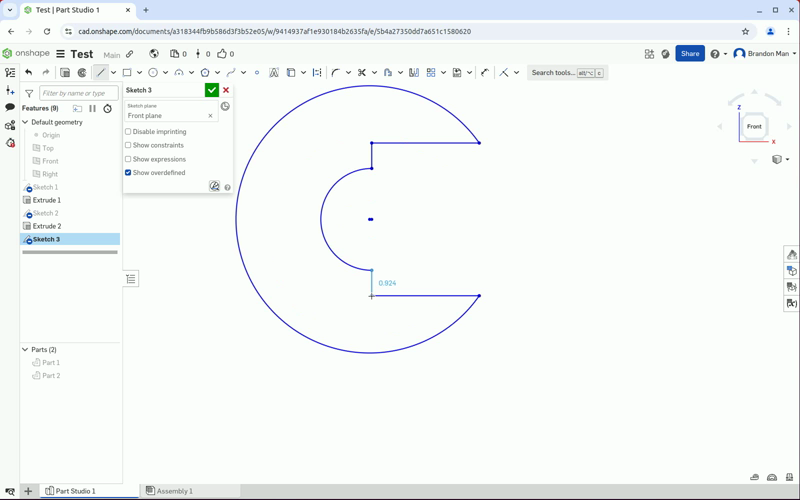
scroll(6)
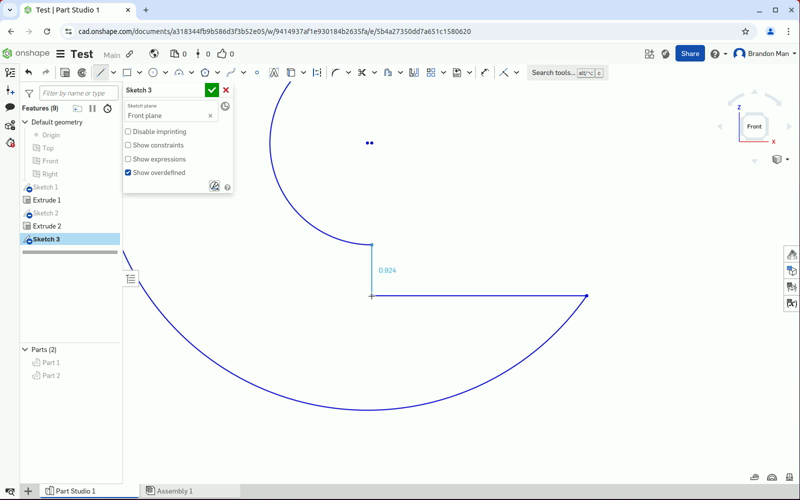
key_up(shift)
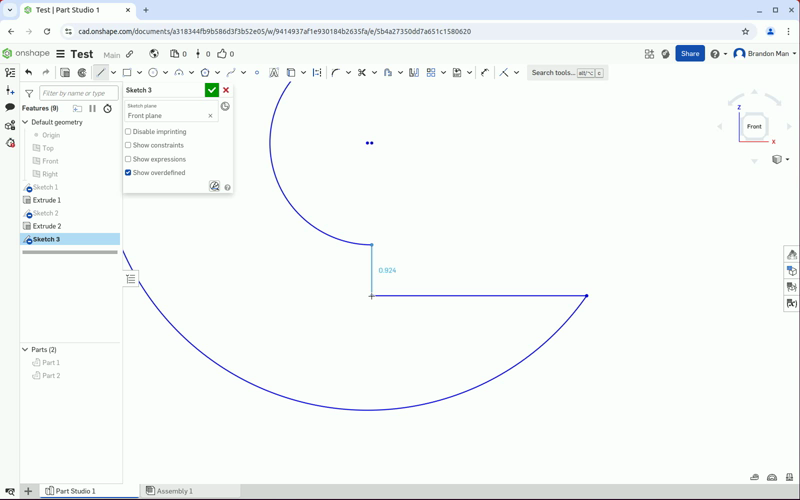
click(371, 295)
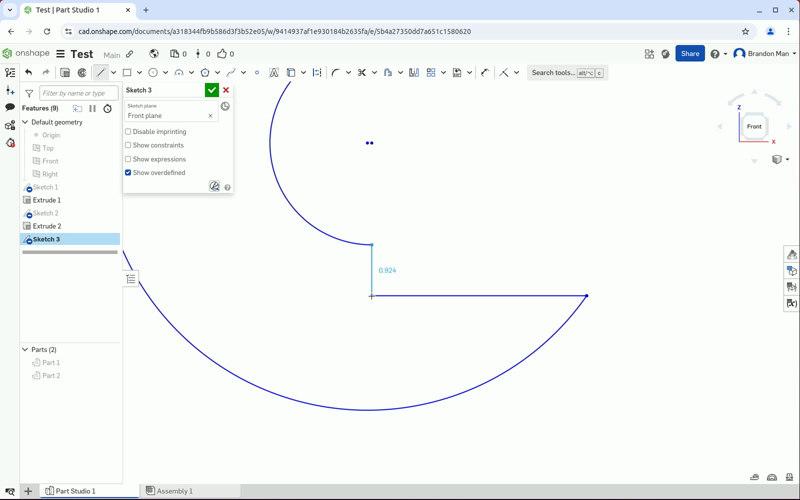
scroll(-6)
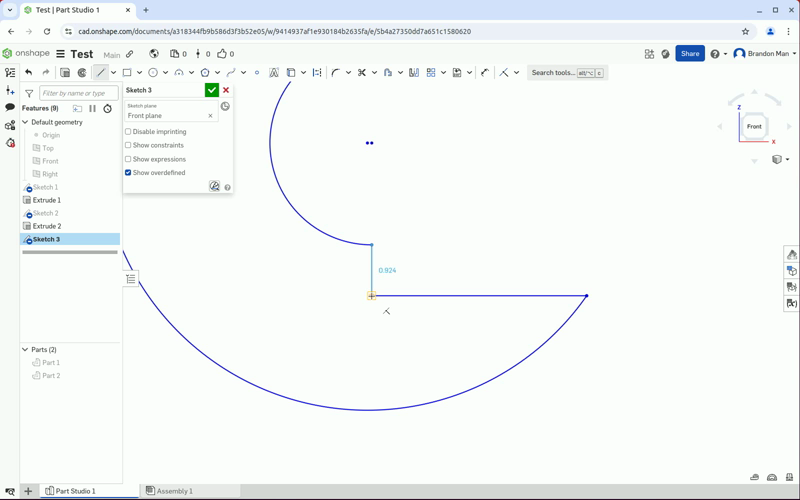
scroll(-6)
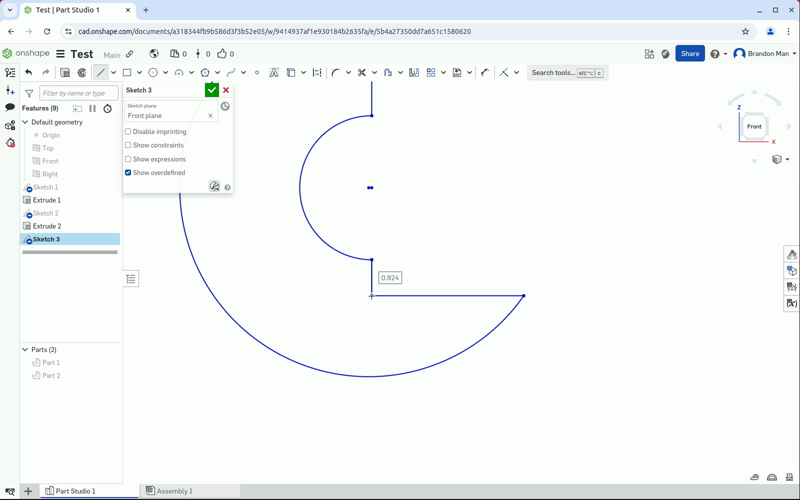
scroll(-6)
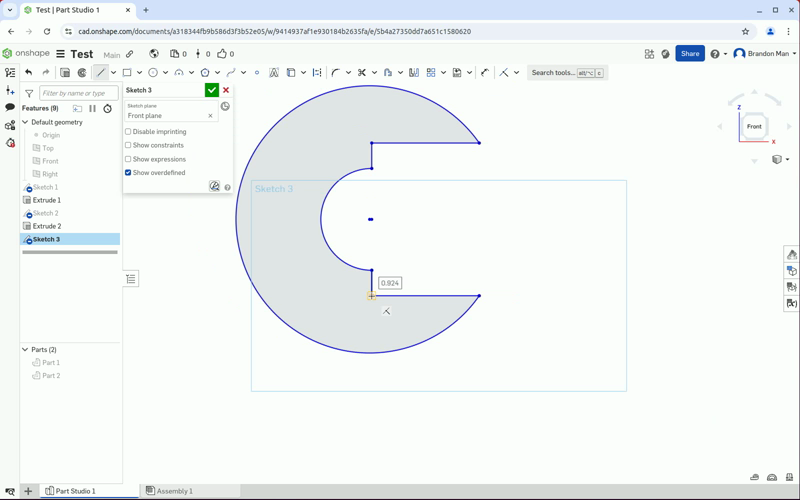
scroll(-6)
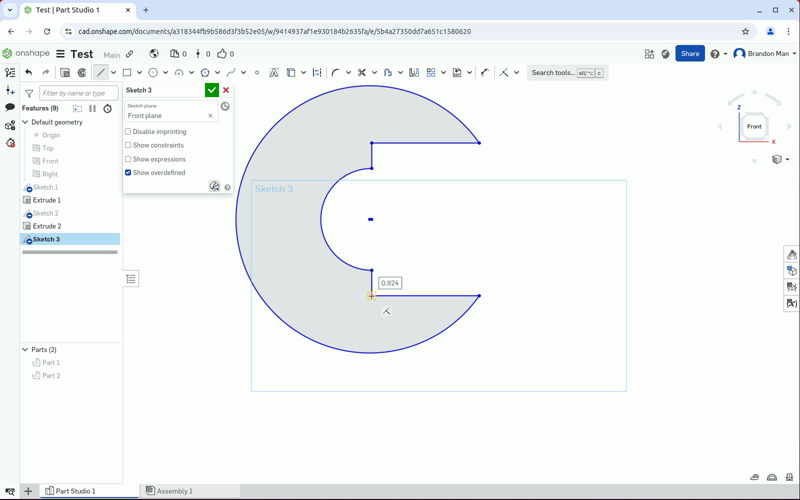
scroll(-6)
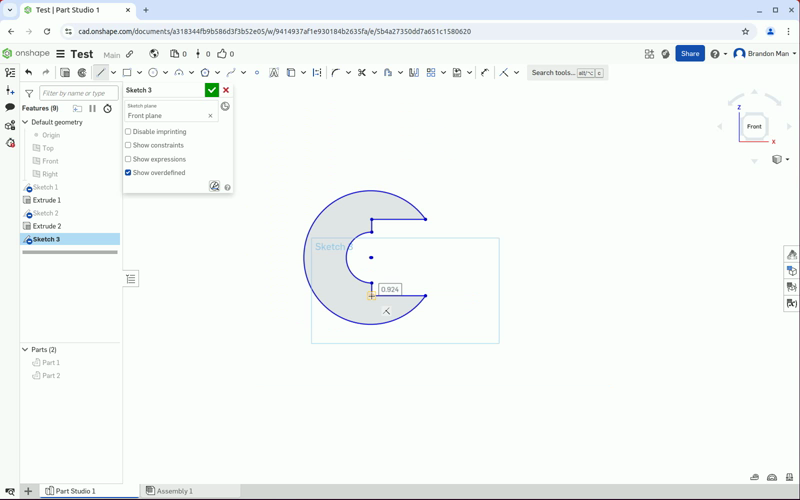
scroll(-6)
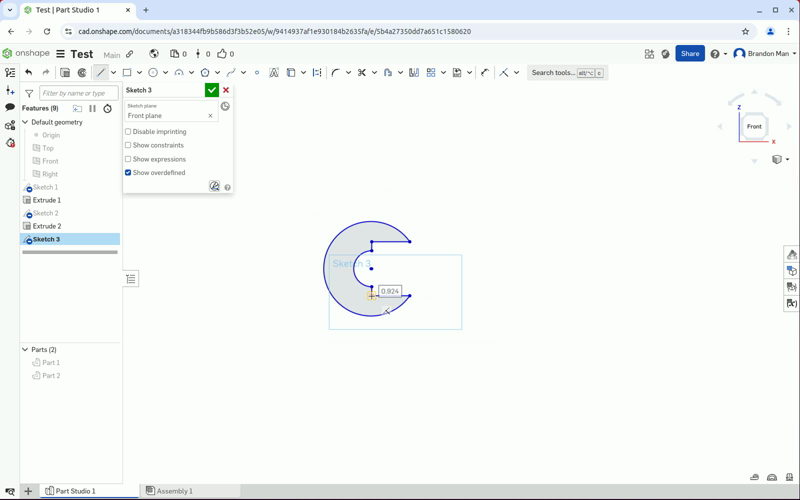
scroll(-6)
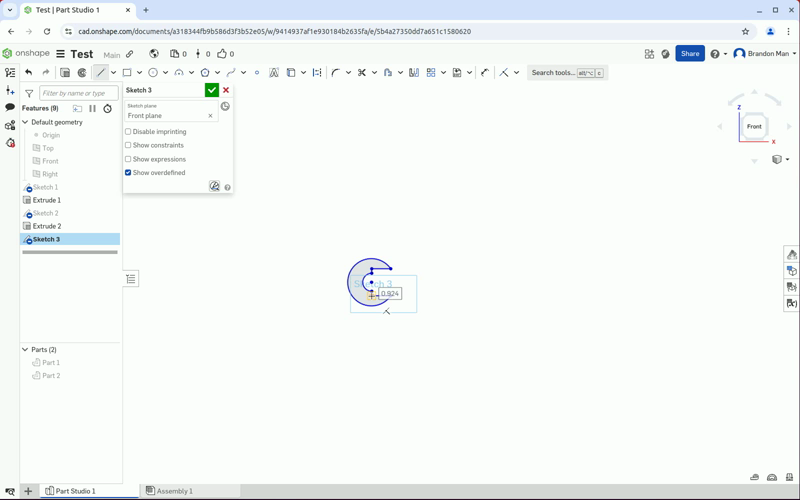
key(esc)
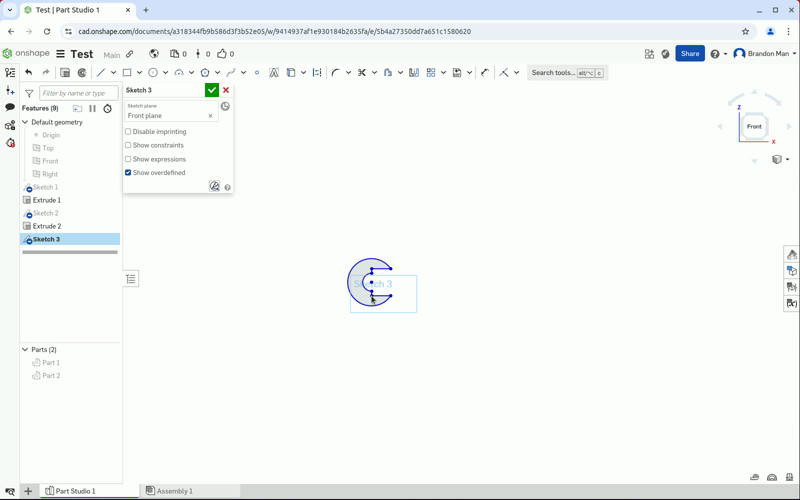
mouse_move(351, 285)
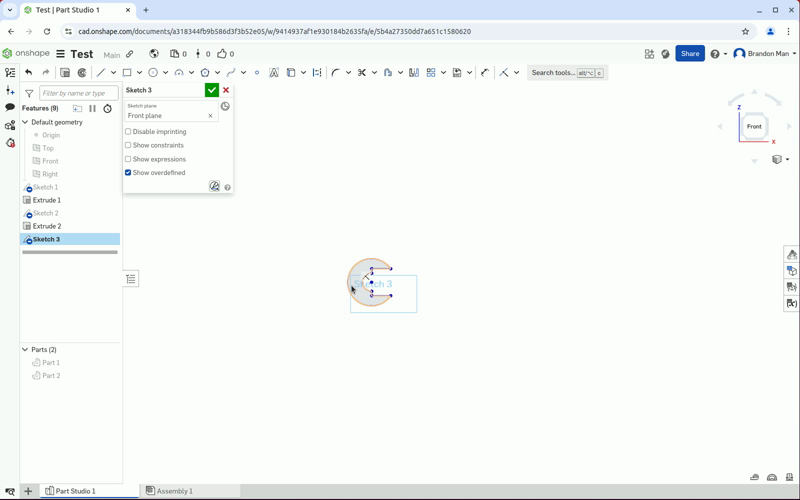
scroll(6)
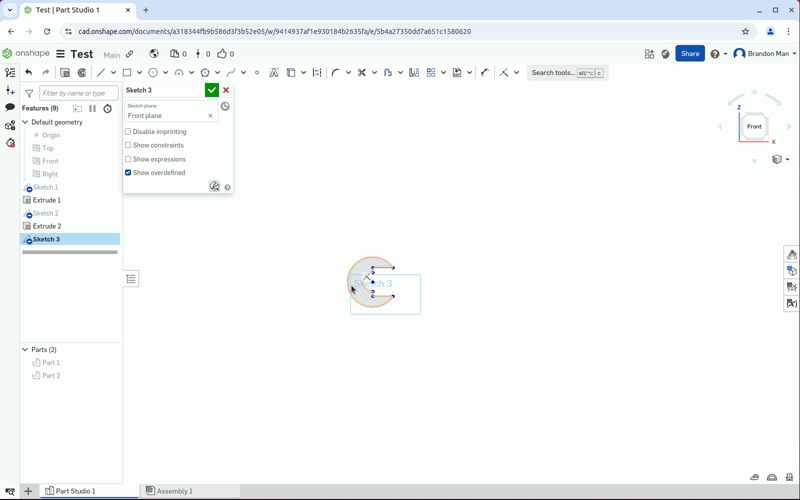
scroll(6)
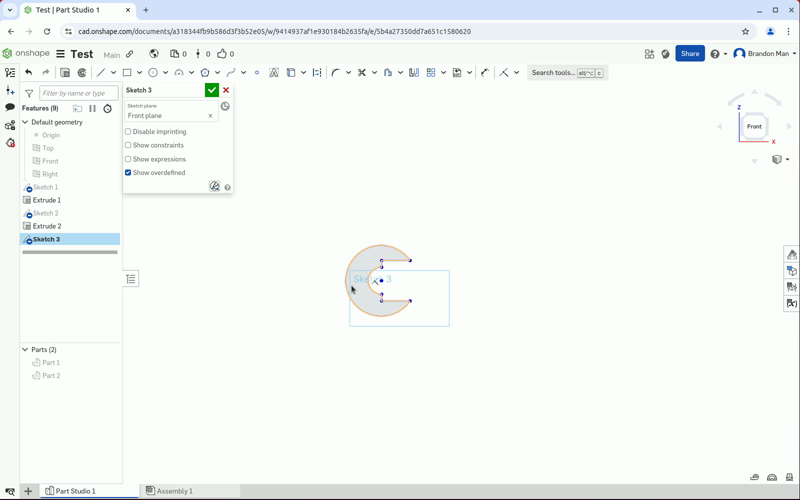
scroll(6)
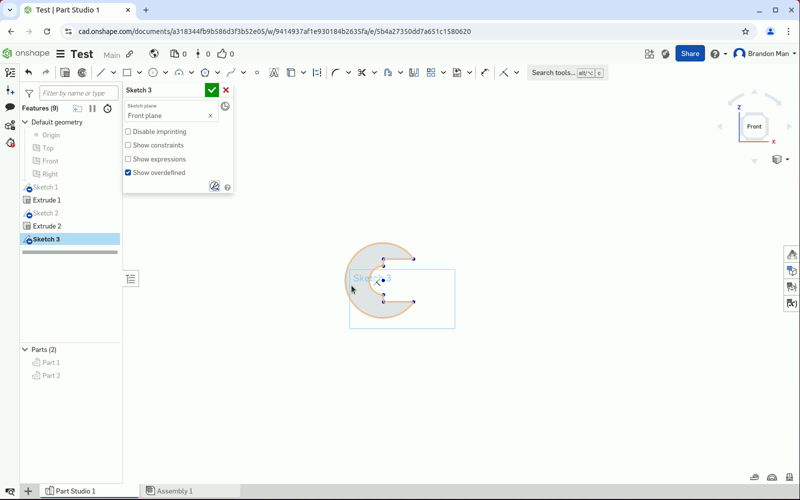
scroll(6)
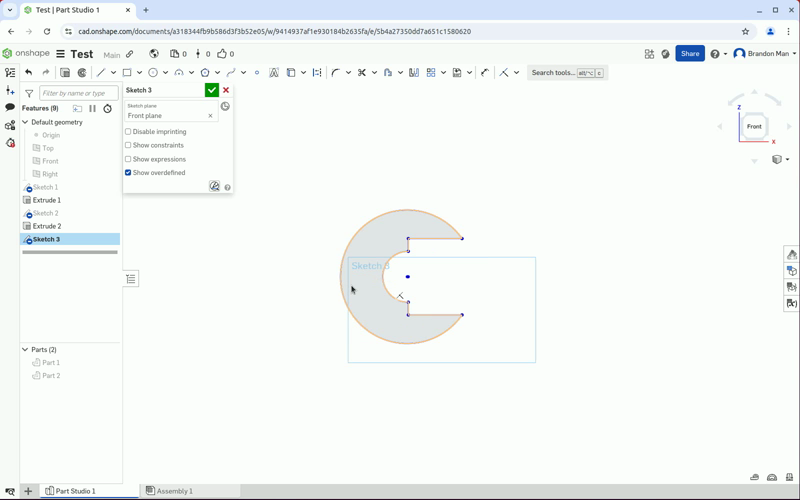
scroll(6)
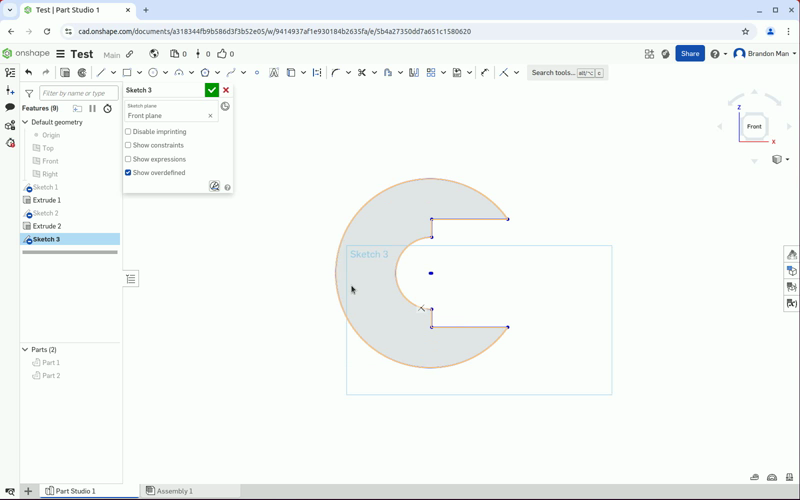
scroll(6)
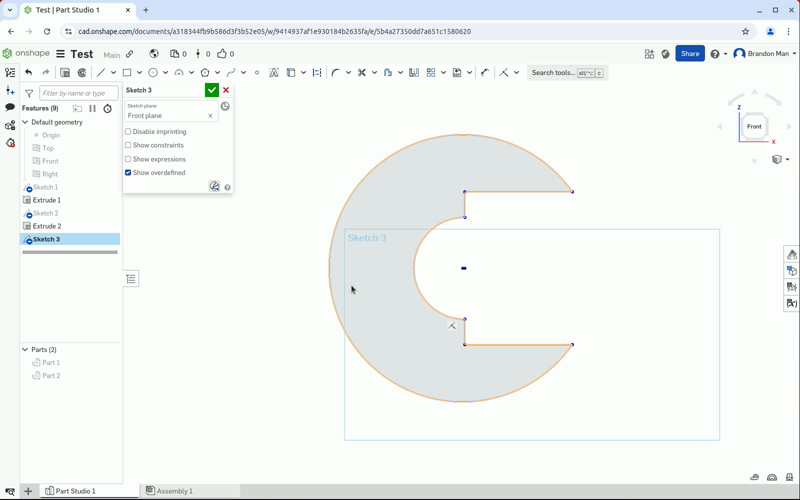
scroll(6)
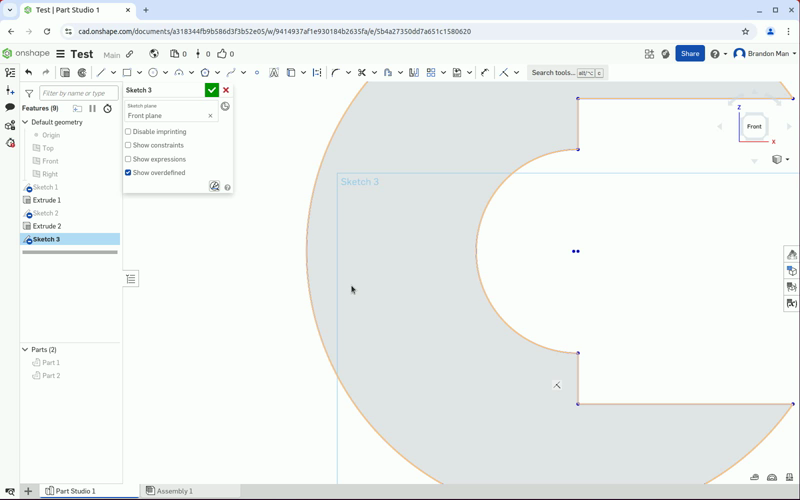
click(351, 285)
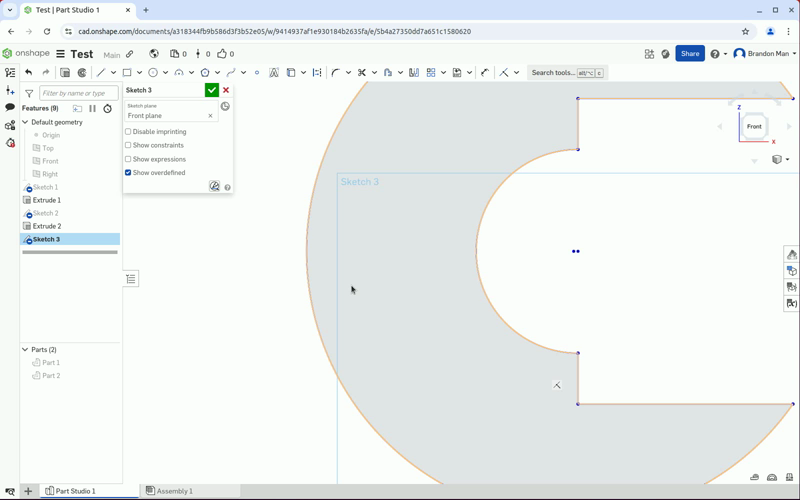
scroll(-6)
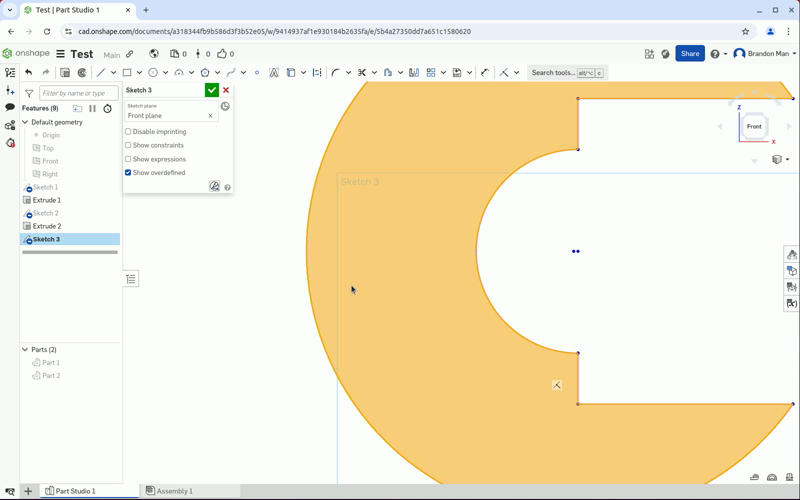
scroll(-6)
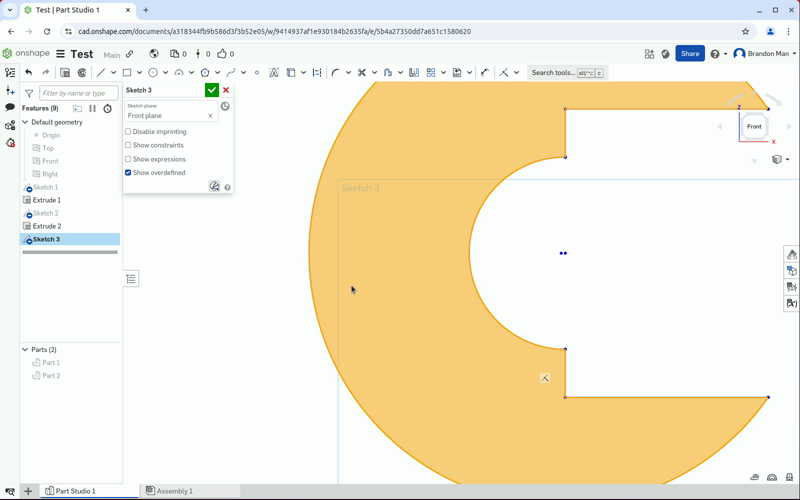
scroll(-6)
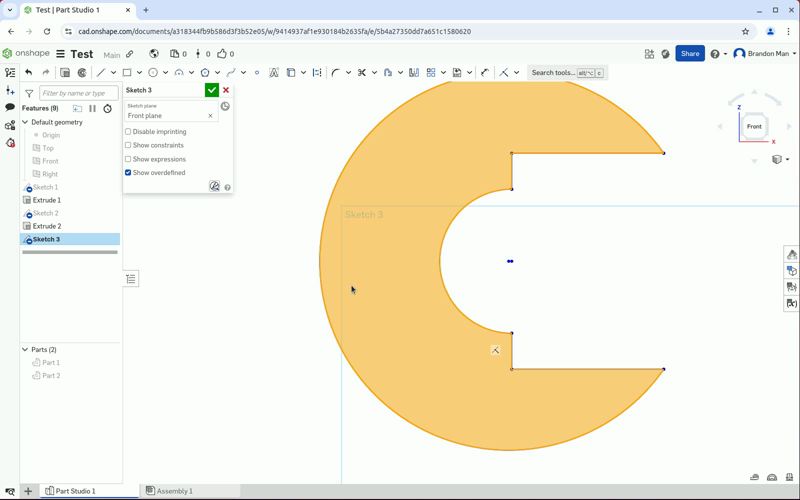
scroll(-6)
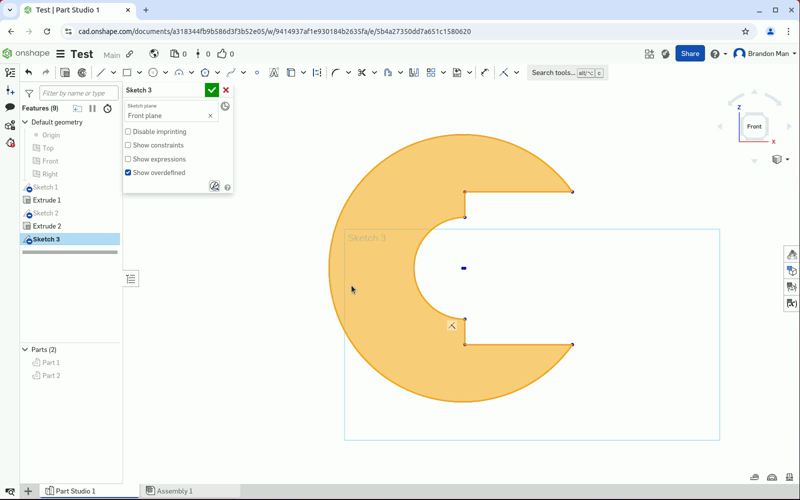
scroll(-6)
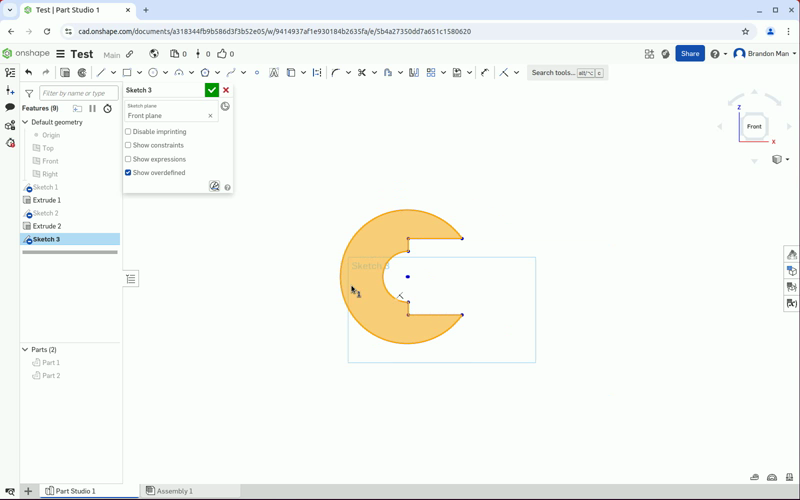
scroll(-6)
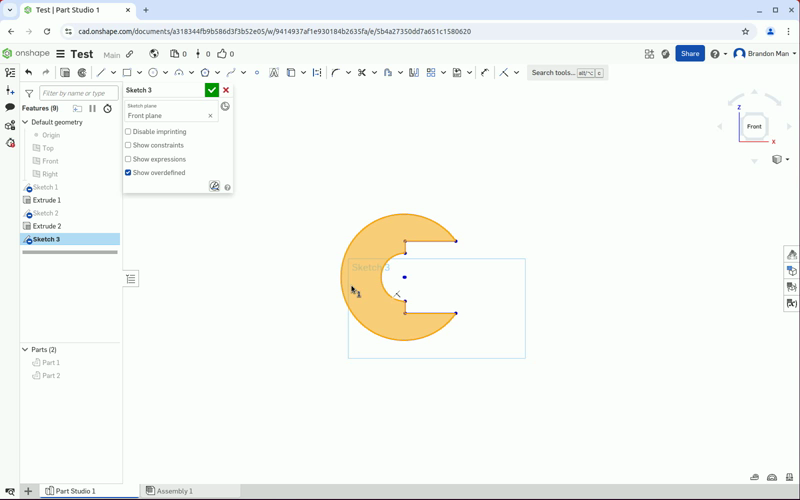
scroll(-6)
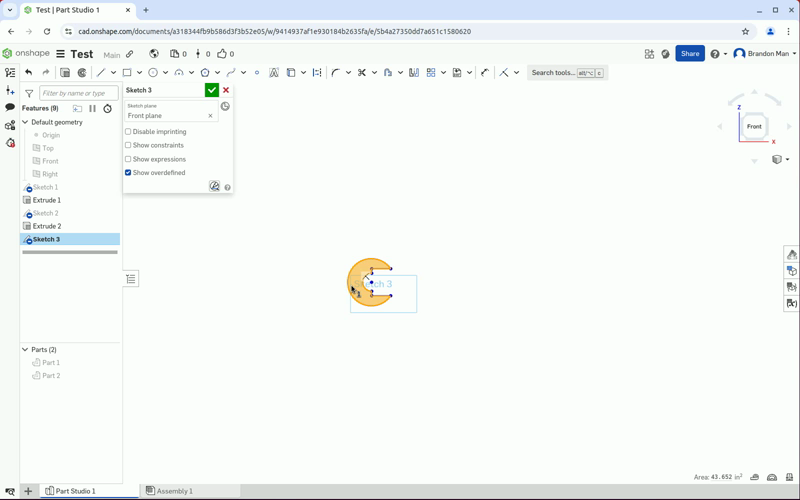
mouse_move(73, 352)
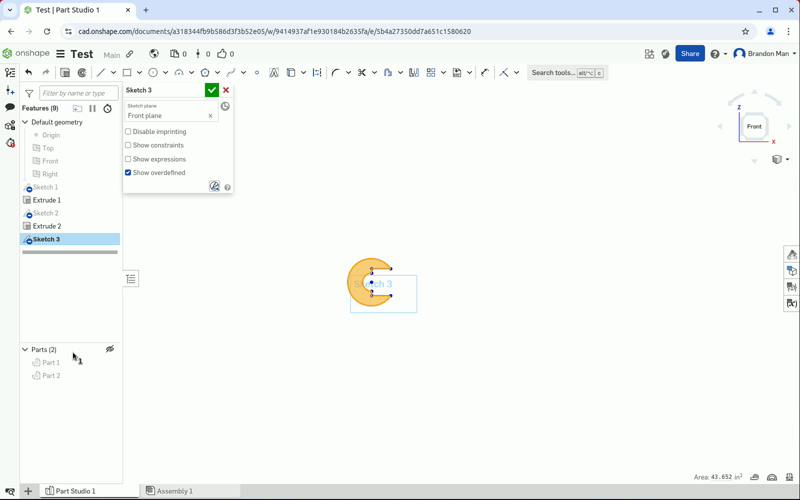
key(shift+y)
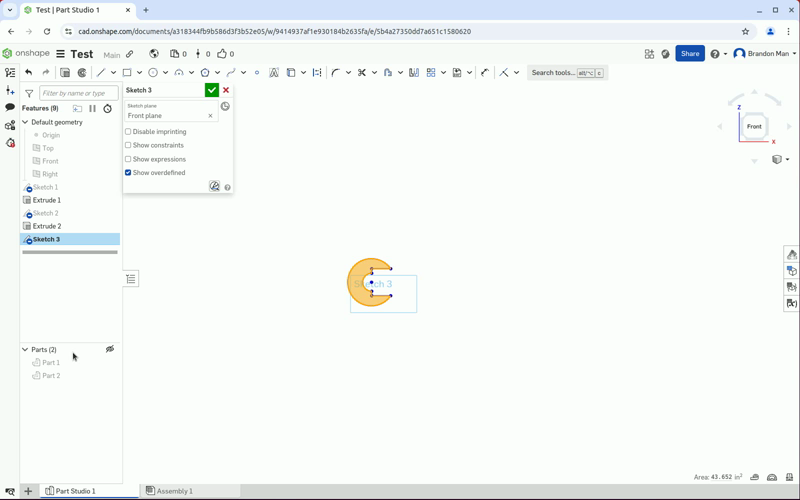
key(shift+e)
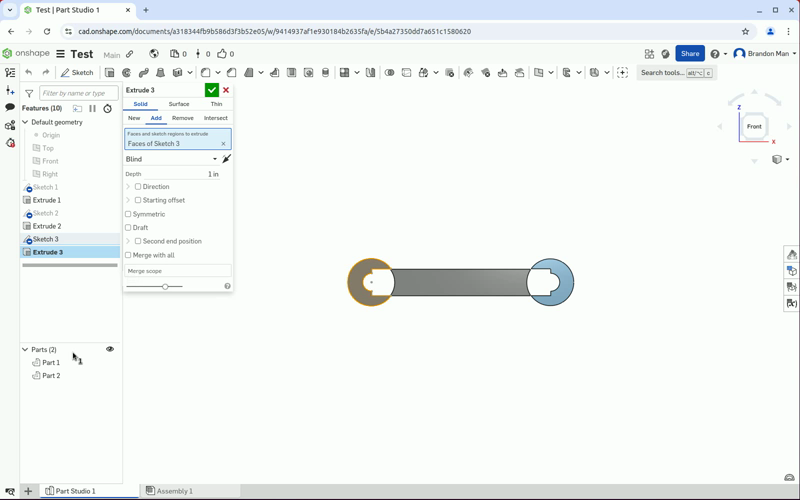
mouse_move(143, 106)
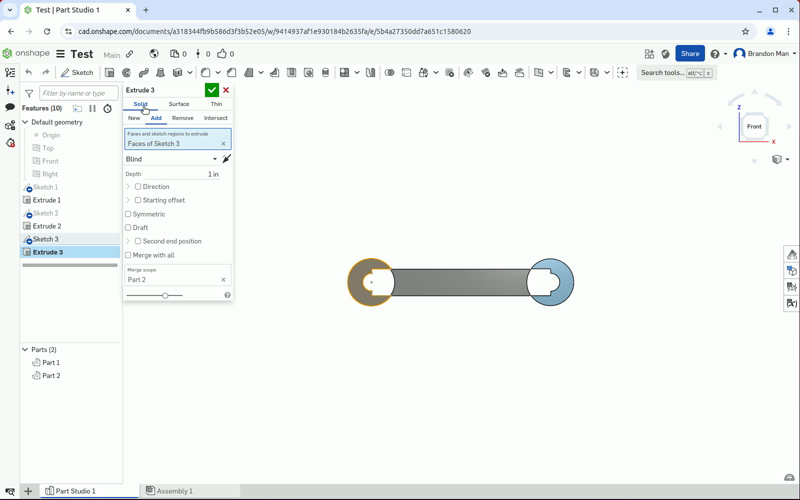
click(143, 106)
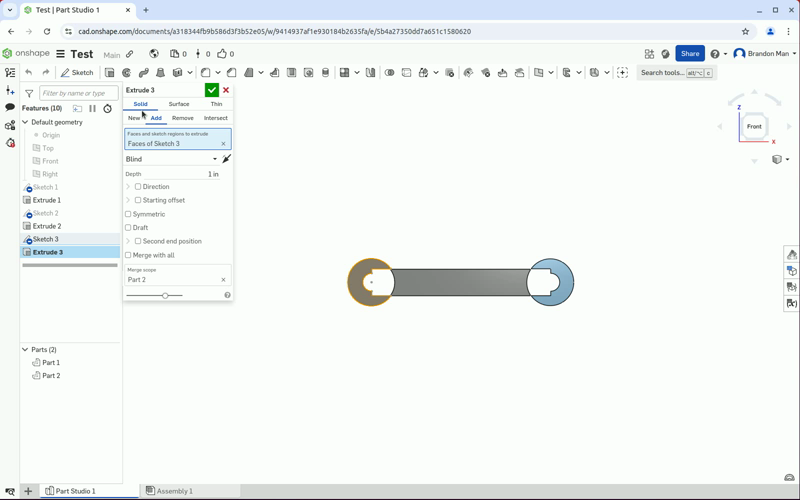
mouse_move(137, 120)
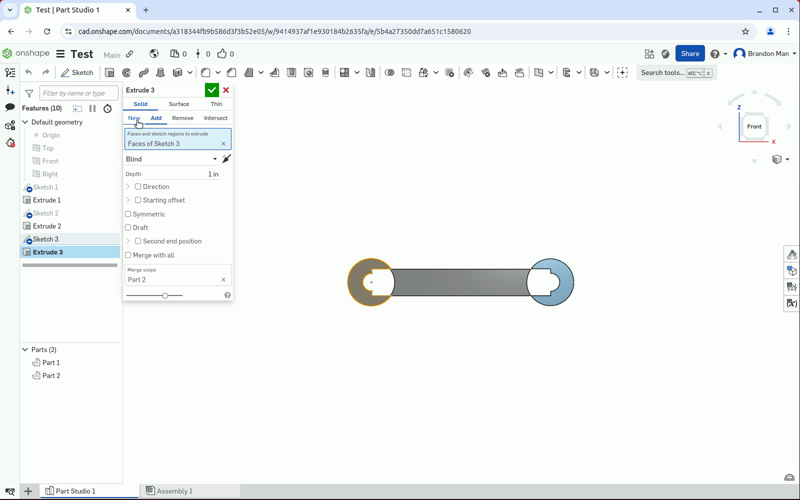
click(137, 120)
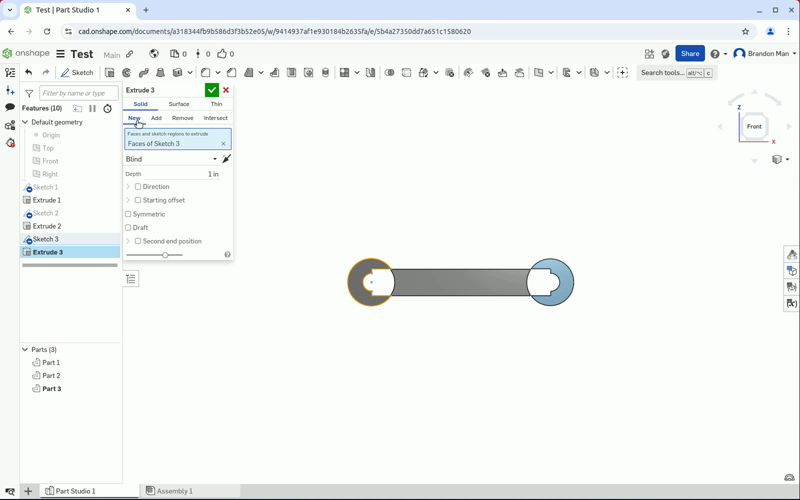
key(tab, 4)
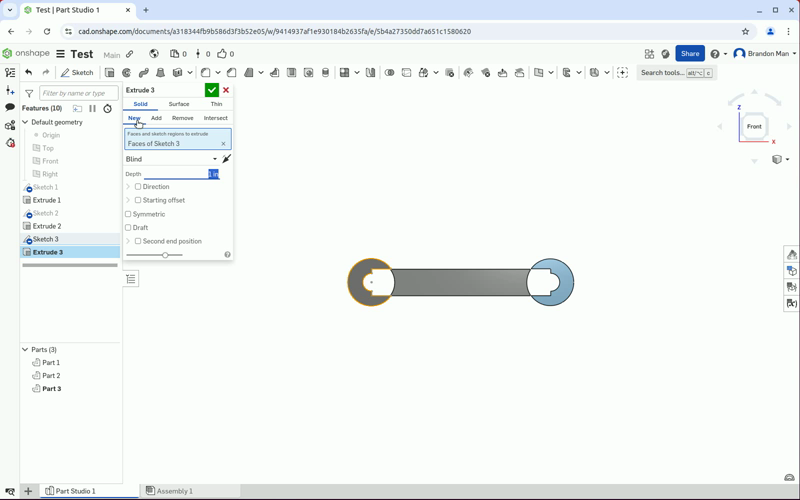
text(3.852)
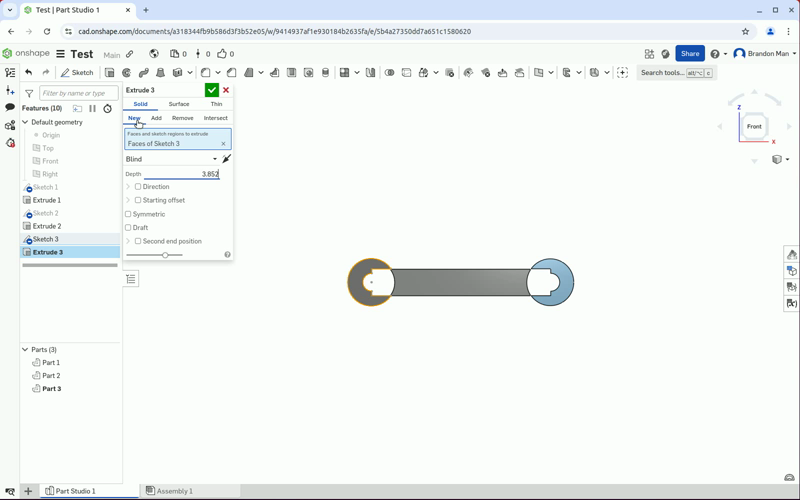
key(tab, 3)
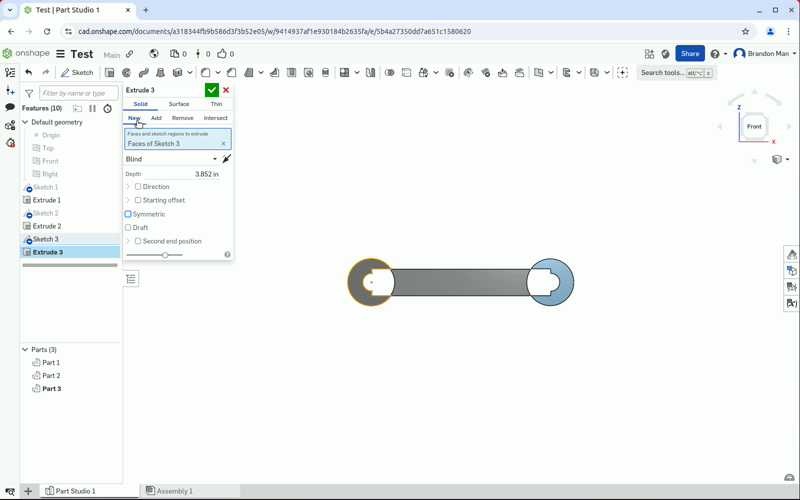
key(space)
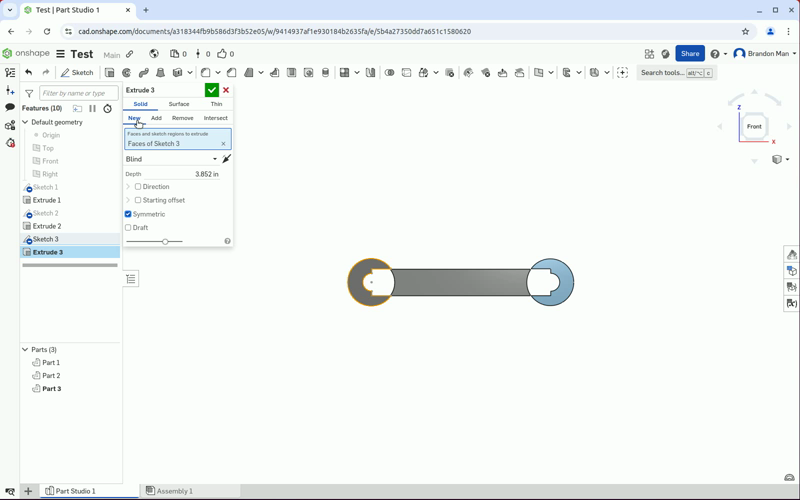
key(enter)
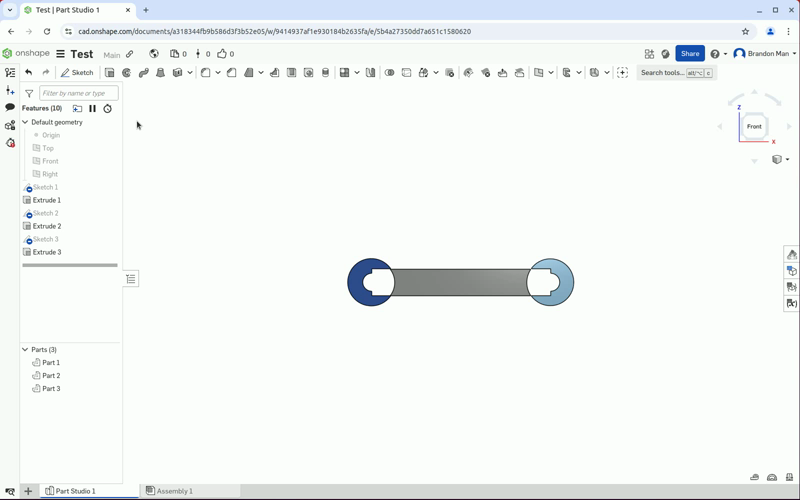
key(shift+h)
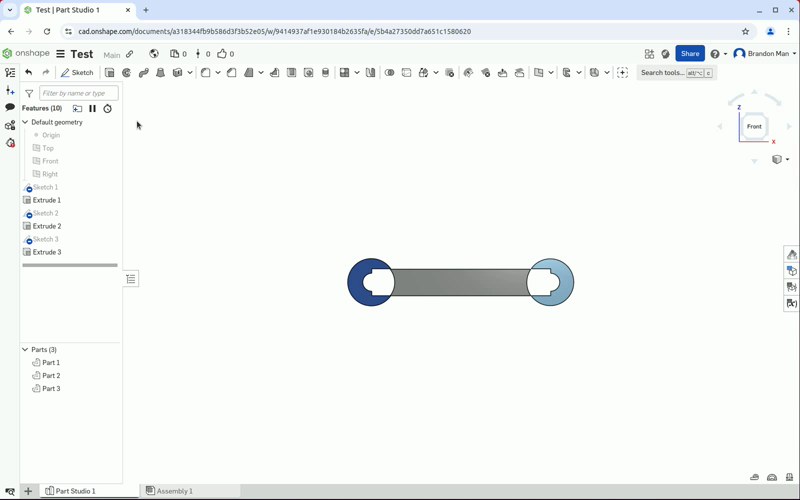
key(shift+h)
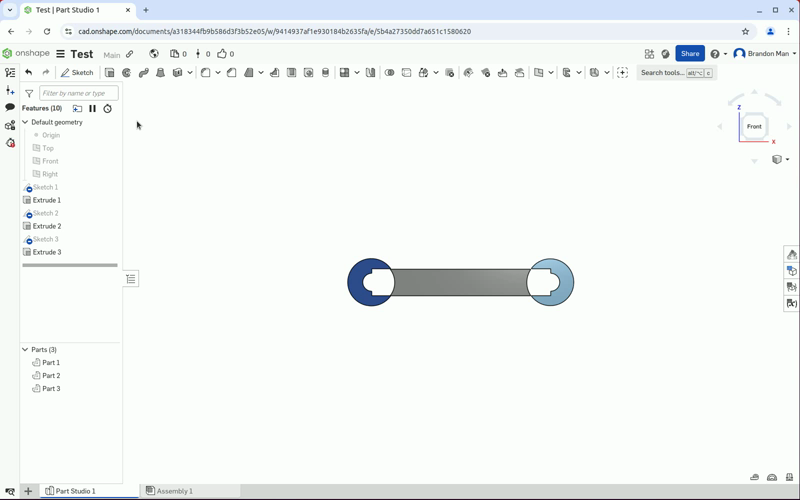
mouse_move(73, 189)
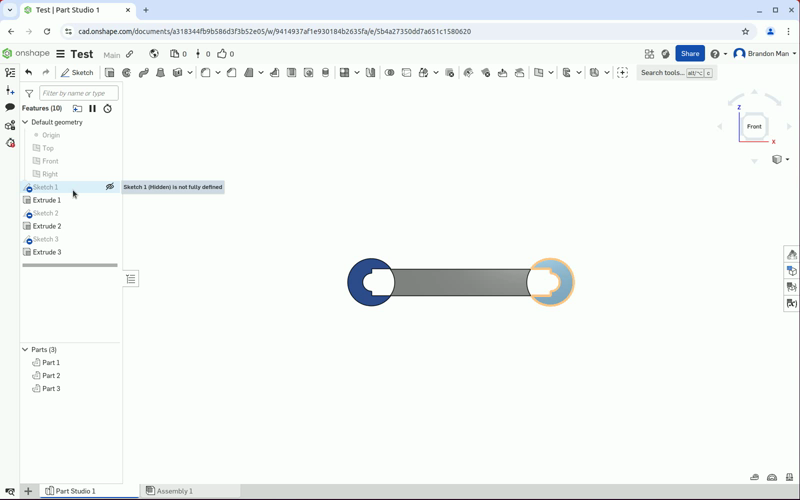
click(73, 189)
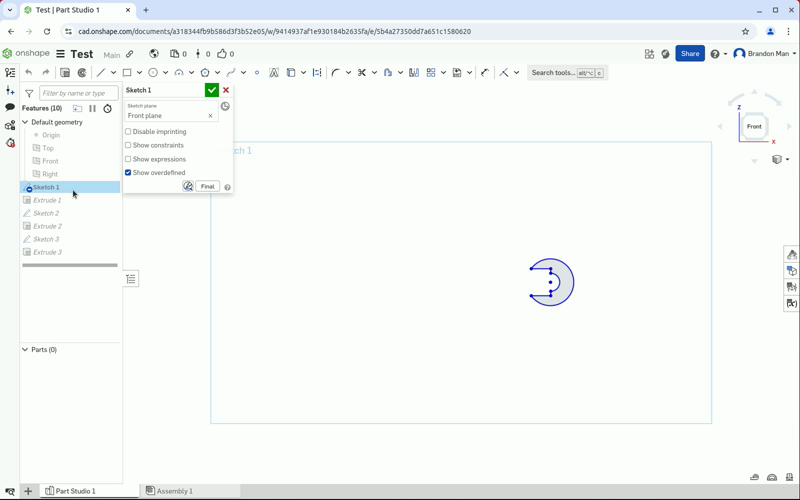
mouse_move(229, 92)
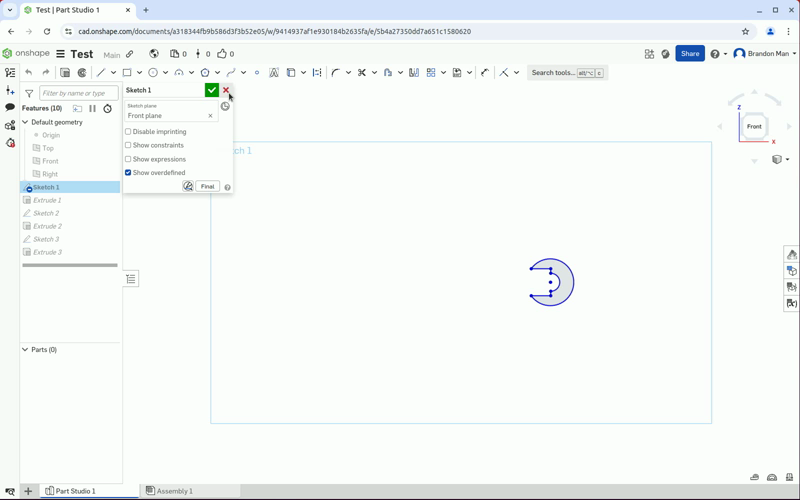
click(229, 92)
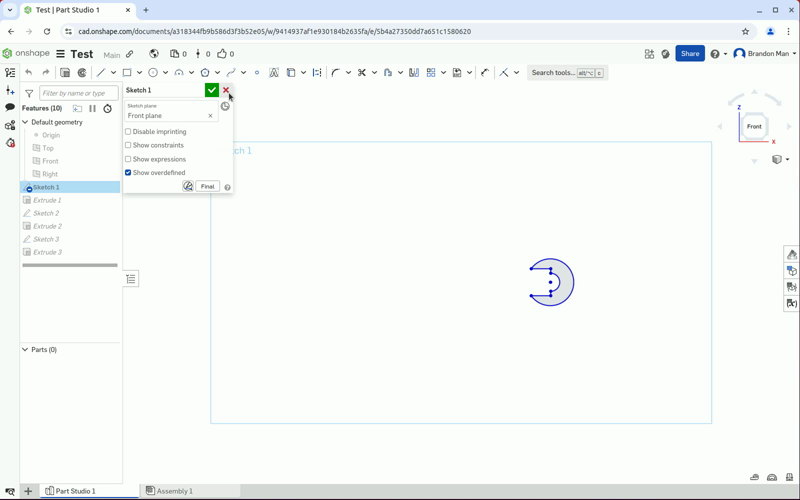
key(shift+s)
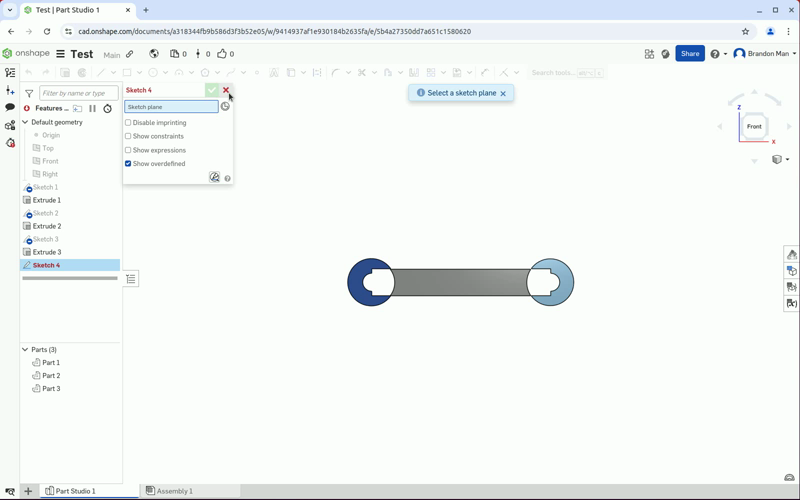
mouse_move(73, 163)
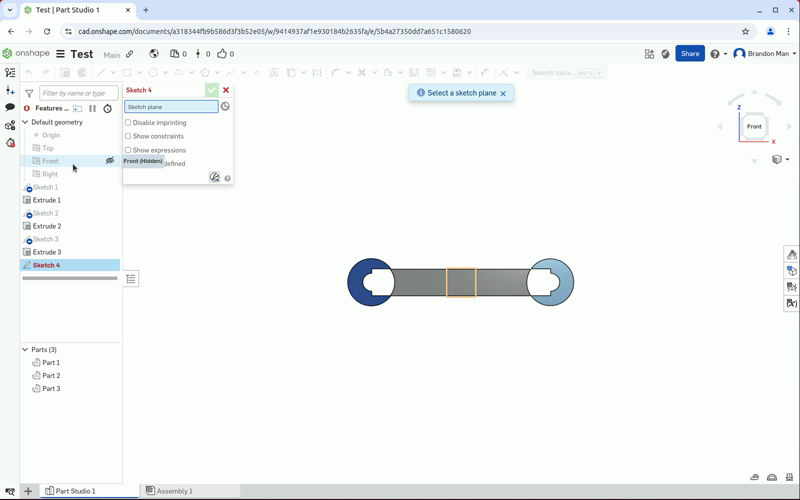
click(73, 163)
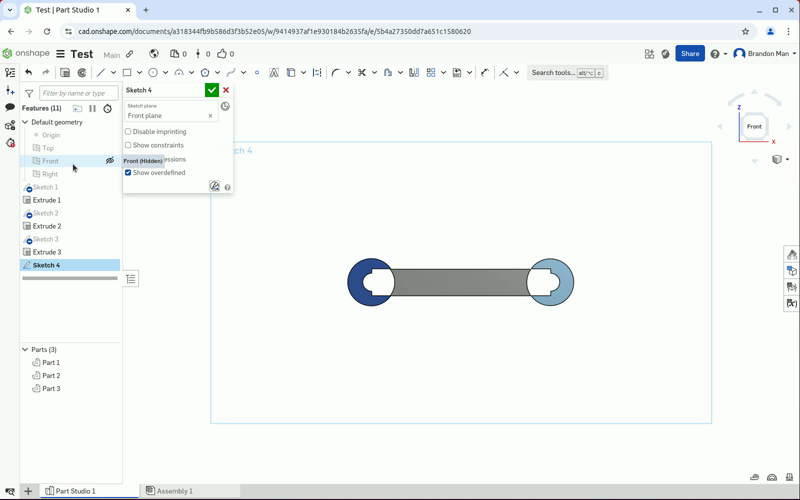
mouse_move(73, 352)
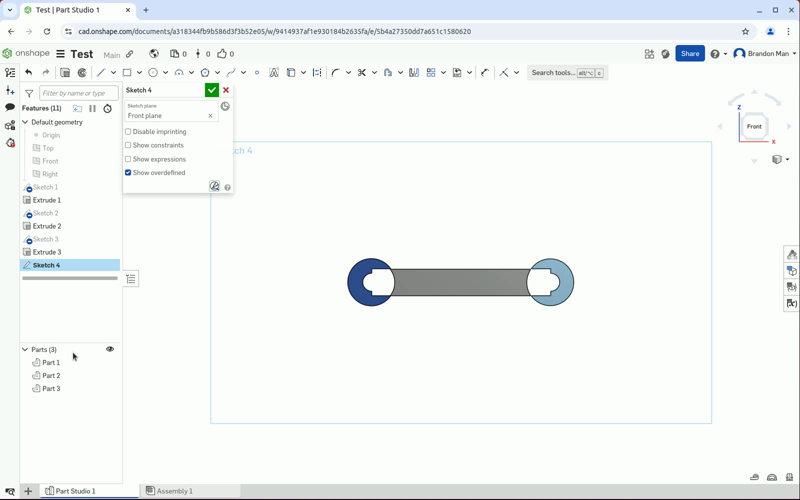
key(y)
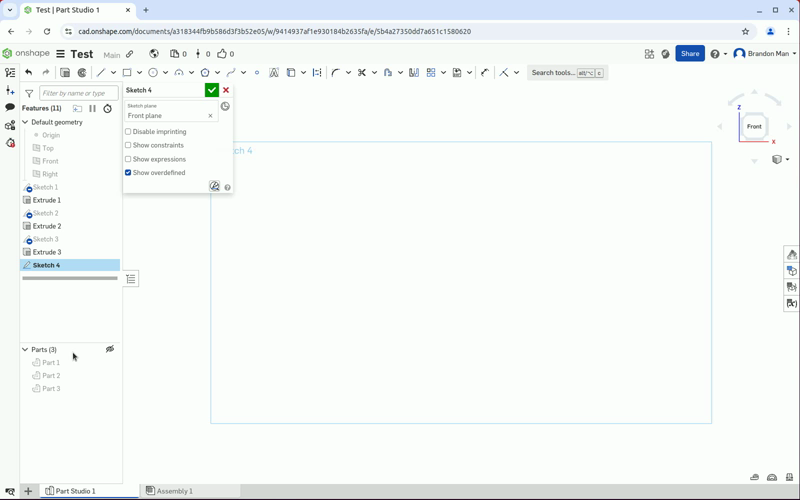
key(l)
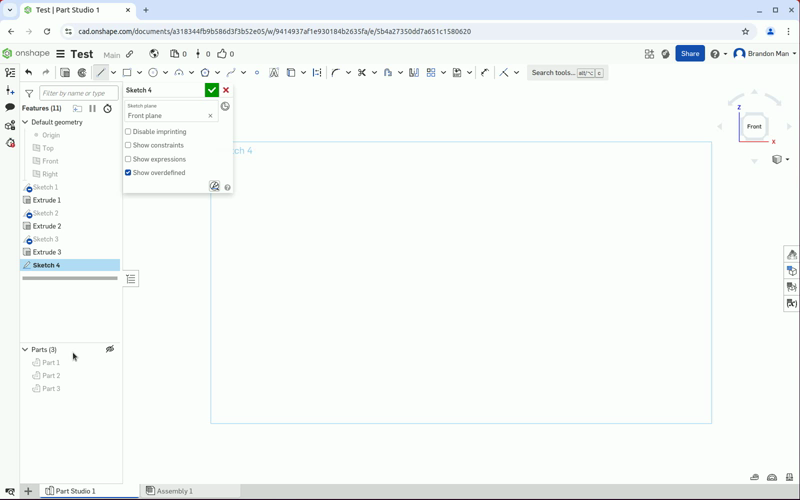
key_down(shift)
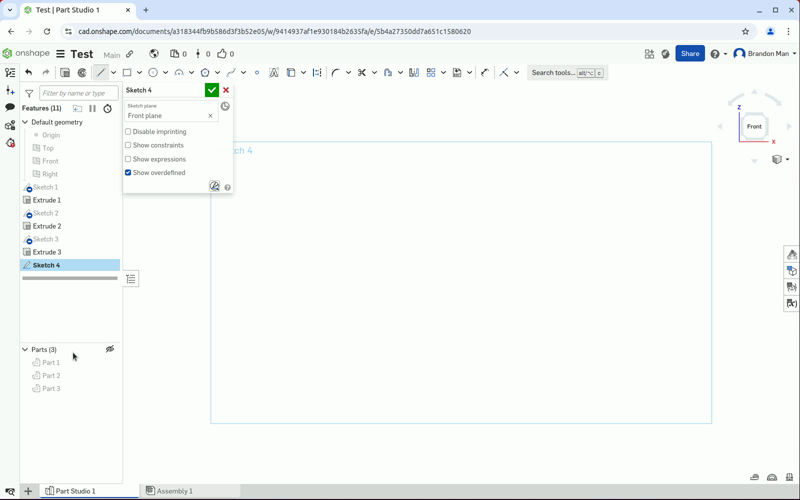
mouse_move(531, 295)
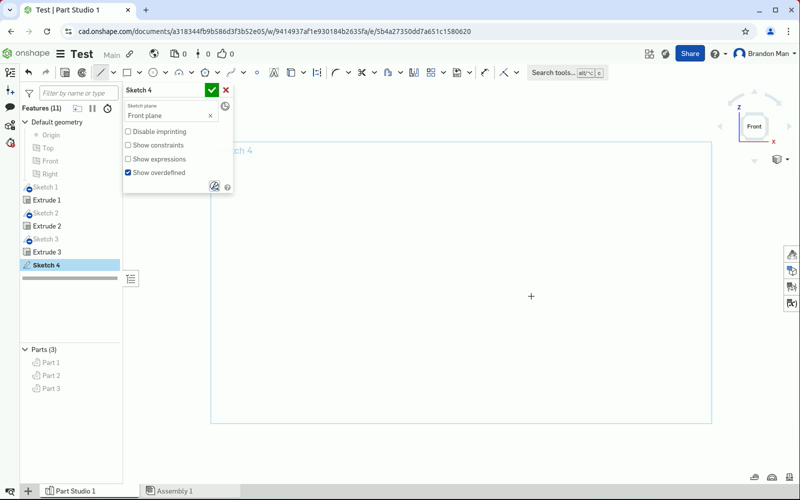
click(531, 295)
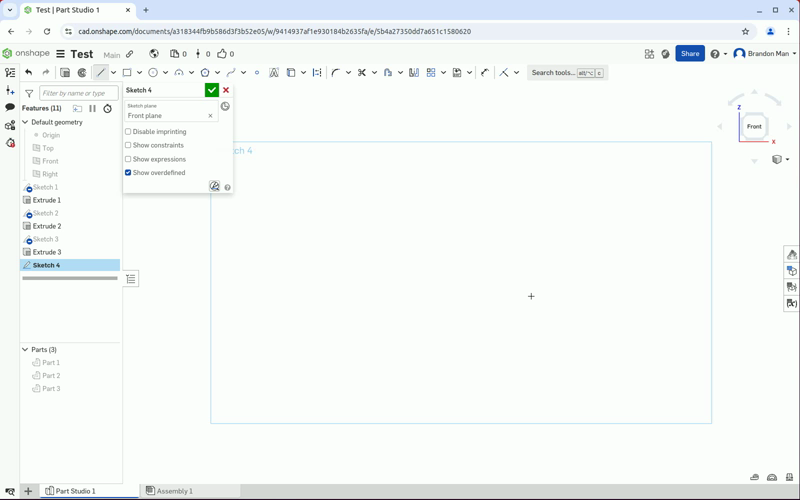
key_up(shift)
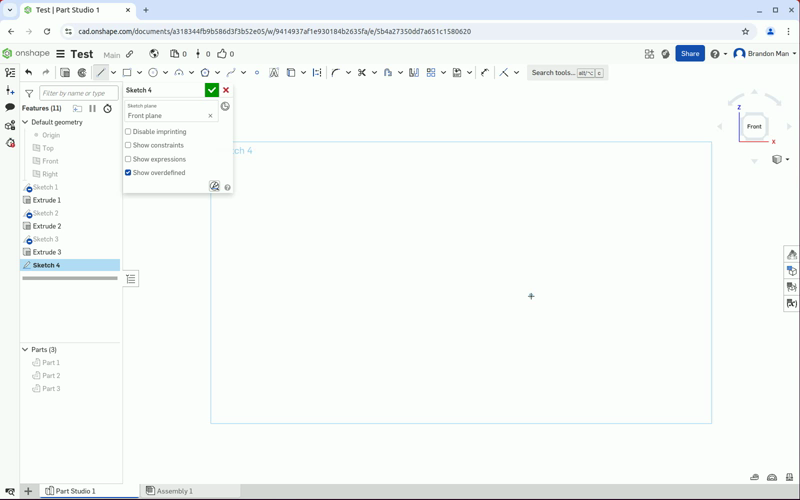
key_down(shift)
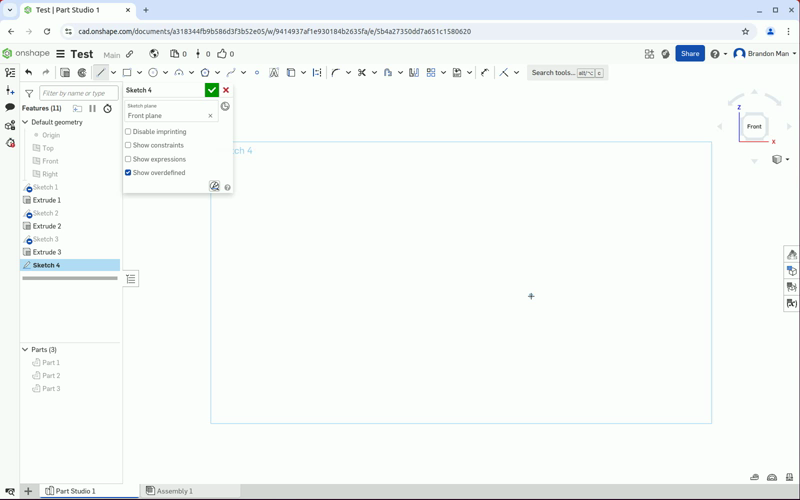
mouse_move(561, 295)
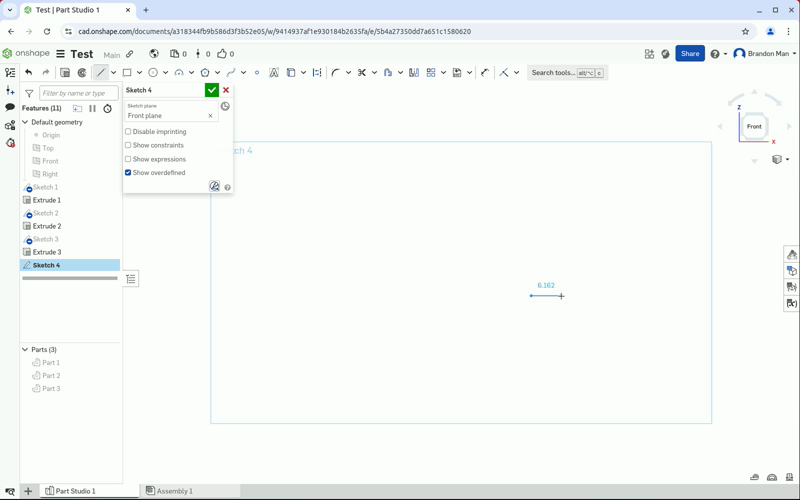
mouse_move(550, 295)
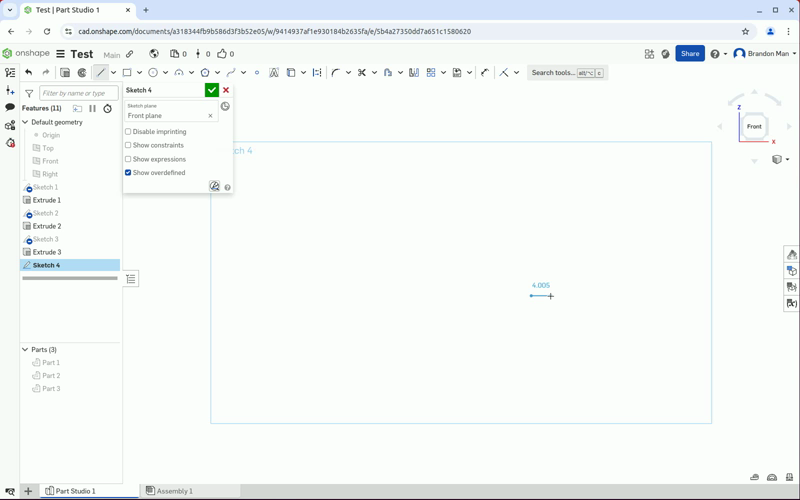
click(550, 295)
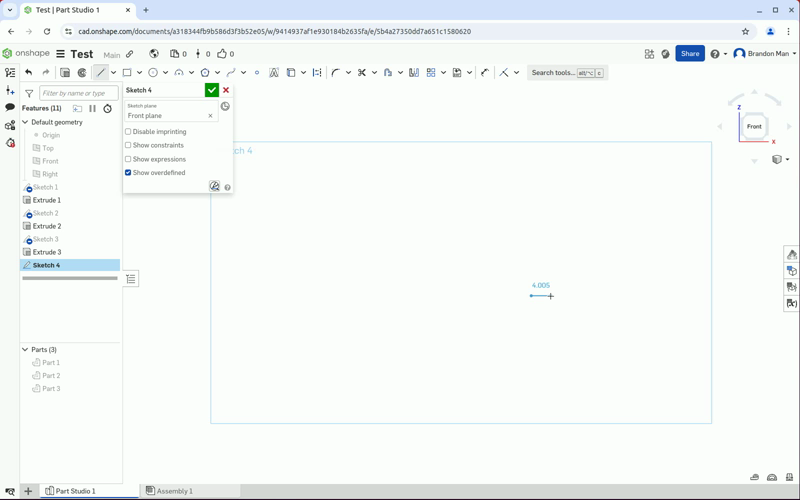
key_up(shift)
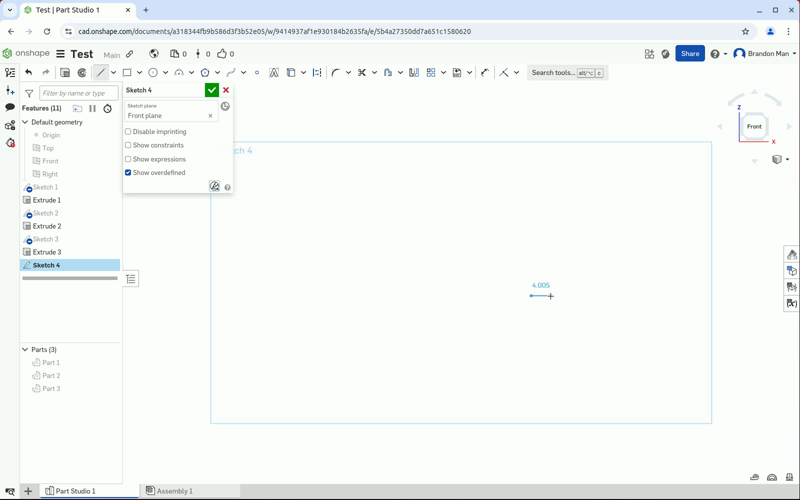
key_down(shift)
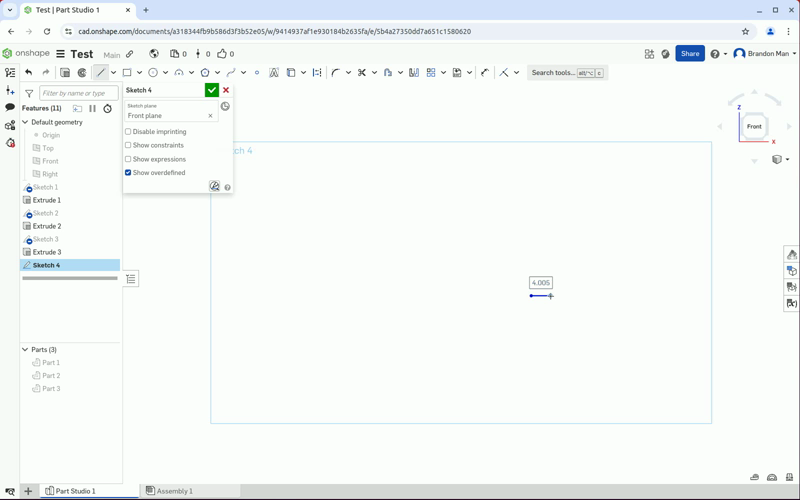
mouse_move(580, 295)
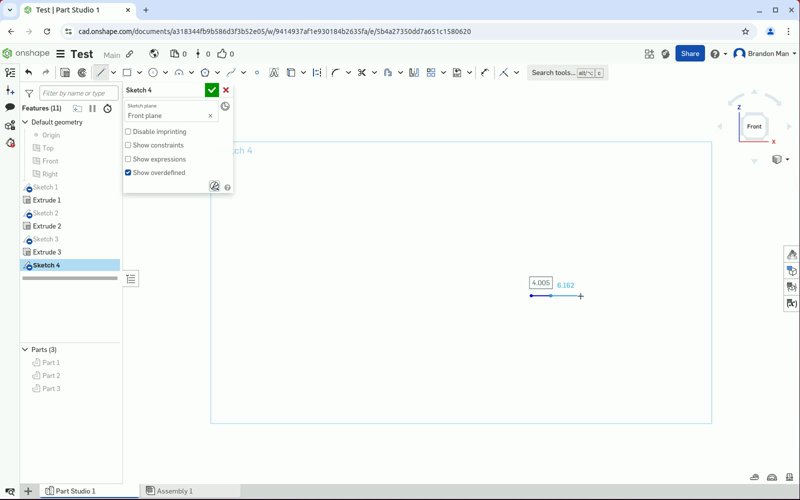
mouse_move(550, 291)
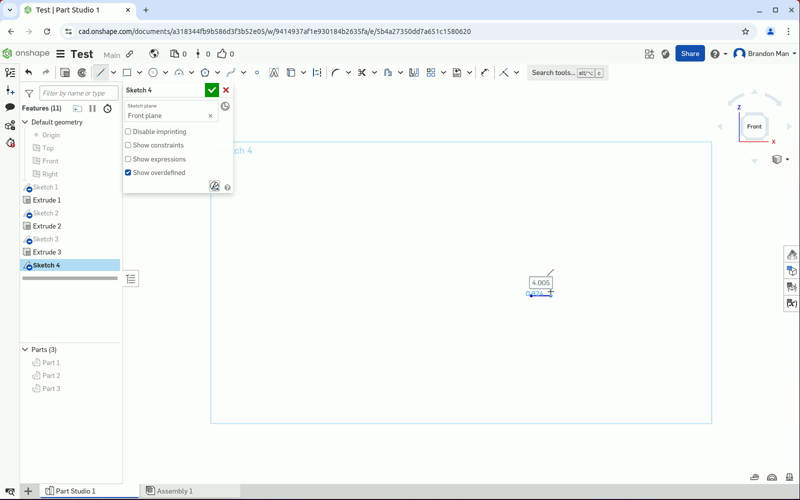
scroll(6)
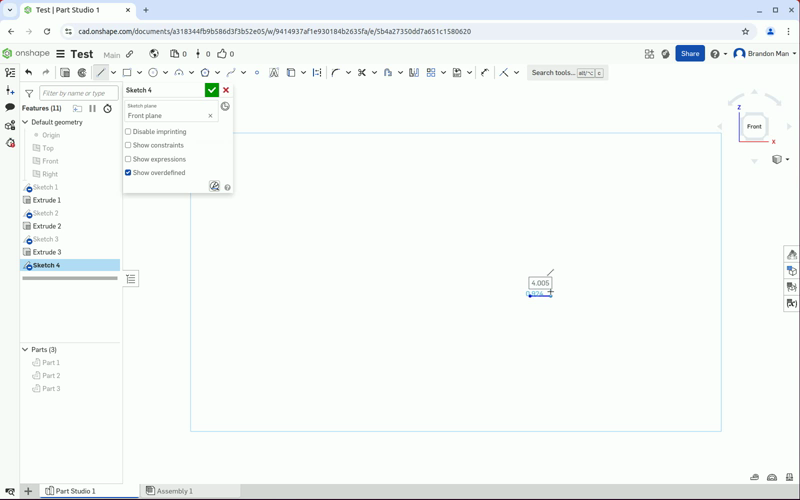
scroll(6)
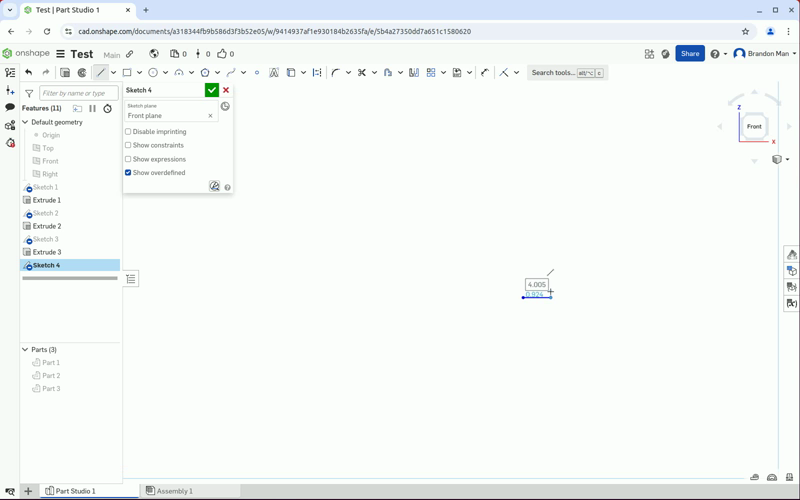
scroll(6)
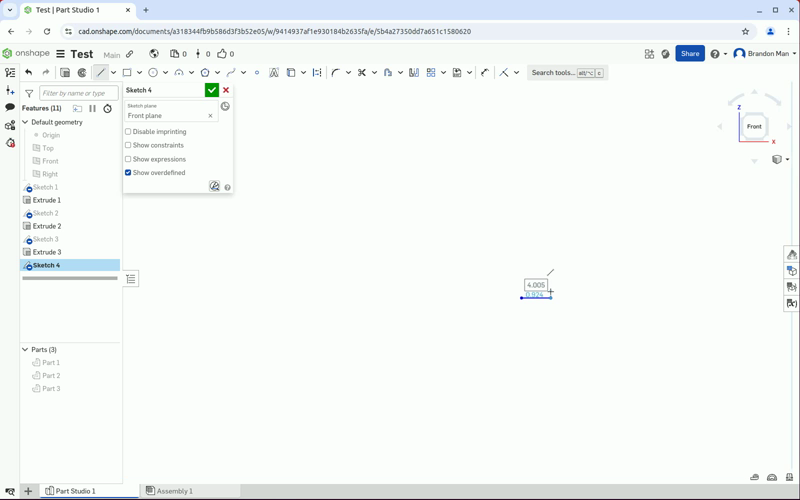
scroll(6)
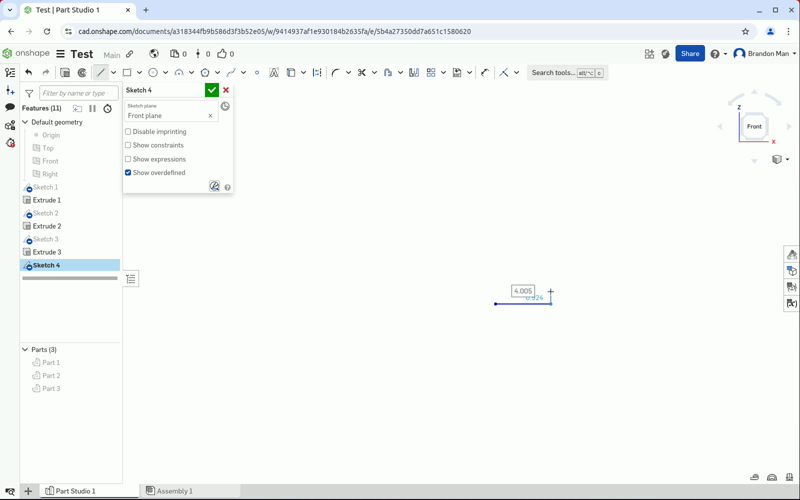
scroll(6)
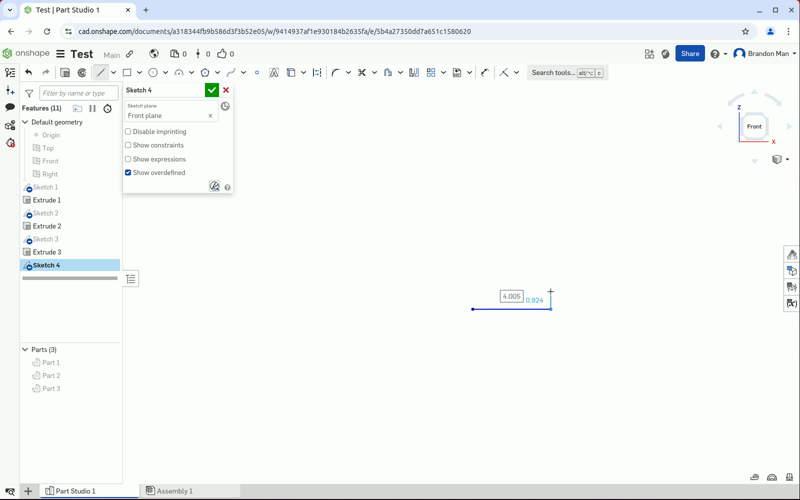
scroll(6)
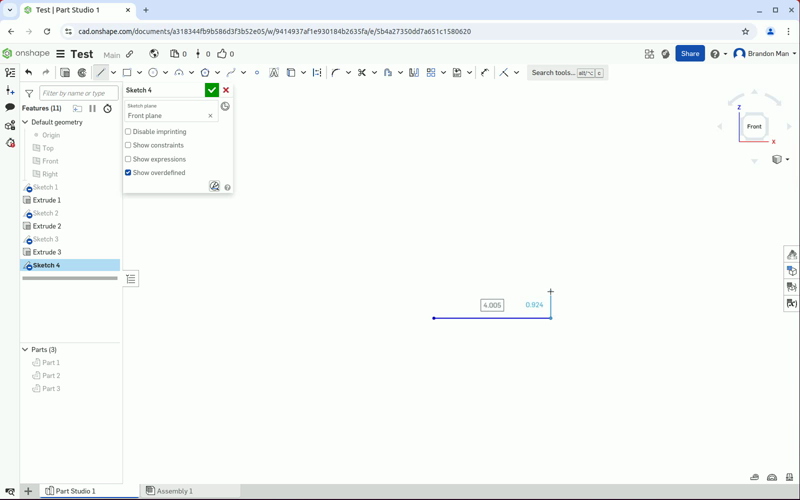
scroll(6)
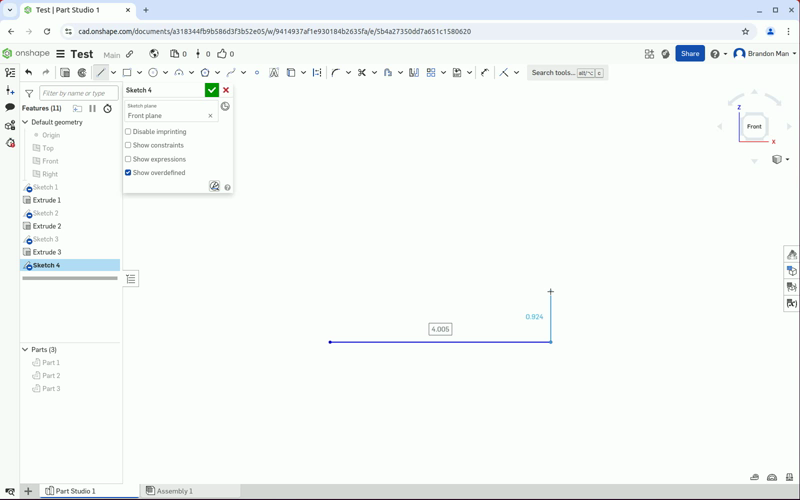
click(550, 291)
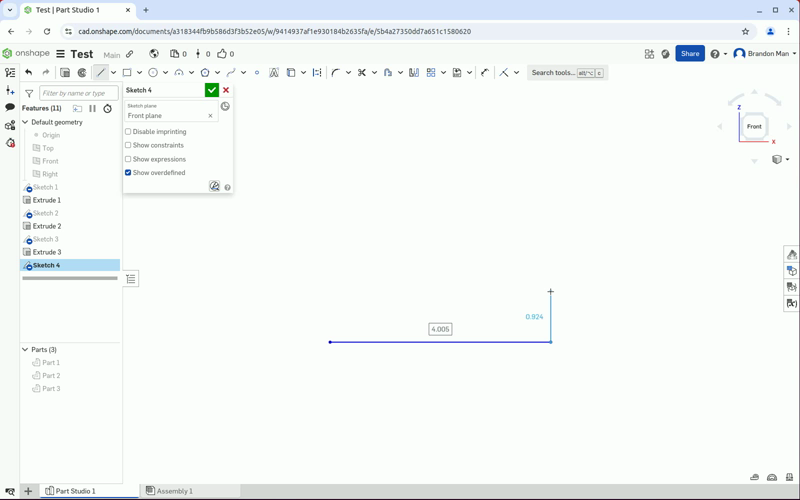
scroll(-6)
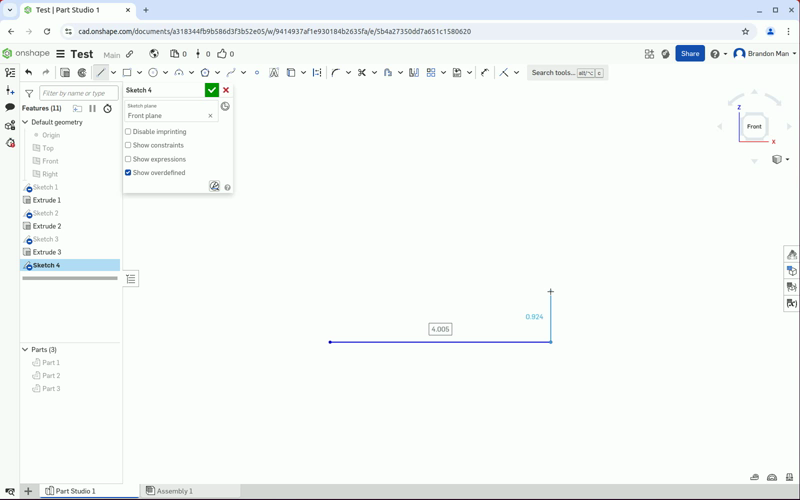
scroll(-6)
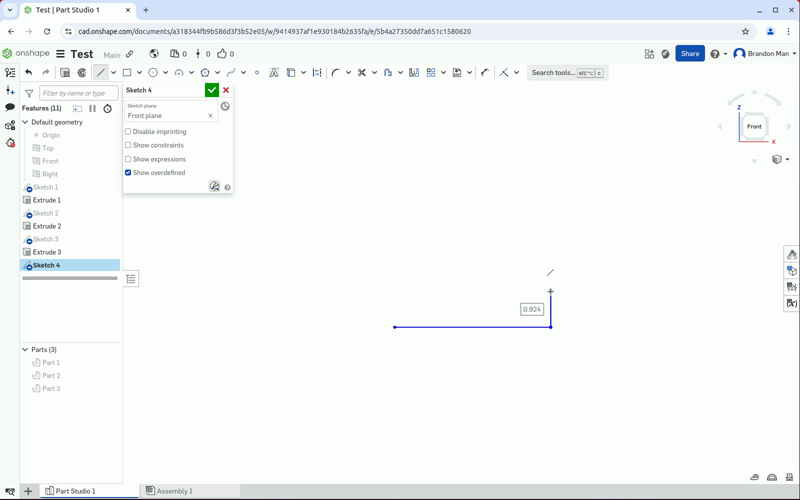
scroll(-6)
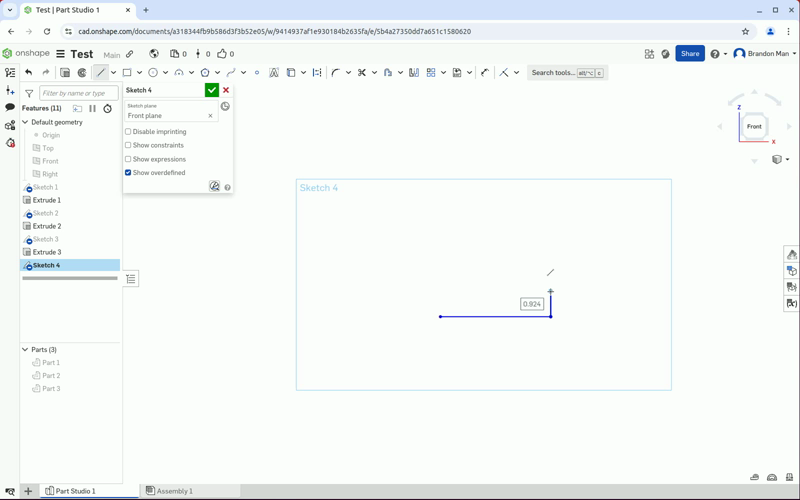
scroll(-6)
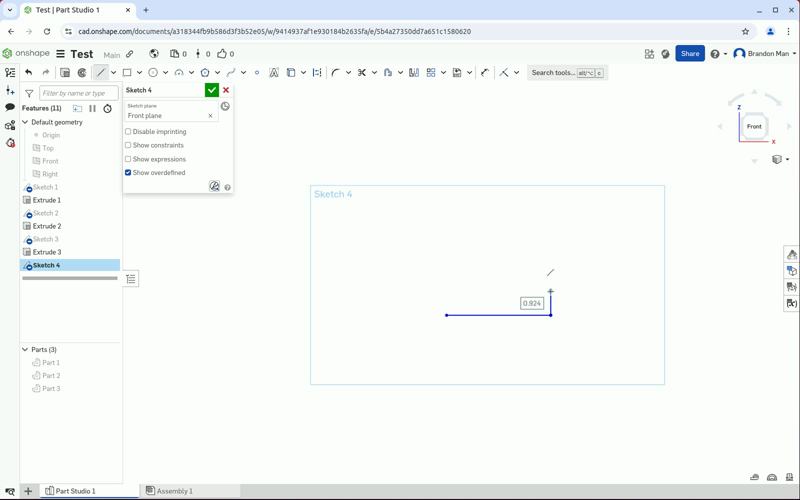
scroll(-6)
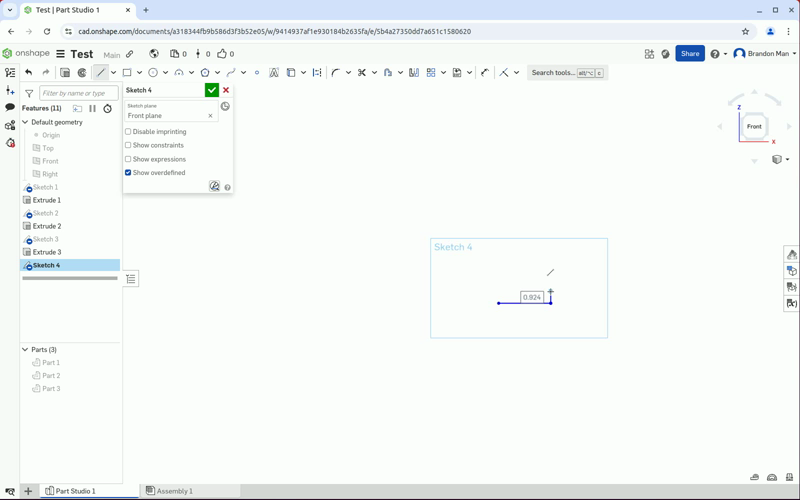
scroll(-6)
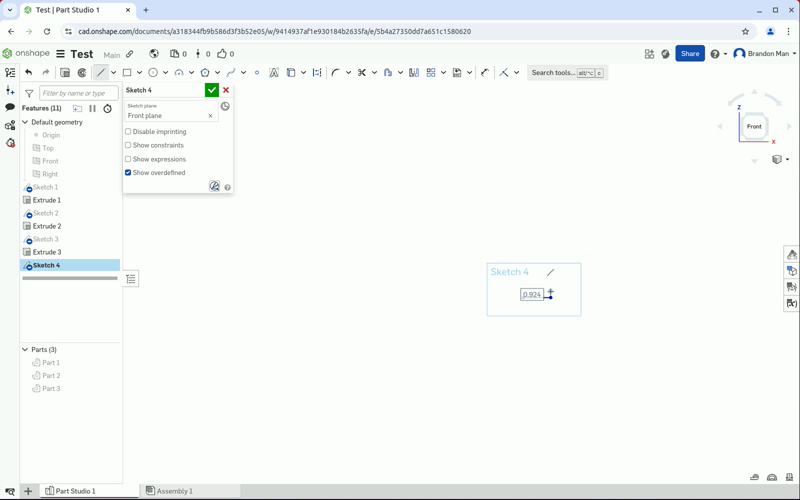
scroll(-6)
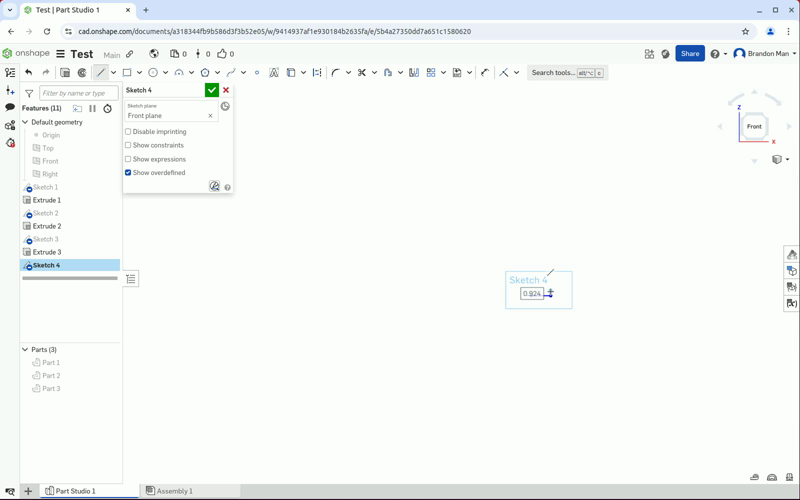
key_up(shift)
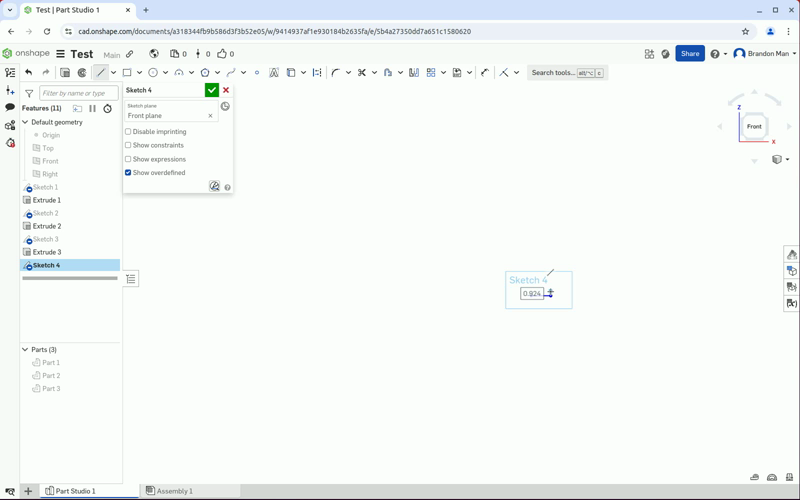
key(esc)
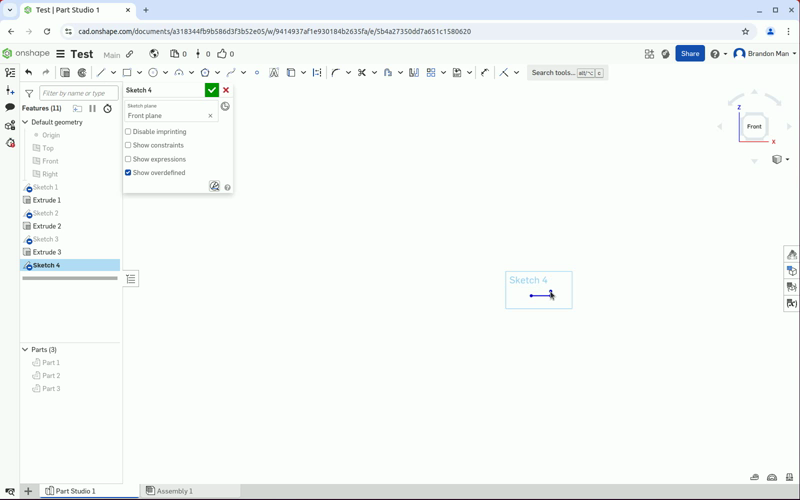
key(a)
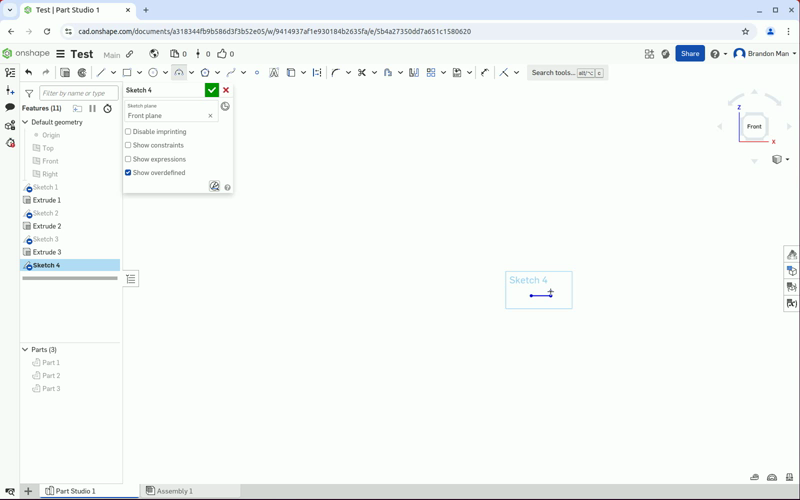
mouse_move(550, 291)
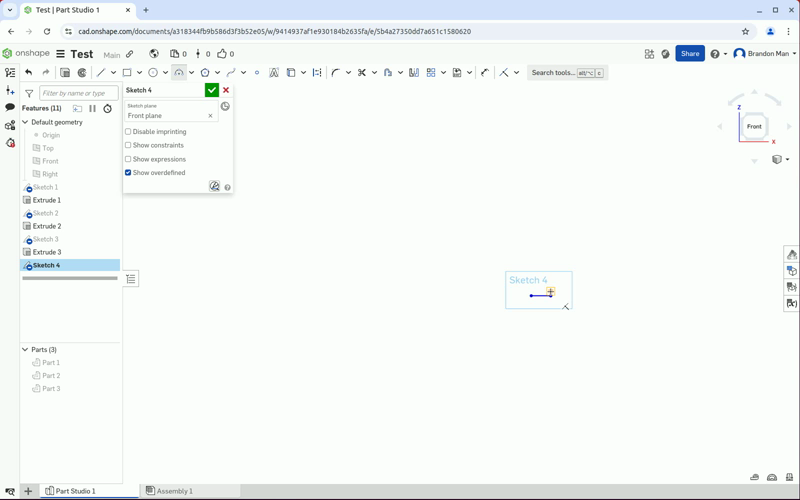
click(550, 291)
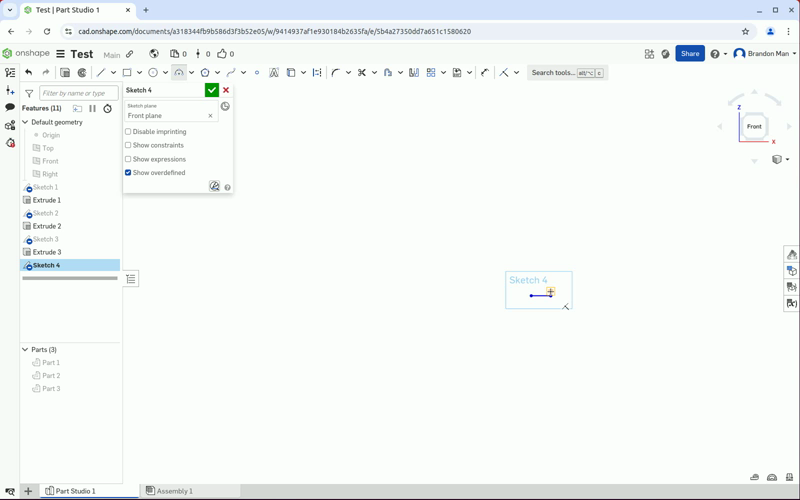
key_down(shift)
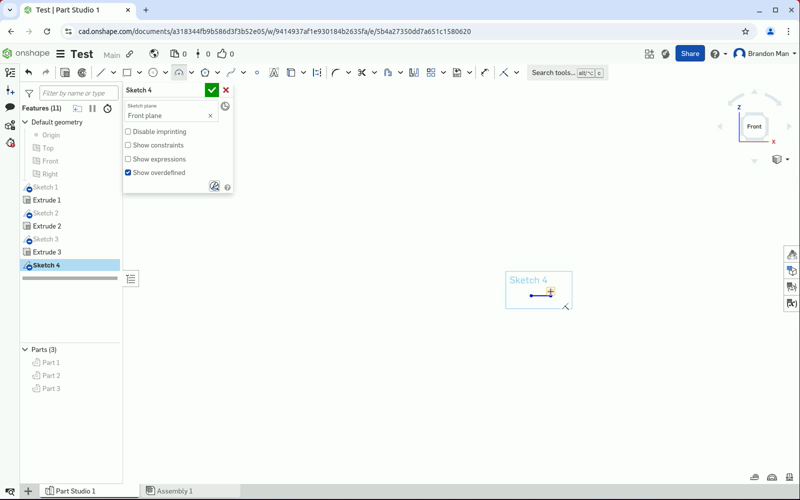
mouse_move(550, 272)
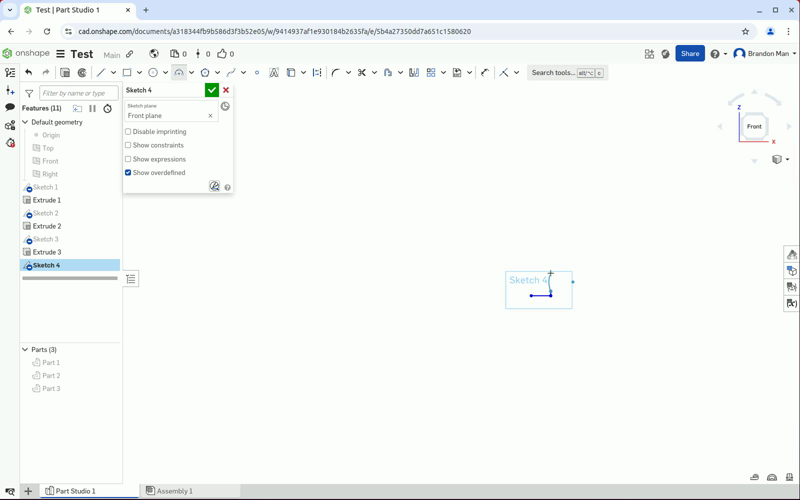
click(550, 272)
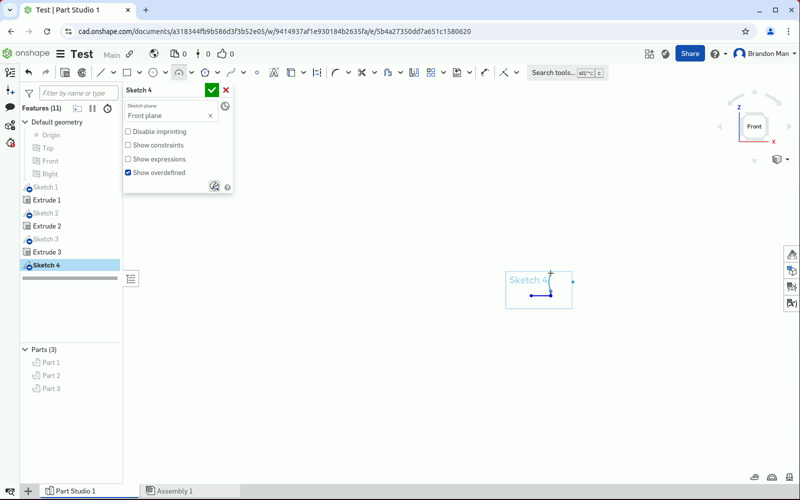
mouse_move(541, 282)
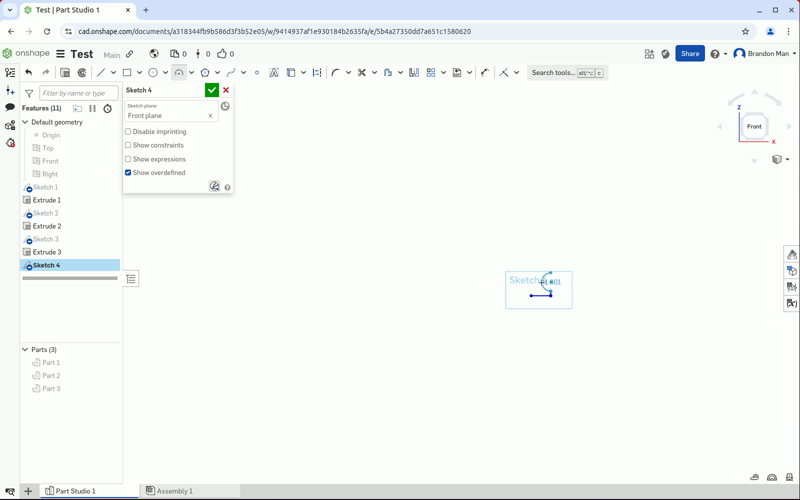
click(541, 282)
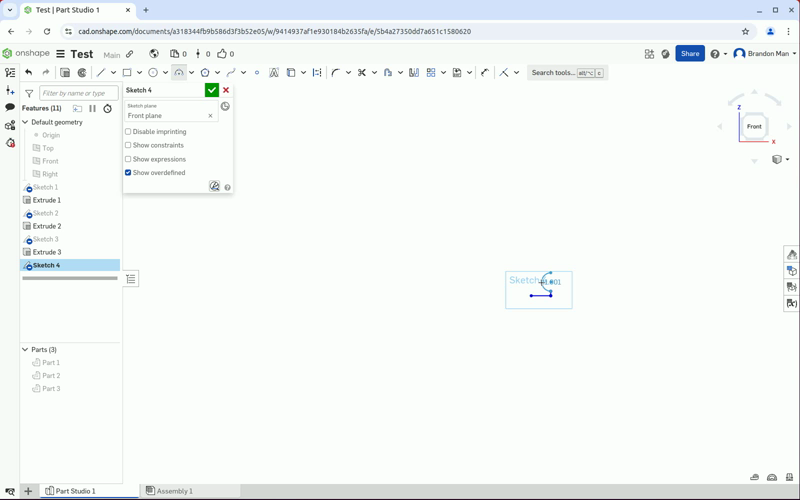
key_up(shift)
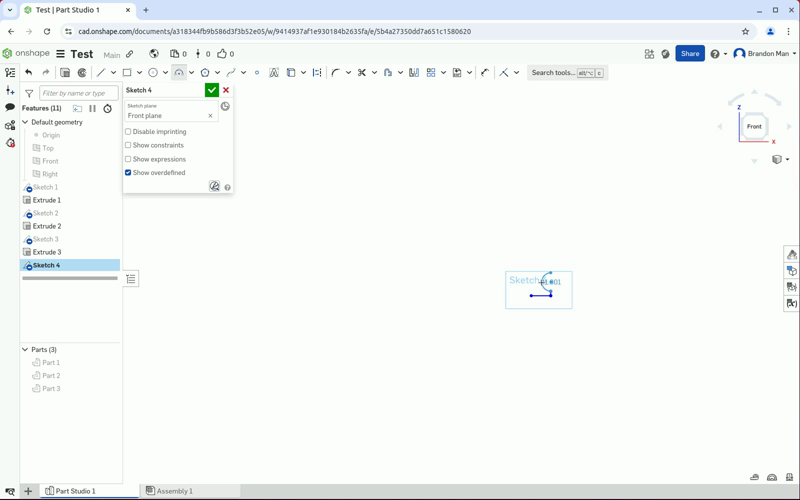
key(esc)
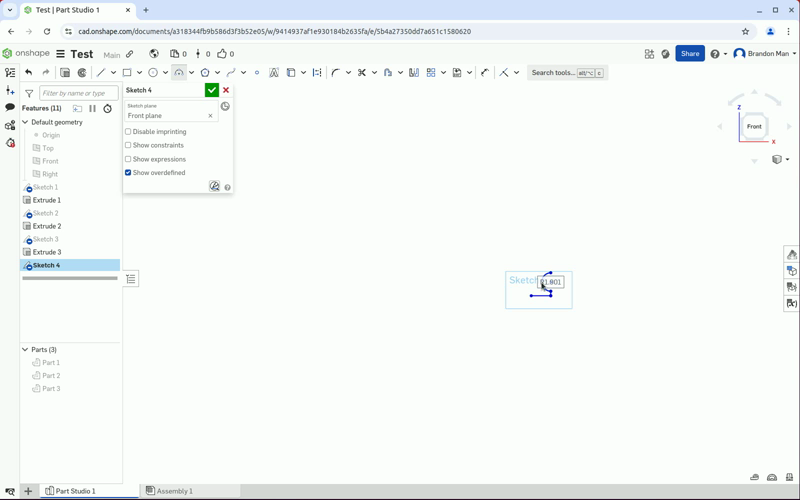
key(l)
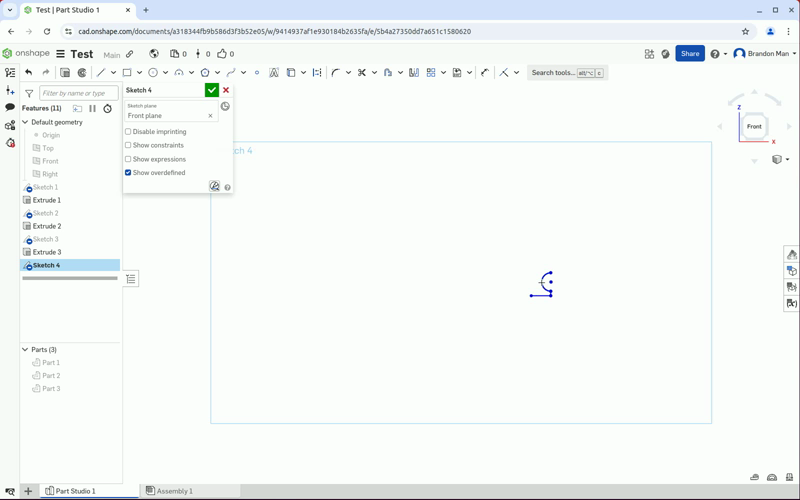
mouse_move(550, 272)
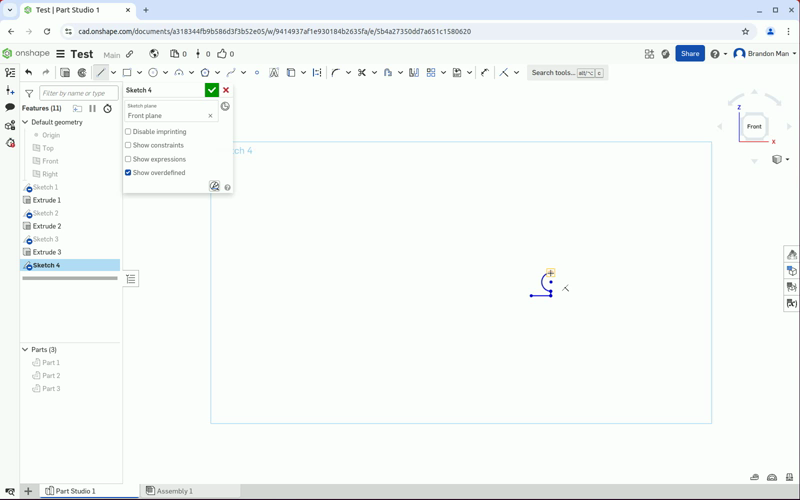
click(550, 272)
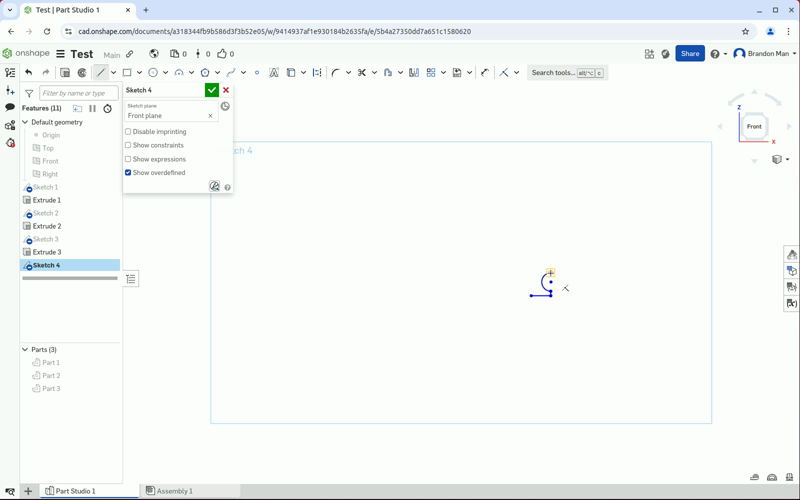
key_down(shift)
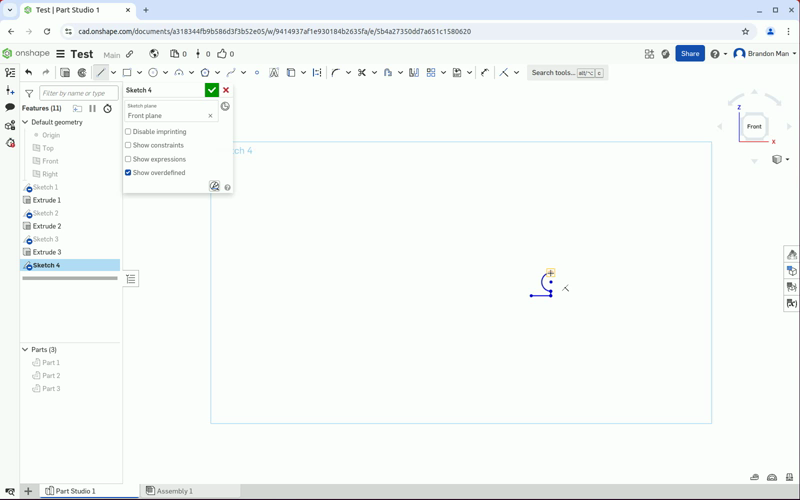
mouse_move(580, 272)
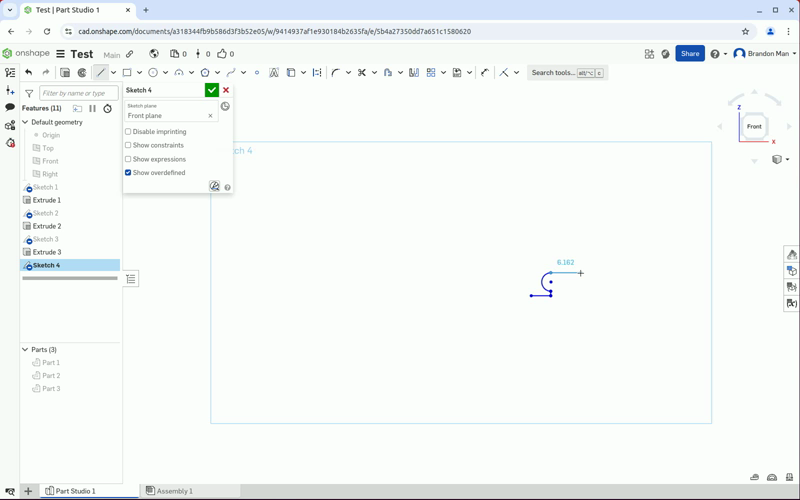
mouse_move(550, 267)
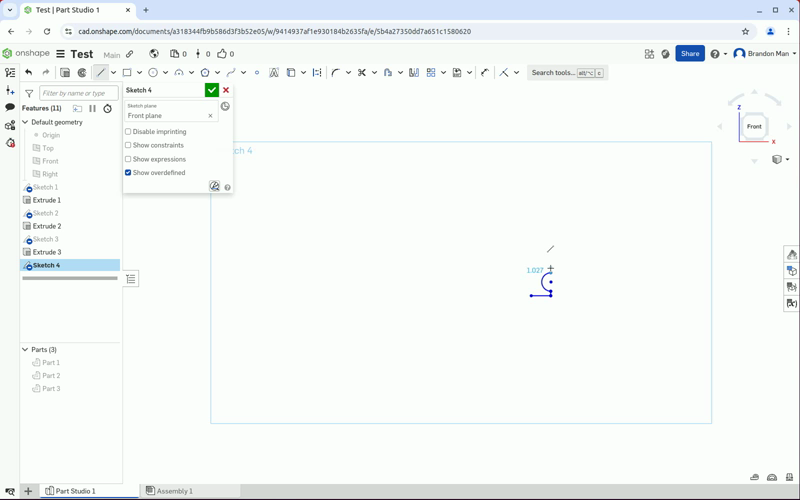
scroll(6)
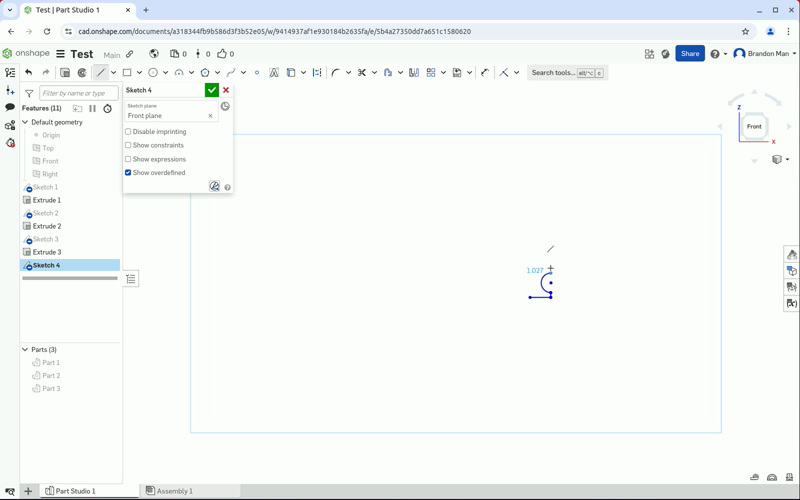
scroll(6)
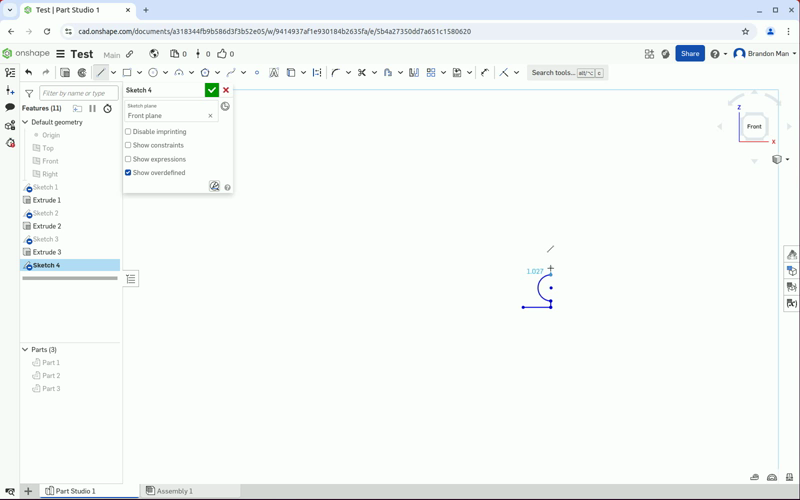
scroll(6)
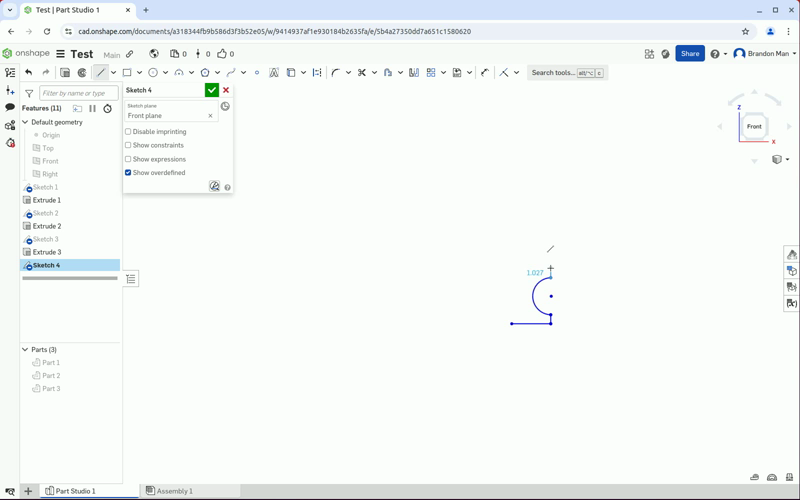
scroll(6)
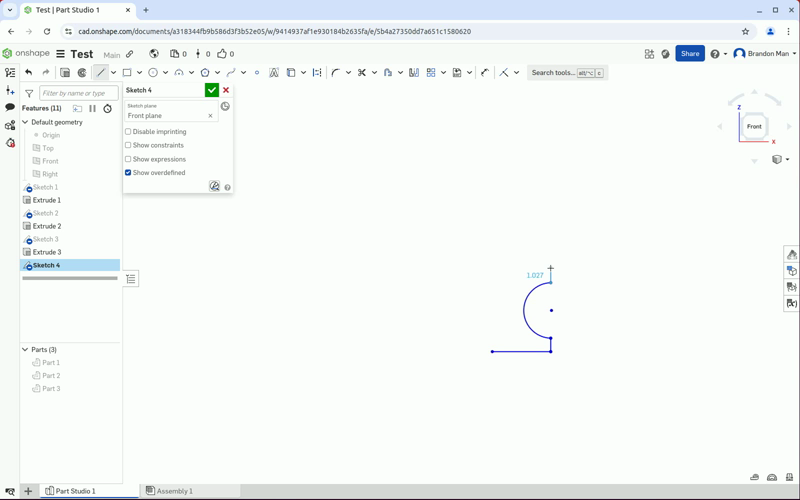
scroll(6)
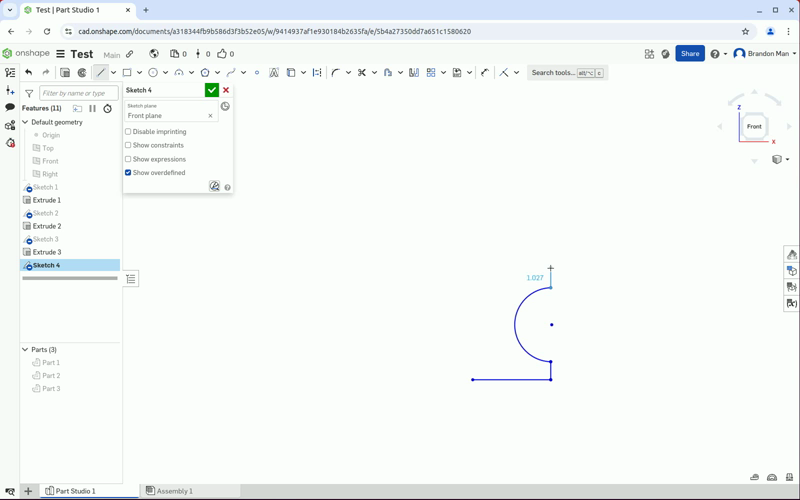
scroll(6)
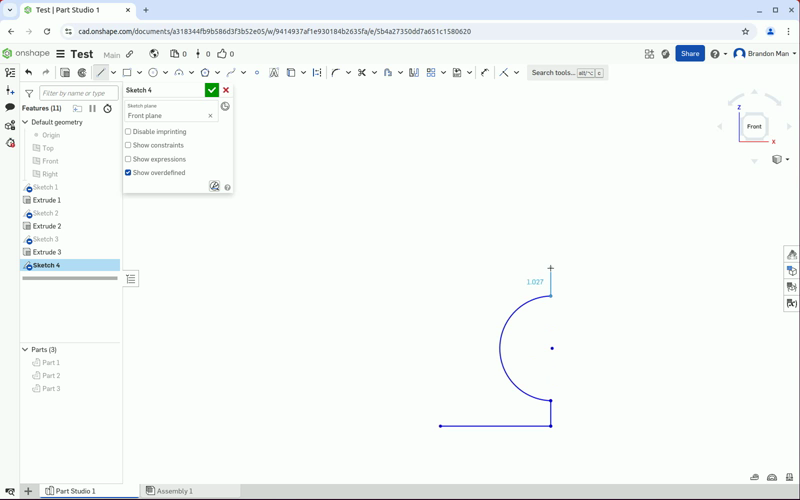
scroll(6)
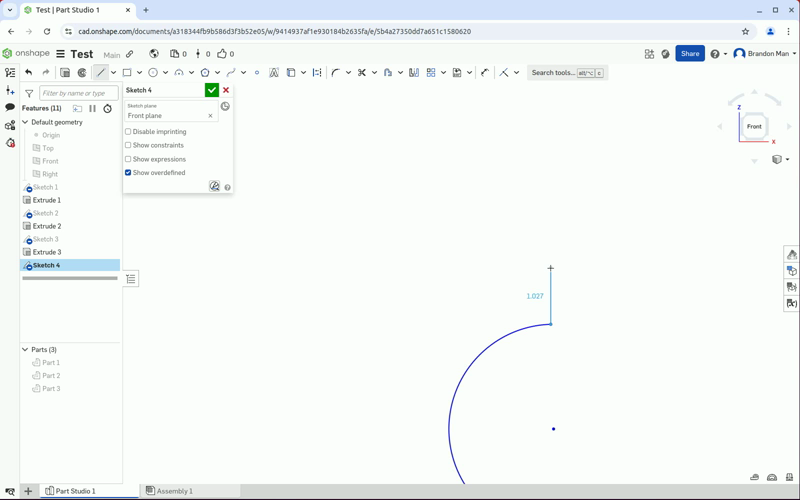
click(550, 267)
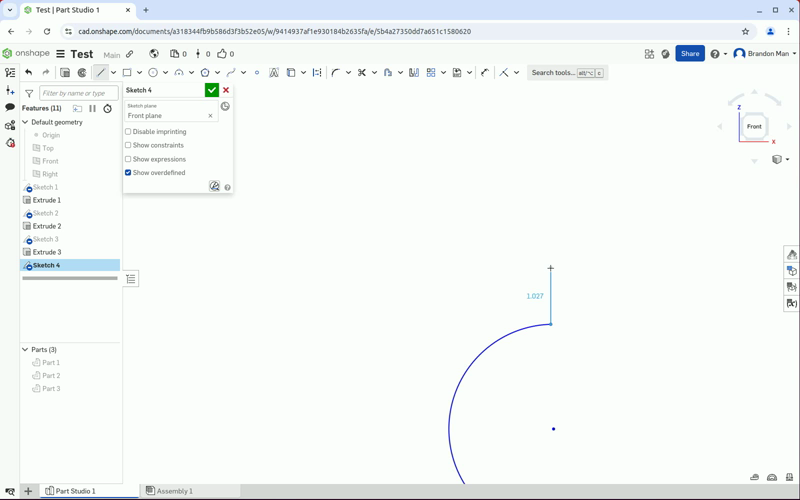
scroll(-6)
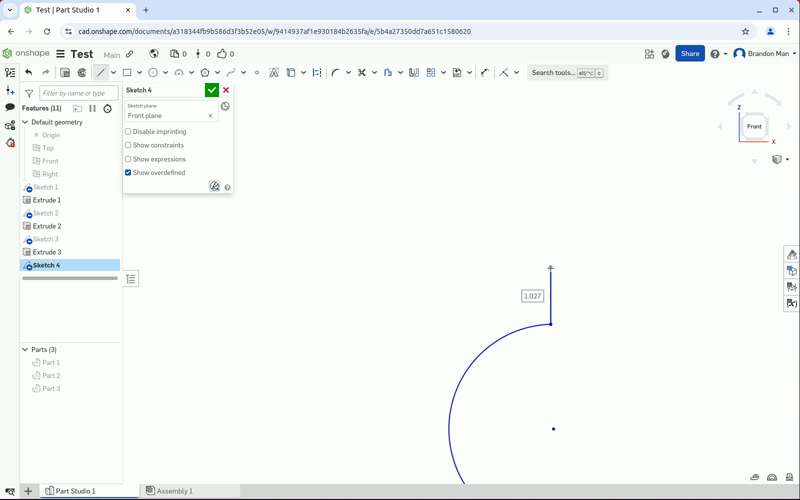
scroll(-6)
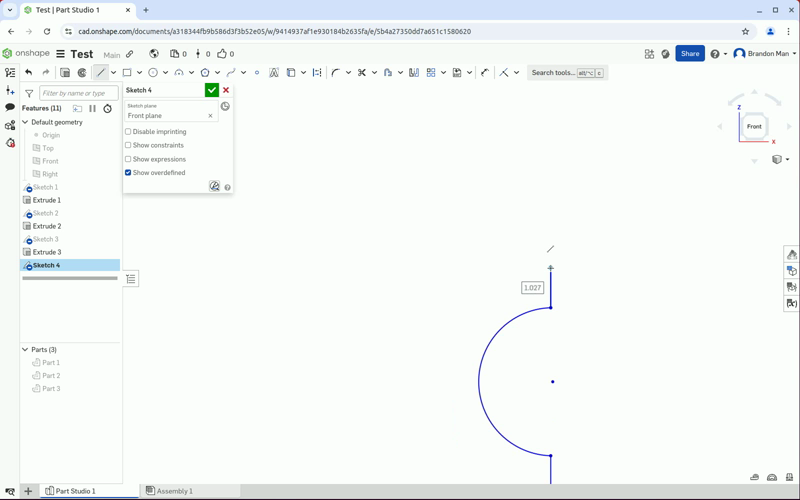
scroll(-6)
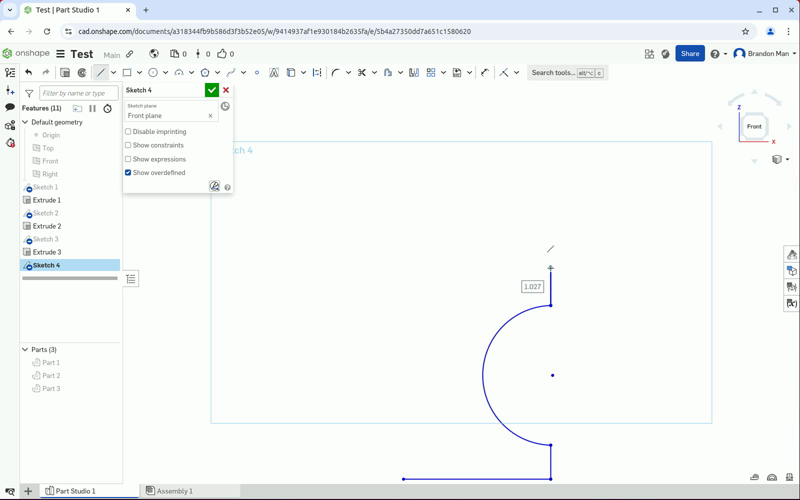
scroll(-6)
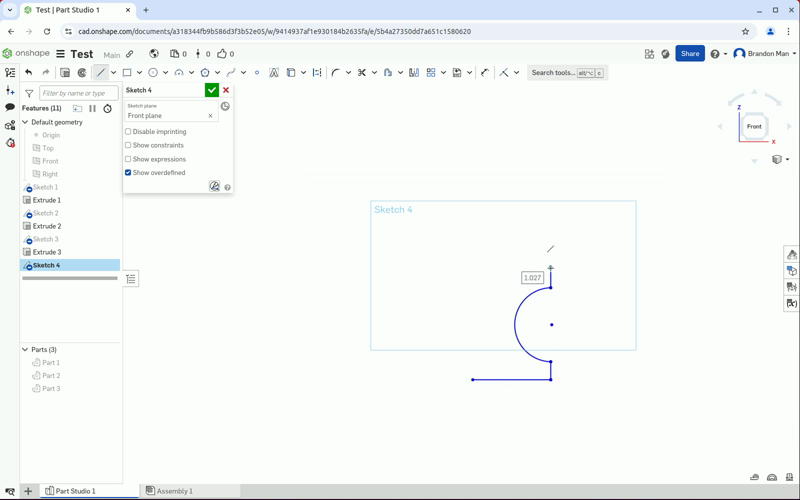
scroll(-6)
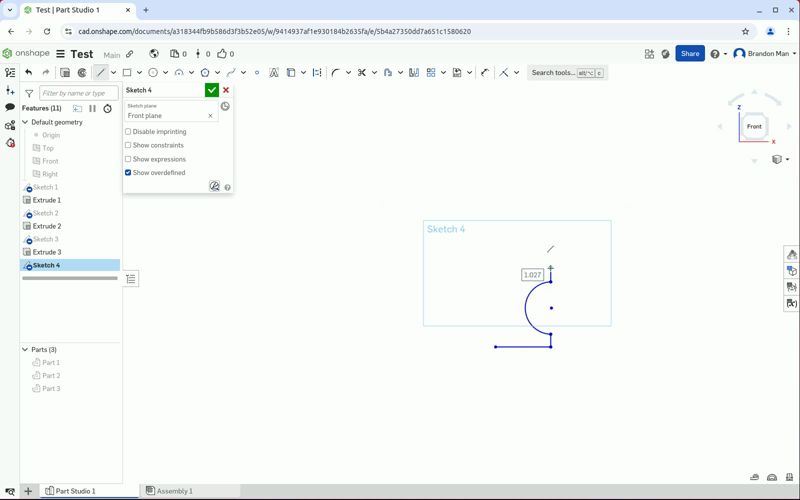
scroll(-6)
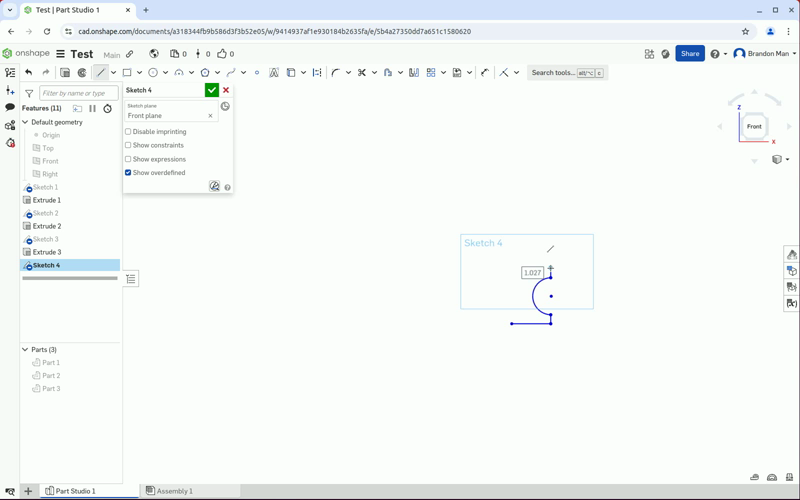
scroll(-6)
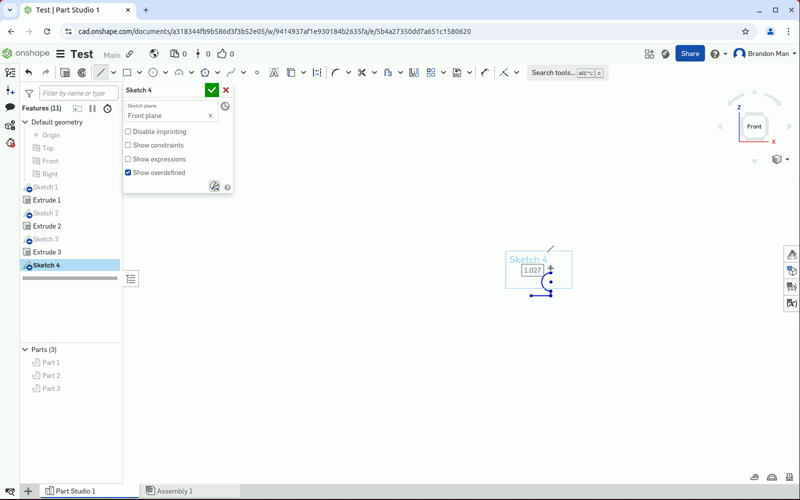
key_up(shift)
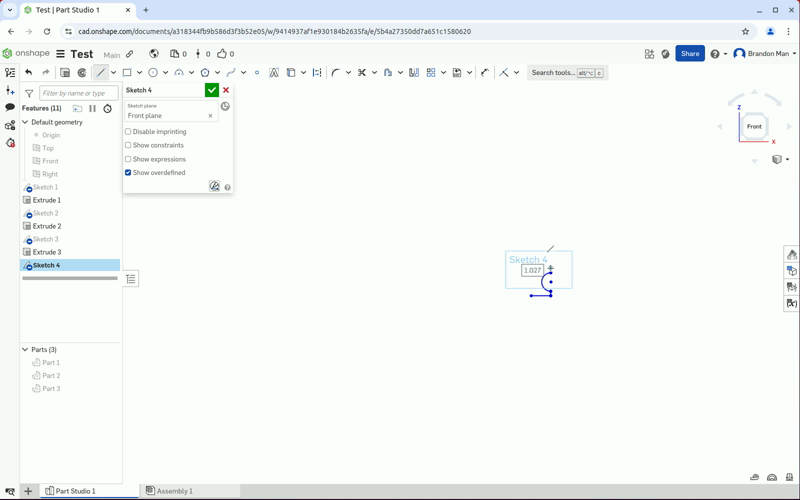
key_down(shift)
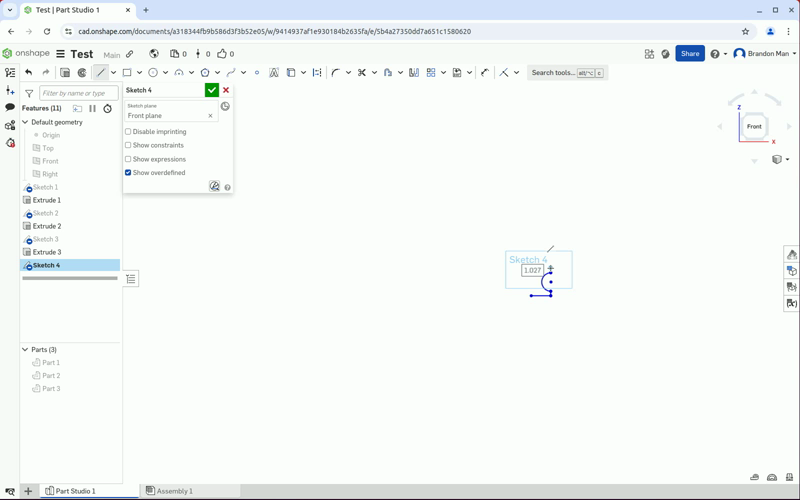
mouse_move(580, 267)
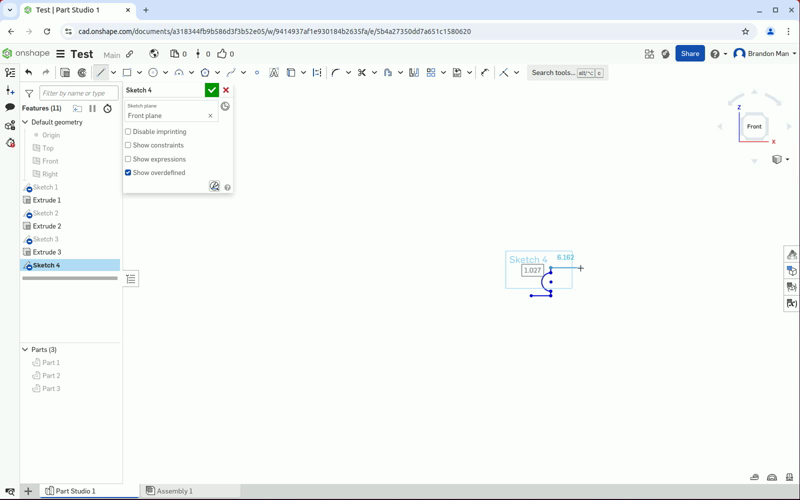
mouse_move(531, 267)
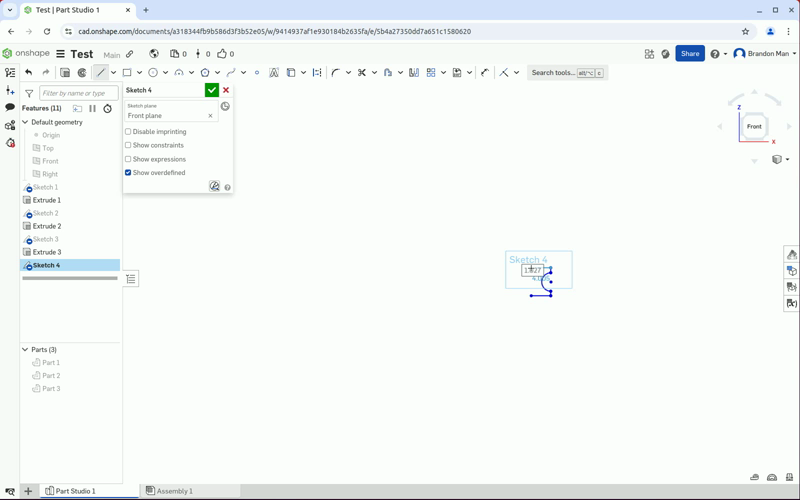
click(531, 267)
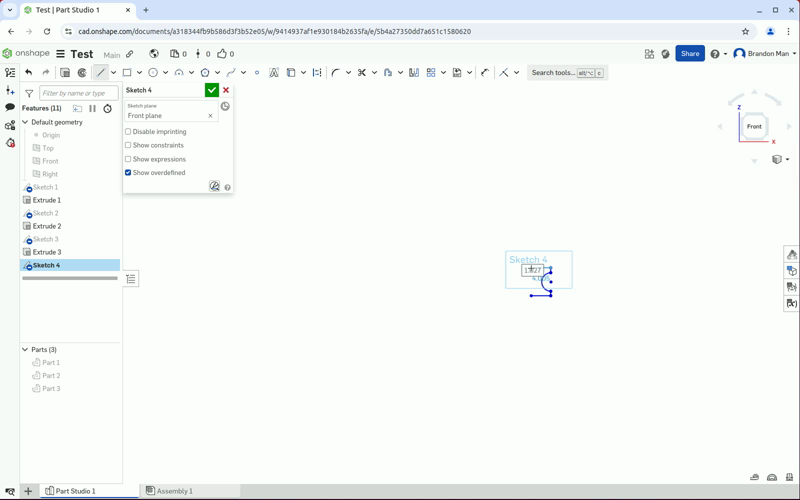
key_up(shift)
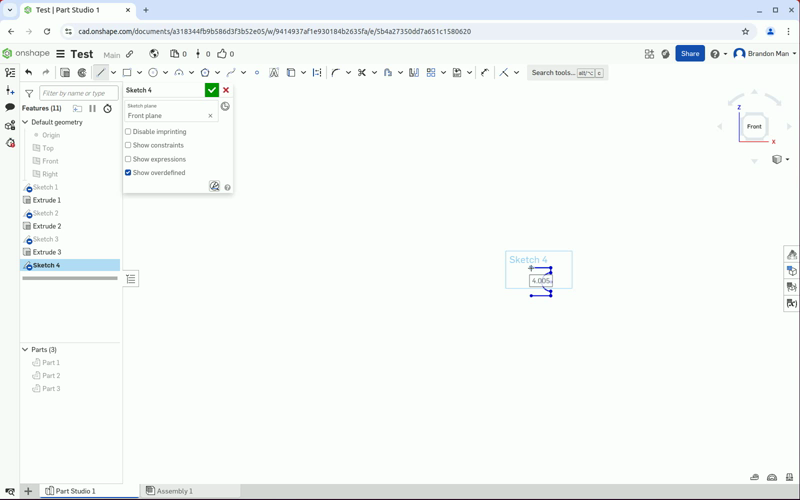
key(esc)
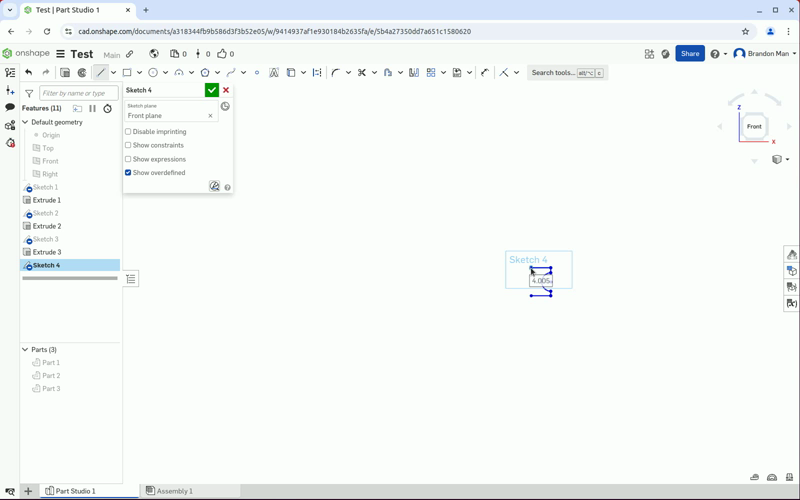
key(a)
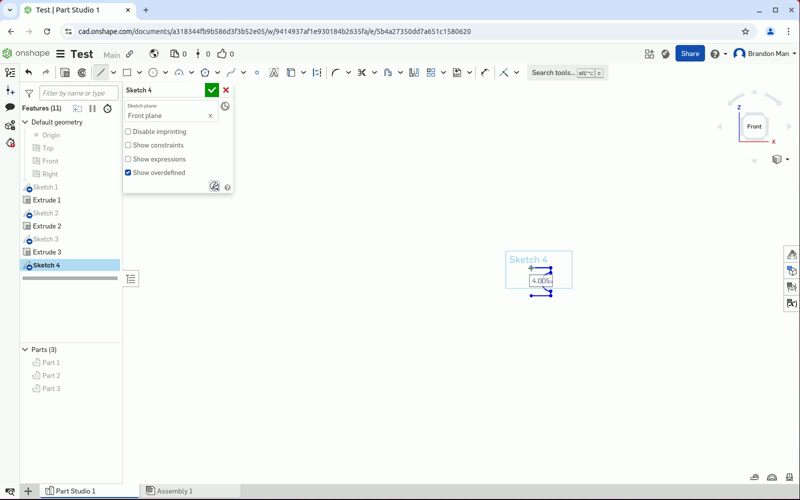
mouse_move(531, 267)
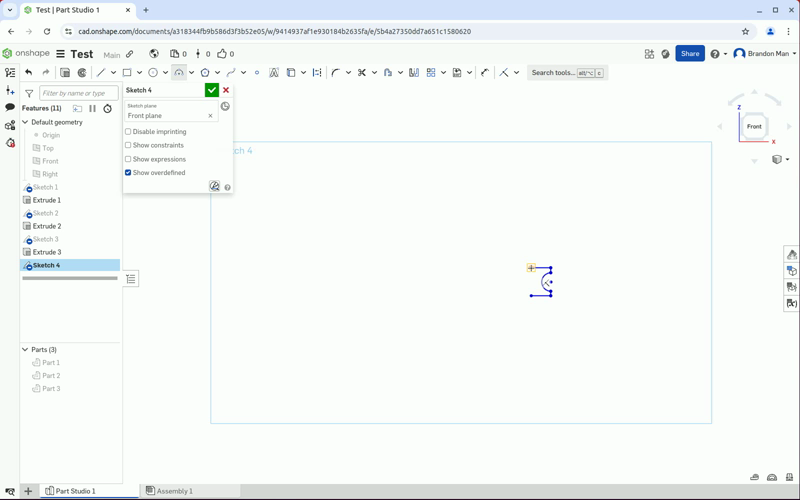
click(531, 267)
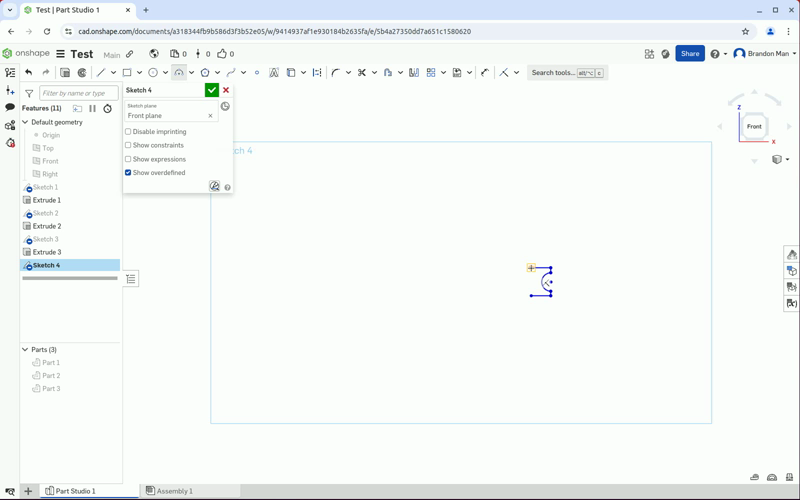
mouse_move(531, 295)
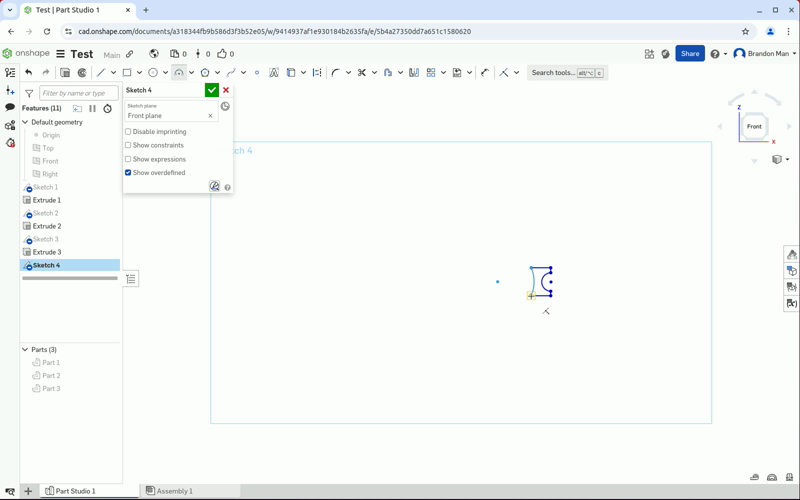
click(531, 295)
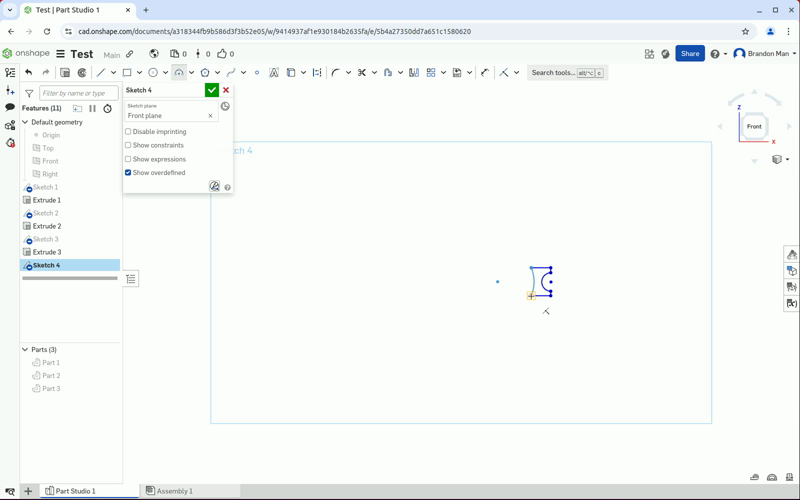
key_down(shift)
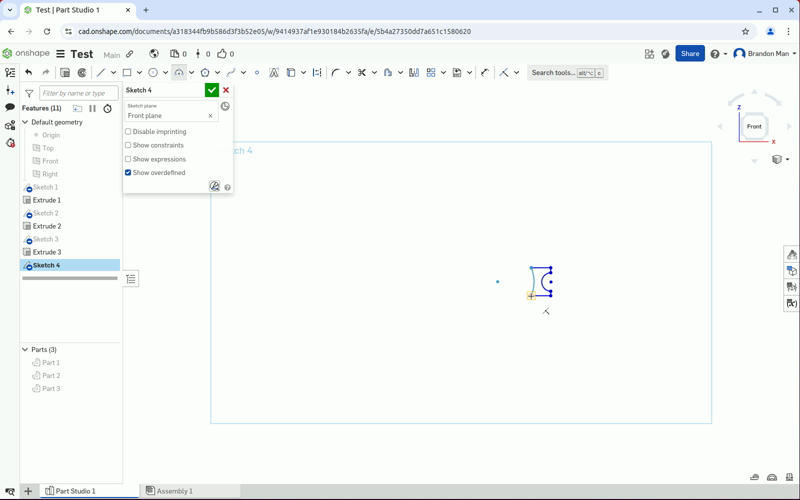
mouse_move(526, 282)
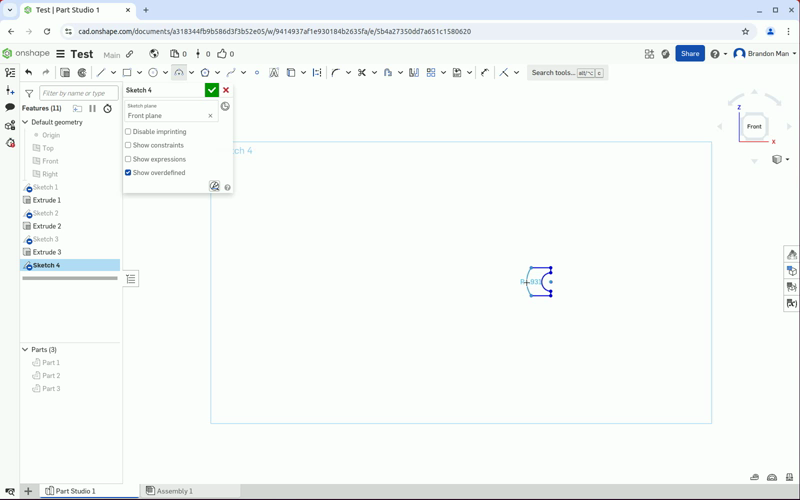
click(526, 282)
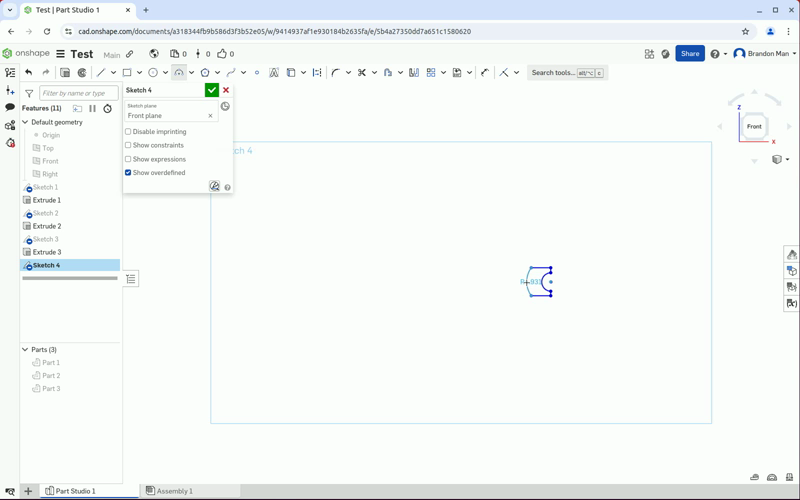
key_up(shift)
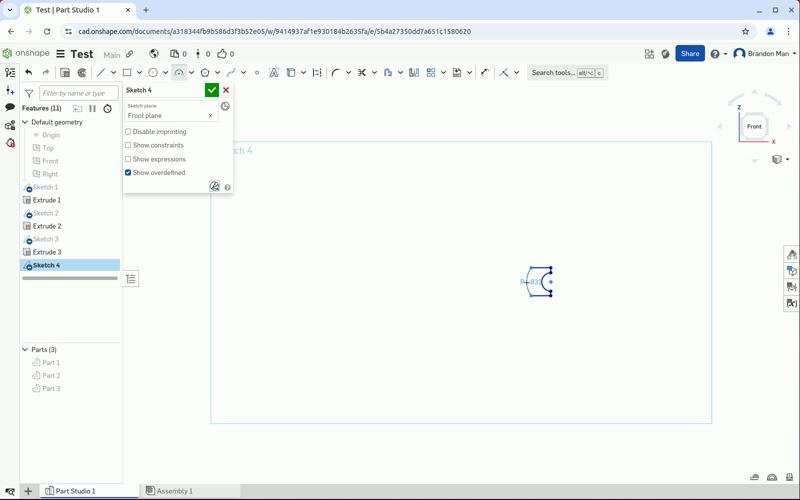
key(esc)
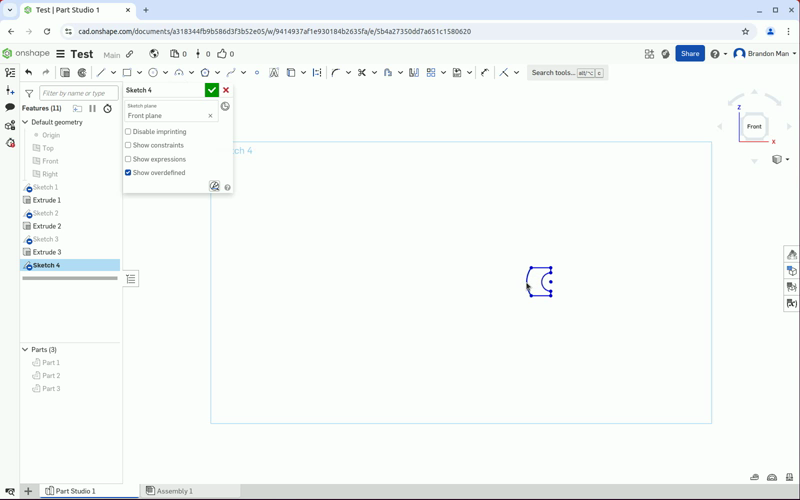
mouse_move(540, 282)
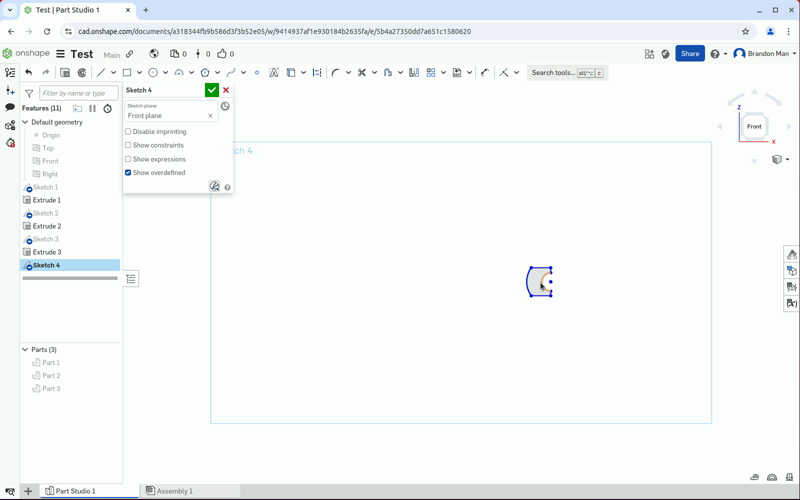
scroll(6)
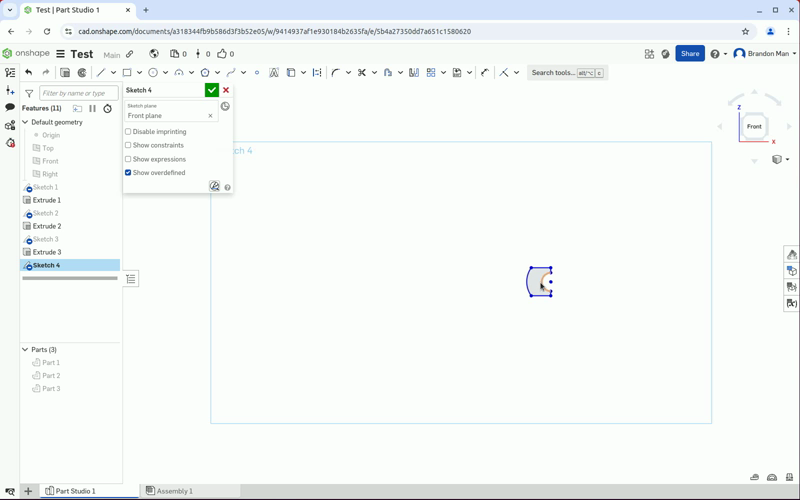
scroll(6)
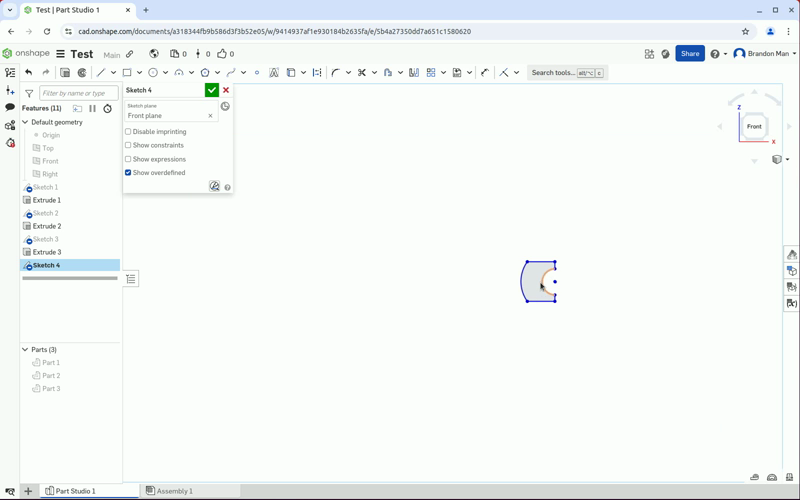
scroll(6)
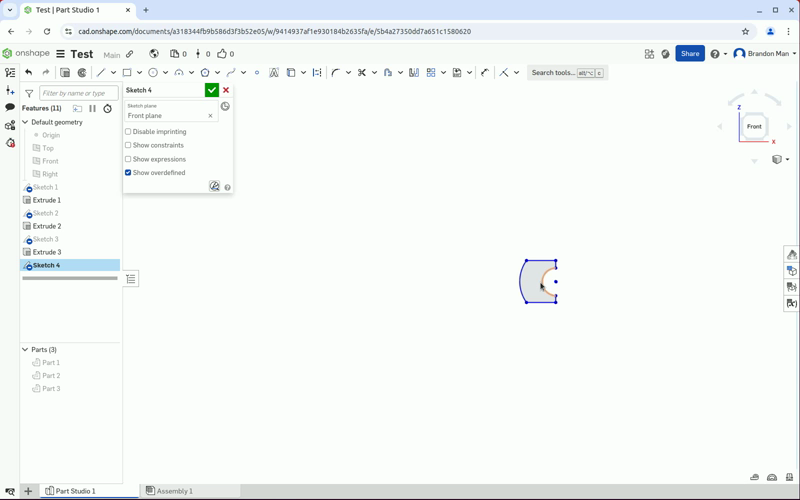
scroll(6)
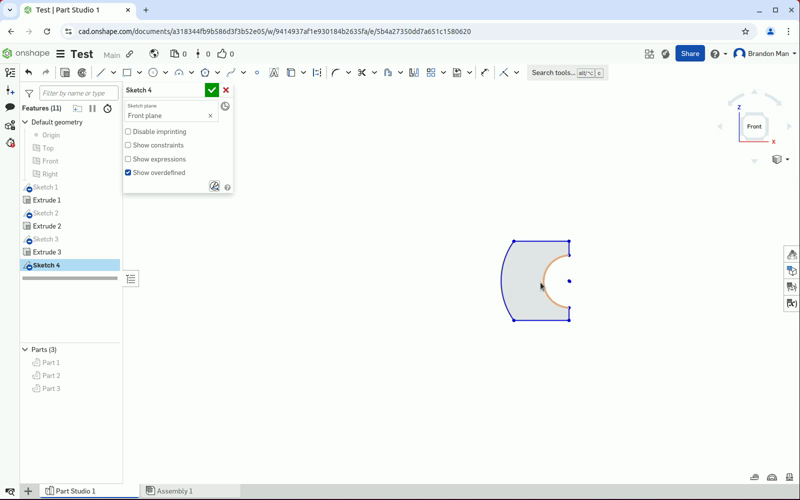
scroll(6)
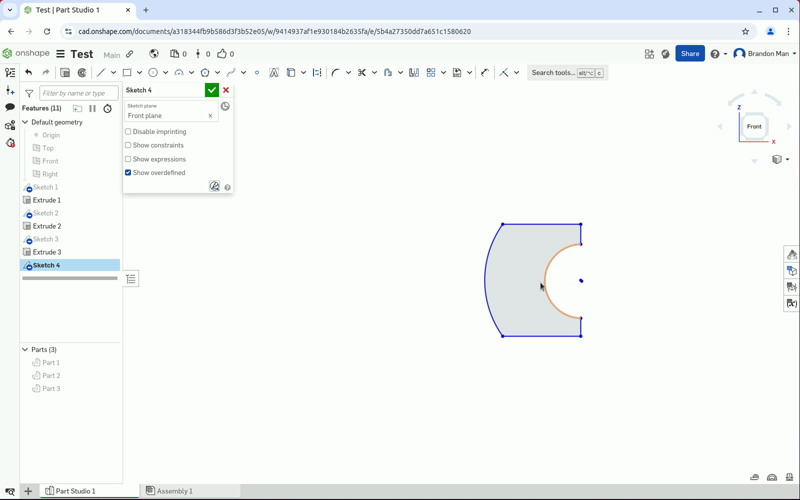
scroll(6)
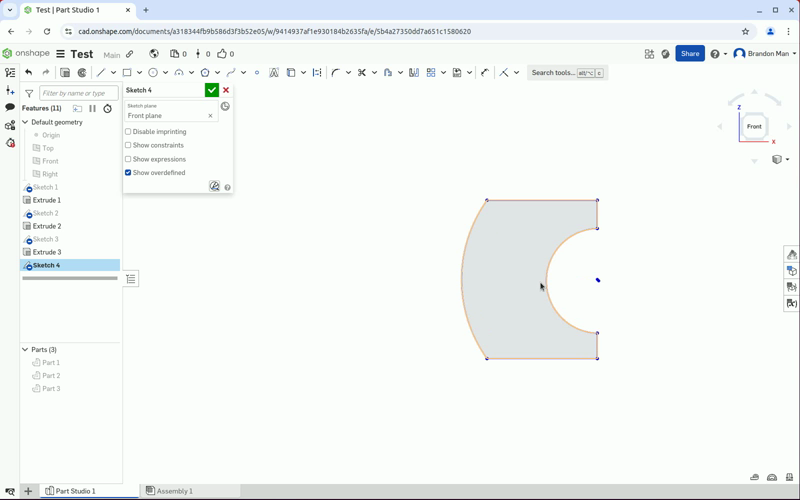
scroll(6)
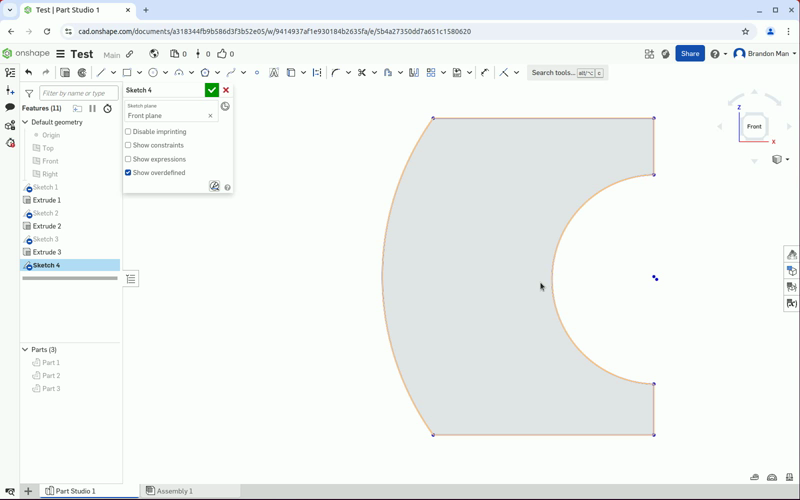
click(540, 282)
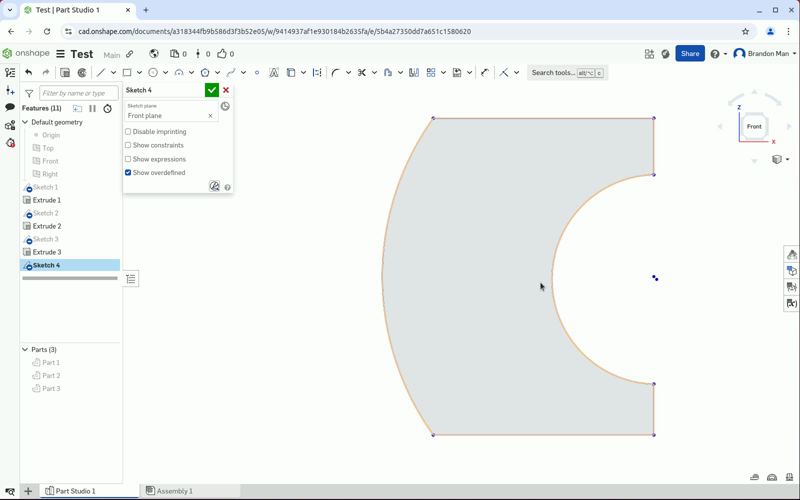
scroll(-6)
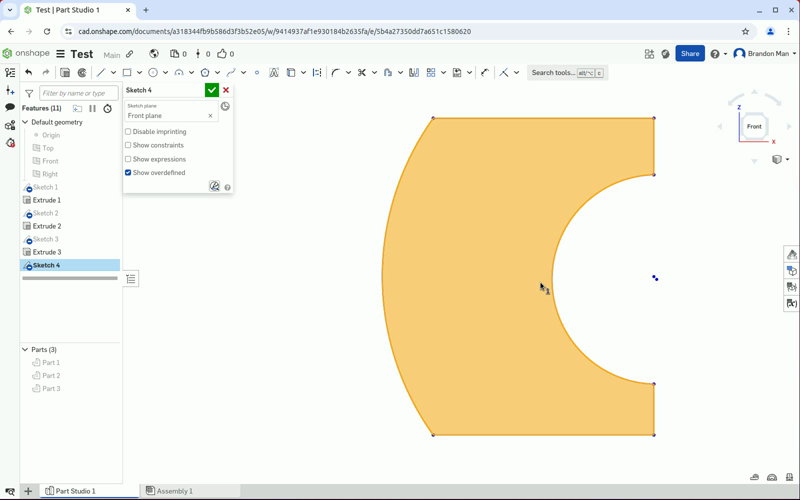
scroll(-6)
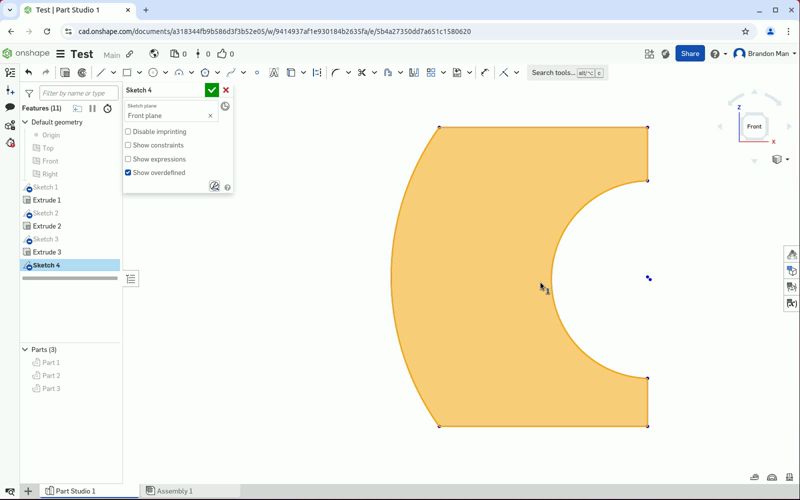
scroll(-6)
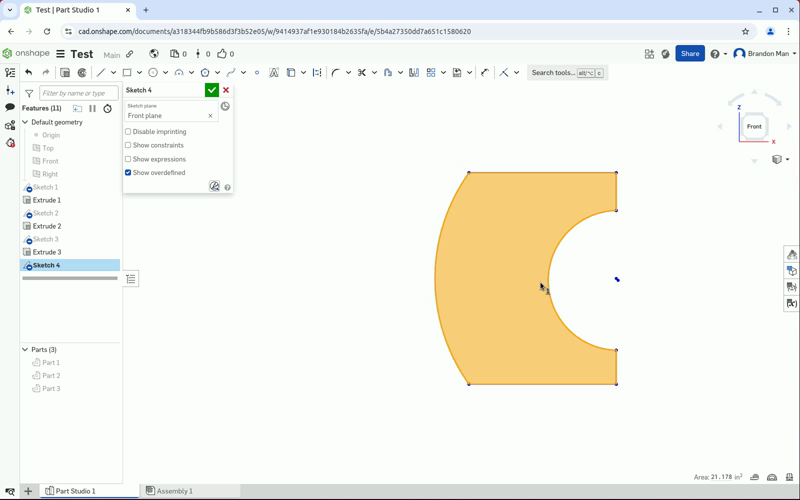
scroll(-6)
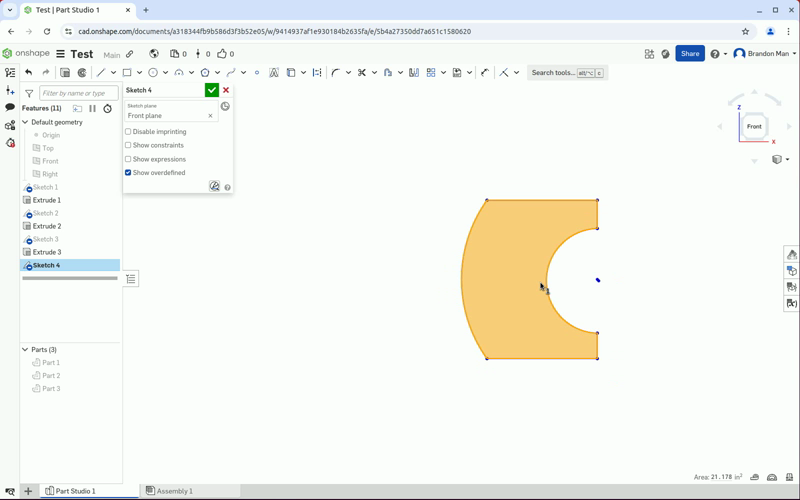
scroll(-6)
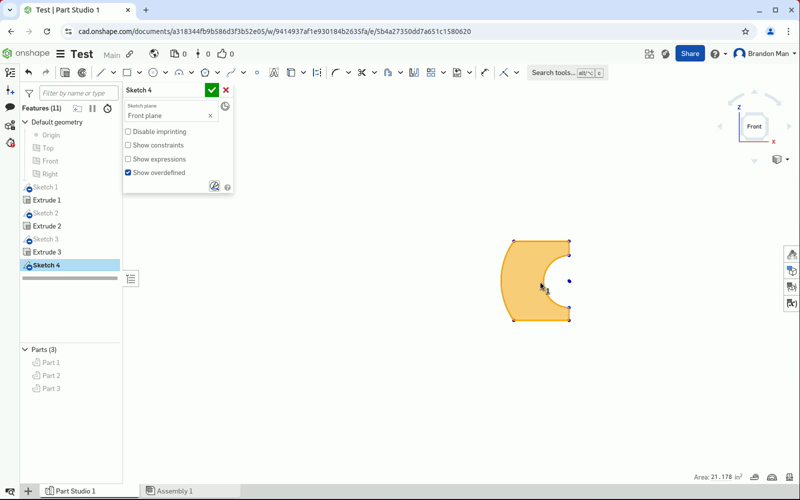
scroll(-6)
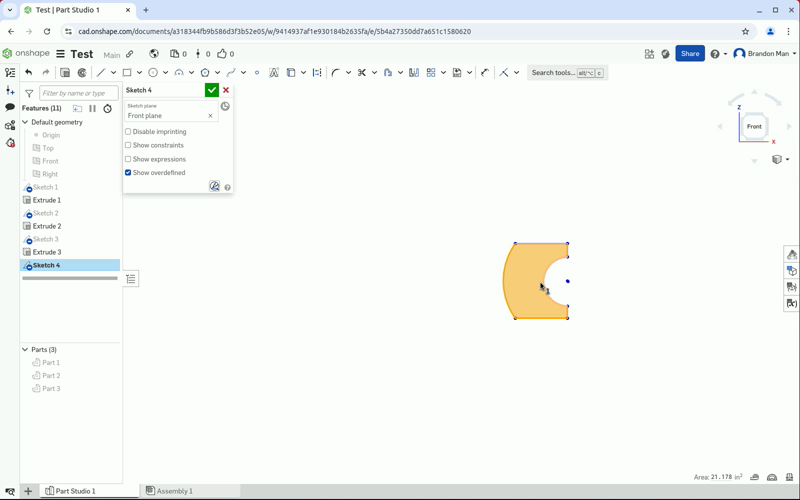
scroll(-6)
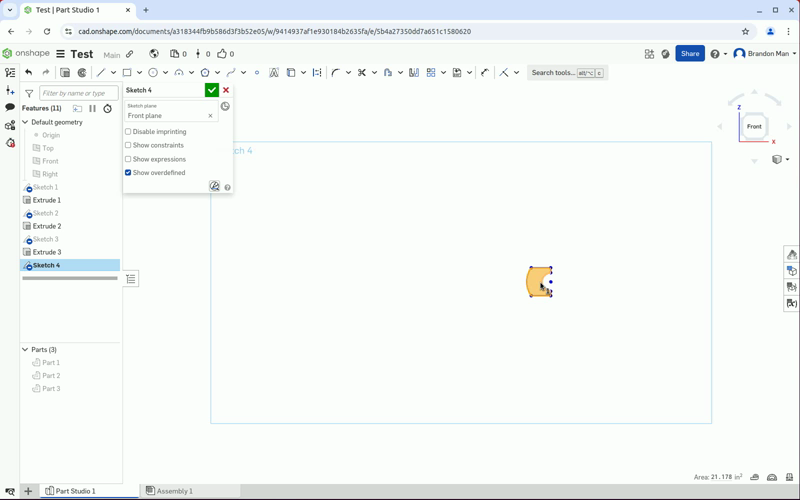
mouse_move(73, 352)
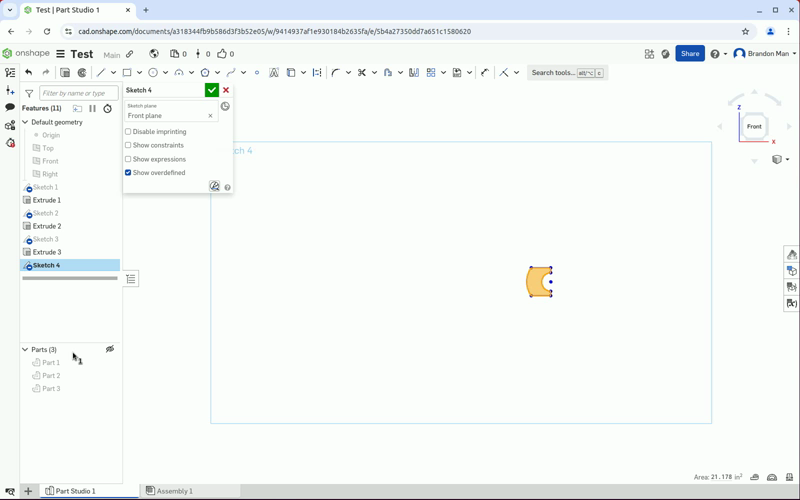
key(shift+y)
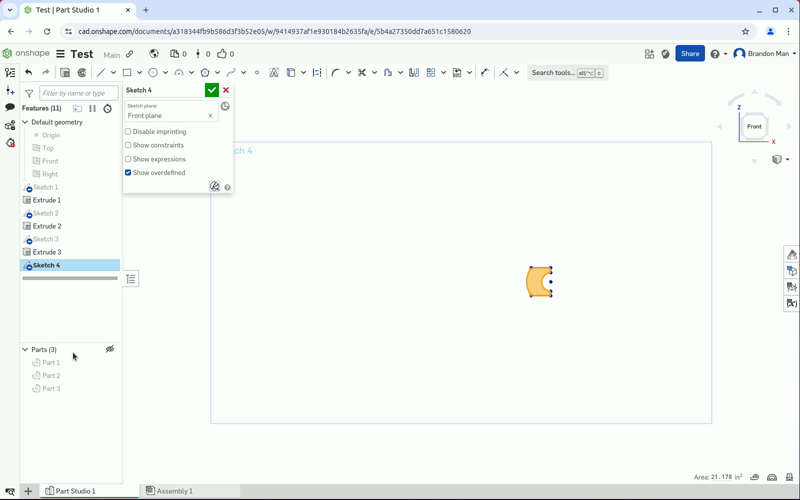
key(shift+e)
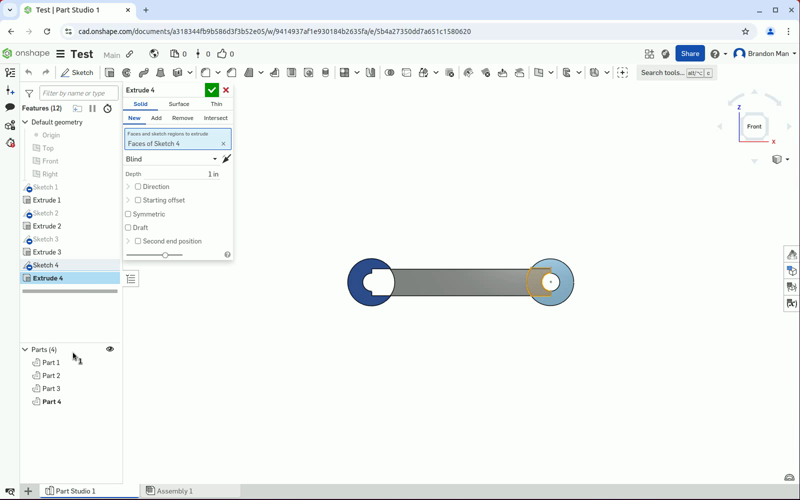
mouse_move(143, 106)
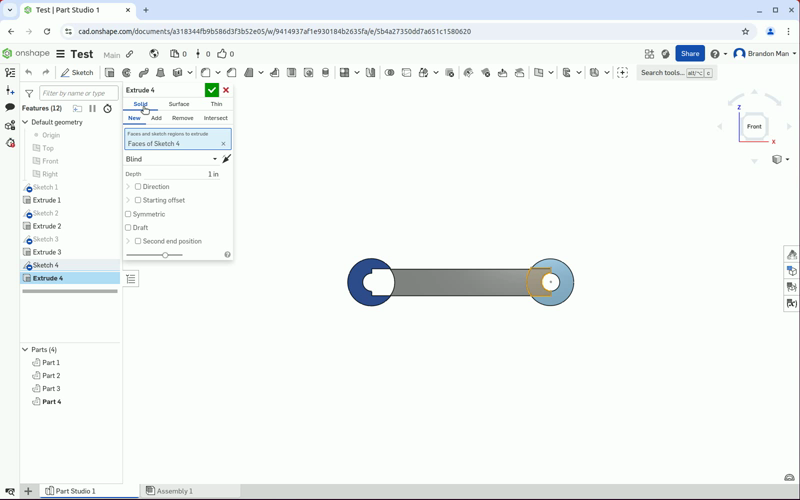
click(143, 106)
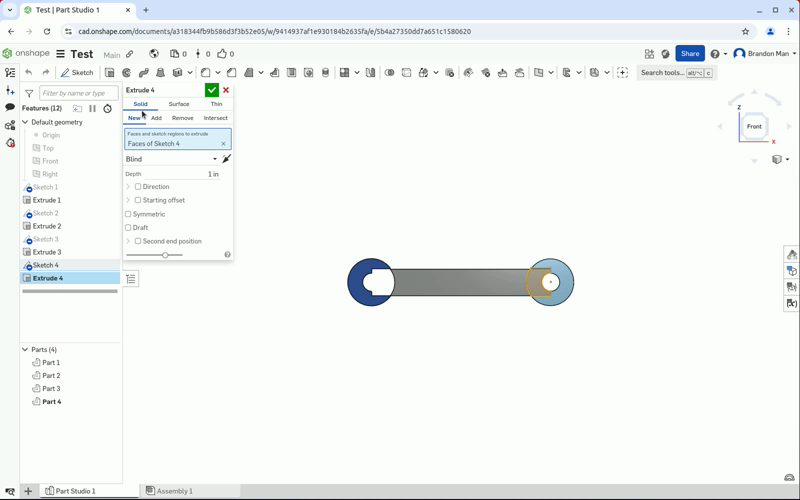
mouse_move(137, 120)
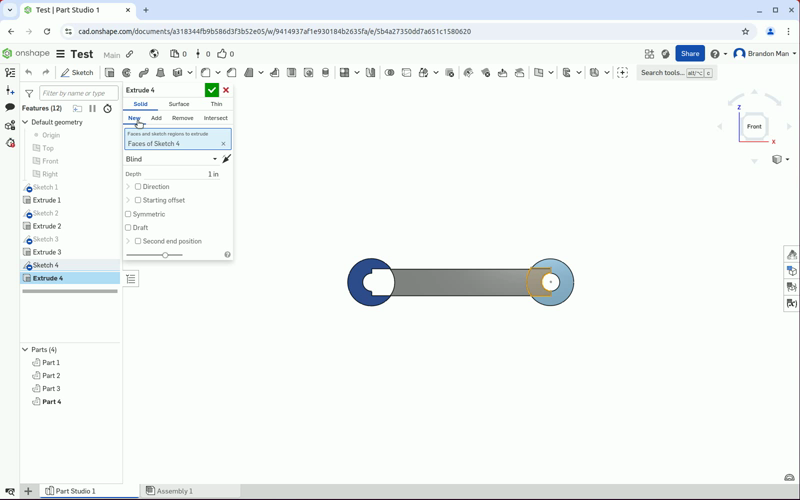
click(137, 120)
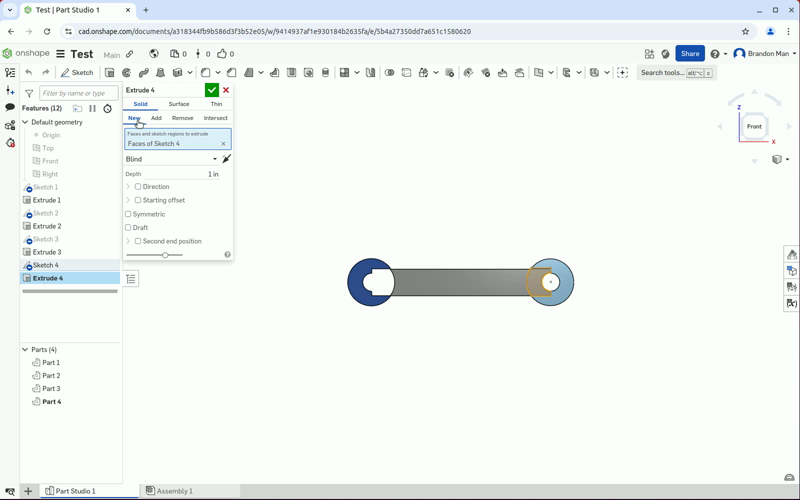
key(tab, 4)
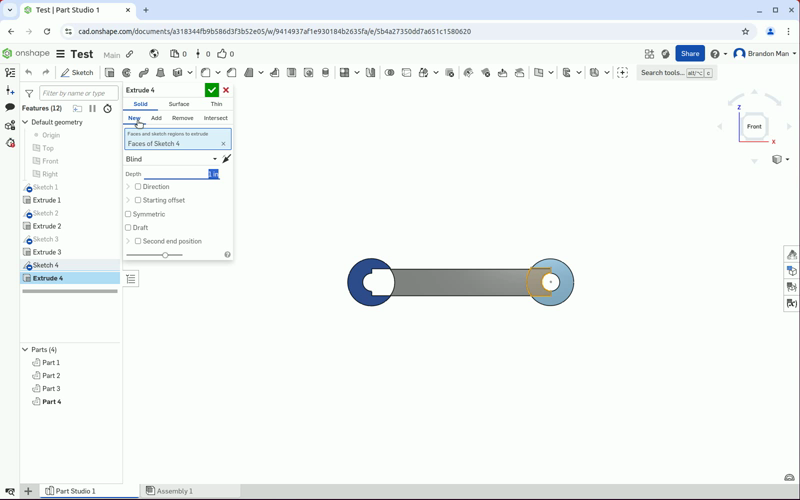
text(3.852)
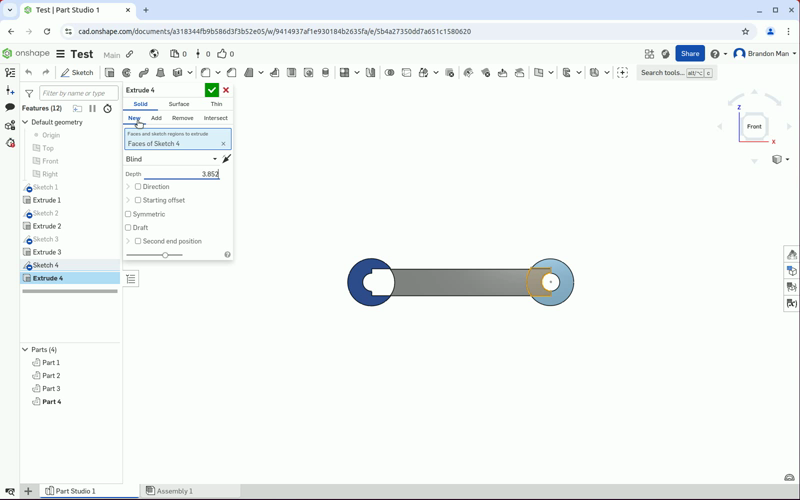
key(tab, 3)
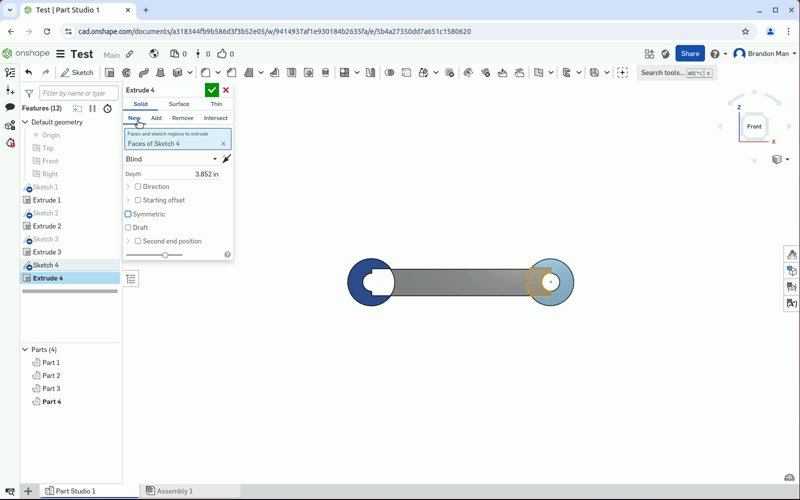
key(space)
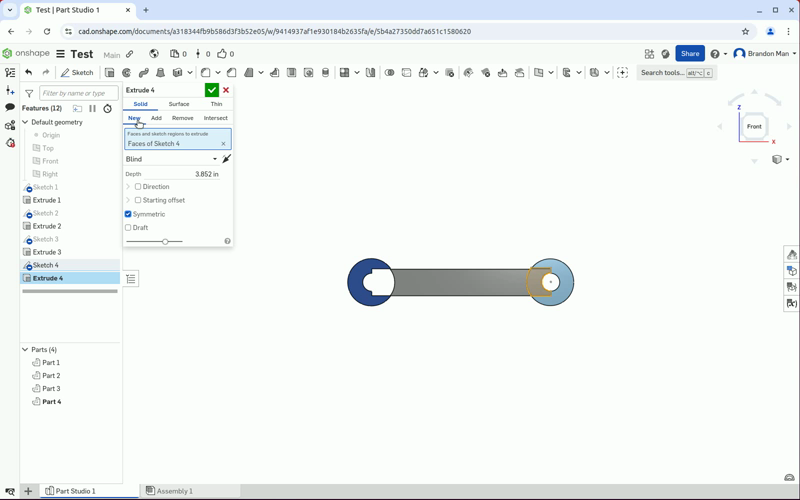
key(enter)
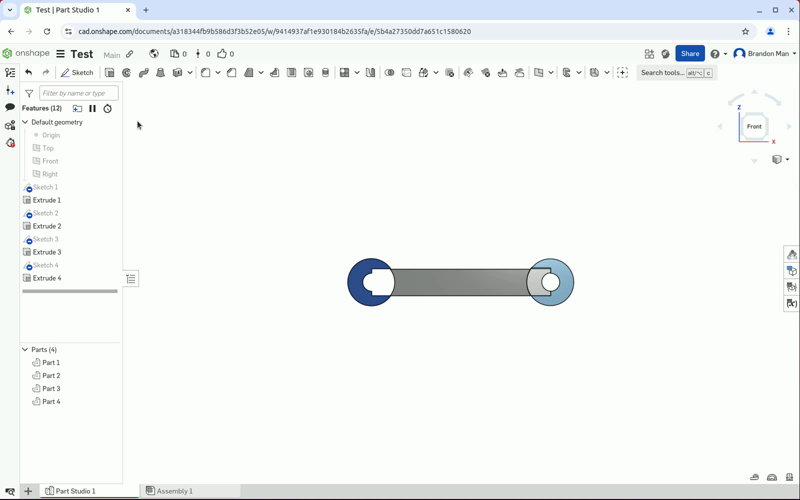
key(shift+h)
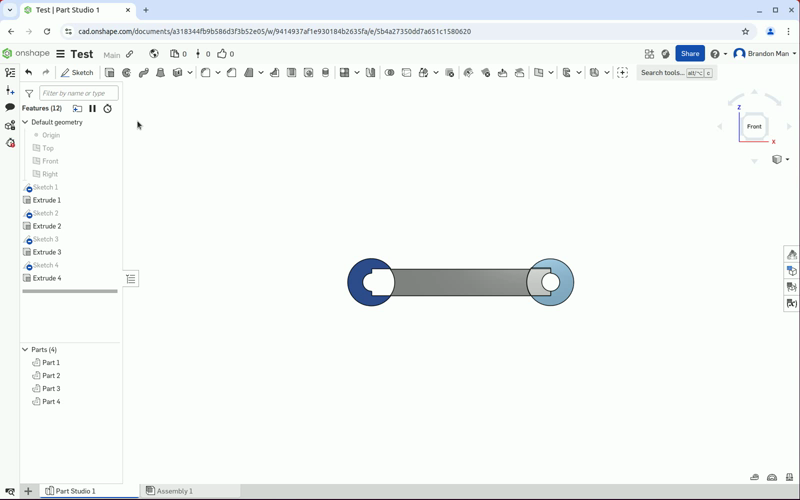
key(shift+h)
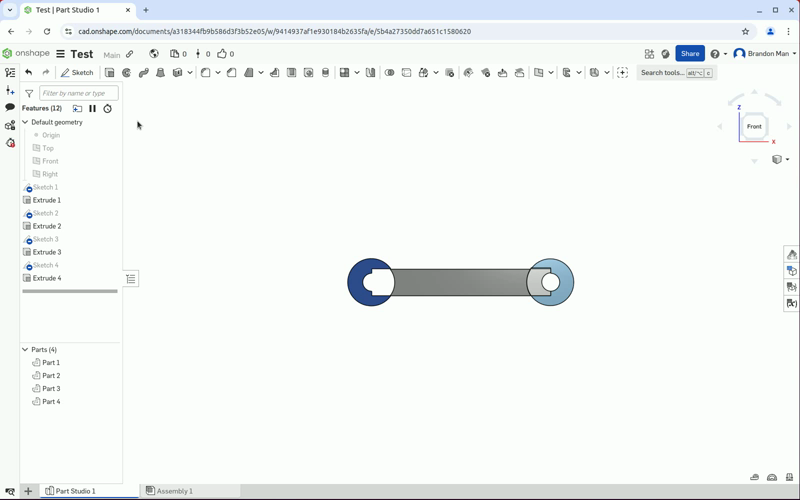
mouse_move(73, 189)
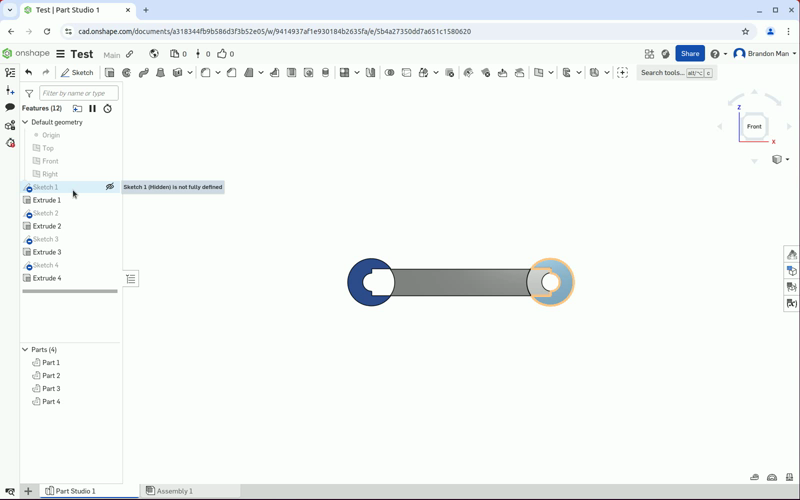
click(73, 189)
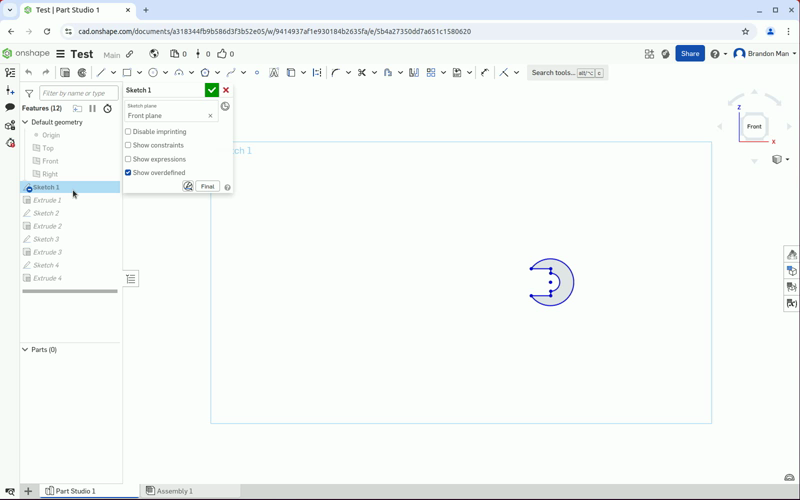
mouse_move(229, 92)
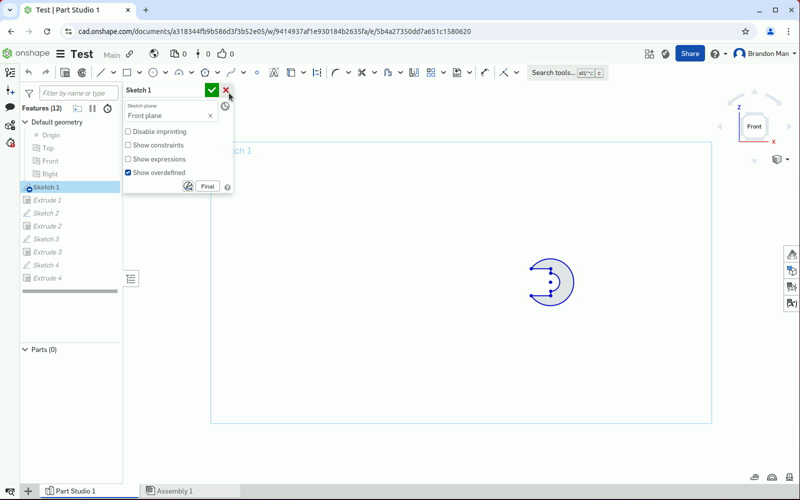
click(229, 92)
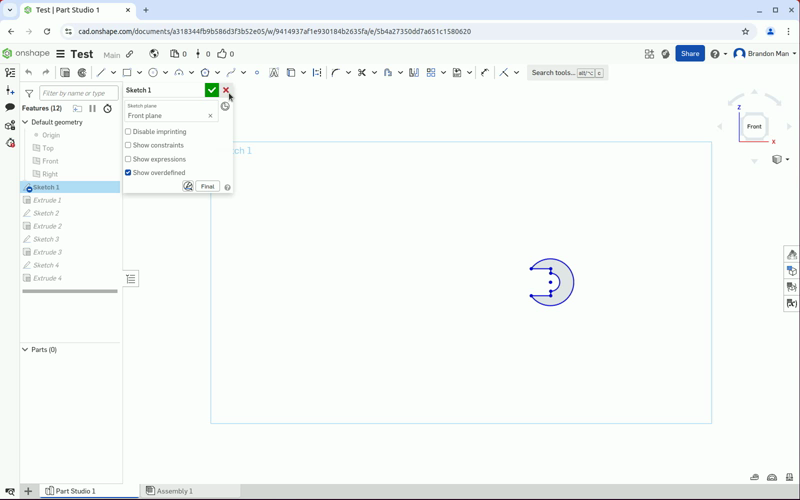
key(shift+s)
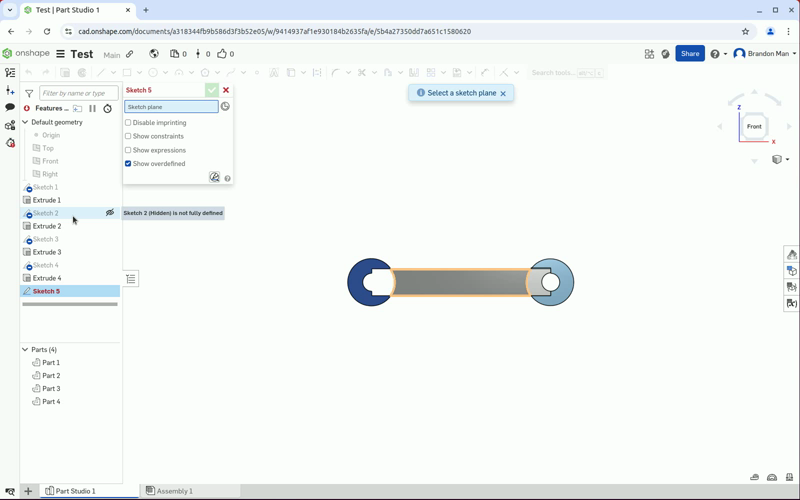
scroll(3)
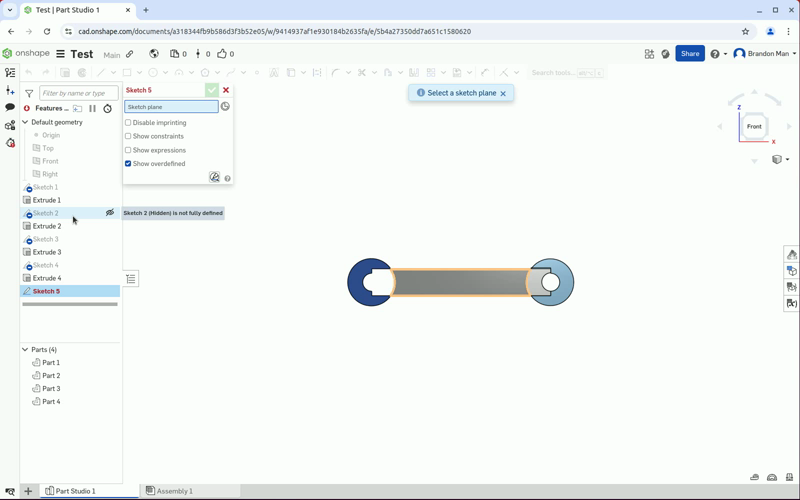
mouse_move(73, 163)
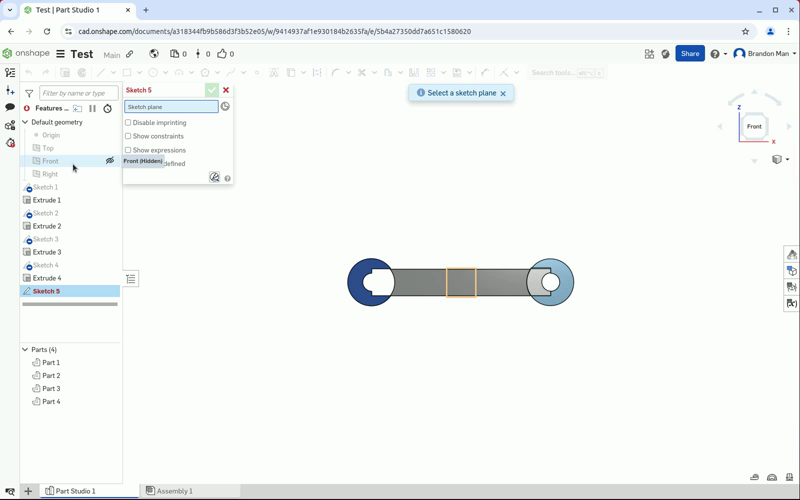
click(73, 163)
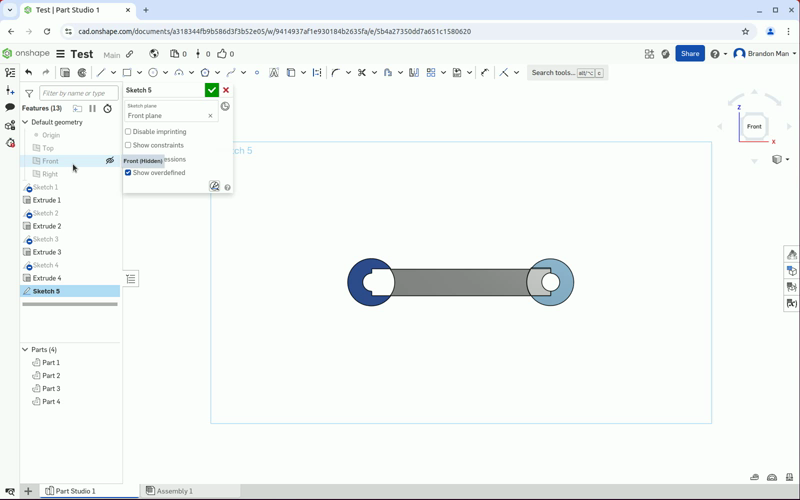
mouse_move(73, 352)
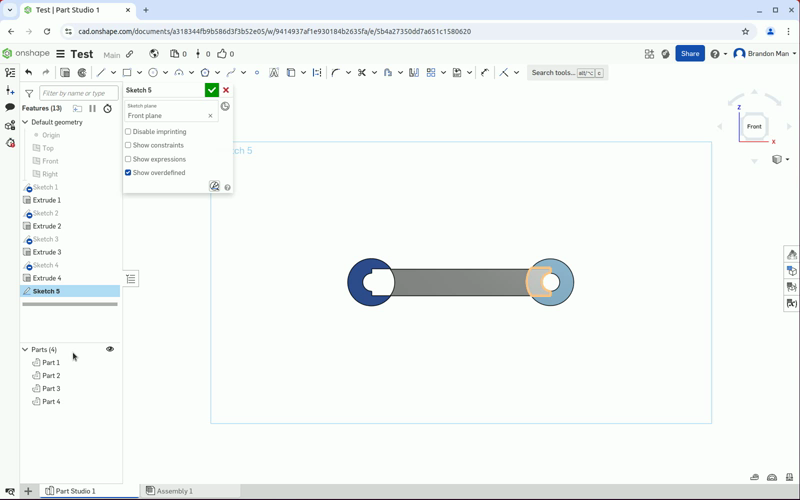
key(y)
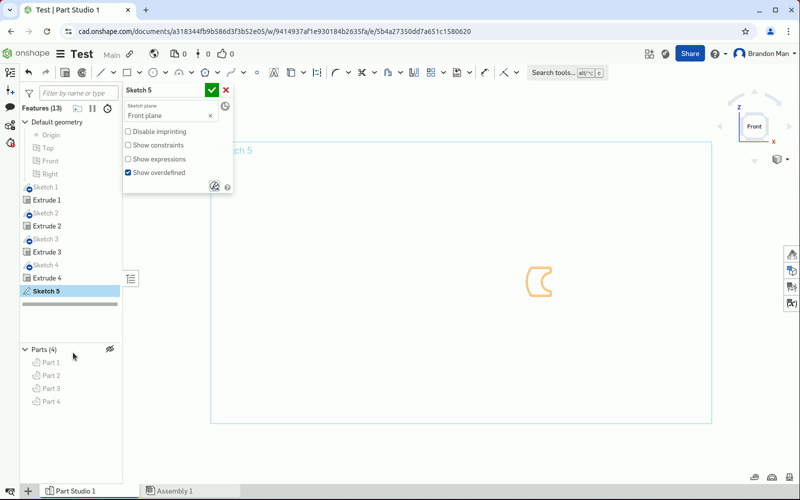
key(l)
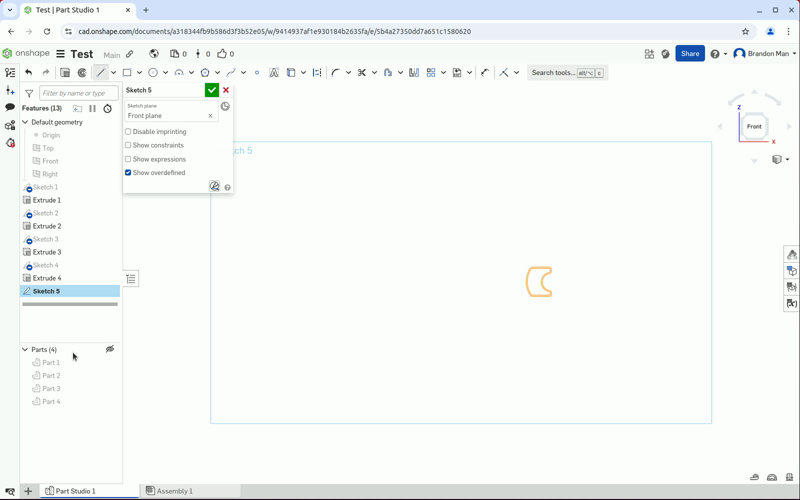
key_down(shift)
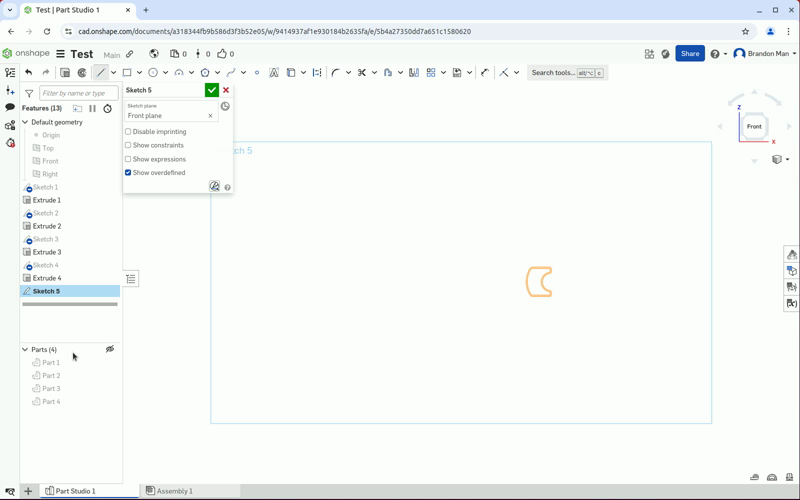
mouse_move(371, 295)
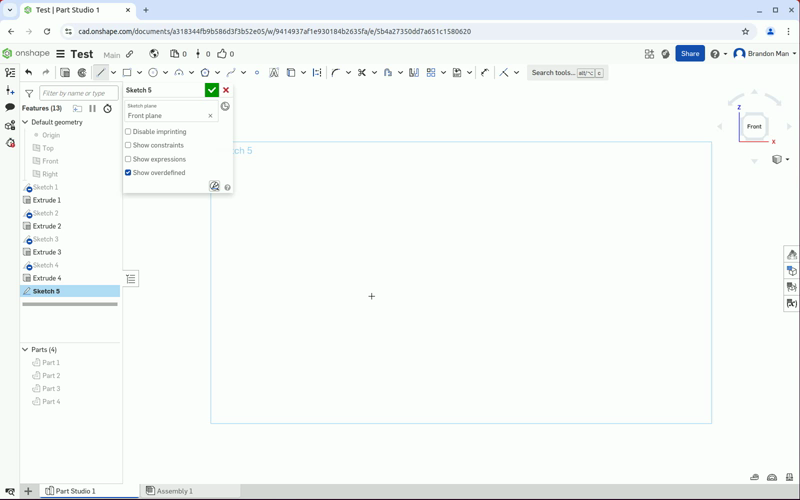
click(371, 295)
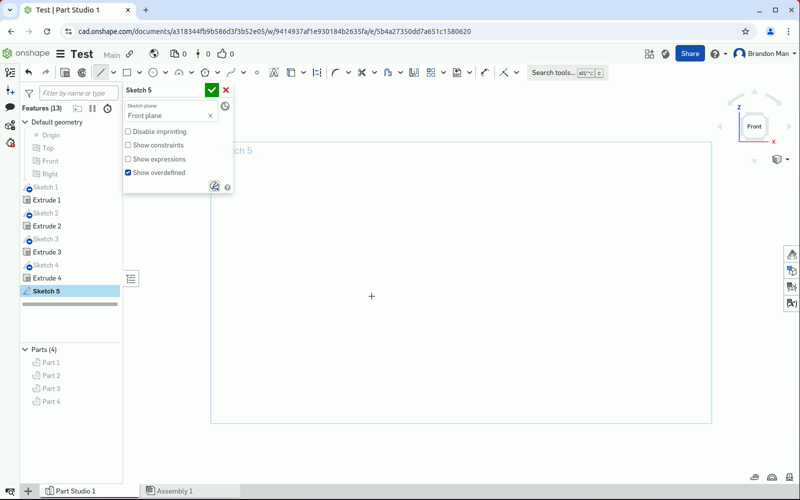
key_up(shift)
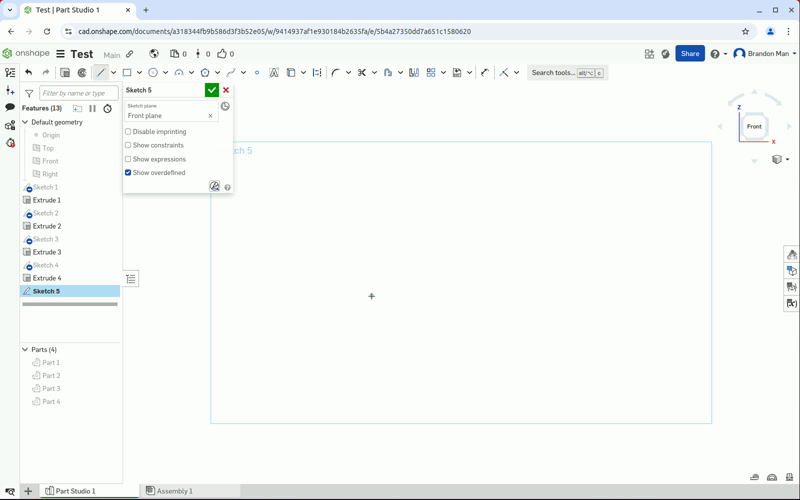
key_down(shift)
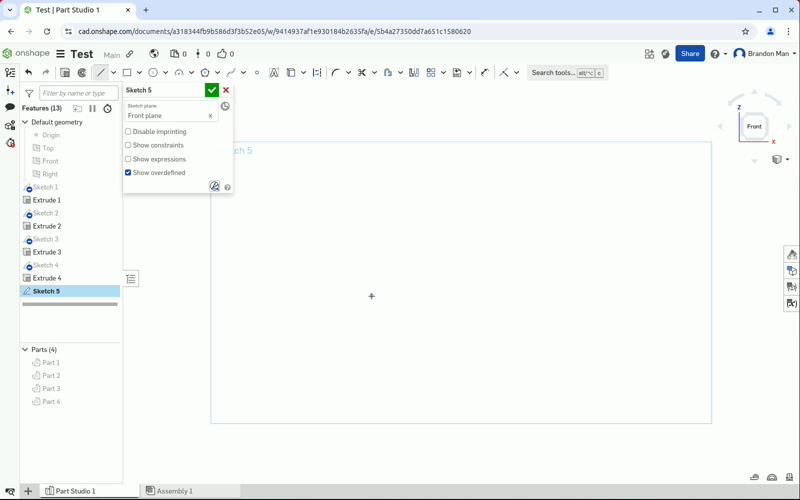
mouse_move(401, 295)
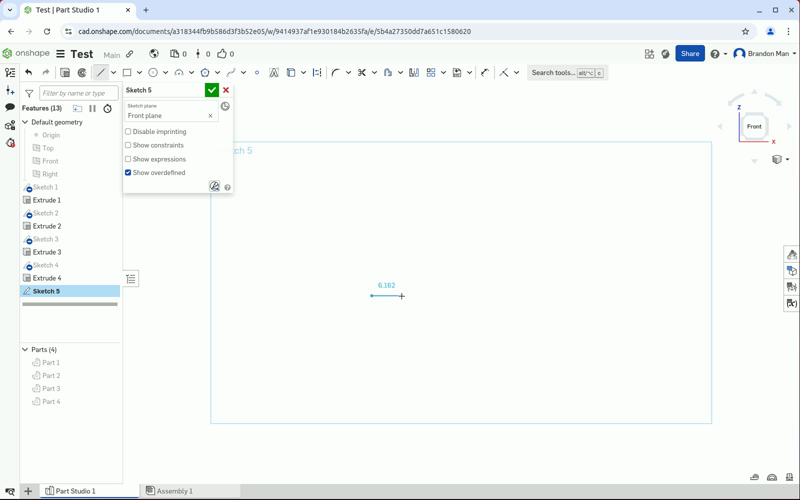
mouse_move(391, 295)
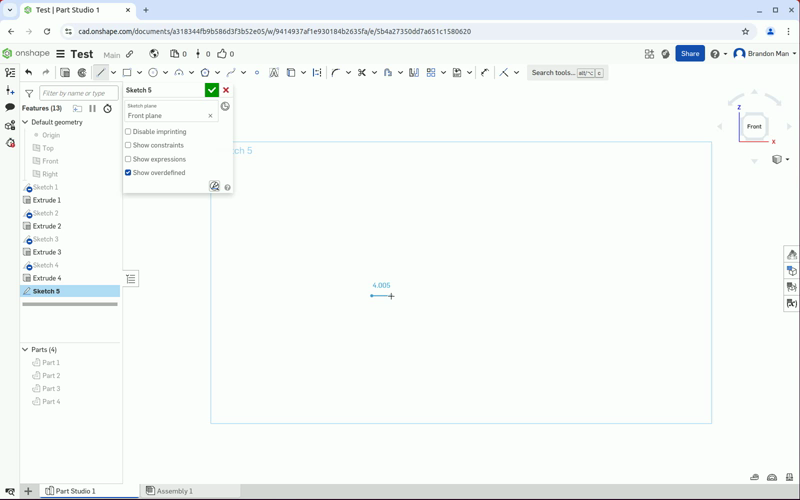
click(391, 295)
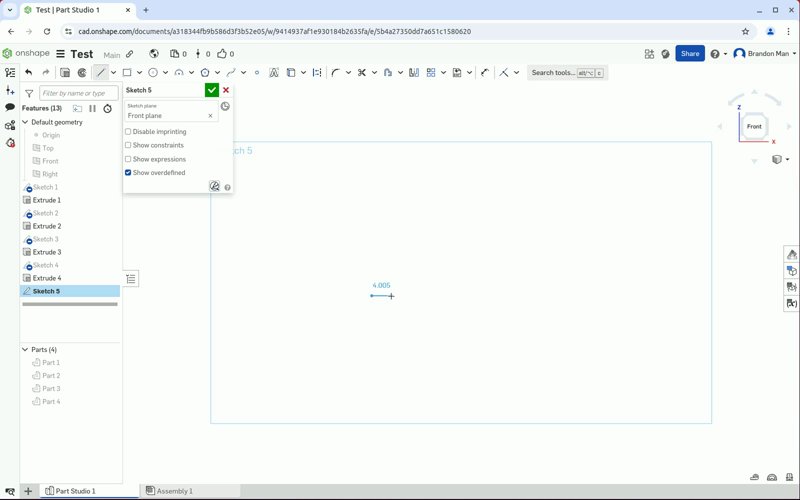
key_up(shift)
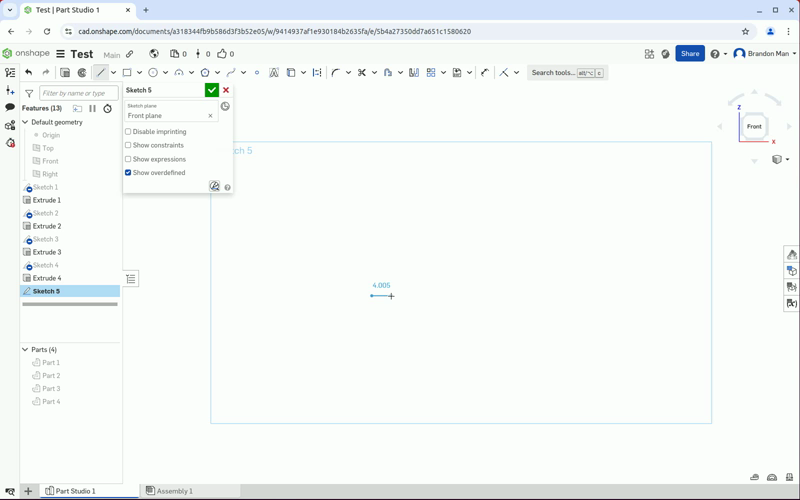
key(esc)
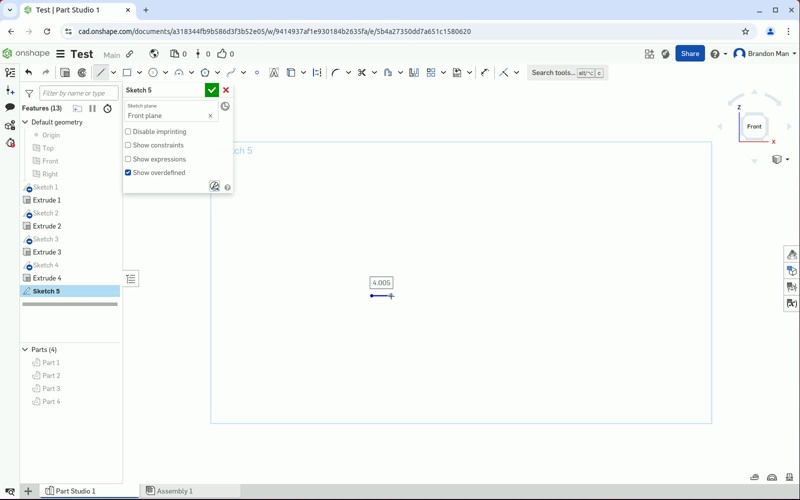
key(a)
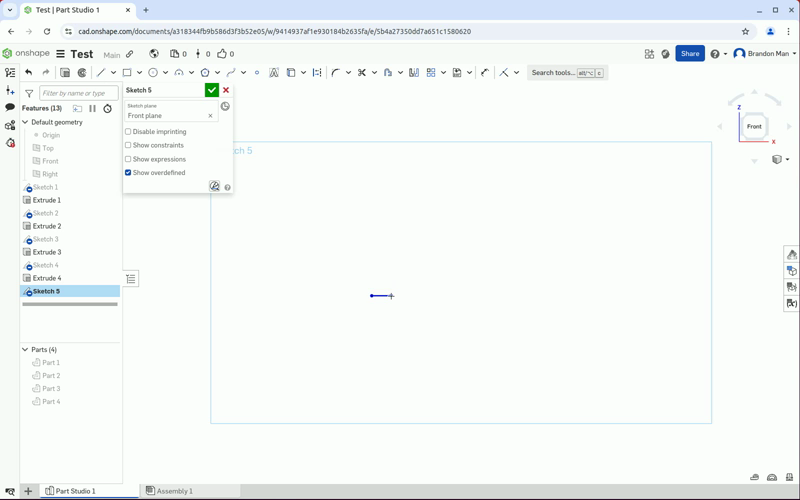
mouse_move(391, 295)
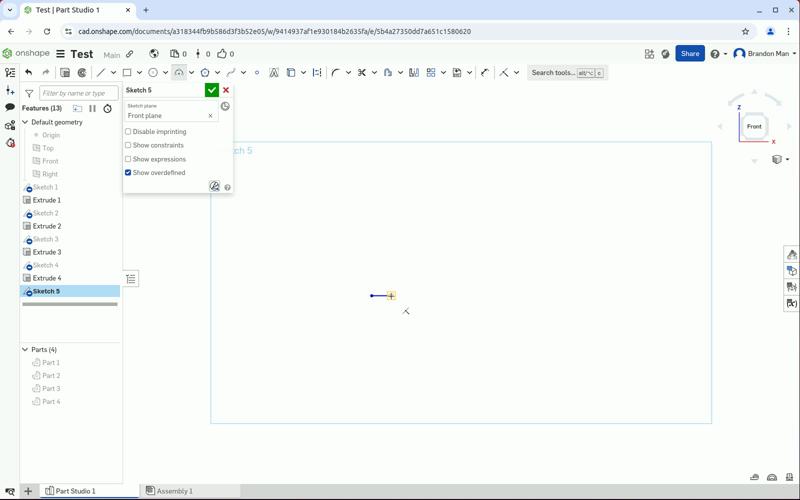
click(391, 295)
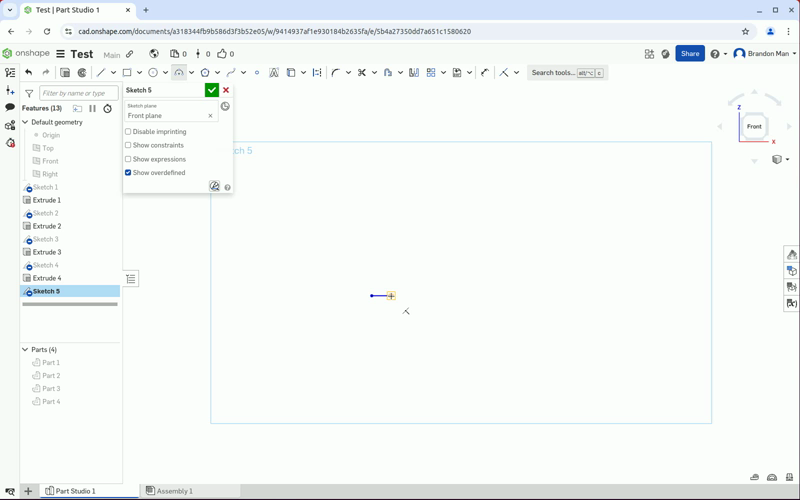
key_down(shift)
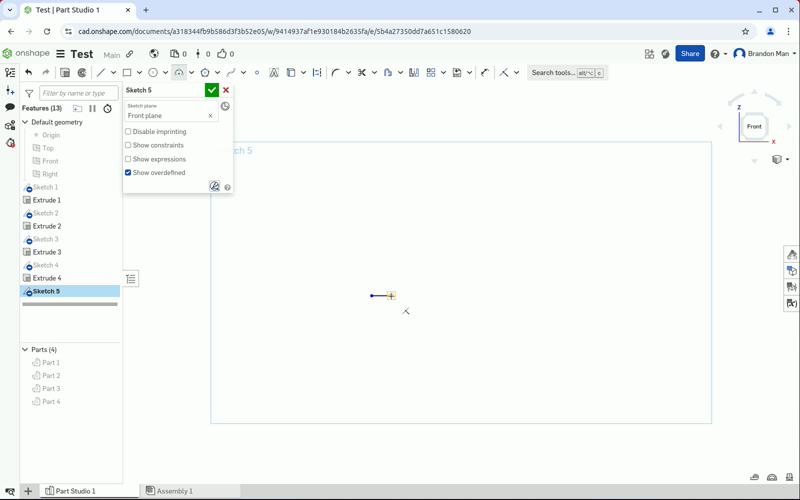
mouse_move(391, 267)
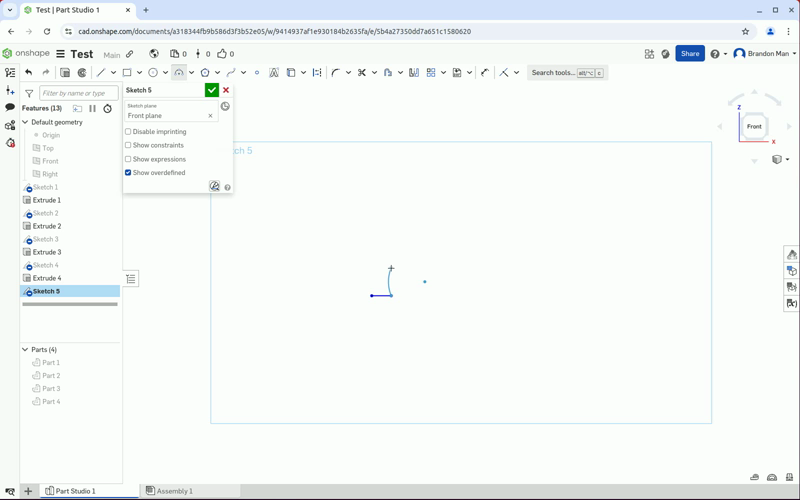
click(391, 267)
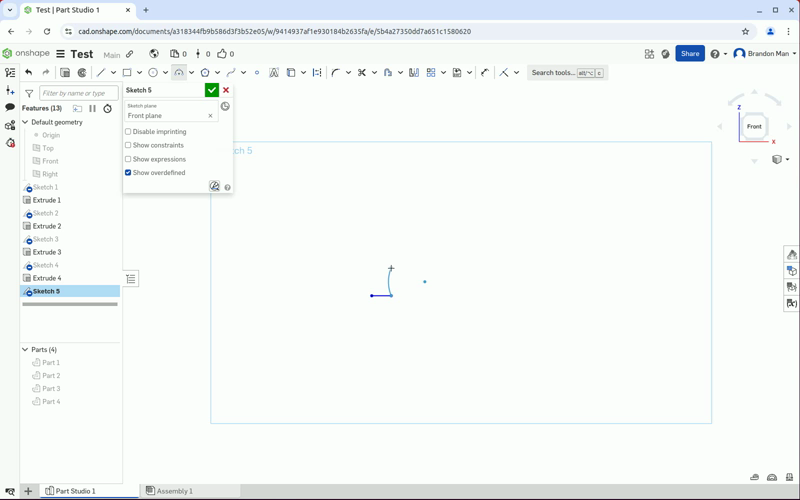
mouse_move(395, 282)
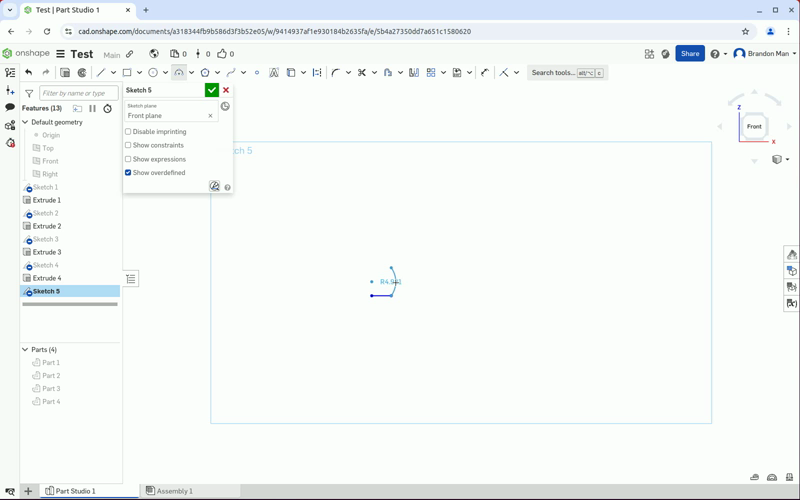
click(395, 282)
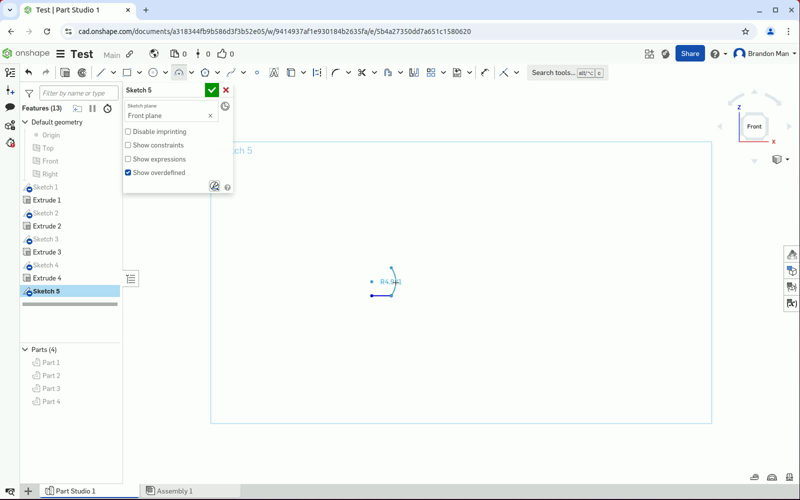
key_up(shift)
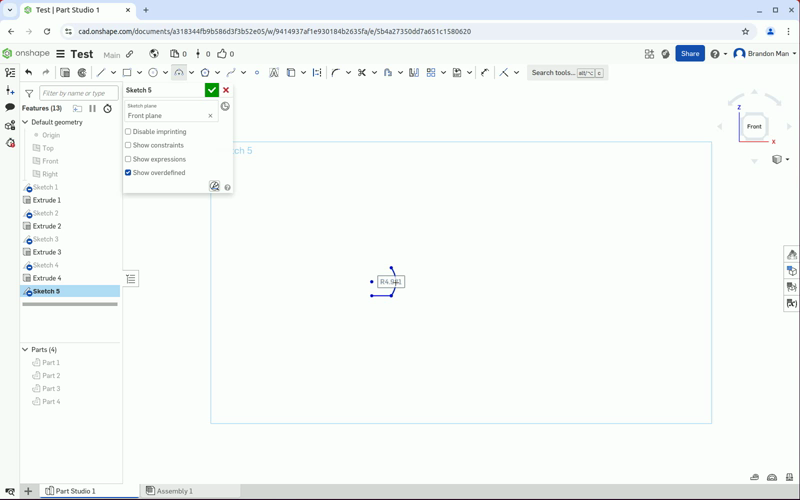
key(esc)
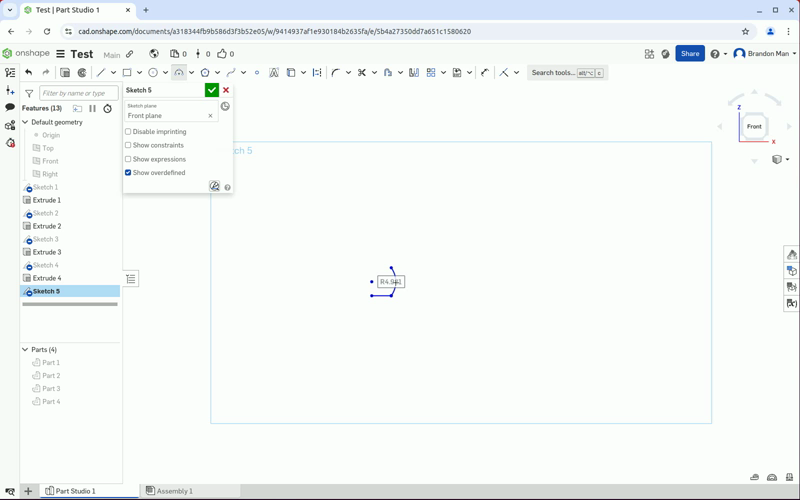
key(l)
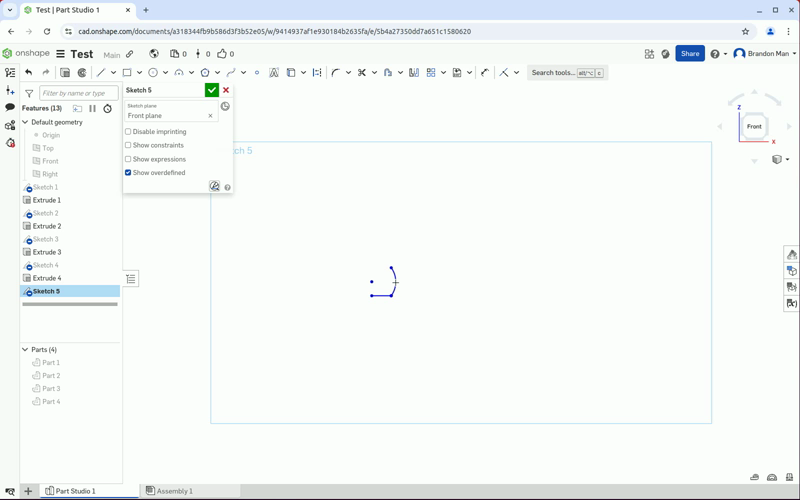
mouse_move(391, 267)
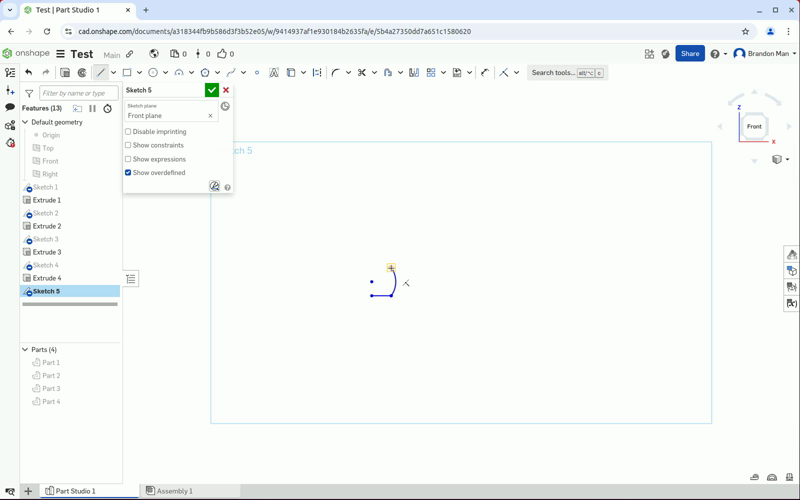
click(391, 267)
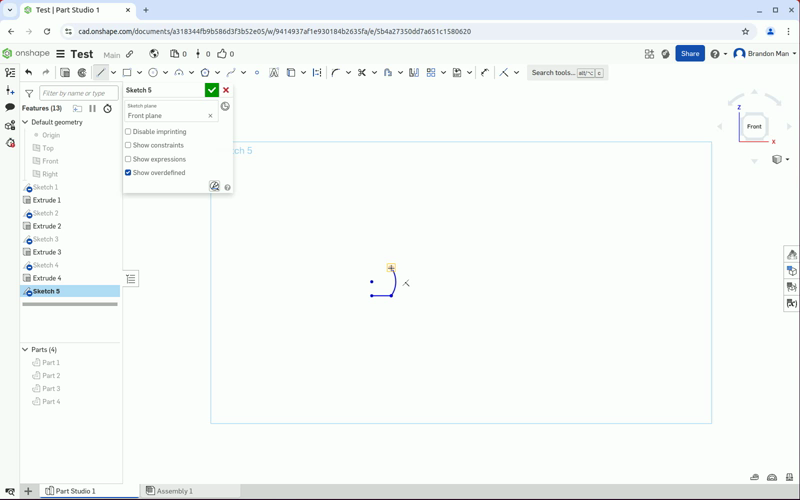
key_down(shift)
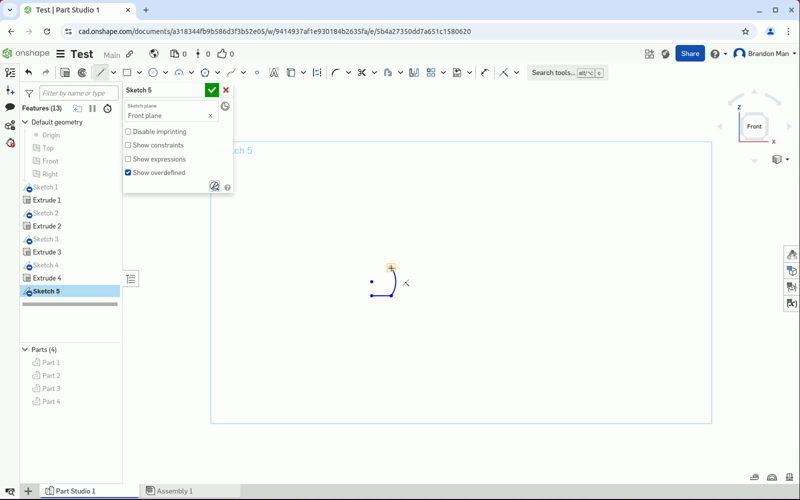
mouse_move(421, 267)
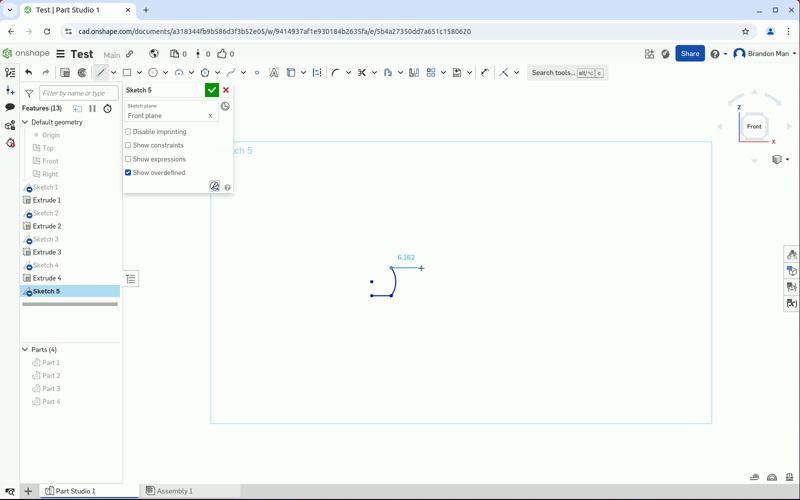
mouse_move(371, 267)
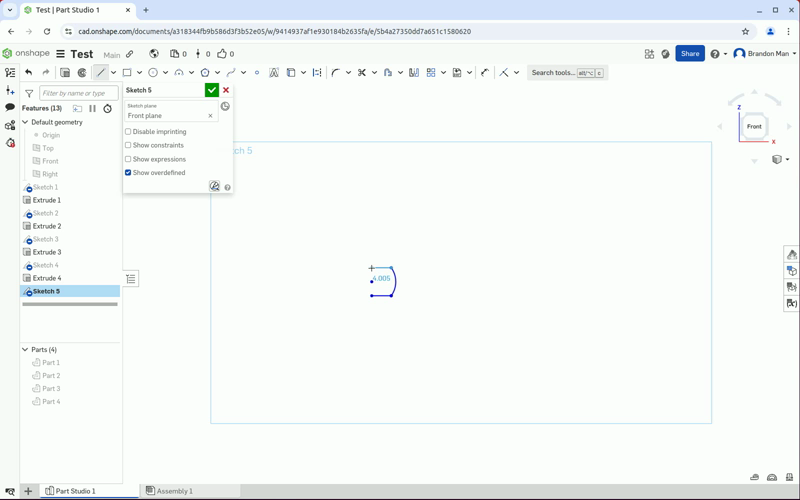
click(371, 267)
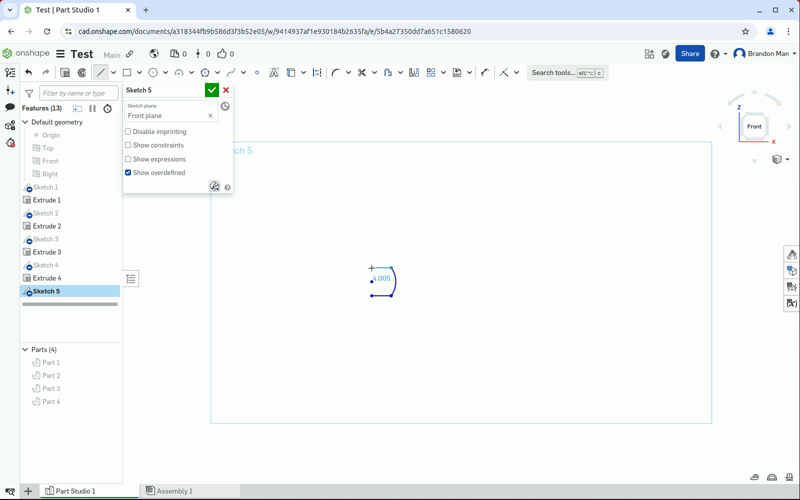
key_up(shift)
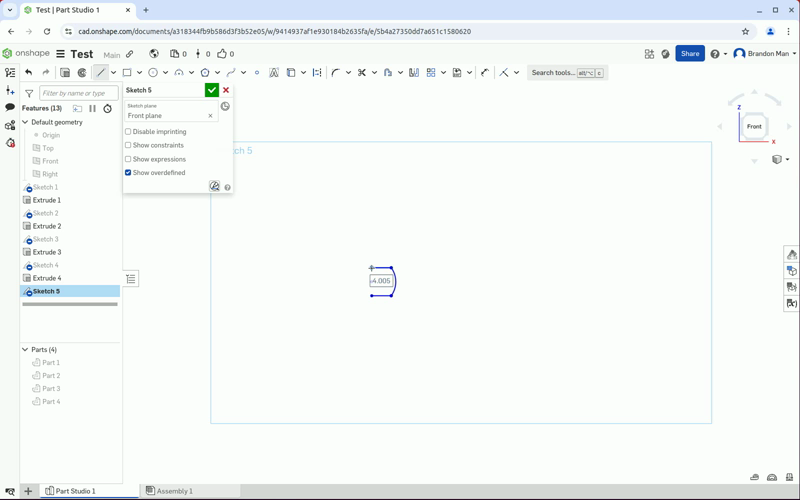
key_down(shift)
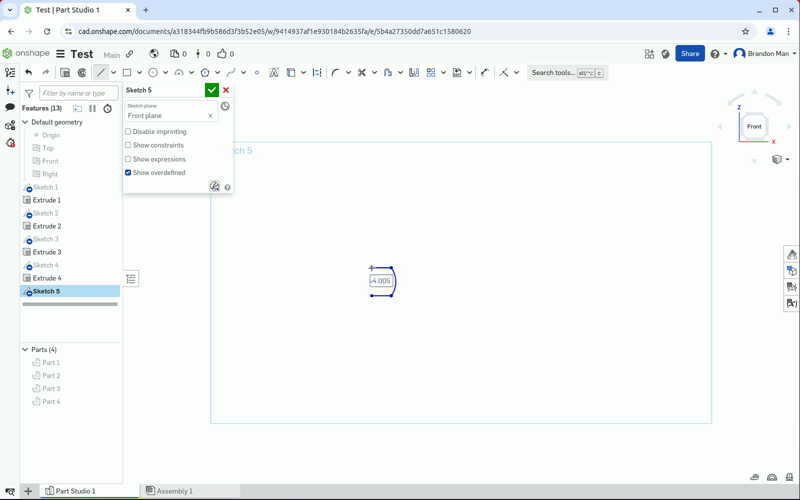
mouse_move(401, 267)
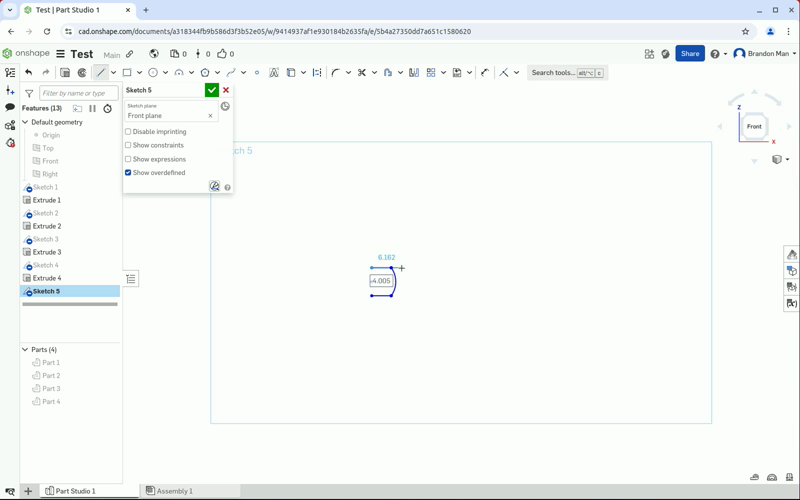
mouse_move(371, 272)
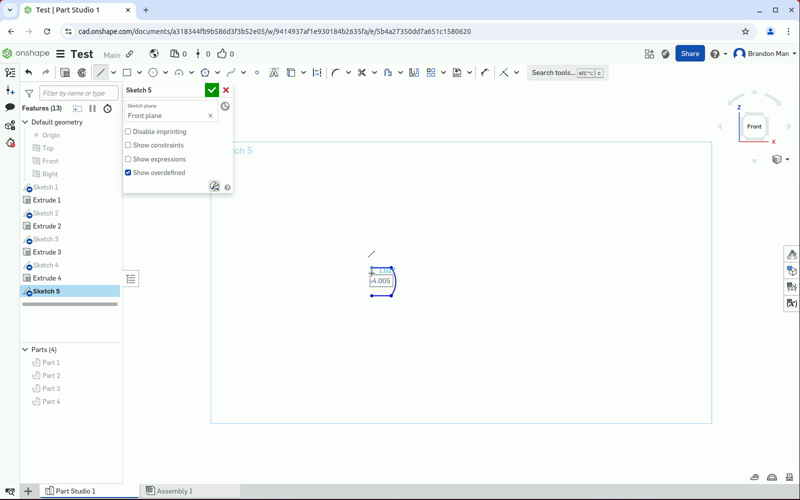
scroll(6)
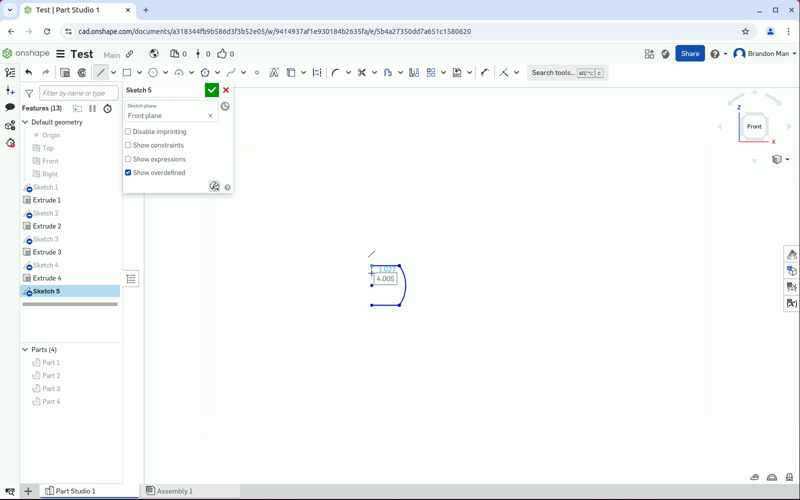
scroll(6)
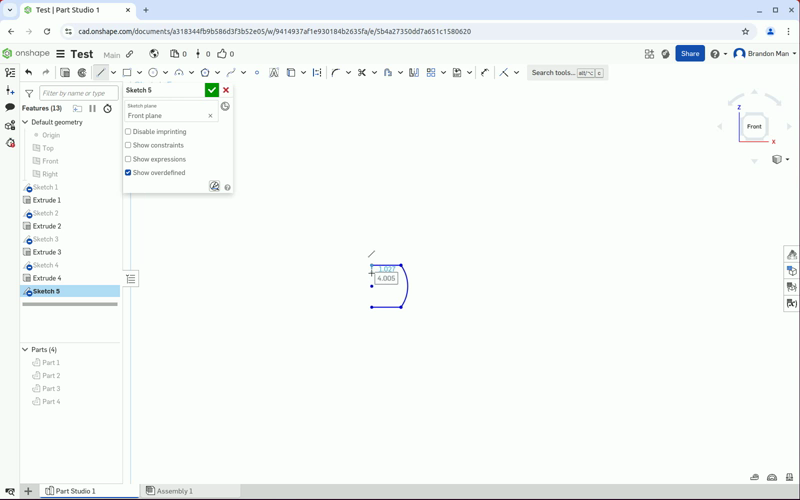
scroll(6)
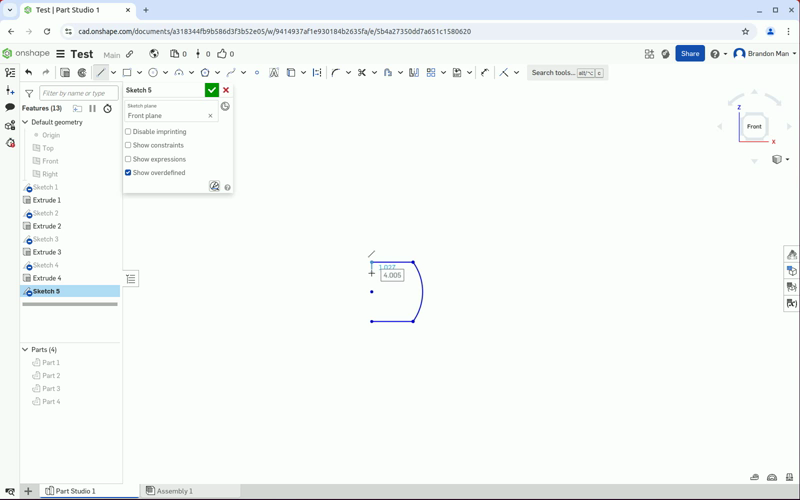
scroll(6)
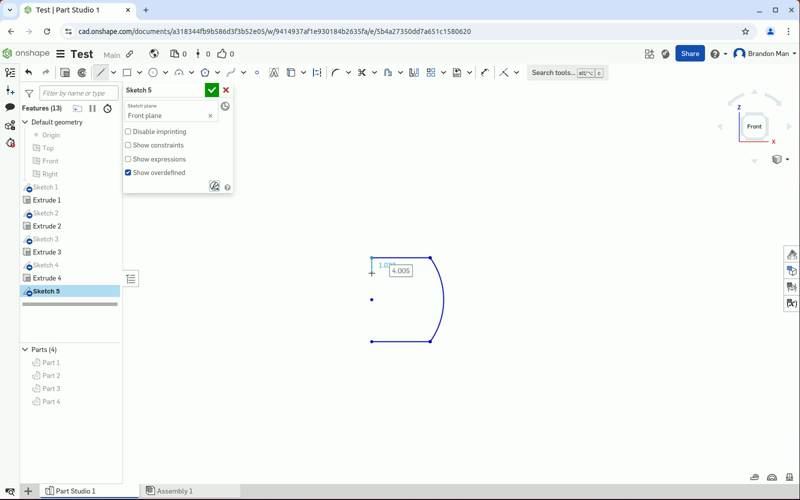
scroll(6)
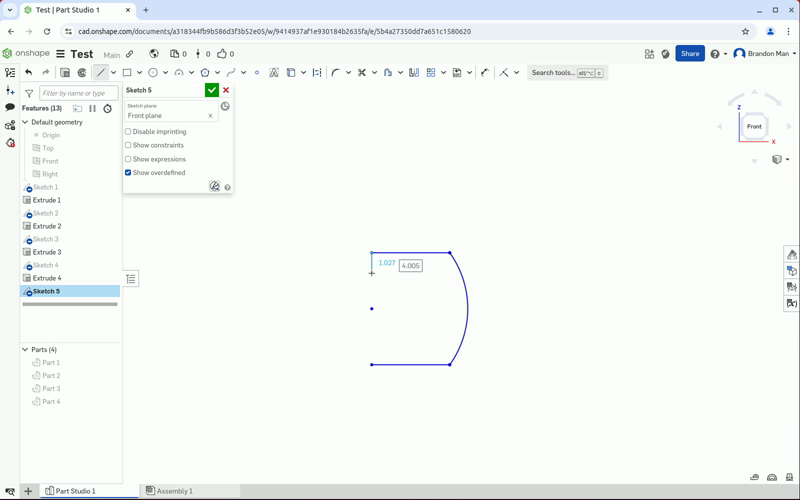
scroll(6)
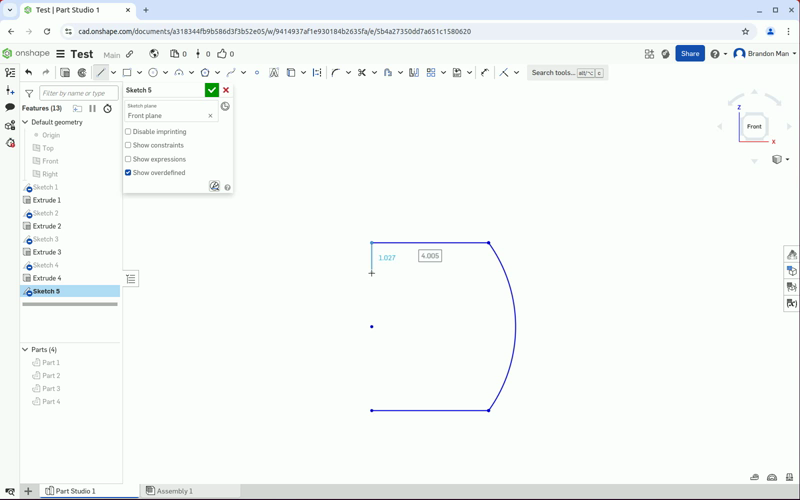
scroll(6)
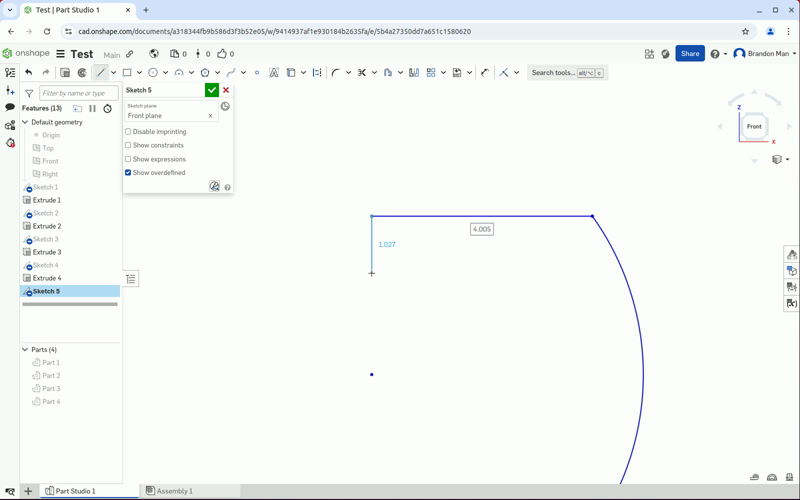
click(371, 272)
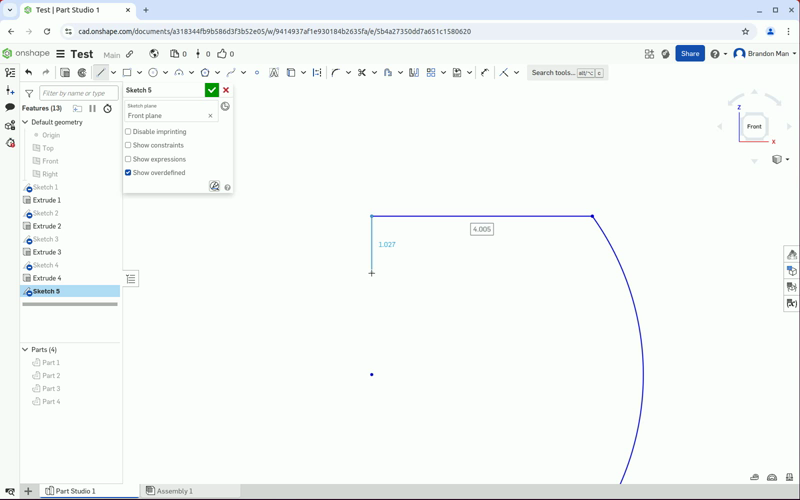
scroll(-6)
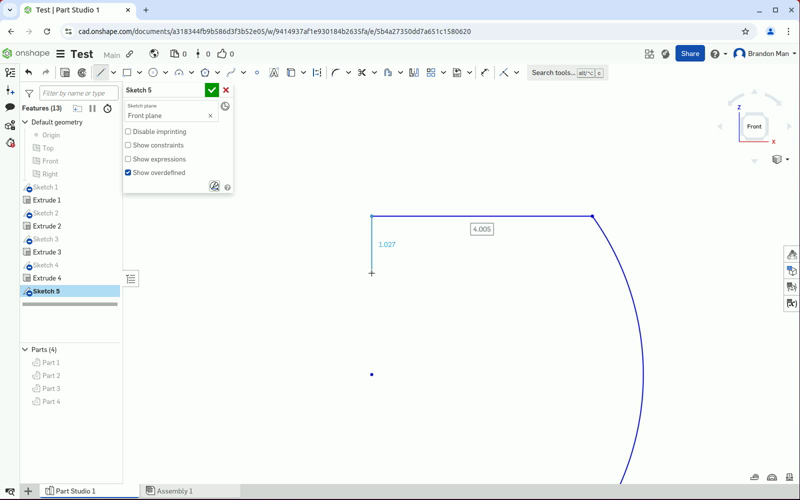
scroll(-6)
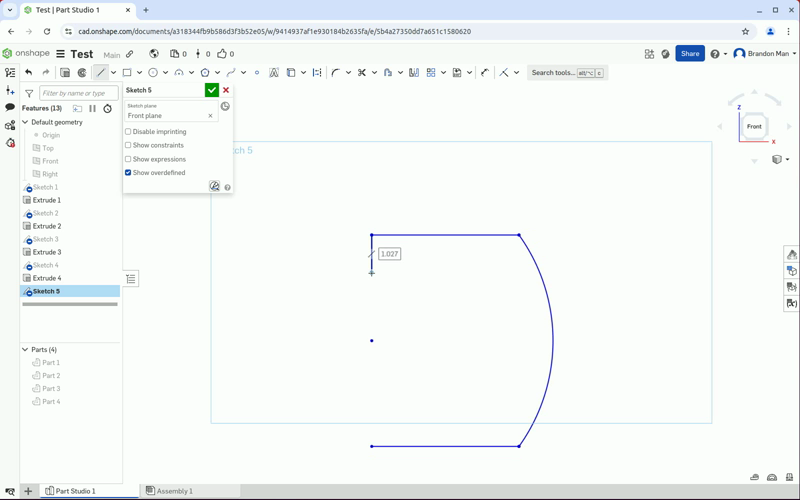
scroll(-6)
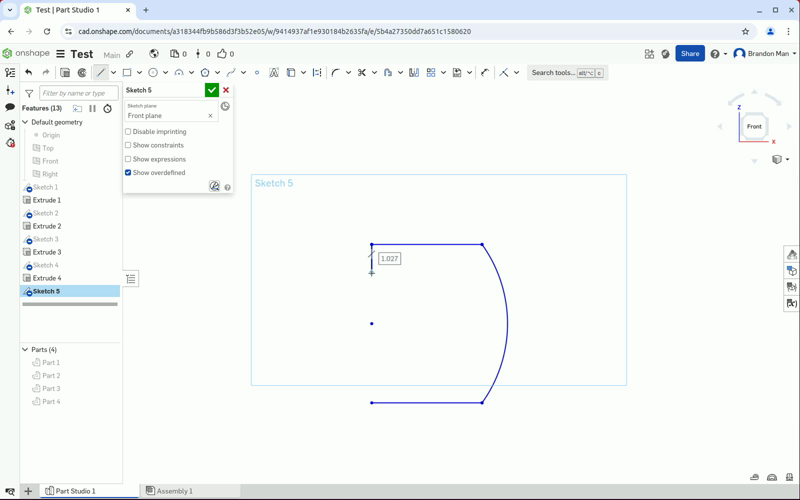
scroll(-6)
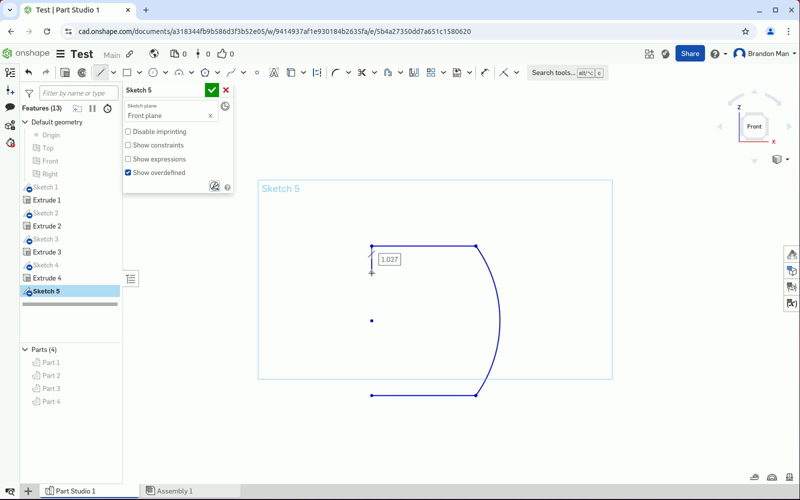
scroll(-6)
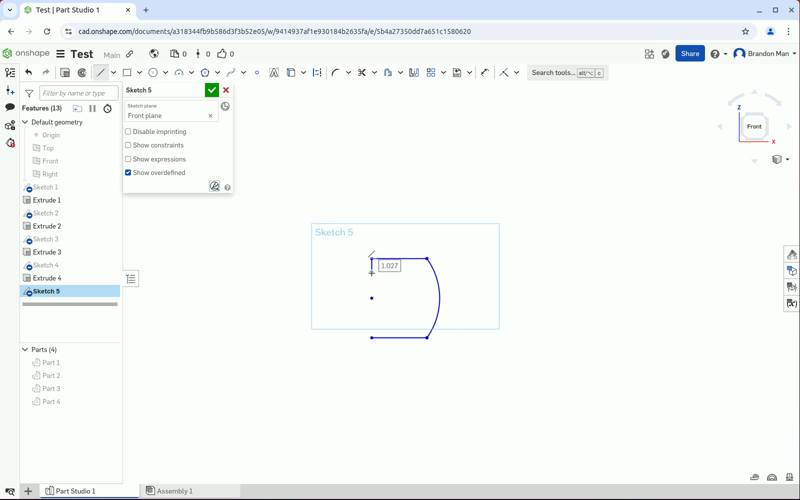
scroll(-6)
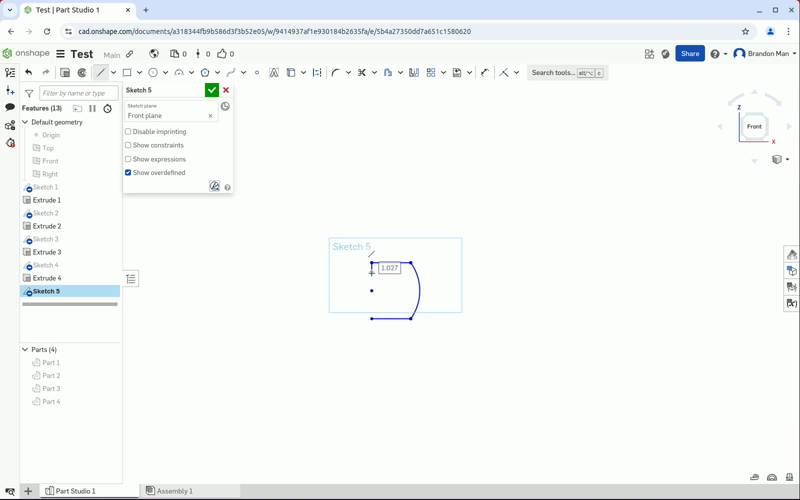
scroll(-6)
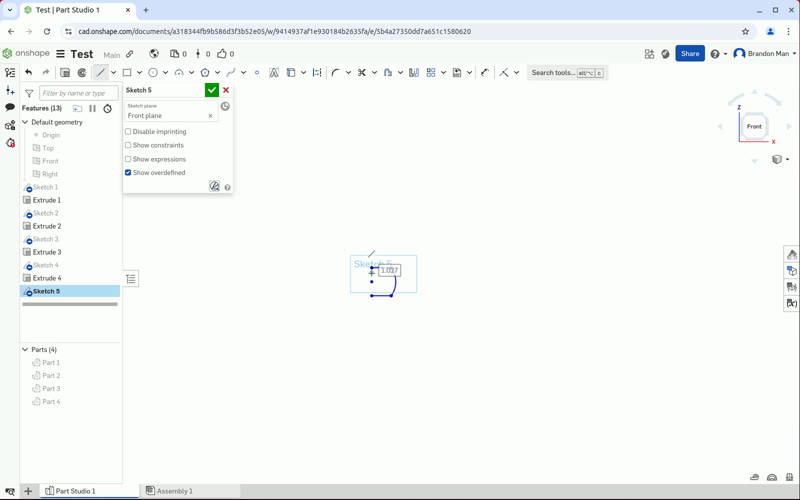
key_up(shift)
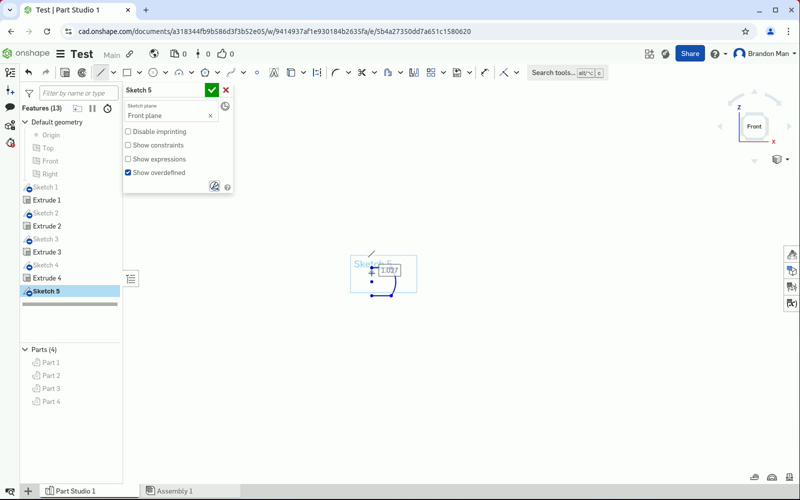
key(esc)
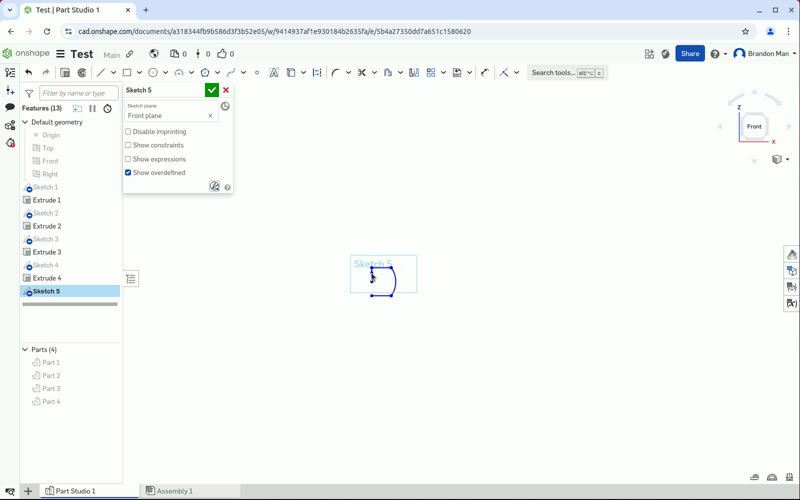
key(a)
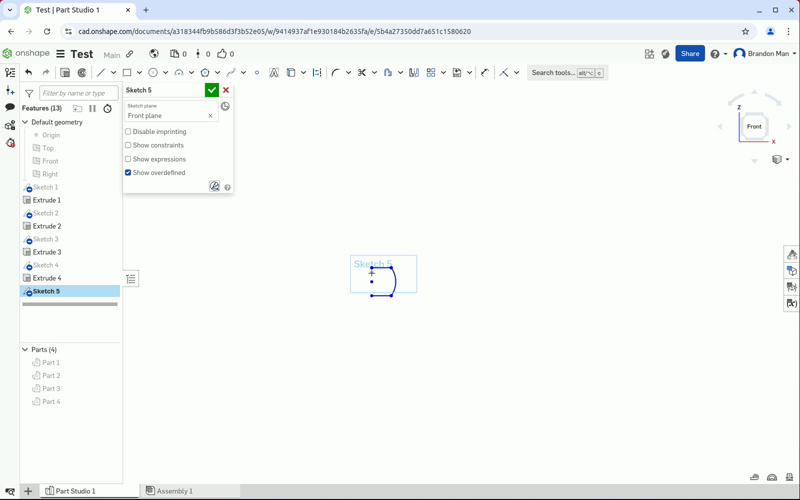
mouse_move(371, 272)
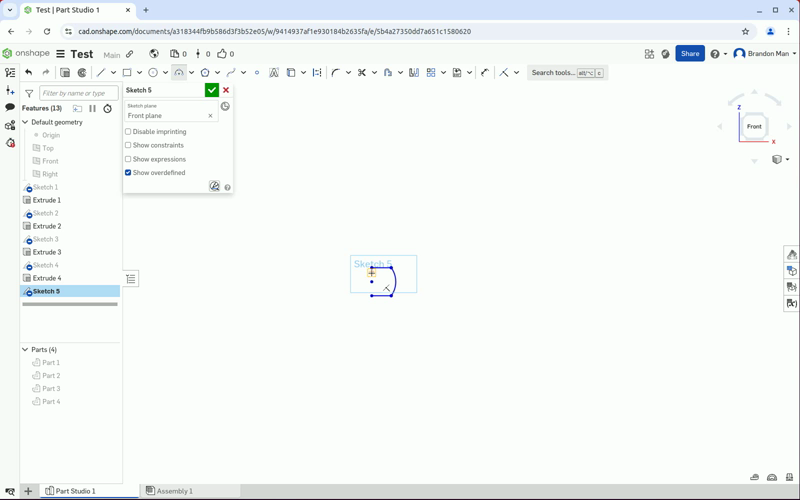
click(371, 272)
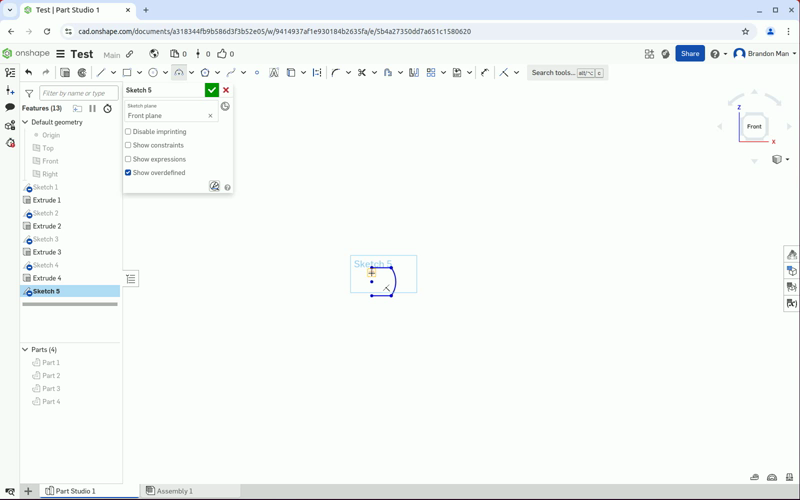
key_down(shift)
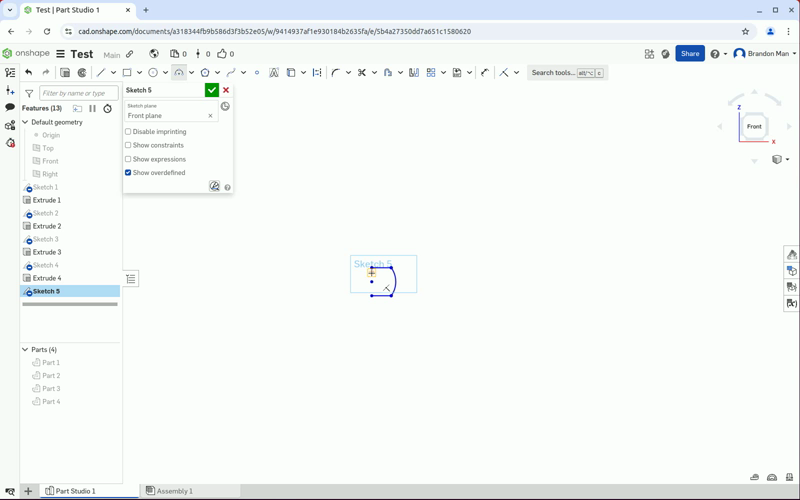
mouse_move(371, 291)
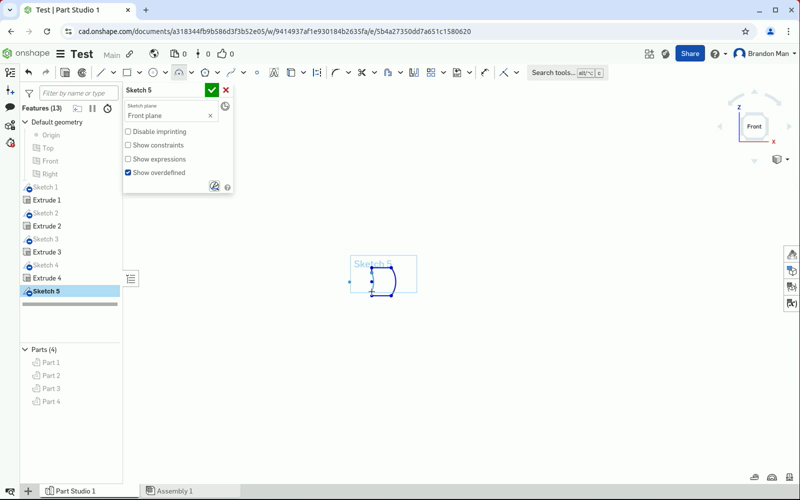
click(371, 291)
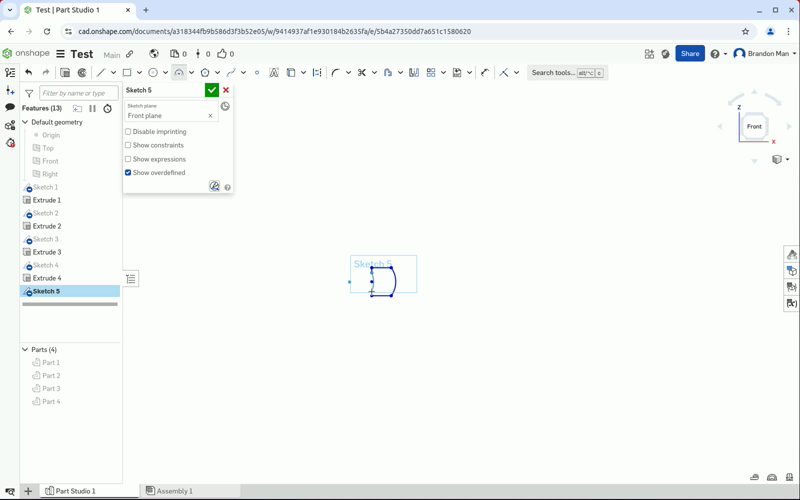
mouse_move(380, 282)
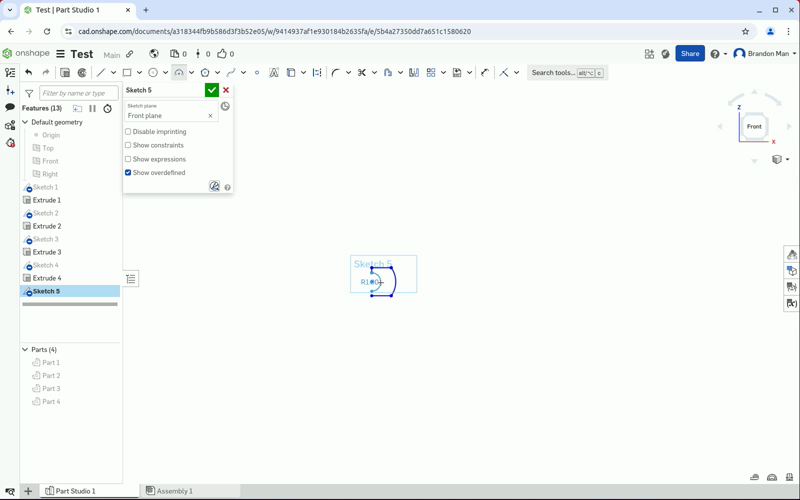
click(380, 282)
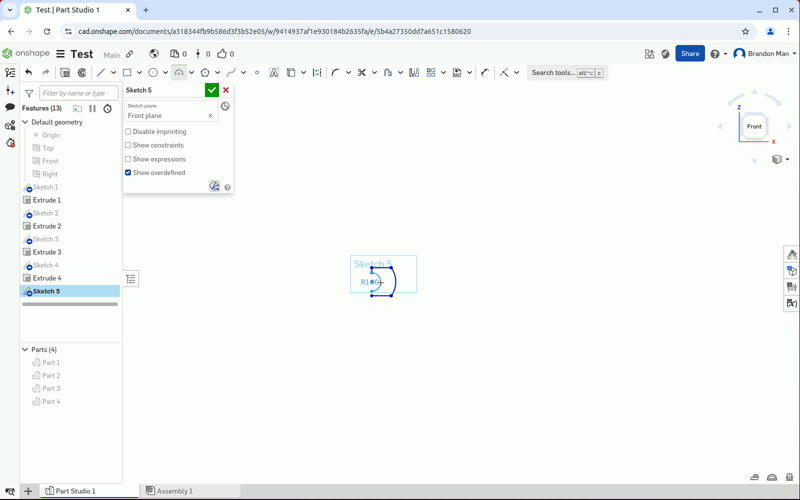
key_up(shift)
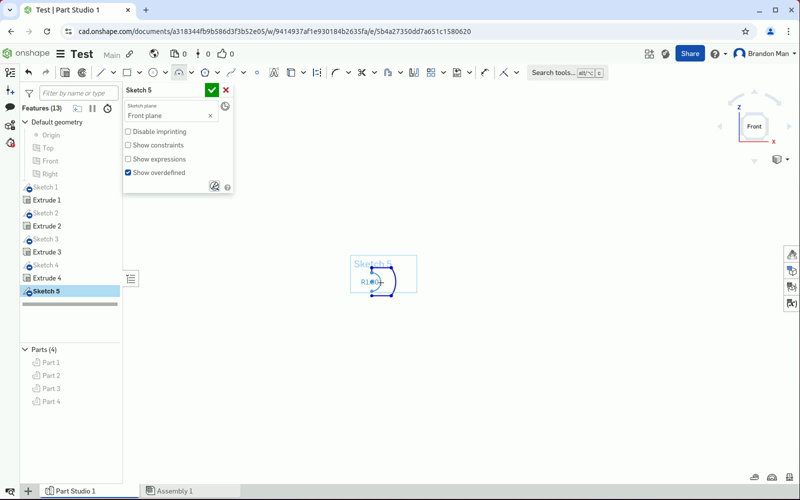
key(esc)
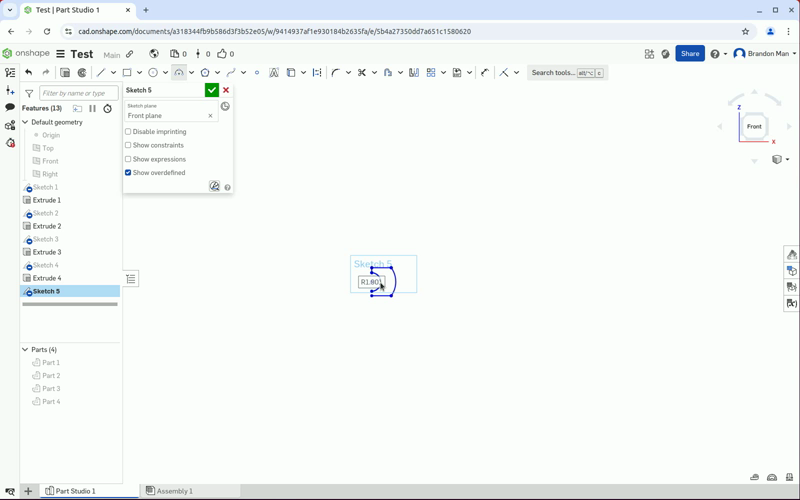
key(l)
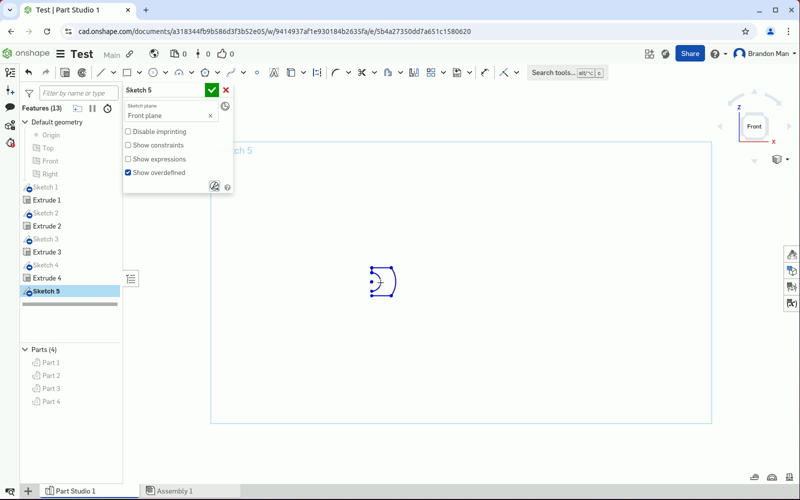
mouse_move(371, 291)
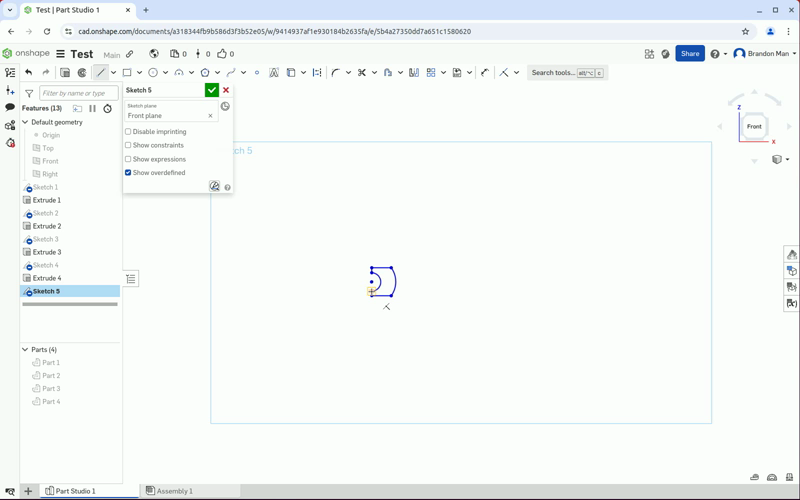
click(371, 291)
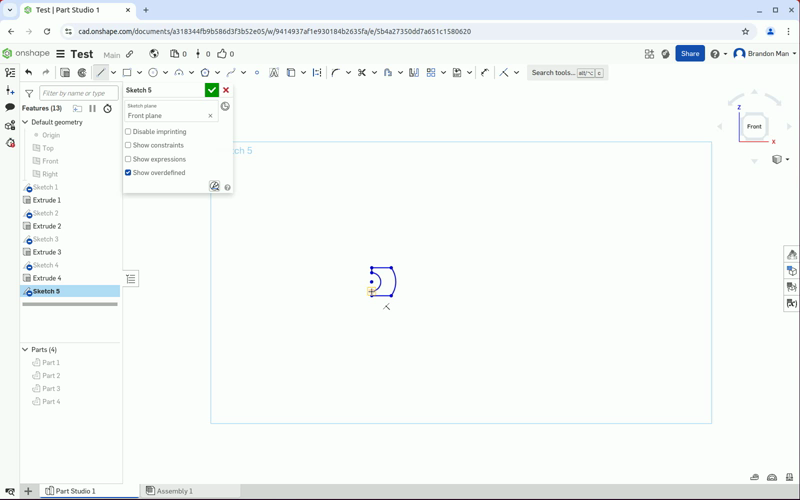
mouse_move(401, 291)
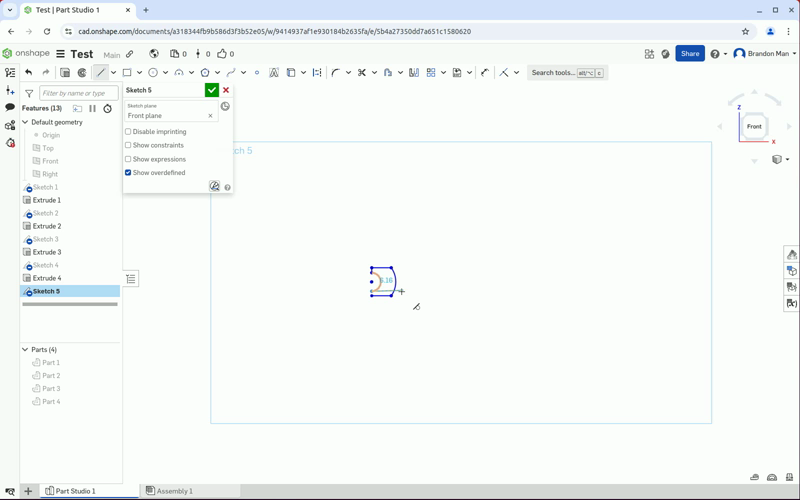
key_down(shift)
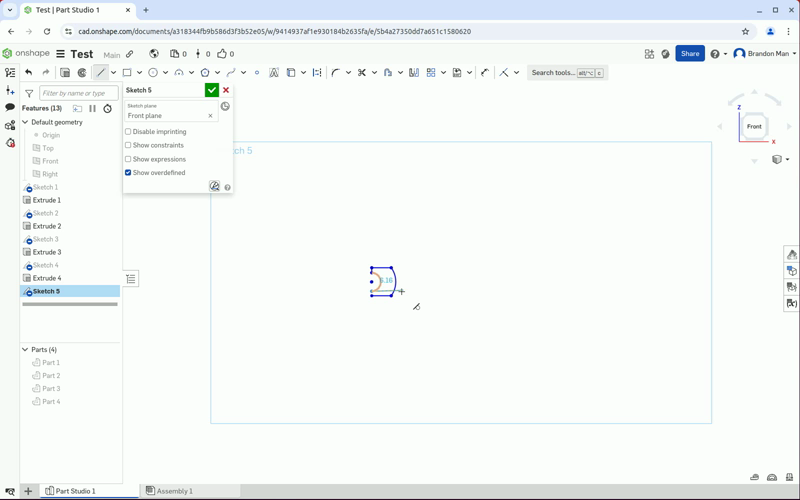
mouse_move(371, 295)
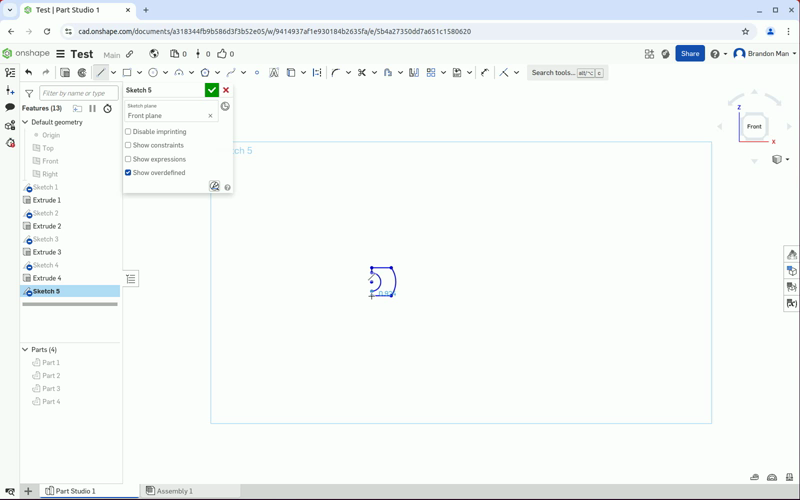
scroll(6)
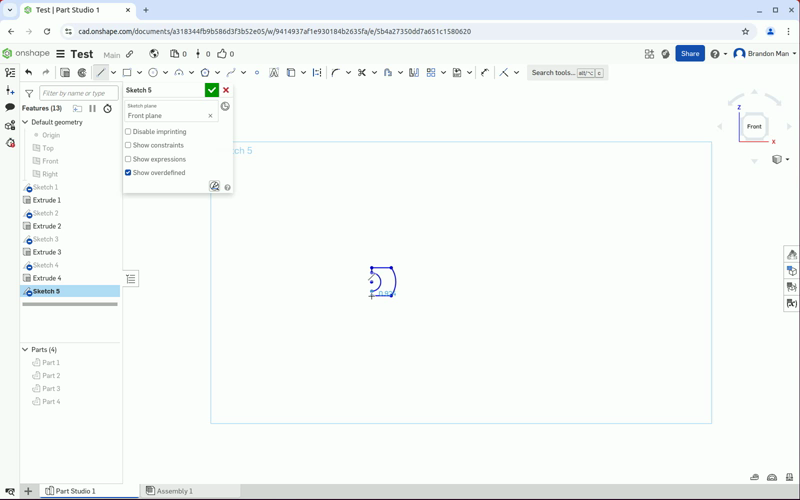
scroll(6)
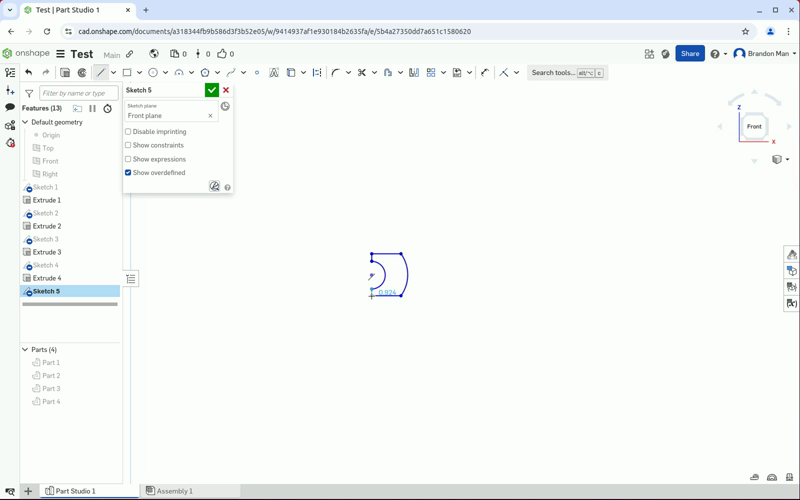
scroll(6)
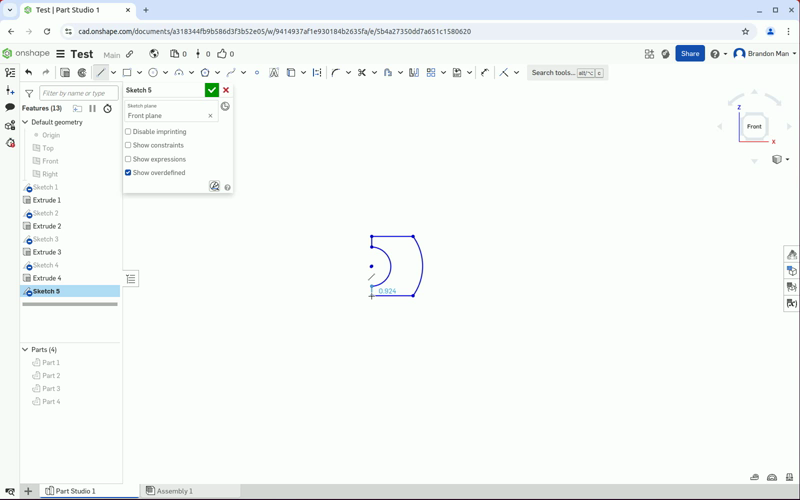
scroll(6)
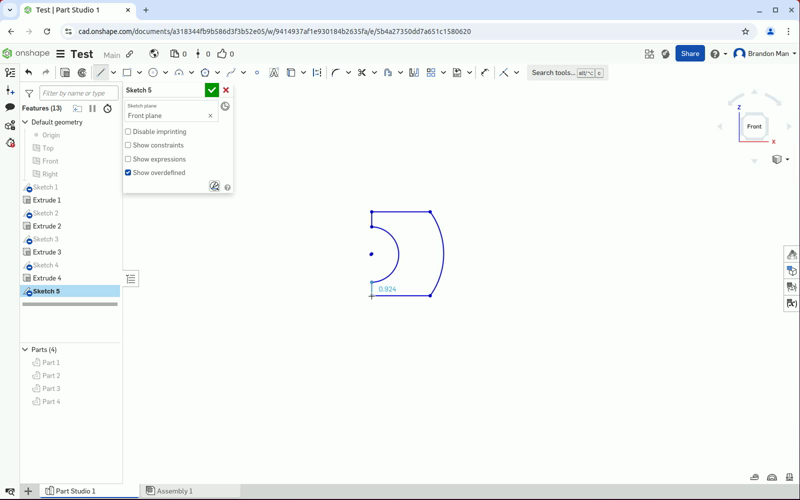
scroll(6)
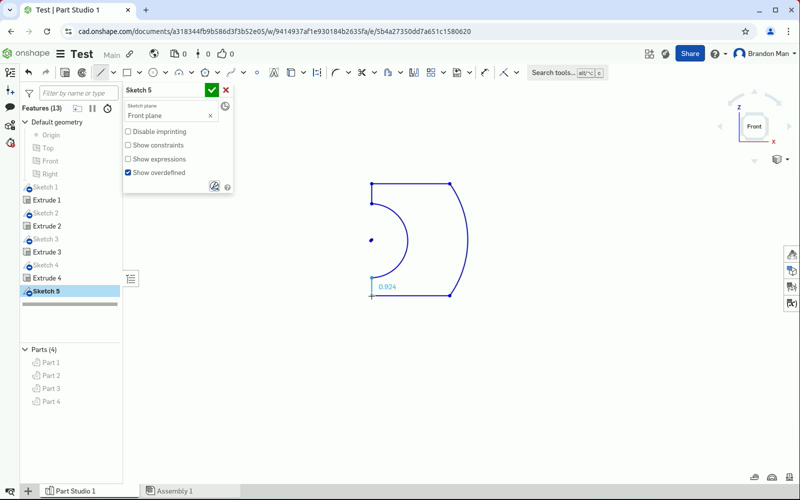
scroll(6)
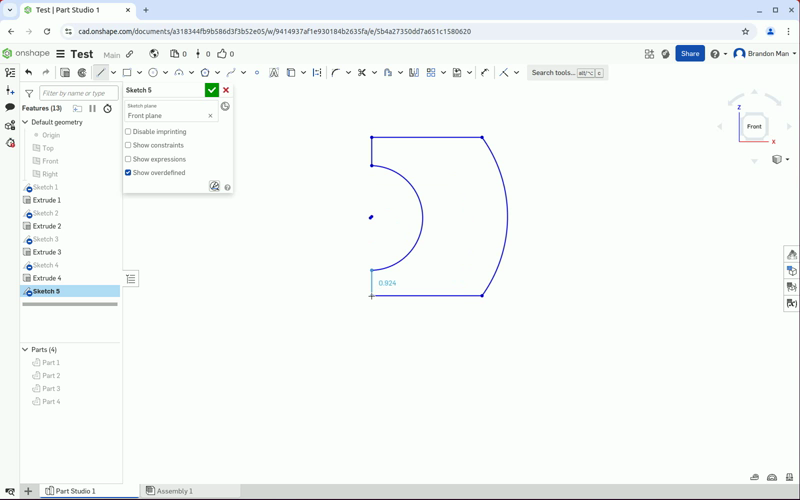
scroll(6)
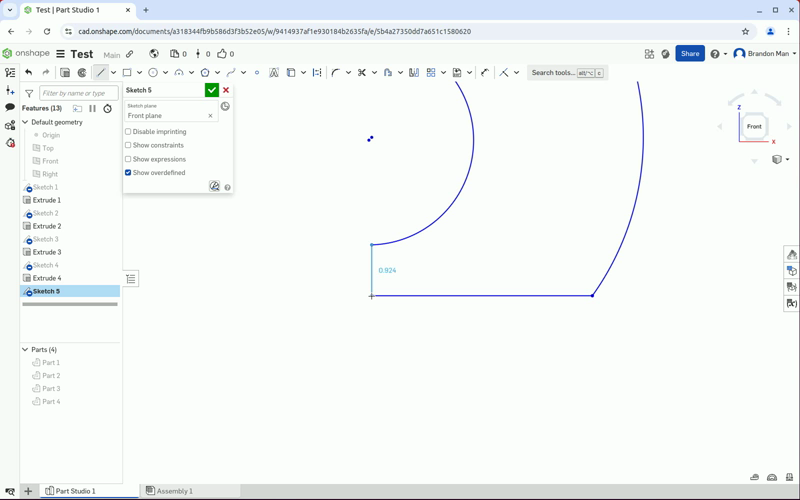
key_up(shift)
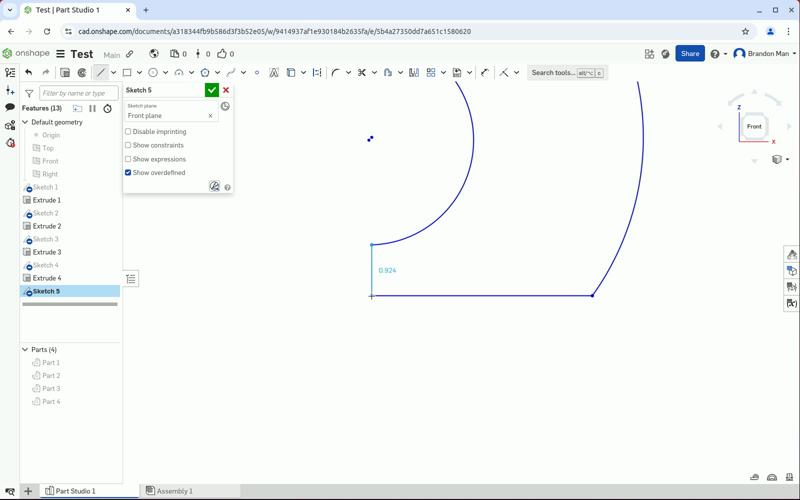
click(371, 295)
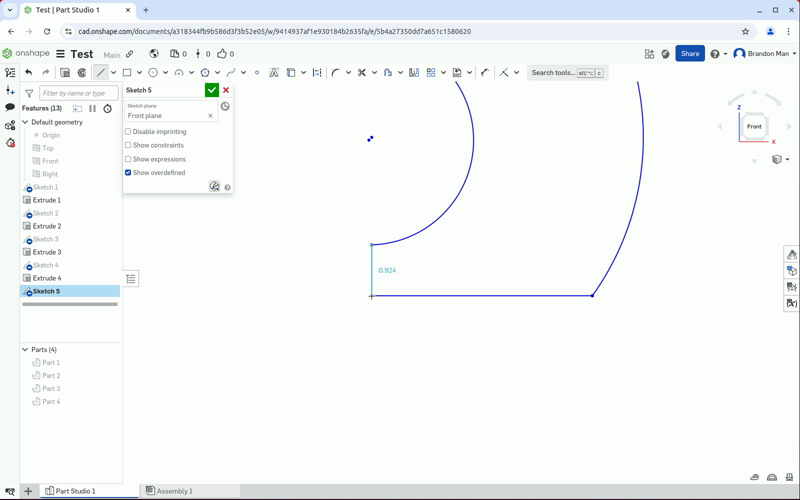
scroll(-6)
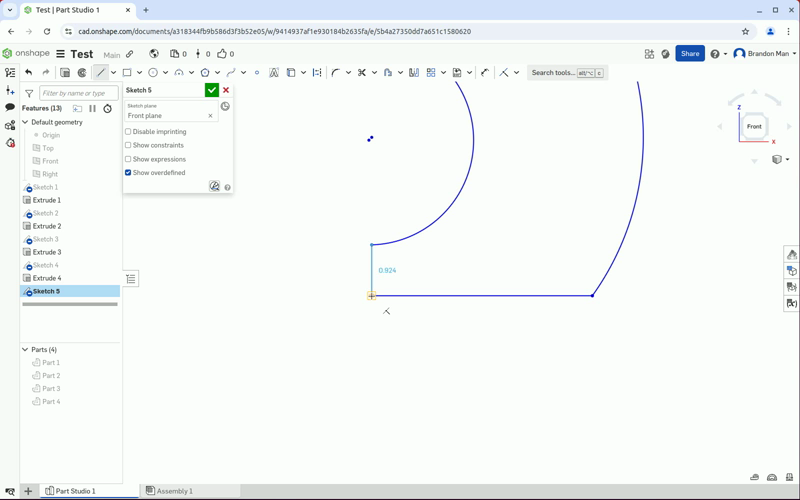
scroll(-6)
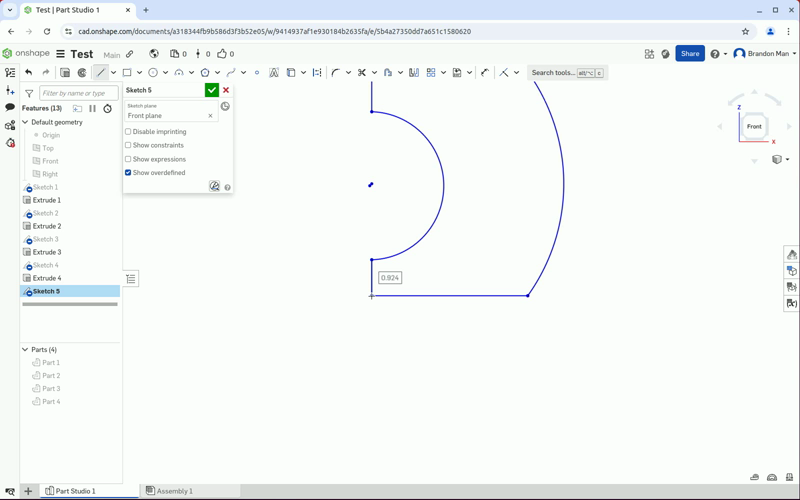
scroll(-6)
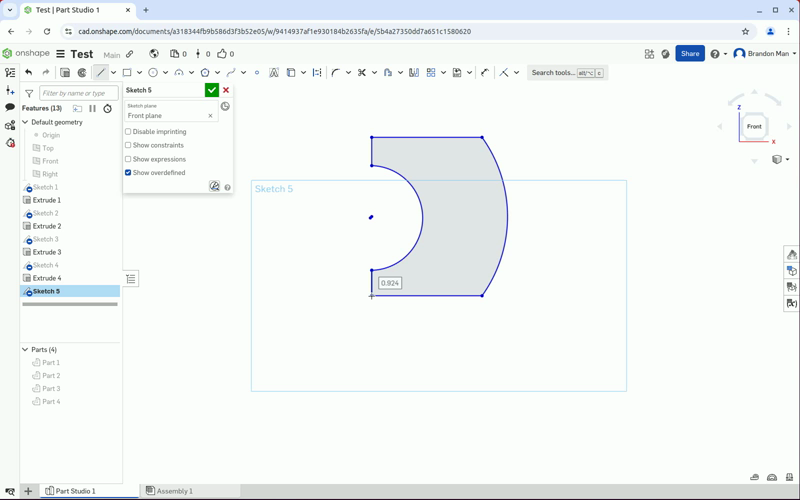
scroll(-6)
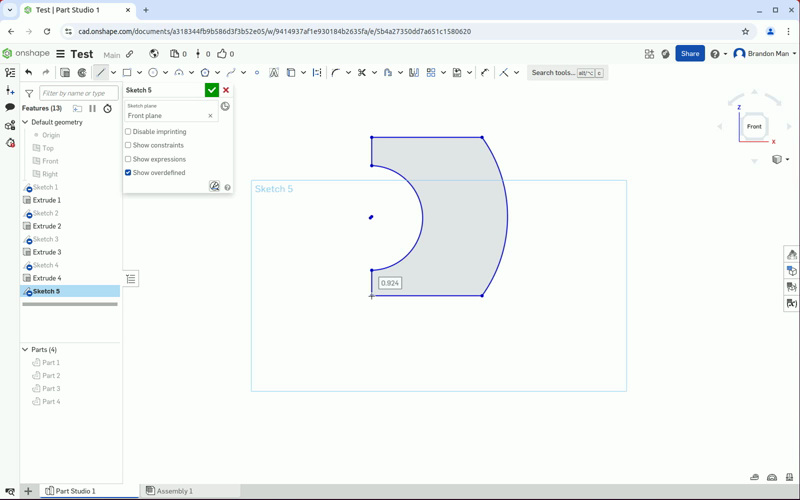
scroll(-6)
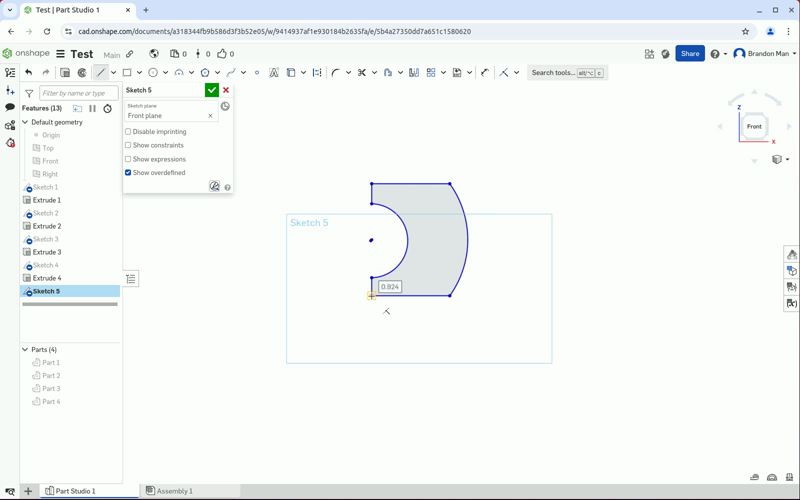
scroll(-6)
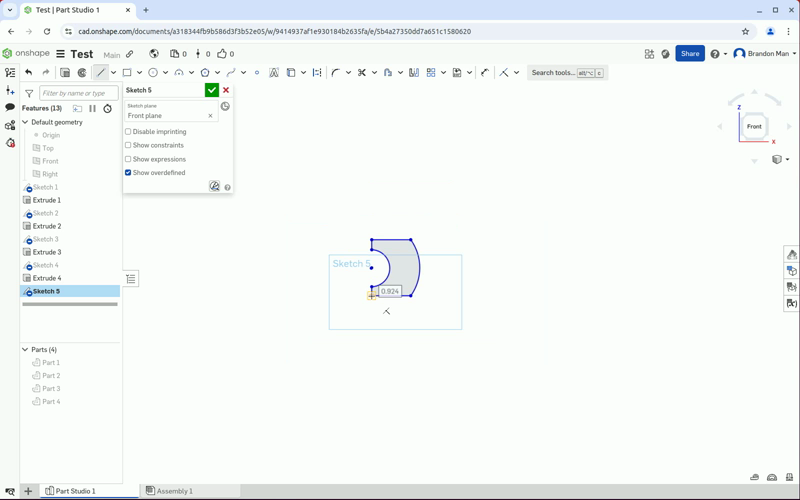
scroll(-6)
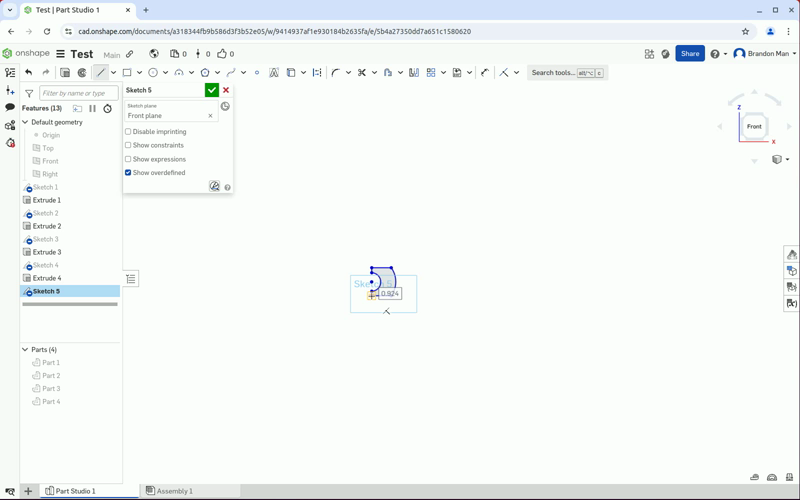
key(esc)
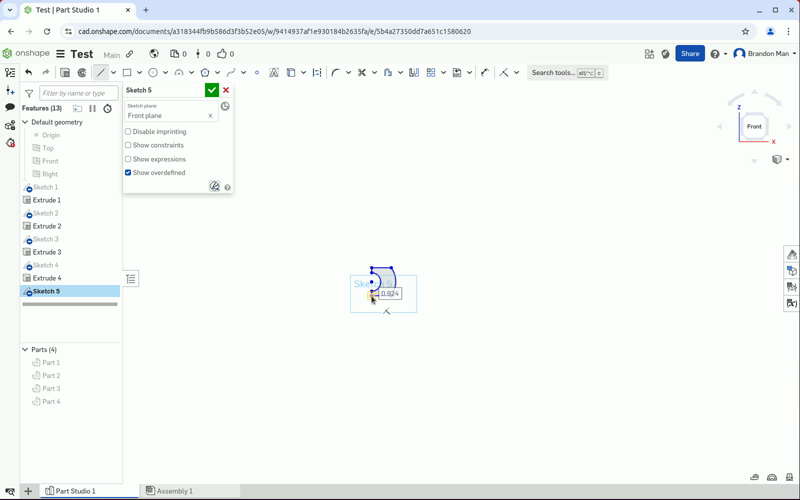
mouse_move(391, 289)
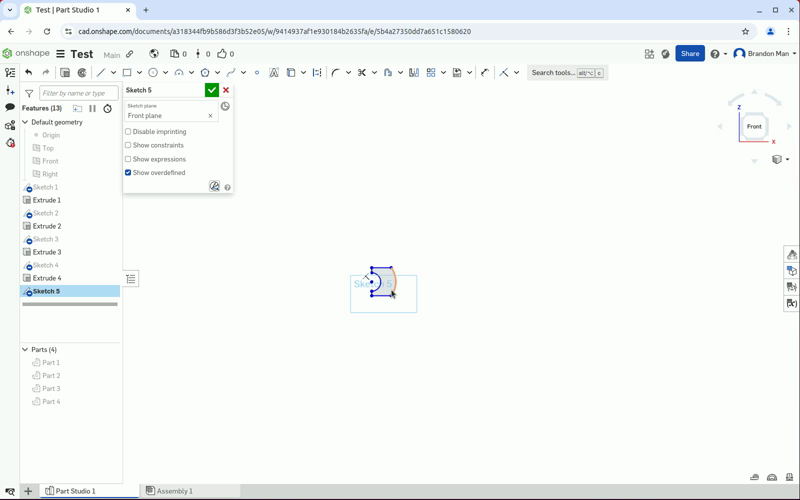
scroll(6)
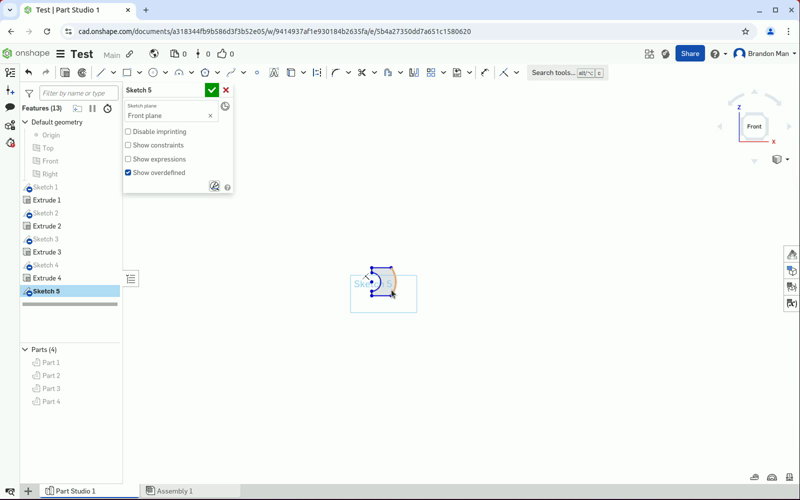
scroll(6)
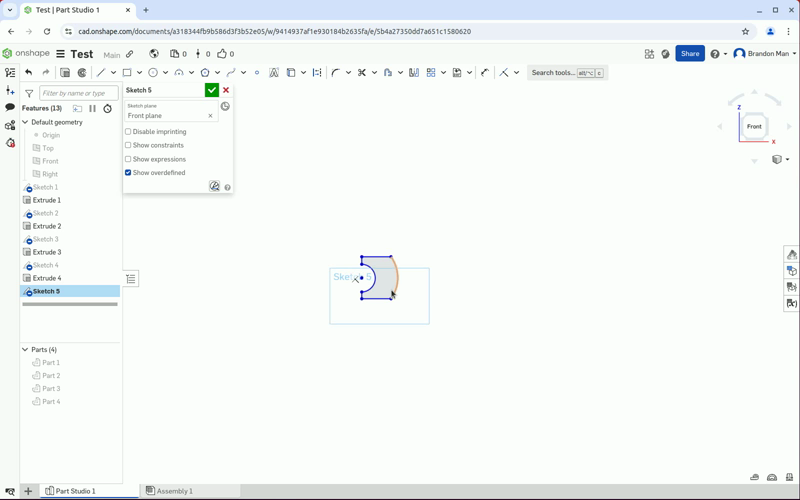
scroll(6)
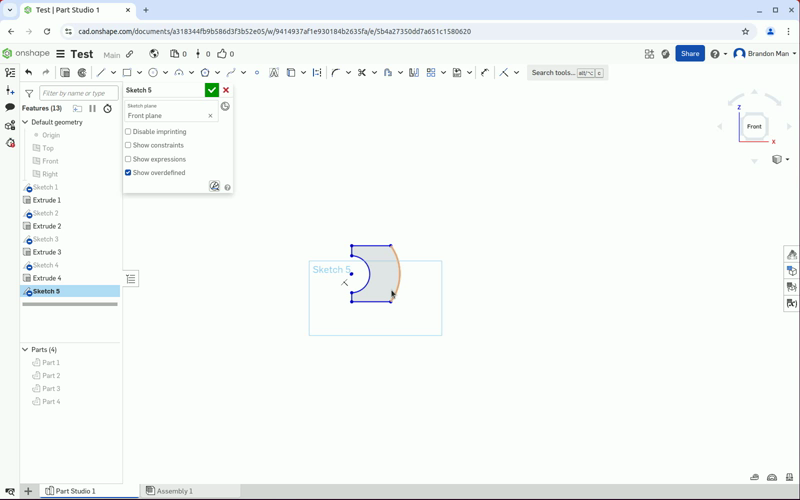
scroll(6)
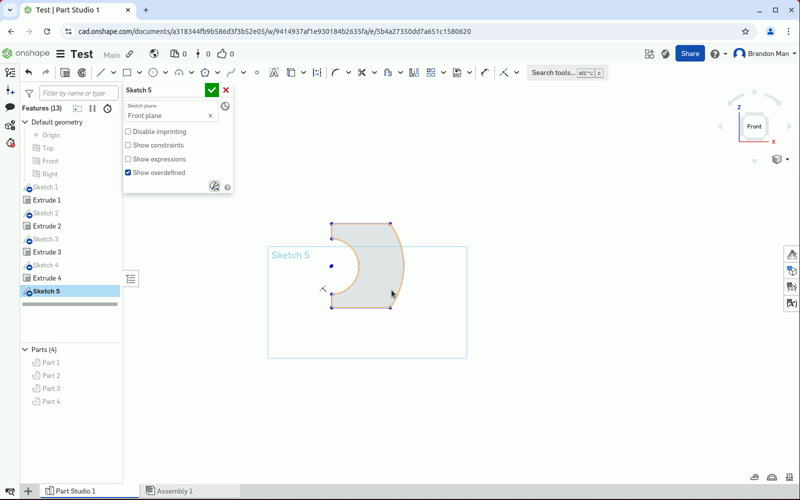
scroll(6)
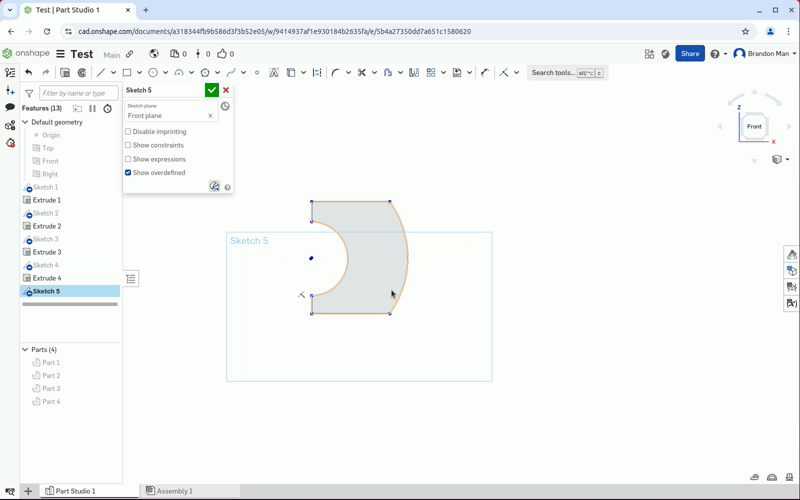
scroll(6)
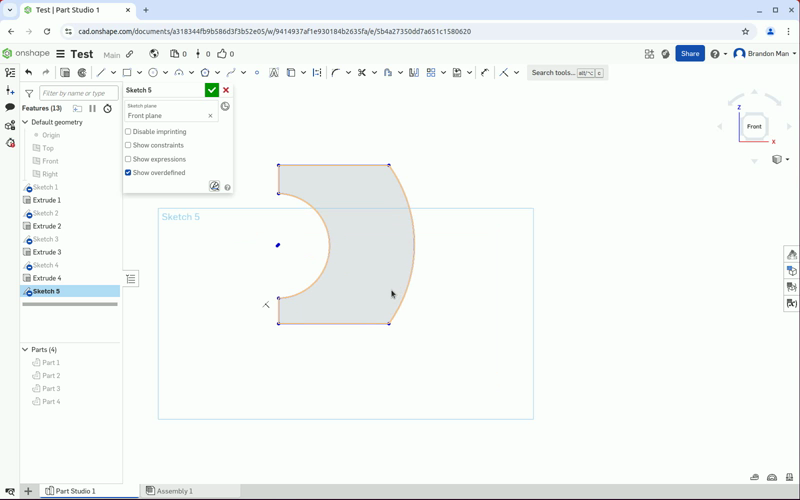
scroll(6)
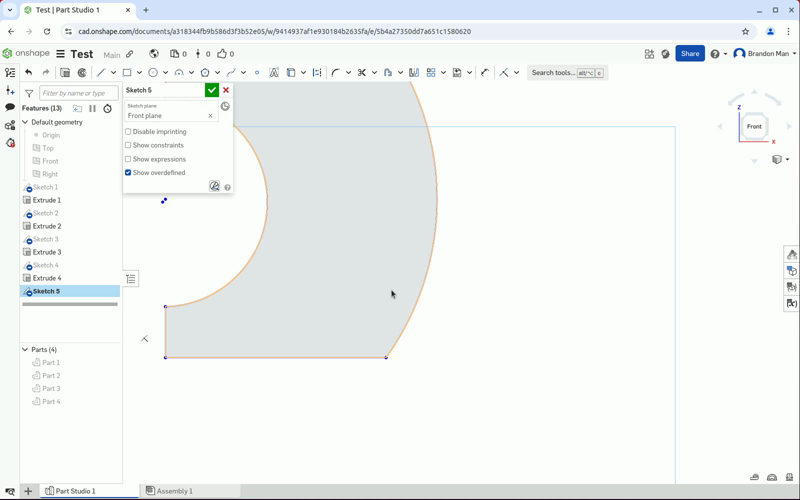
click(391, 289)
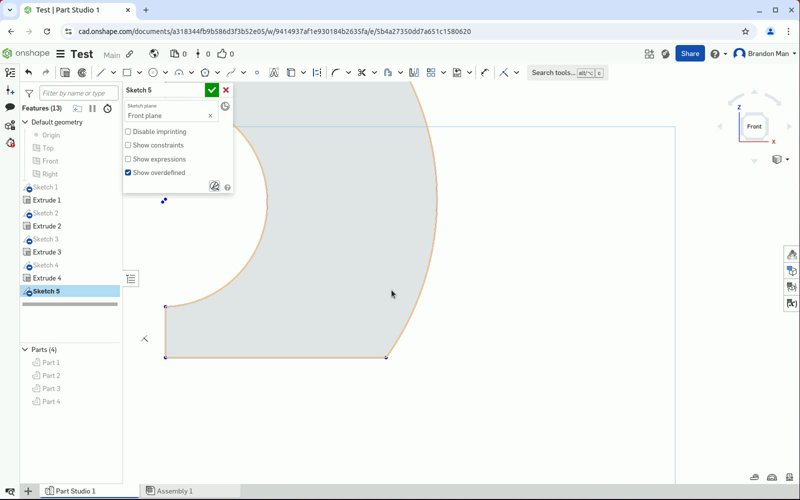
scroll(-6)
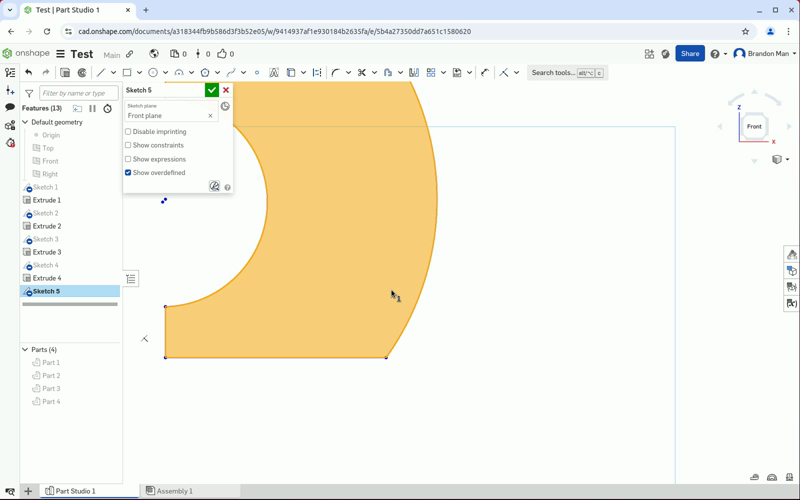
scroll(-6)
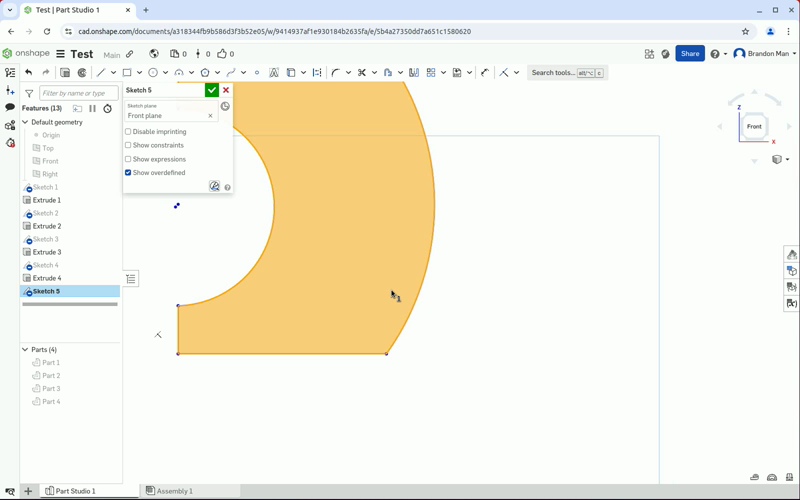
scroll(-6)
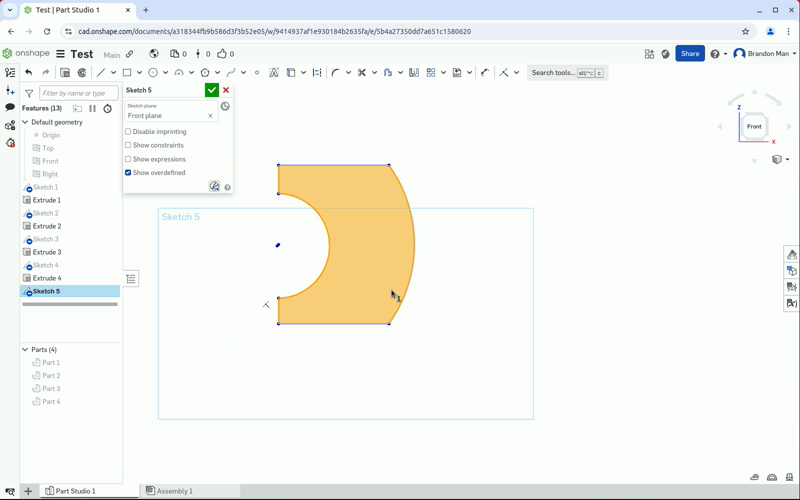
scroll(-6)
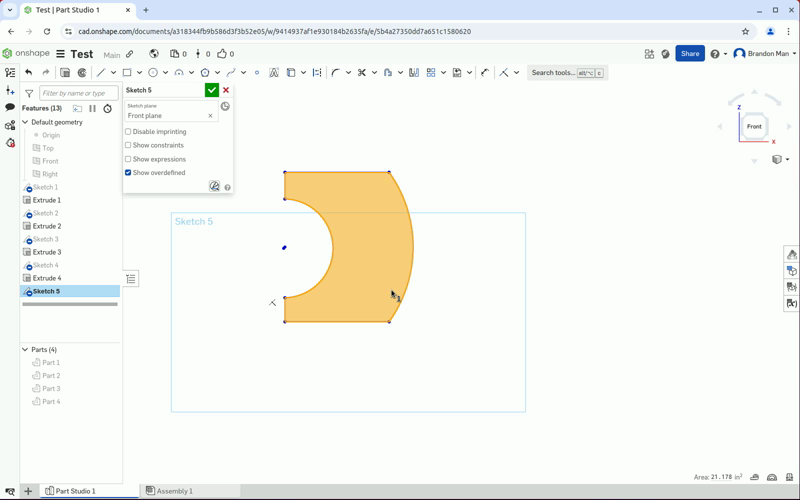
scroll(-6)
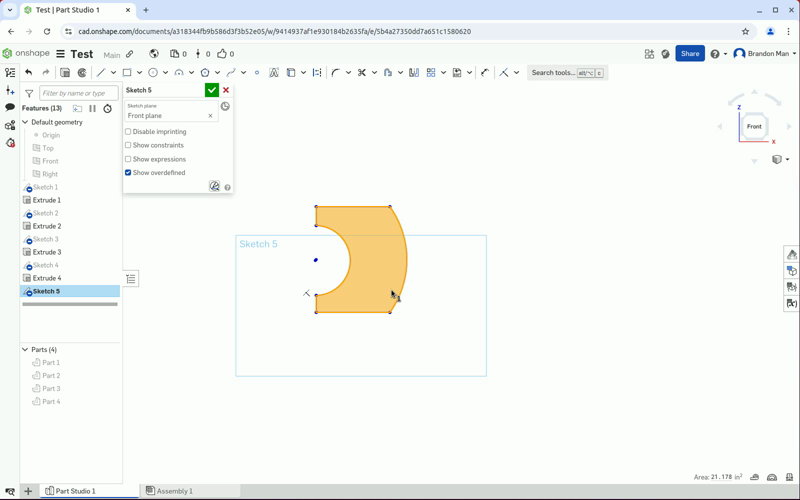
scroll(-6)
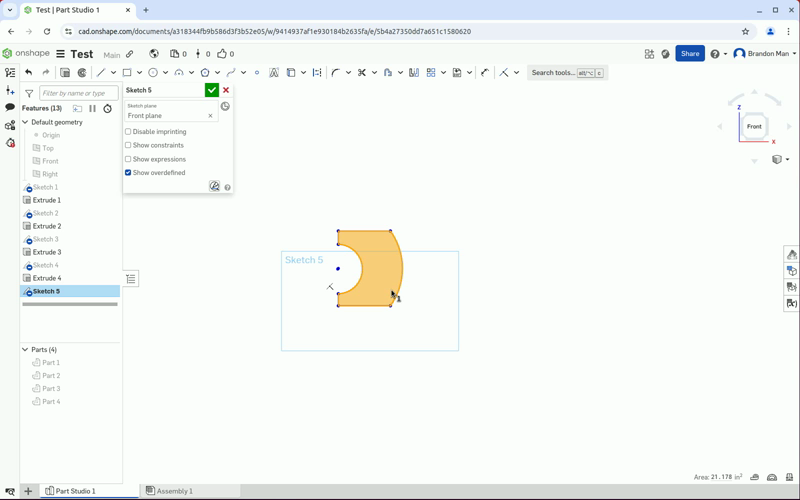
scroll(-6)
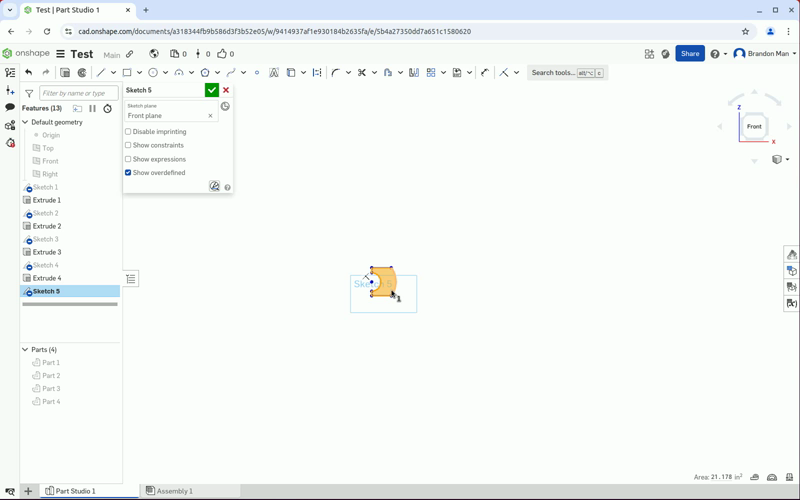
mouse_move(73, 352)
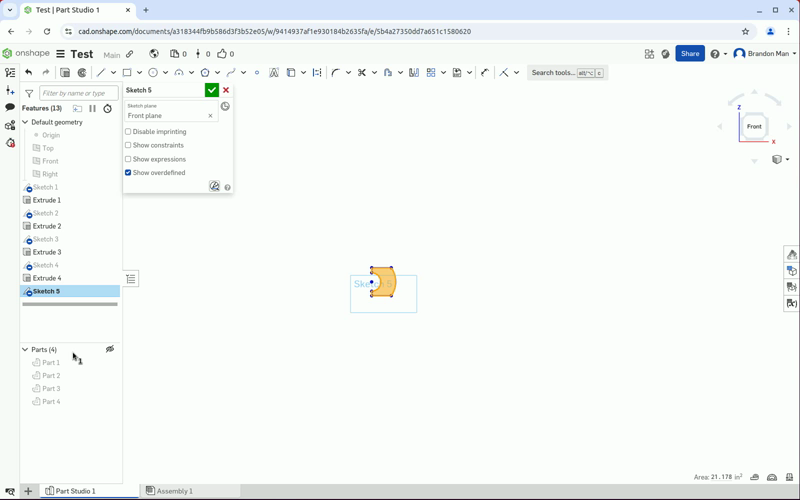
key(shift+y)
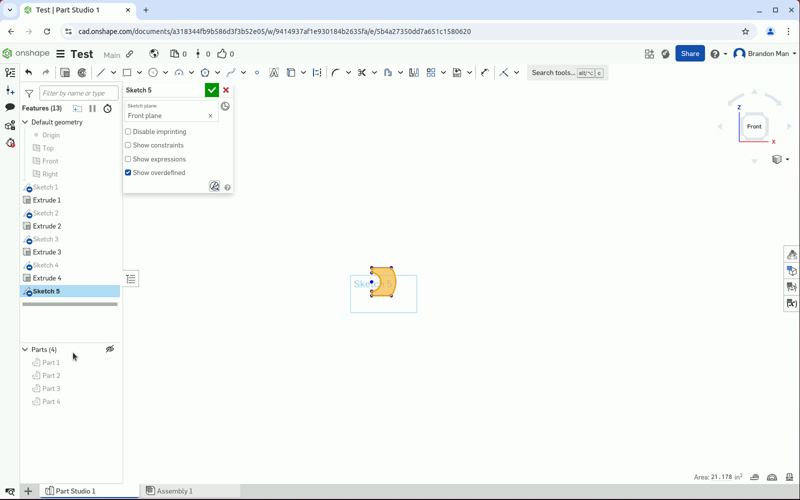
key(shift+e)
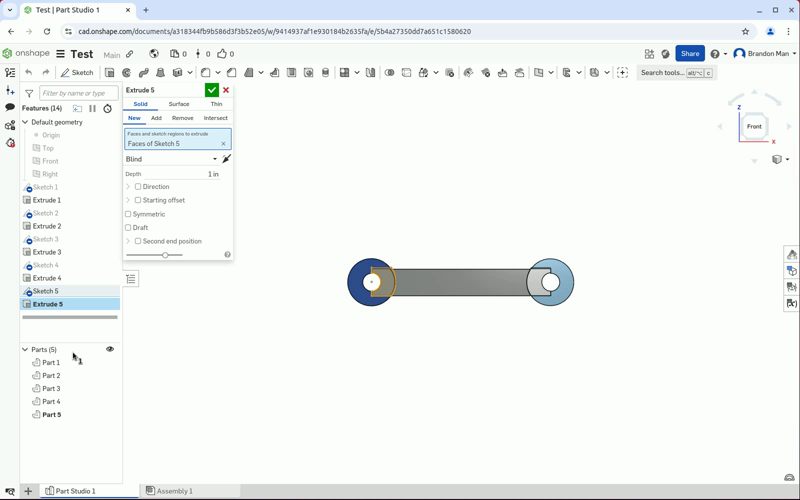
mouse_move(143, 106)
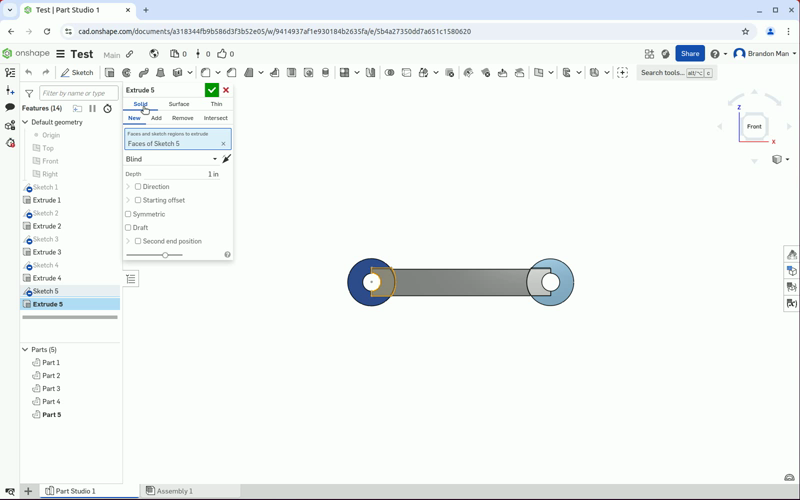
click(143, 106)
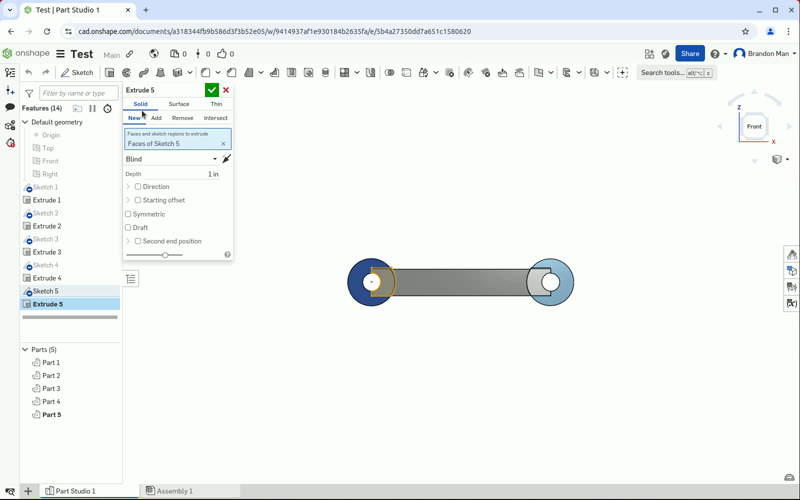
mouse_move(137, 120)
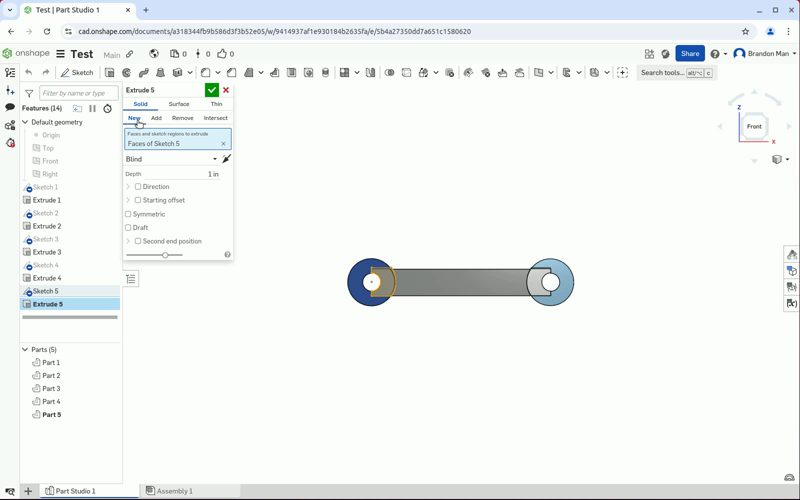
click(137, 120)
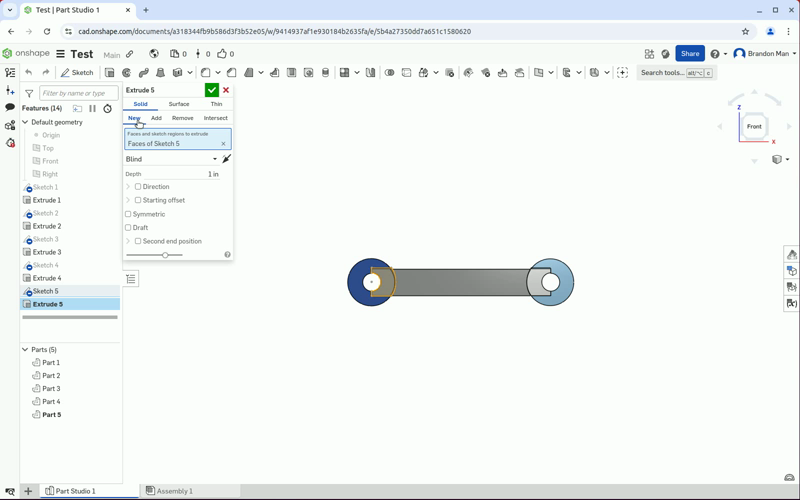
key(tab, 4)
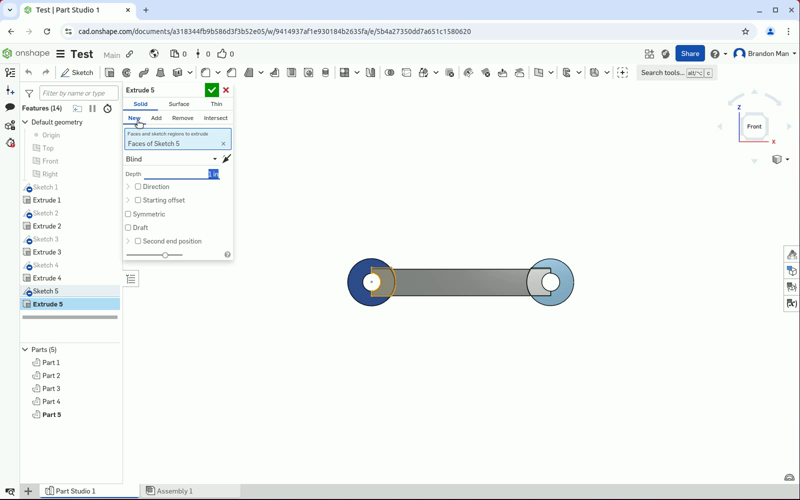
text(3.852)
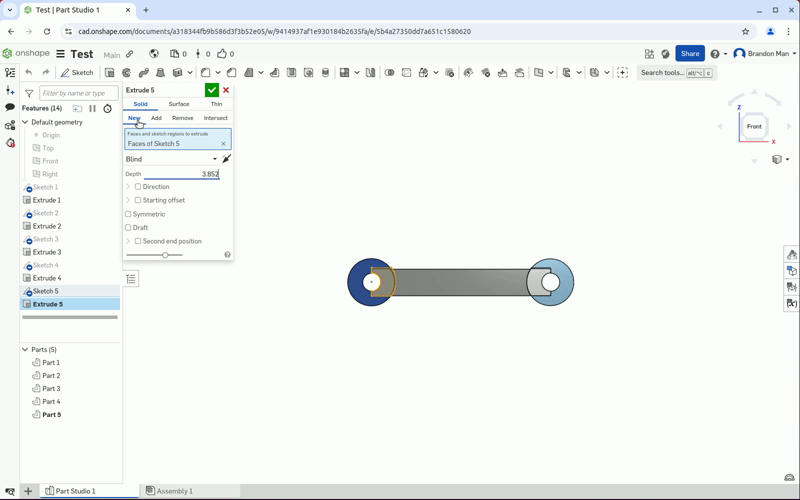
key(tab, 3)
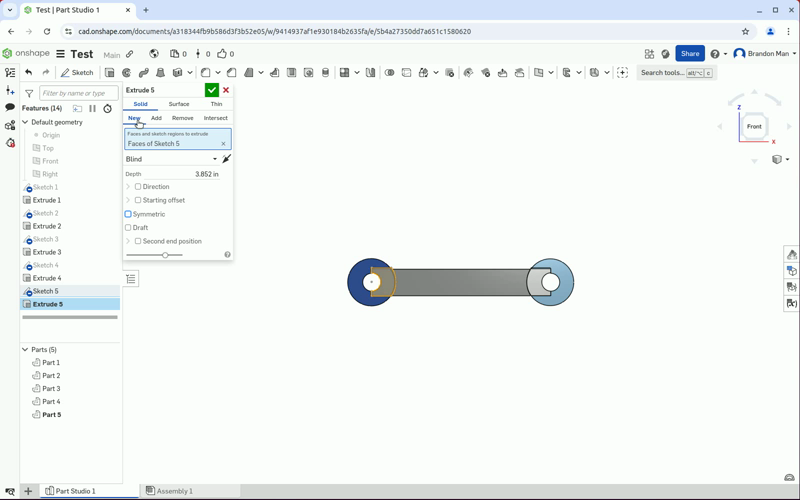
key(space)
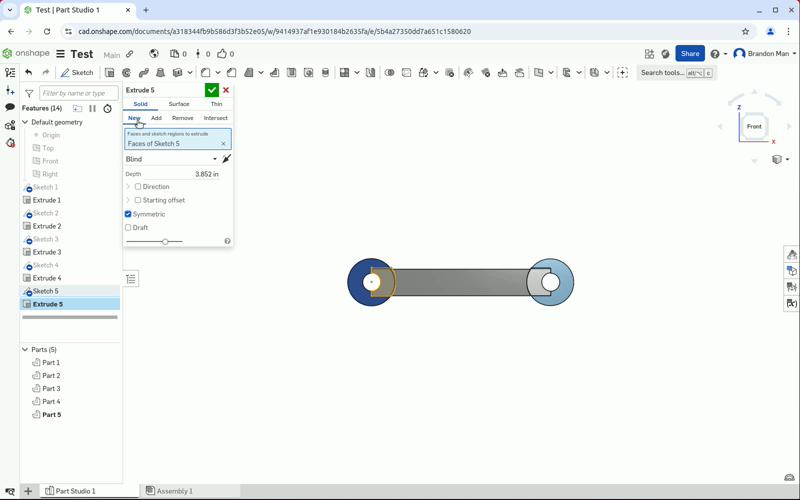
key(enter)
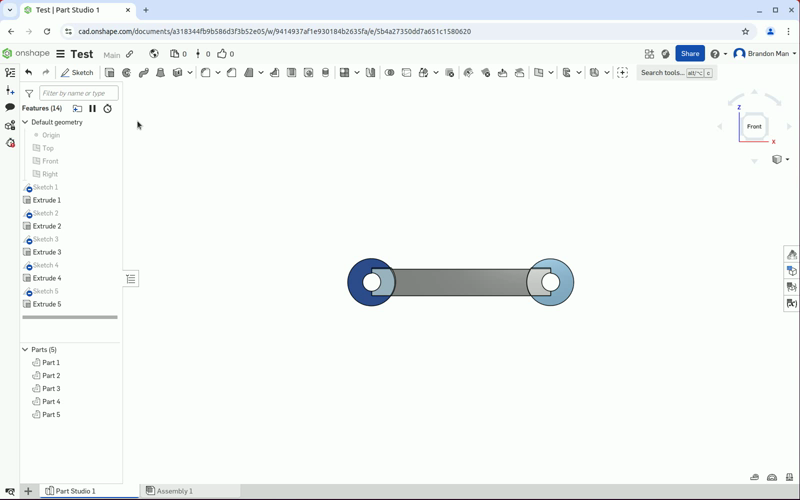
key(shift+h)
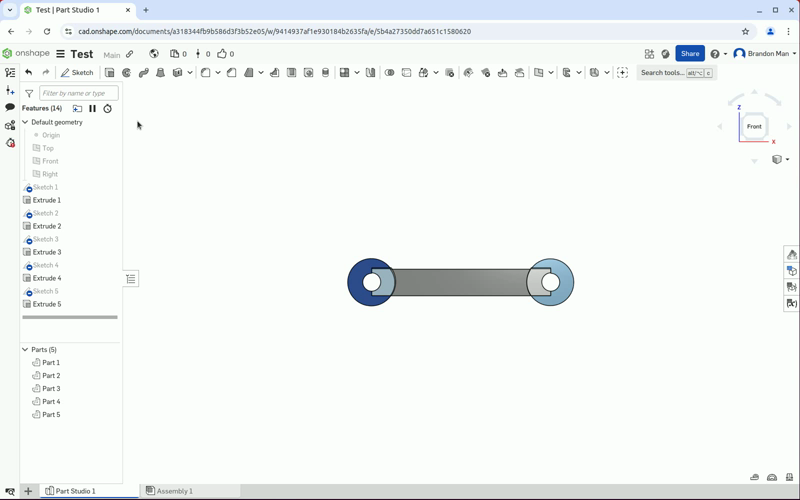
key(shift+h)
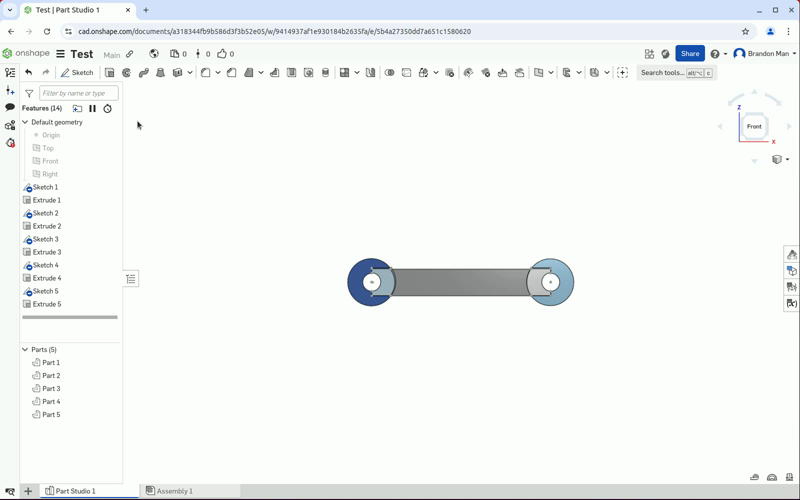
key(shift+7)
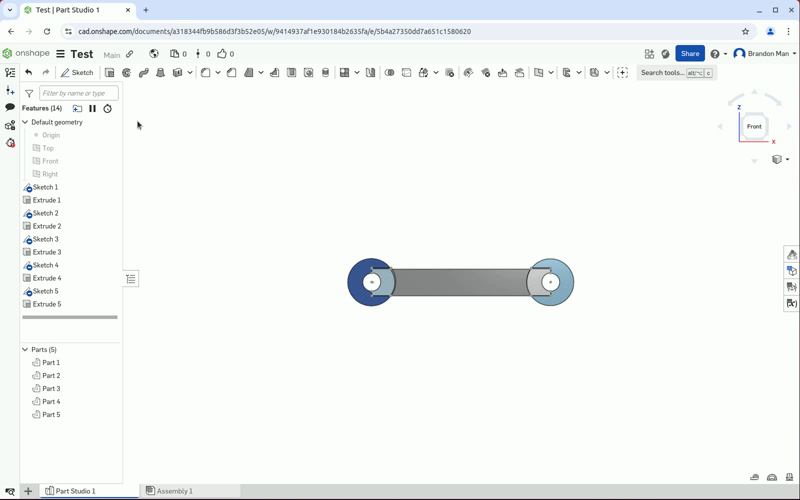
key(left, 2)
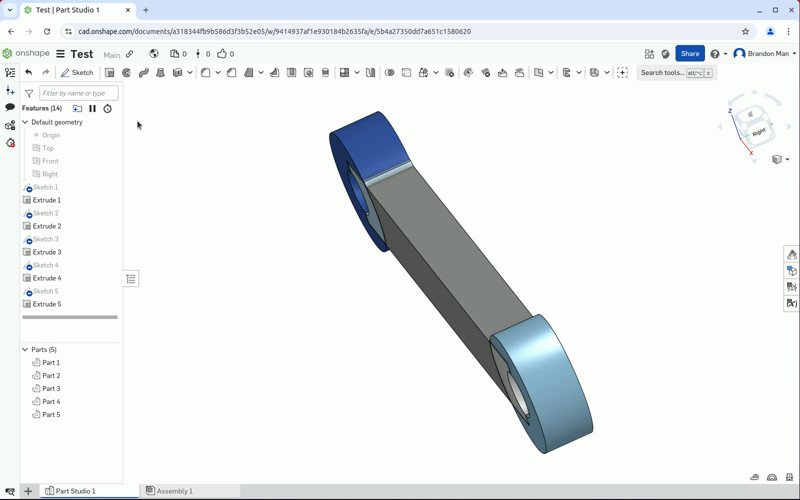
key(down, 2)
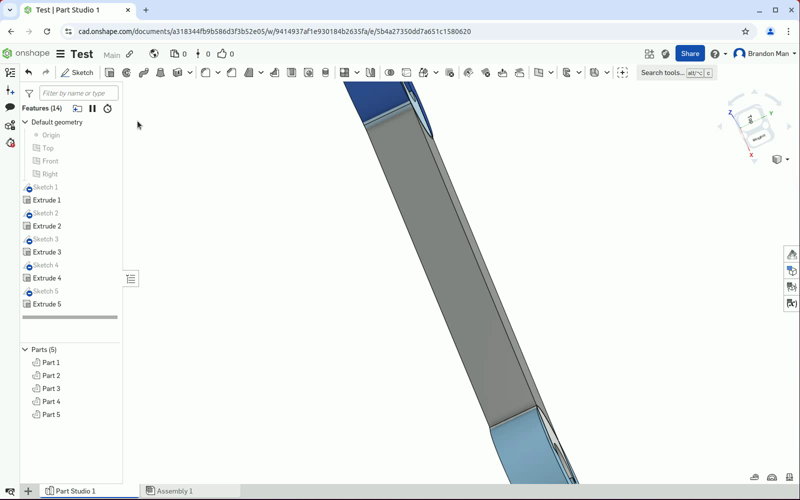
key(up, 2)
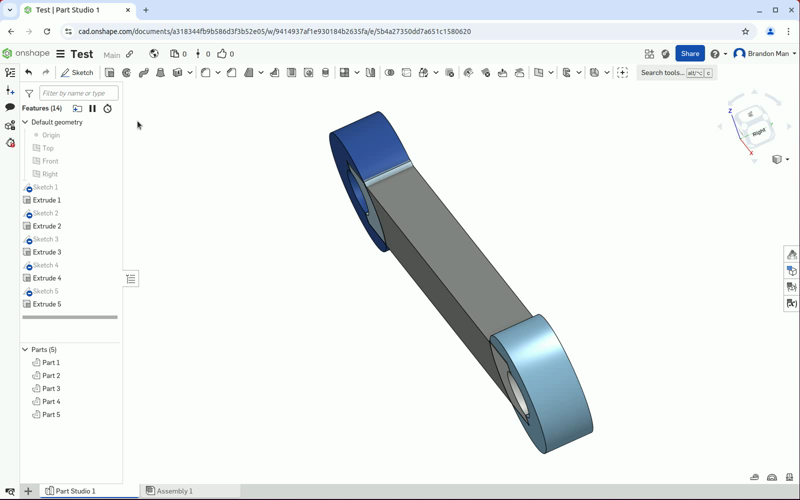
key(right, 2)
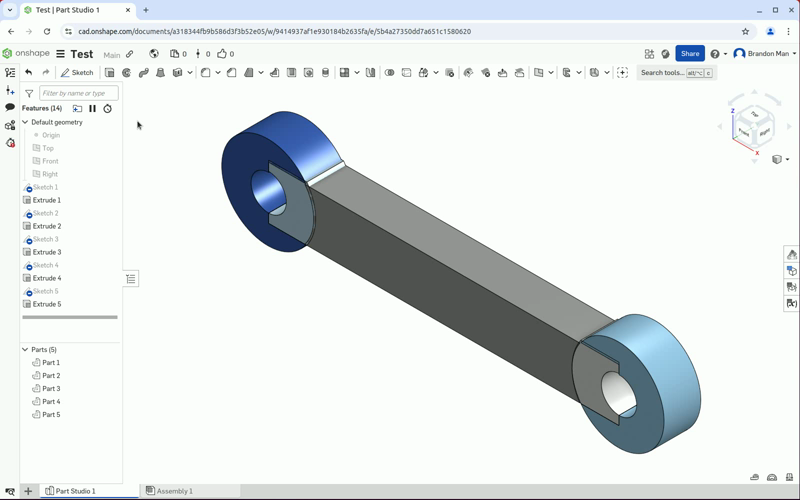
mouse_move(73, 189)
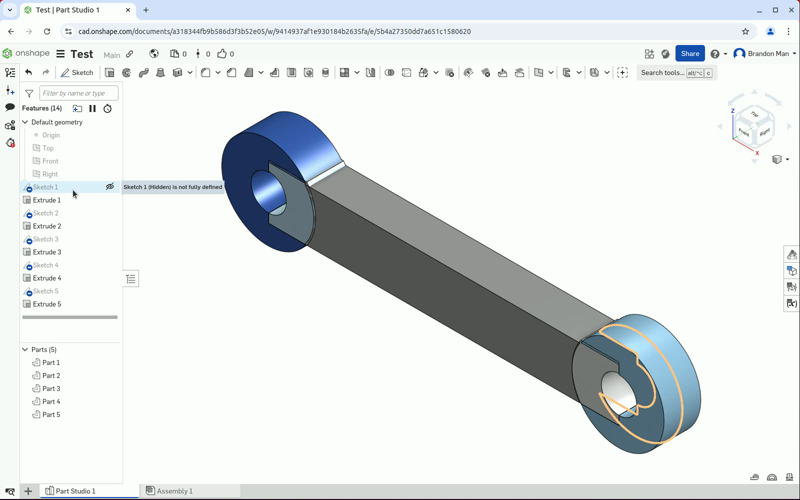
click(73, 189)